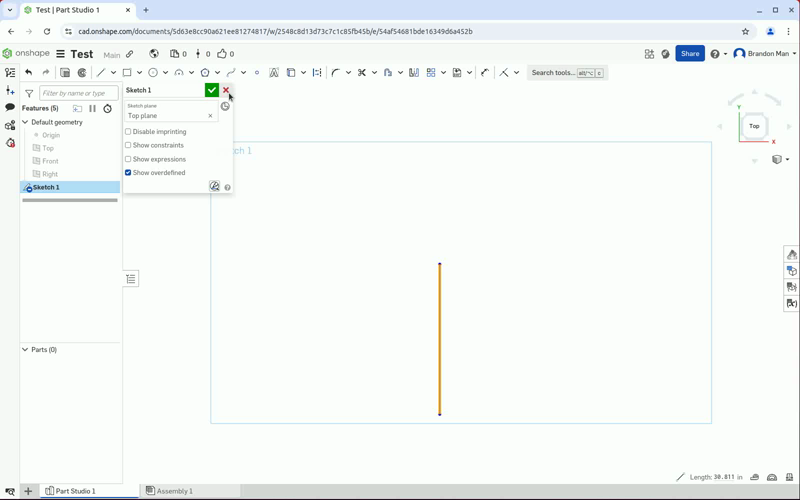
key(shift+h)
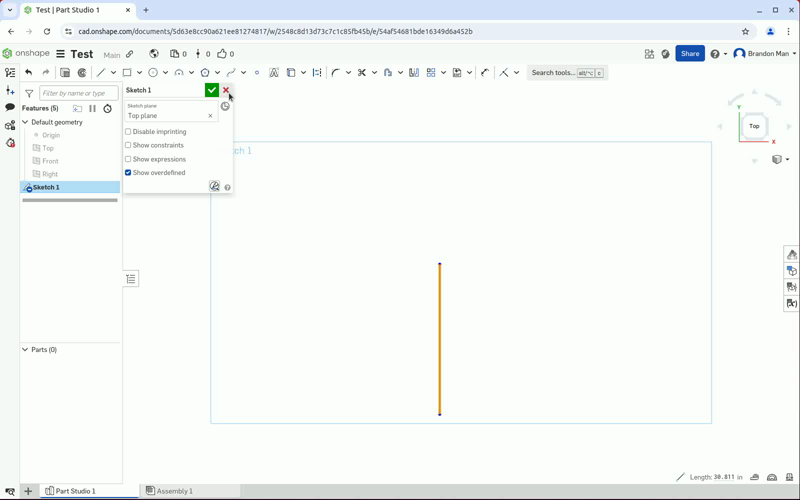
key(shift+s)
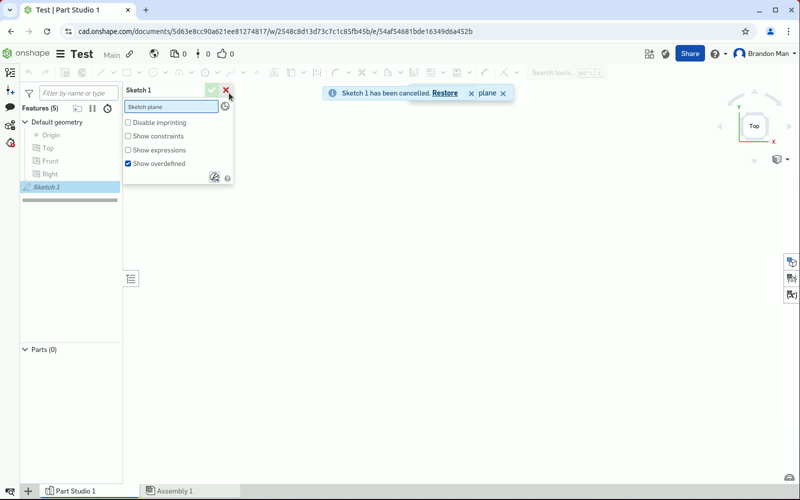
mouse_move(73, 150)
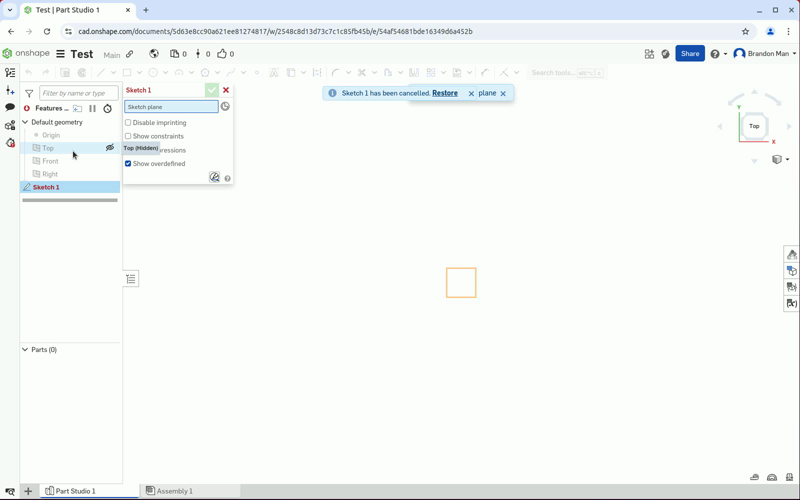
click(73, 150)
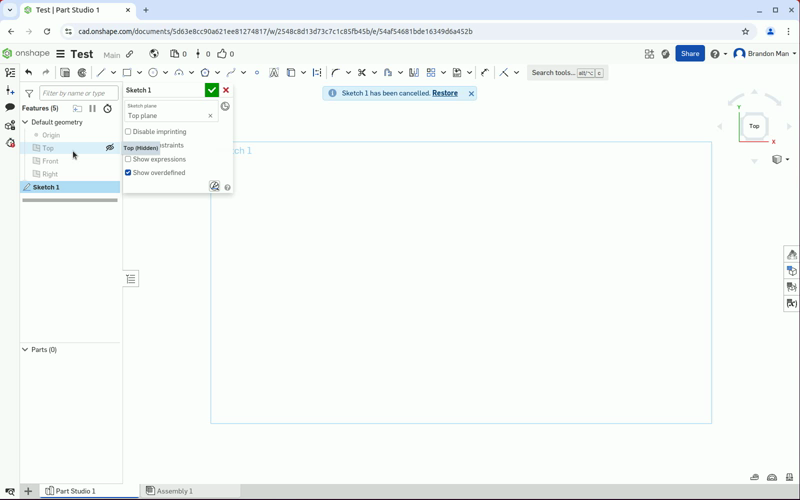
mouse_move(73, 352)
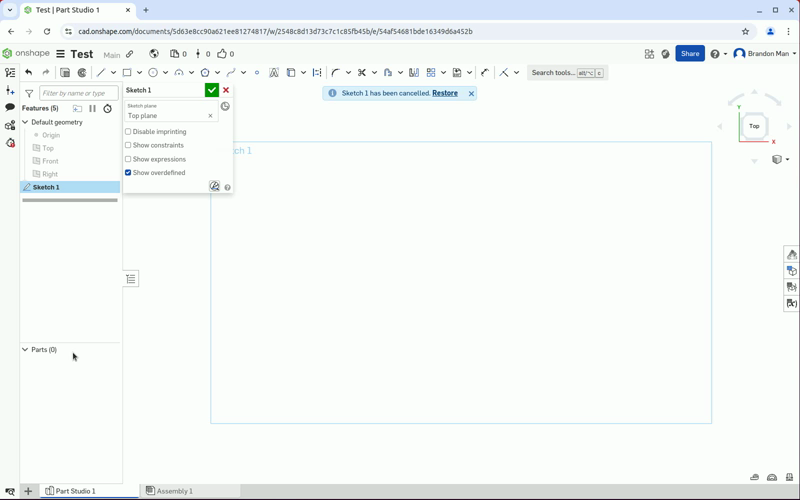
key(y)
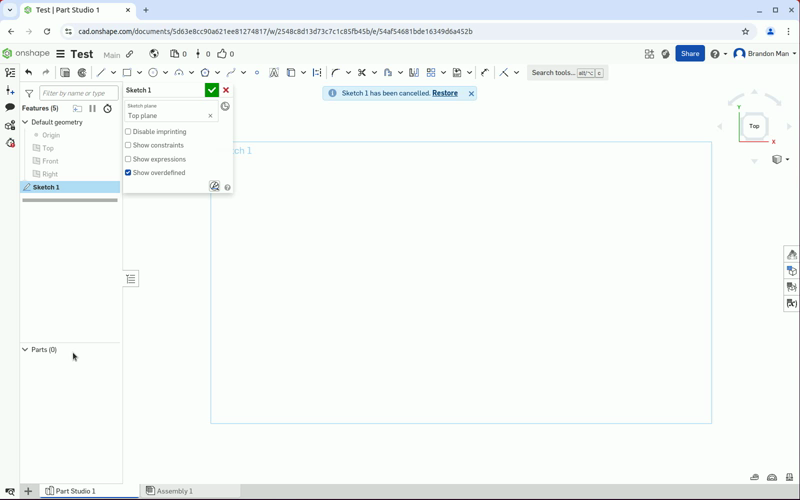
key(l)
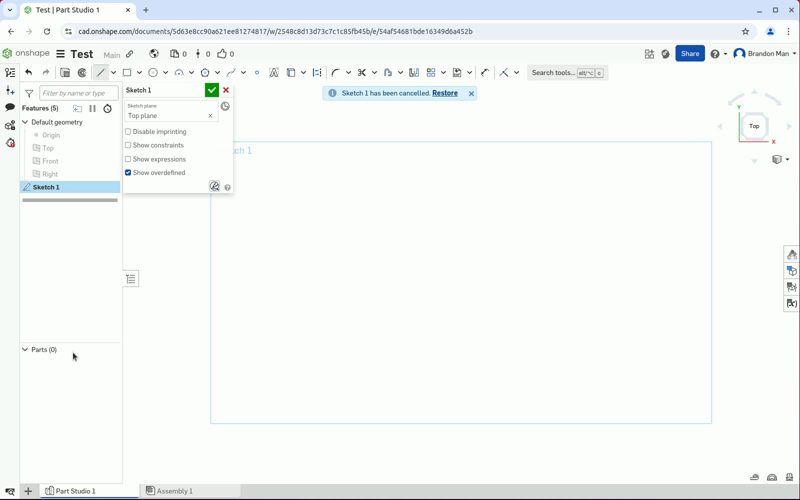
key_down(shift)
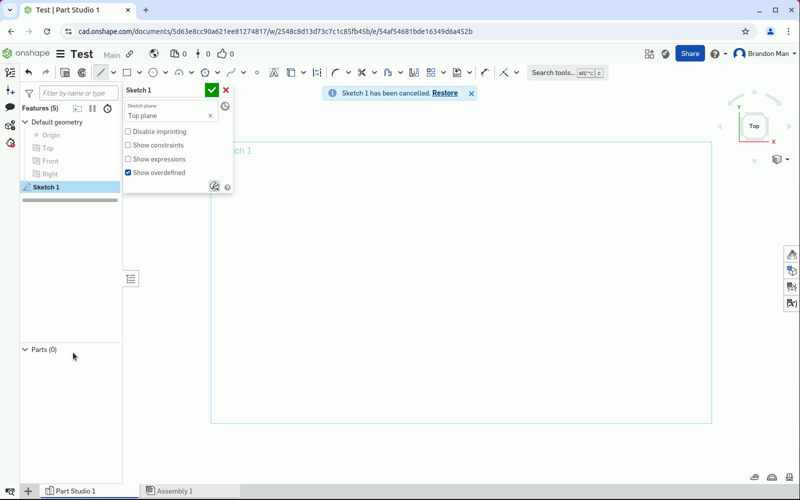
mouse_move(388, 395)
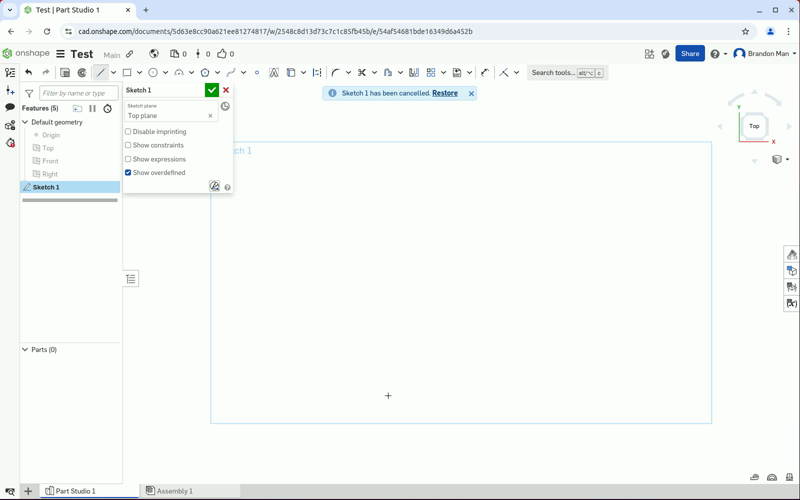
click(388, 395)
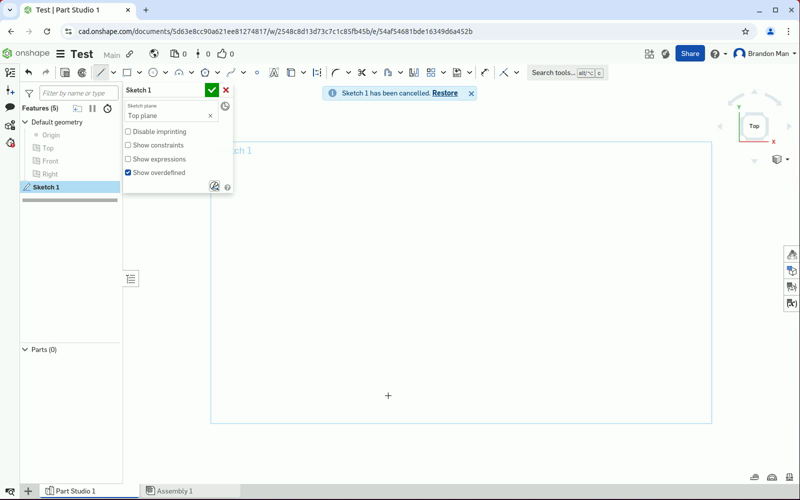
key_up(shift)
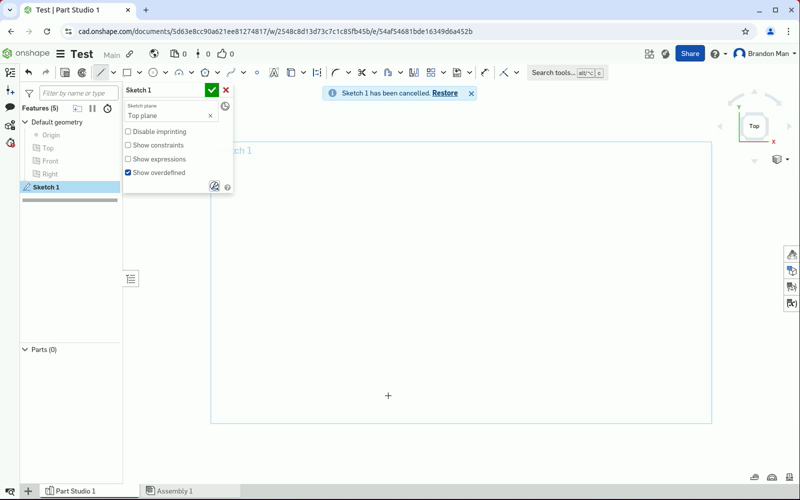
key_down(shift)
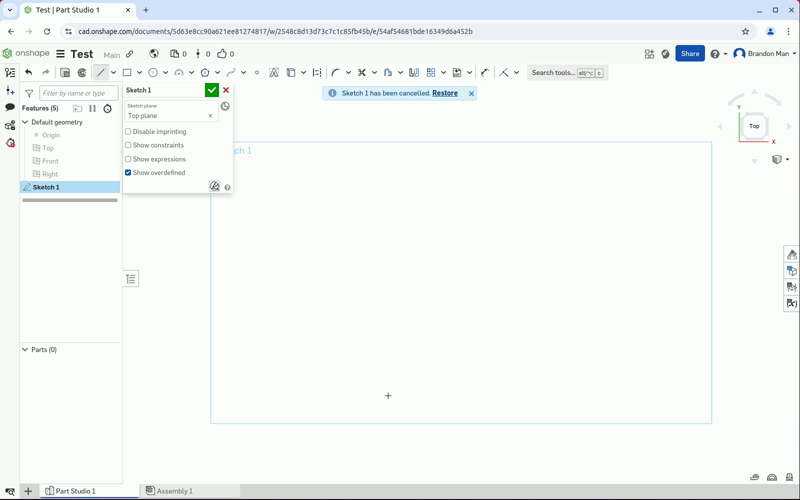
mouse_move(531, 395)
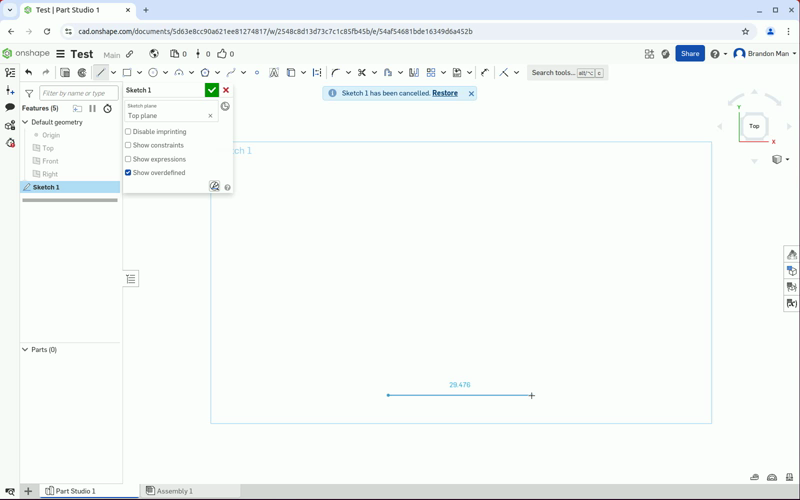
click(531, 395)
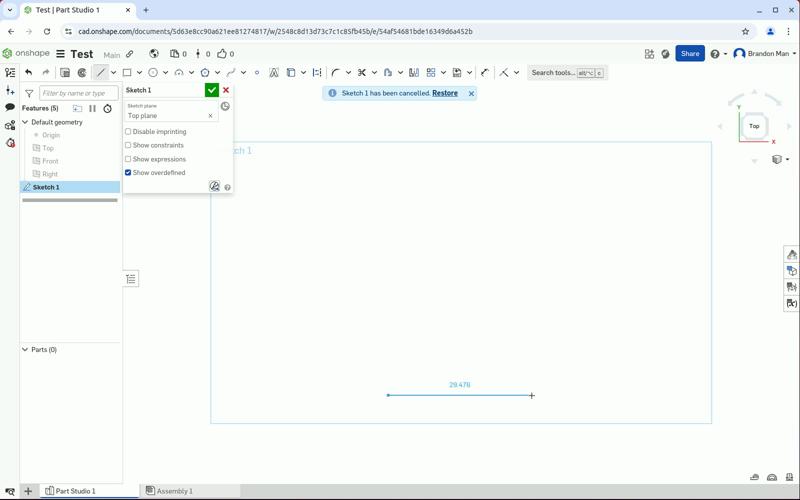
key_up(shift)
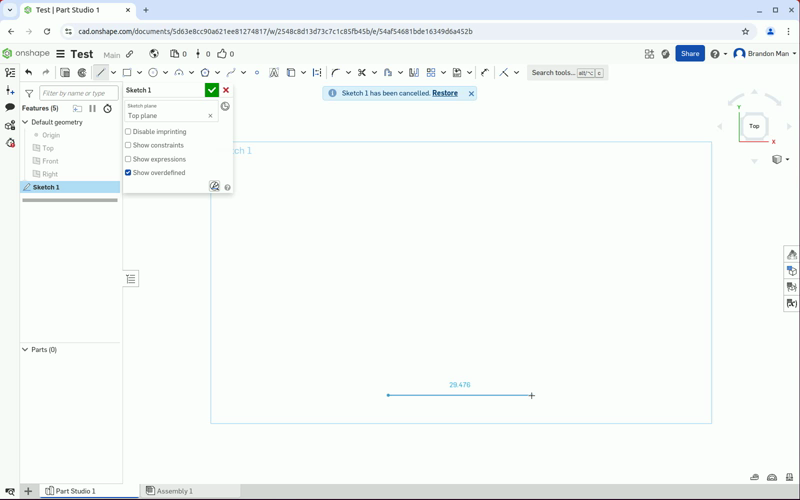
key_down(shift)
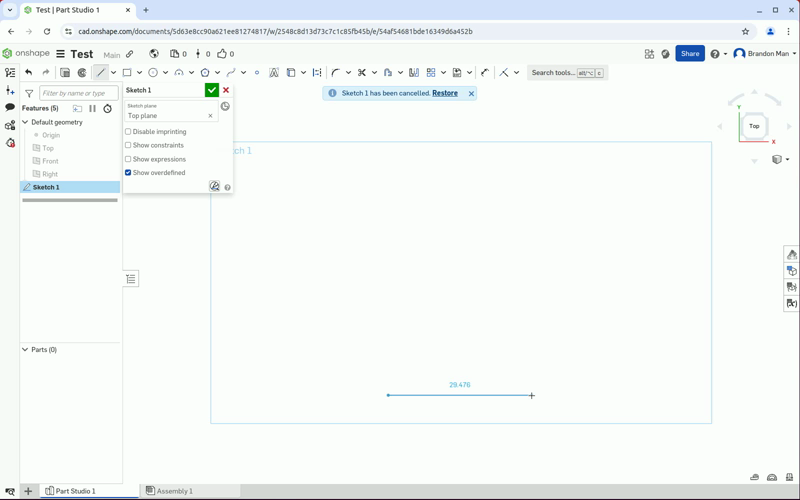
mouse_move(531, 289)
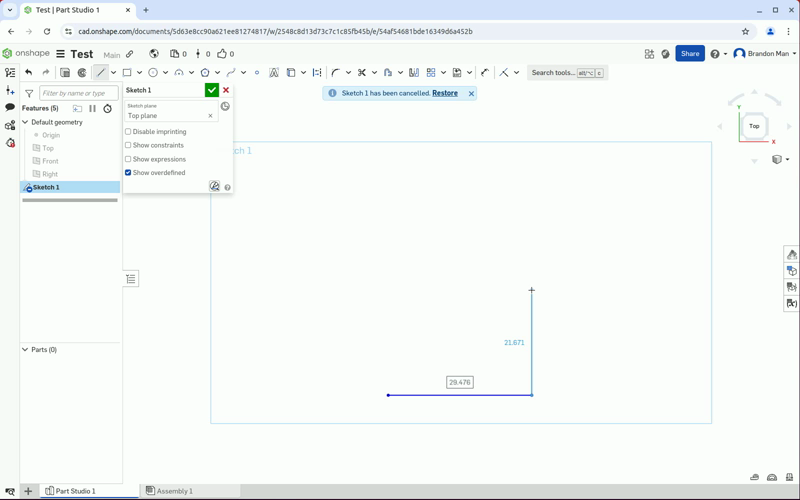
click(531, 289)
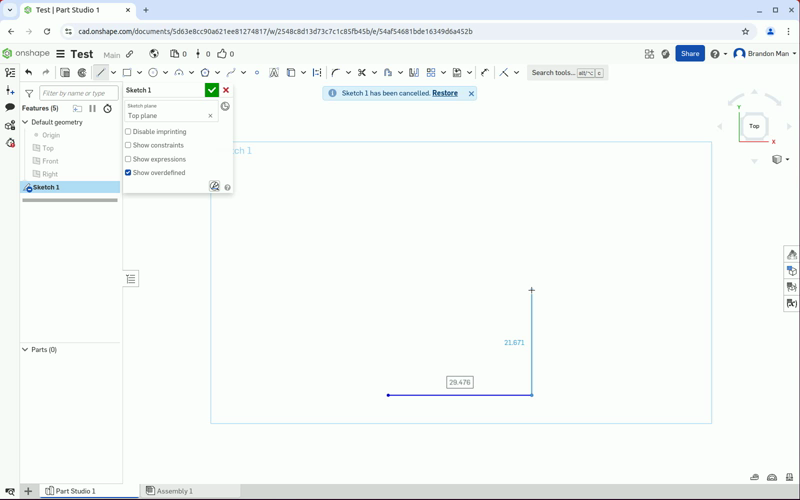
key_up(shift)
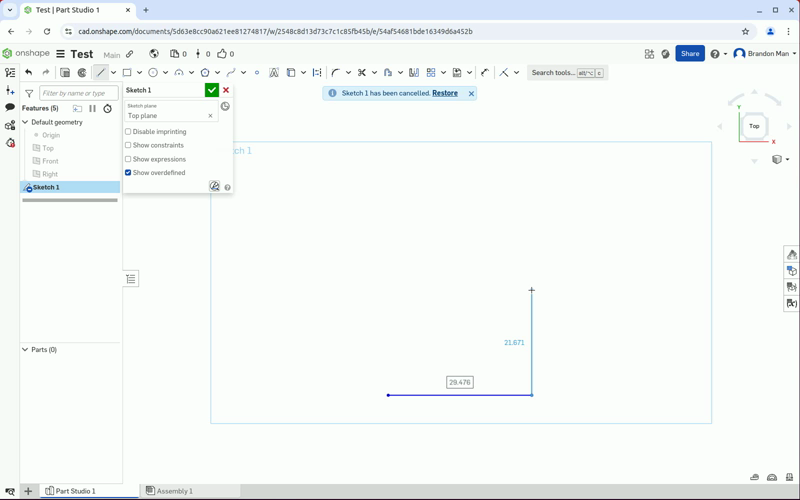
key_down(shift)
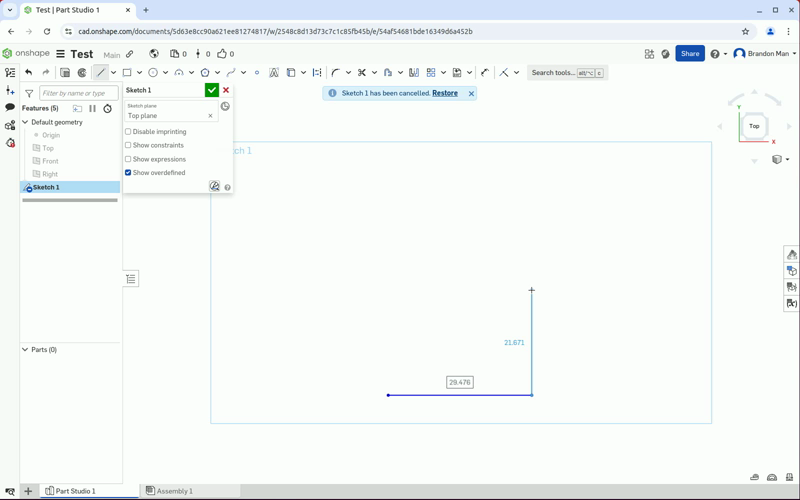
mouse_move(531, 171)
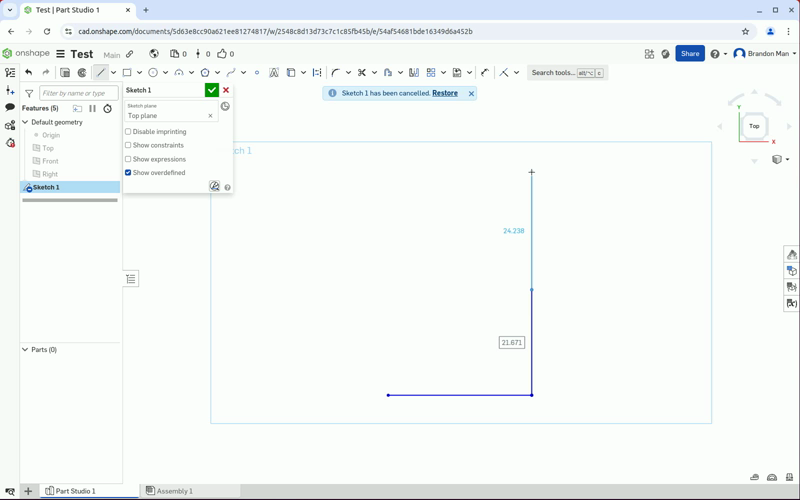
click(531, 171)
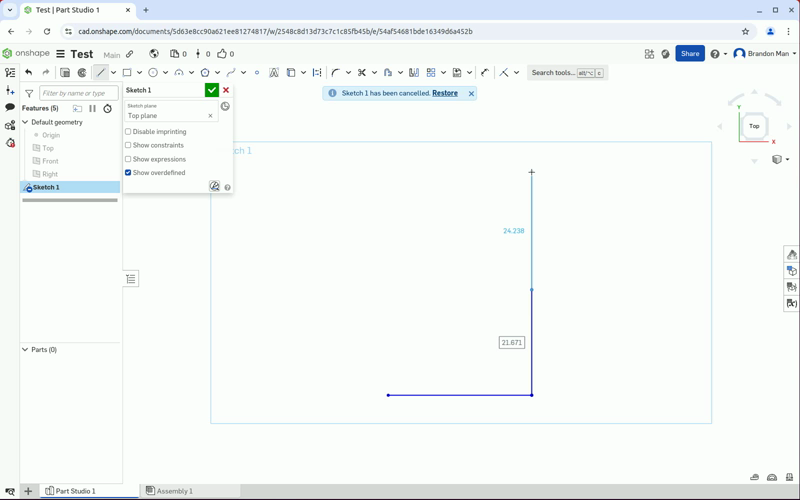
key_up(shift)
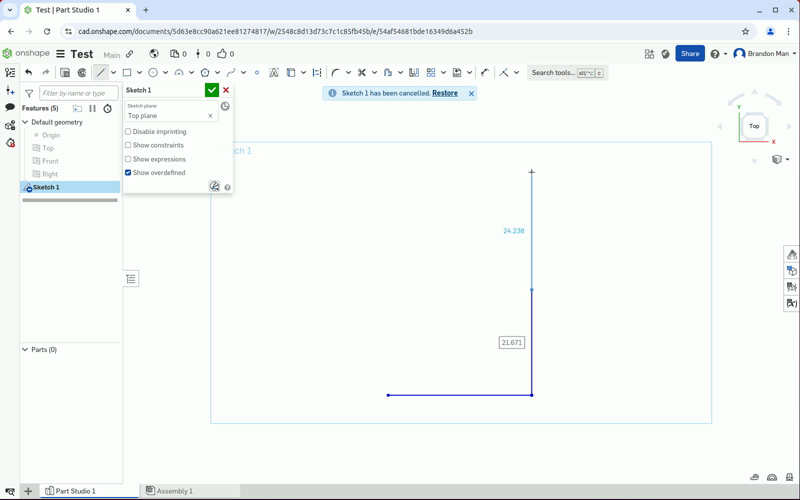
key_down(shift)
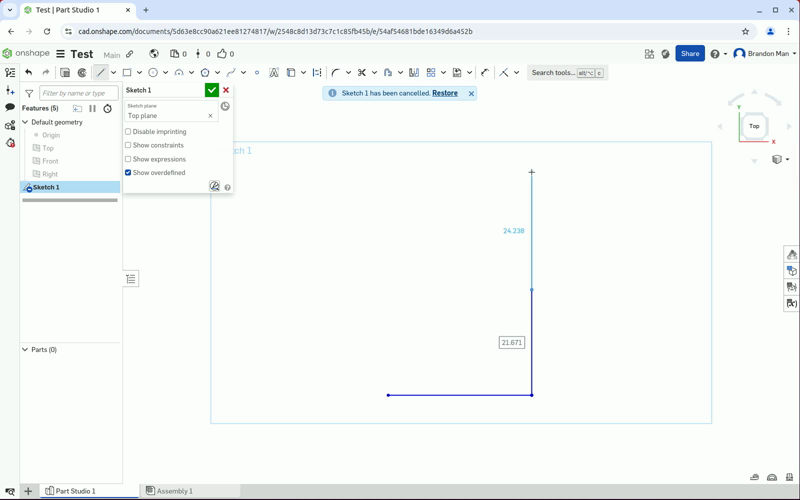
mouse_move(388, 171)
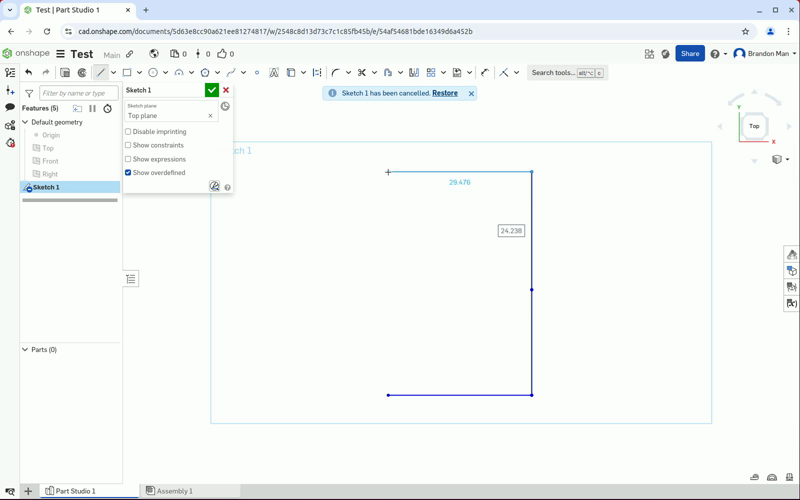
click(388, 171)
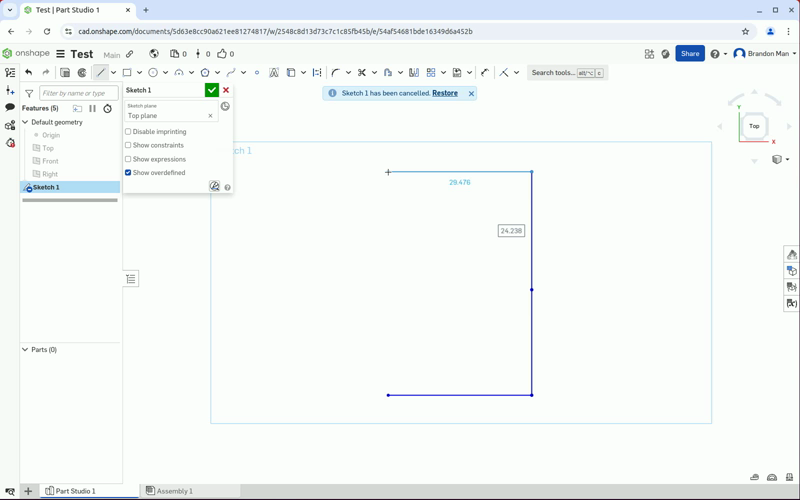
key_up(shift)
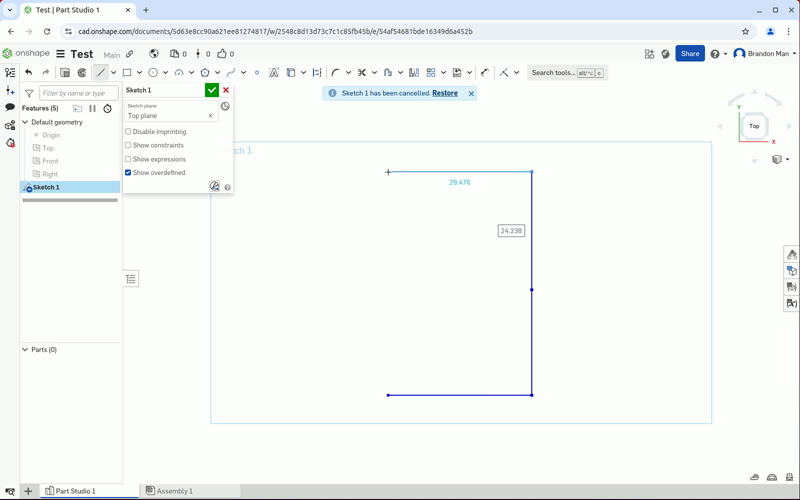
key_down(shift)
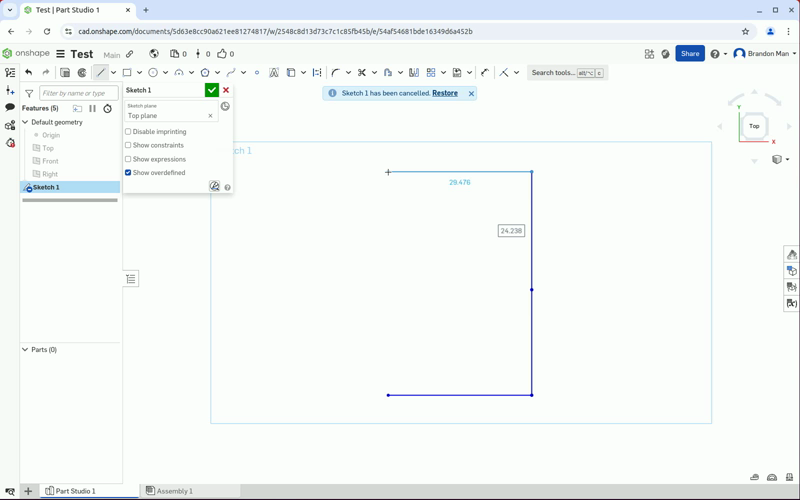
mouse_move(388, 395)
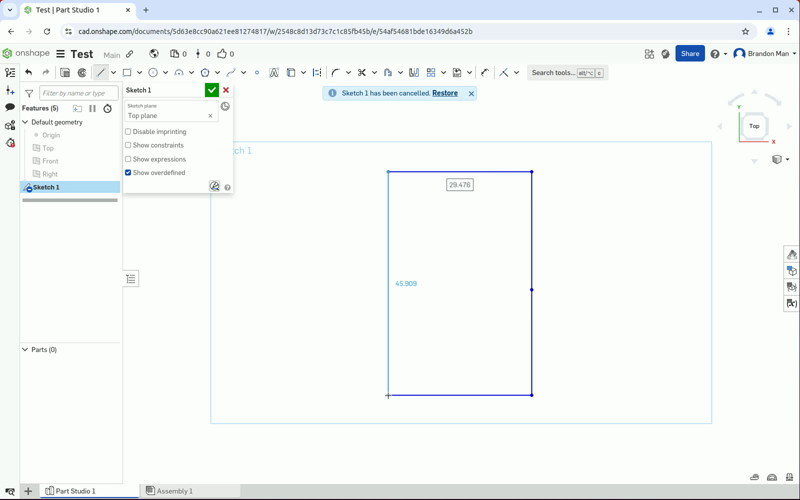
key_up(shift)
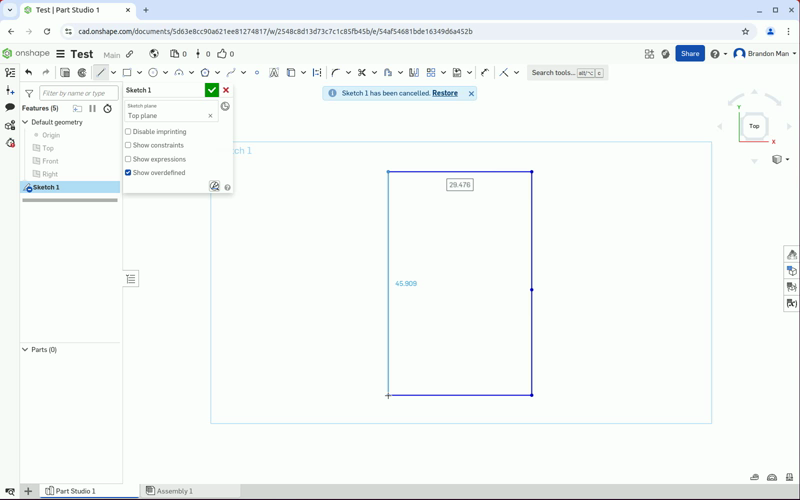
click(388, 395)
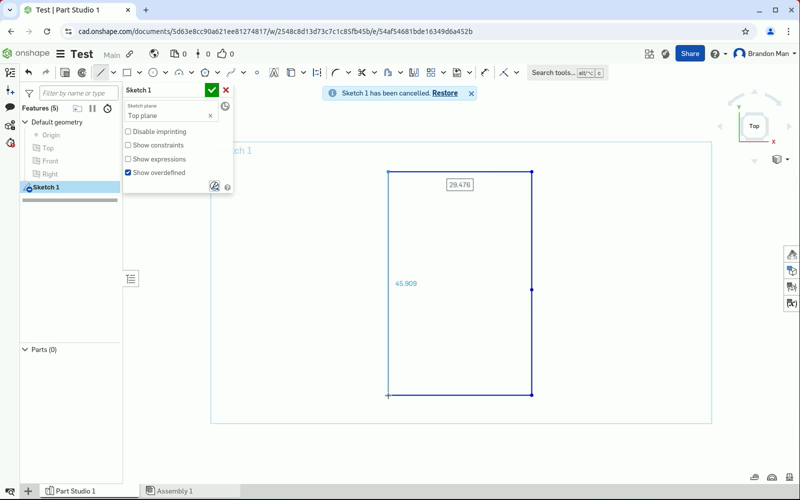
key(esc)
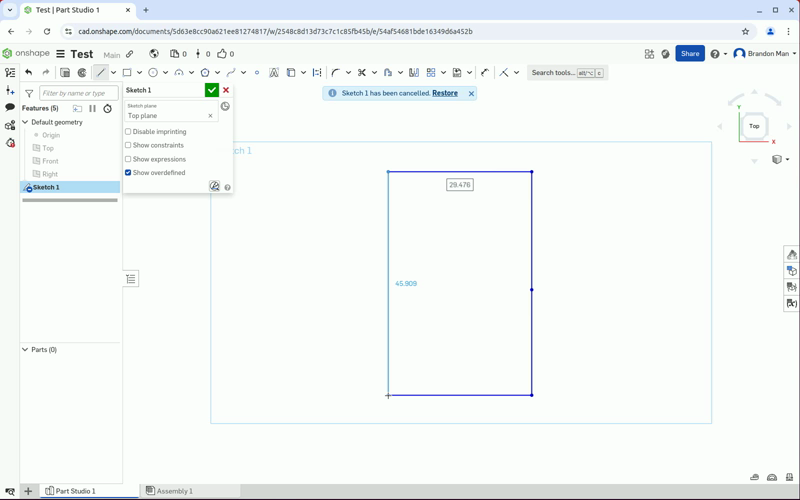
mouse_move(498, 269)
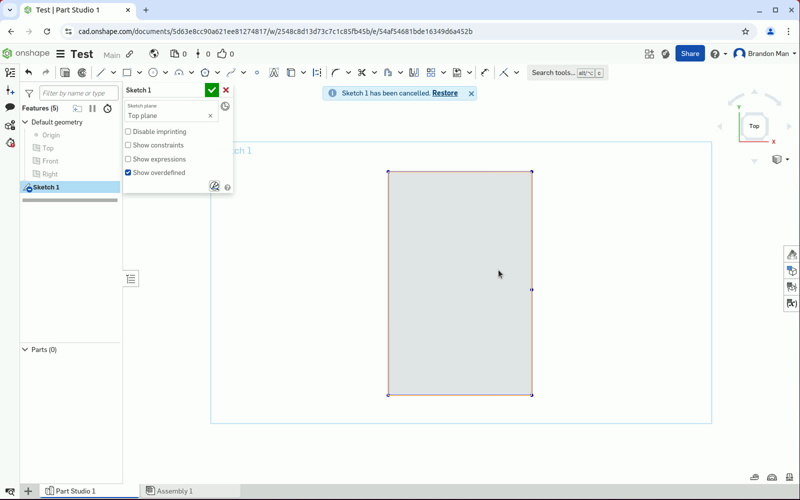
click(498, 269)
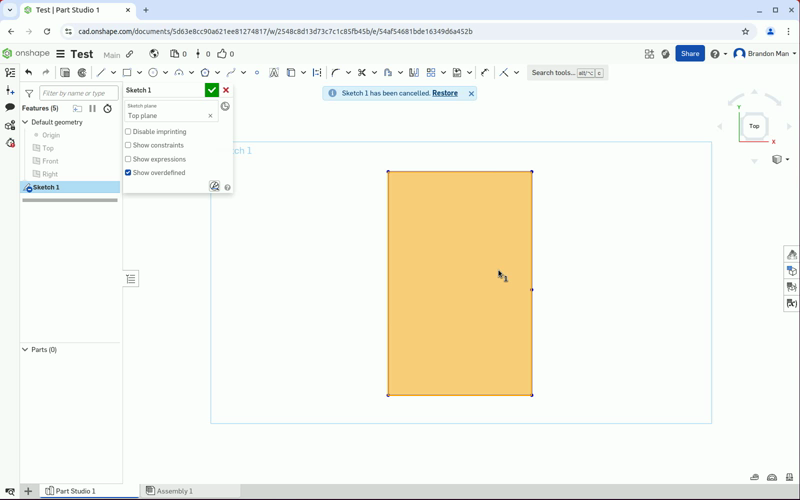
mouse_move(73, 352)
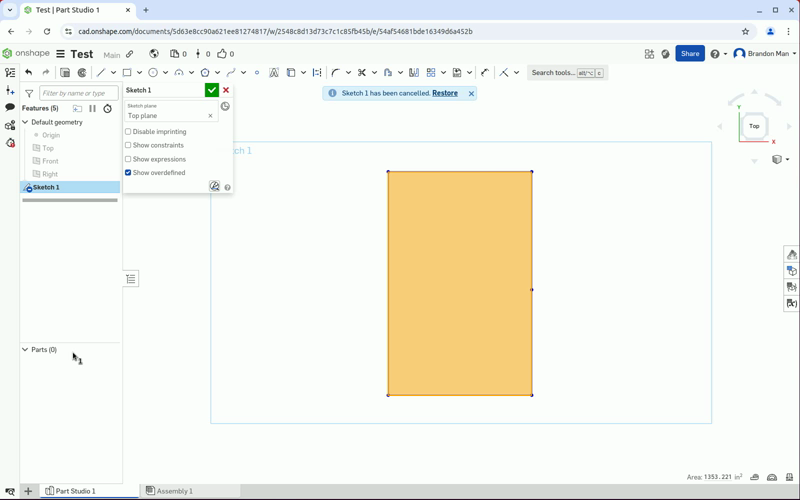
key(shift+y)
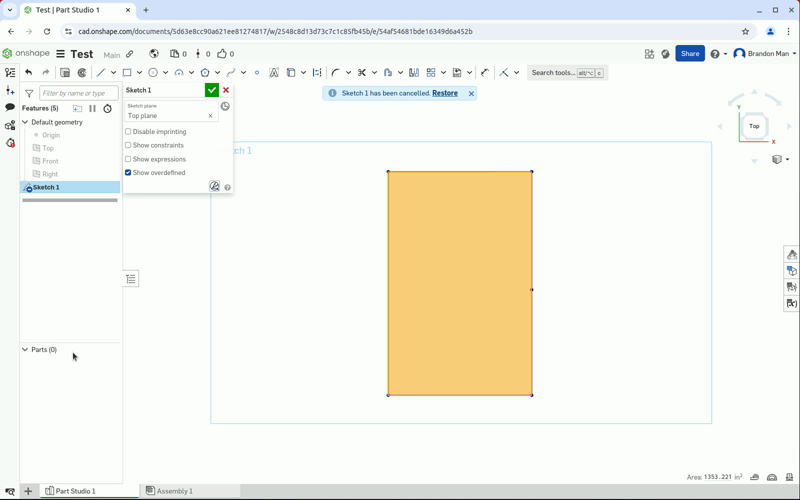
key(shift+e)
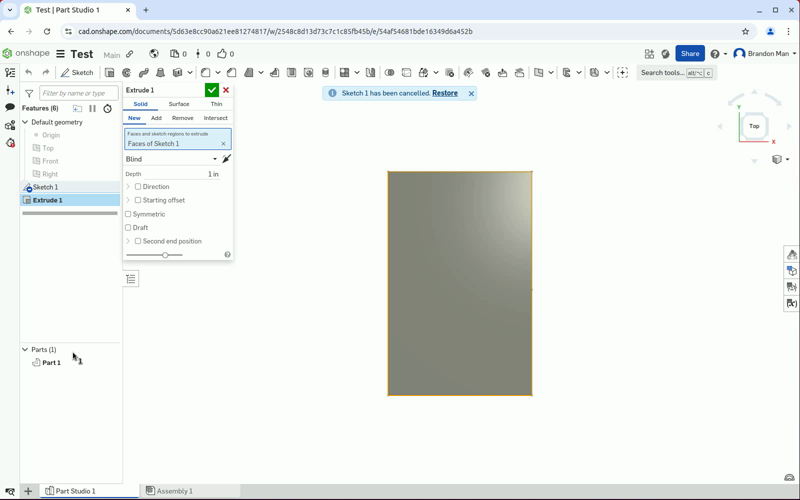
mouse_move(143, 106)
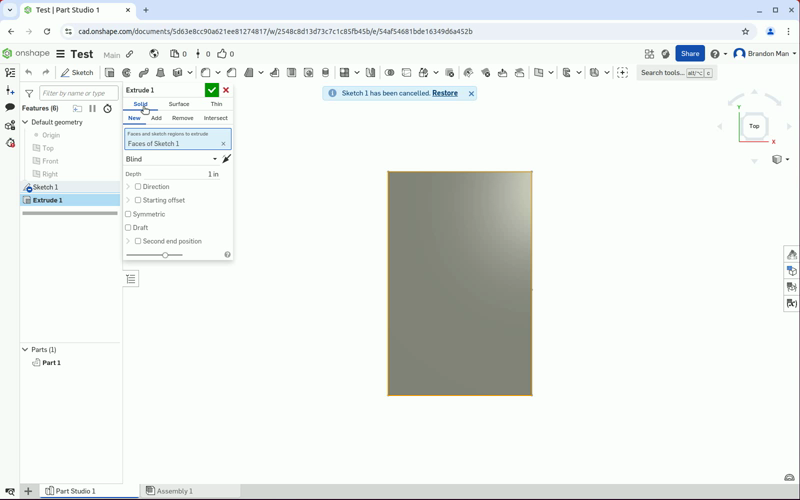
click(143, 106)
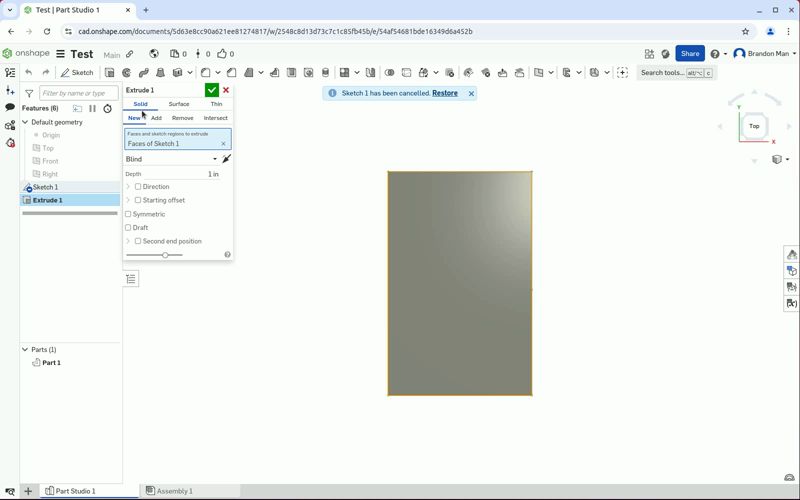
mouse_move(137, 120)
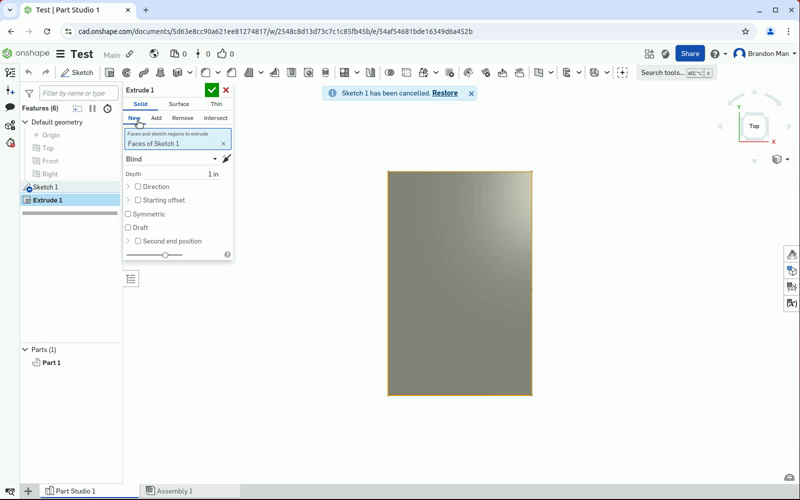
click(137, 120)
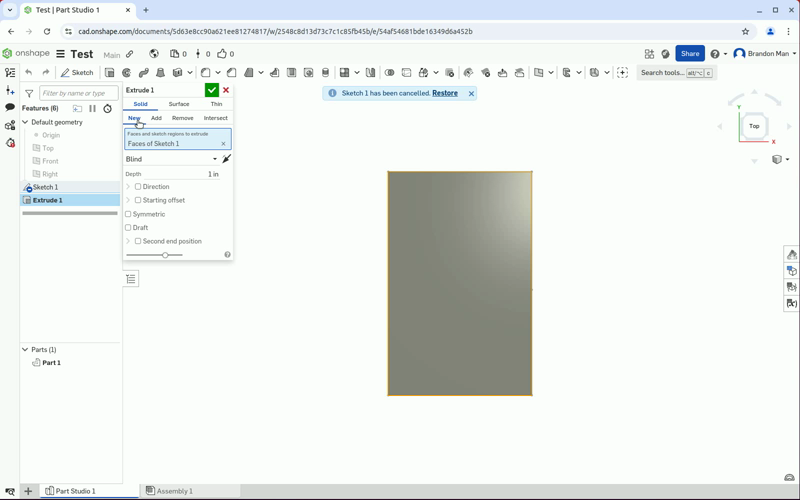
key(tab, 4)
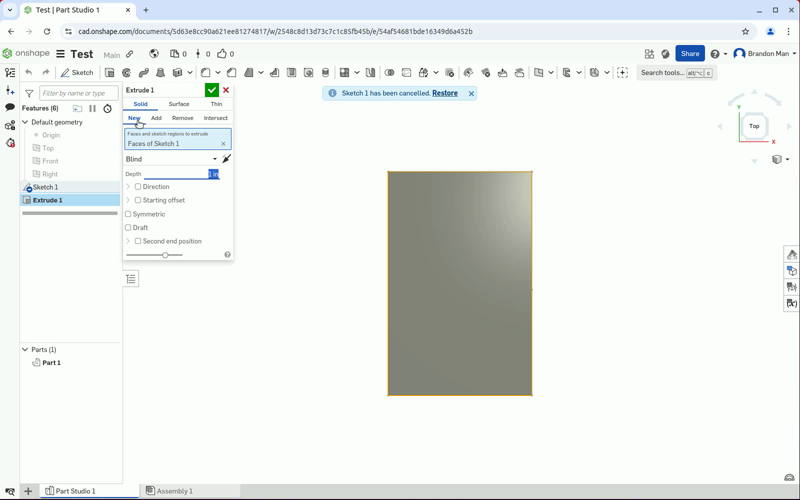
text(0.241)
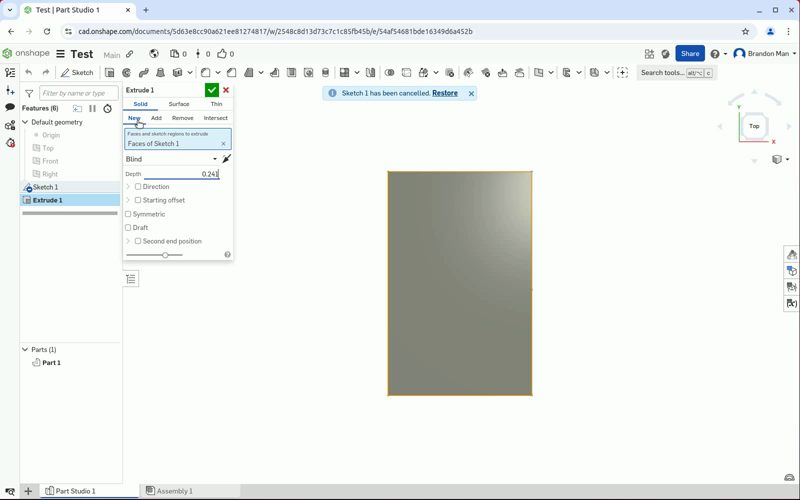
key(enter)
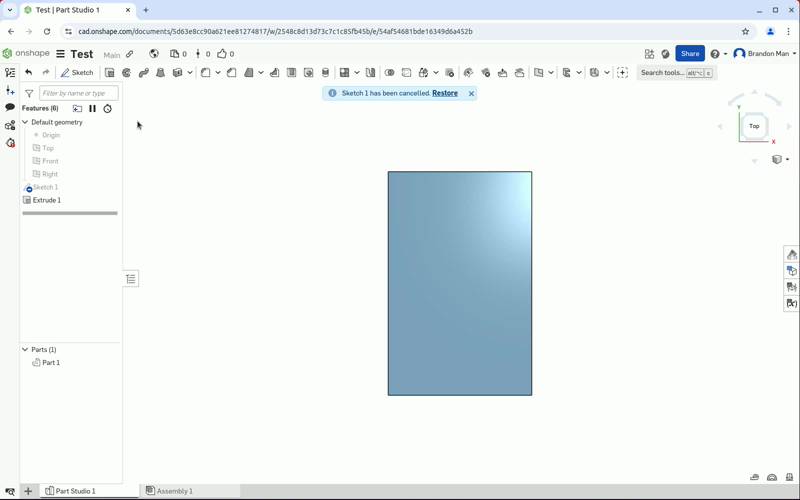
key(shift+h)
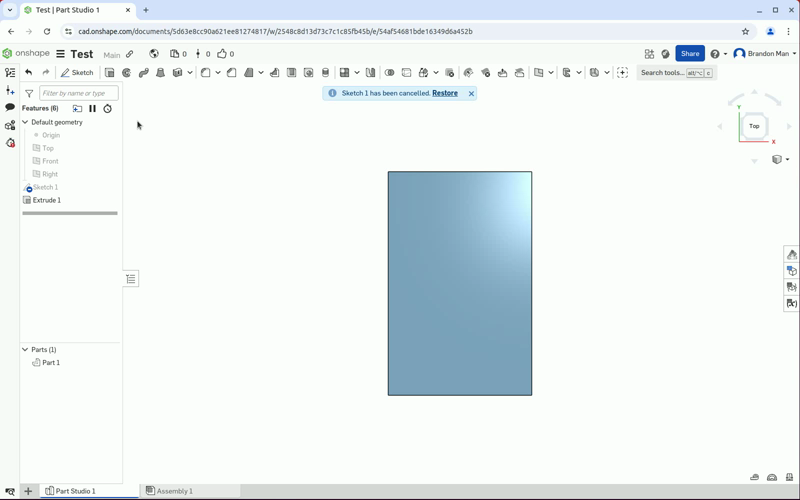
key(shift+h)
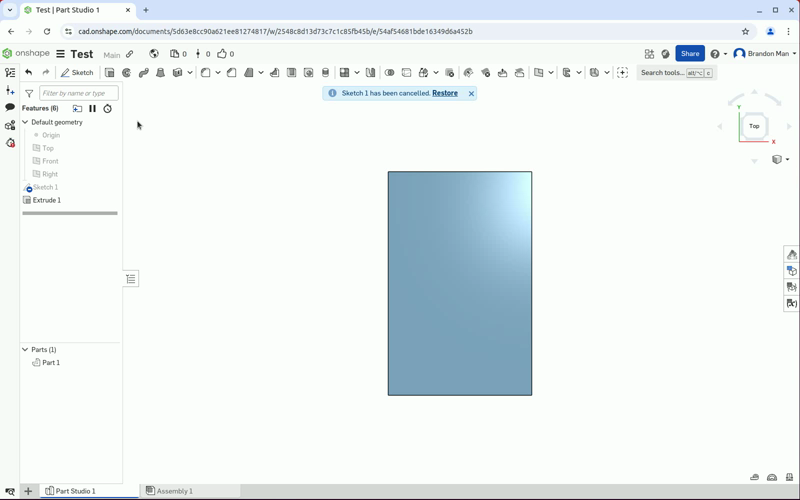
mouse_move(73, 189)
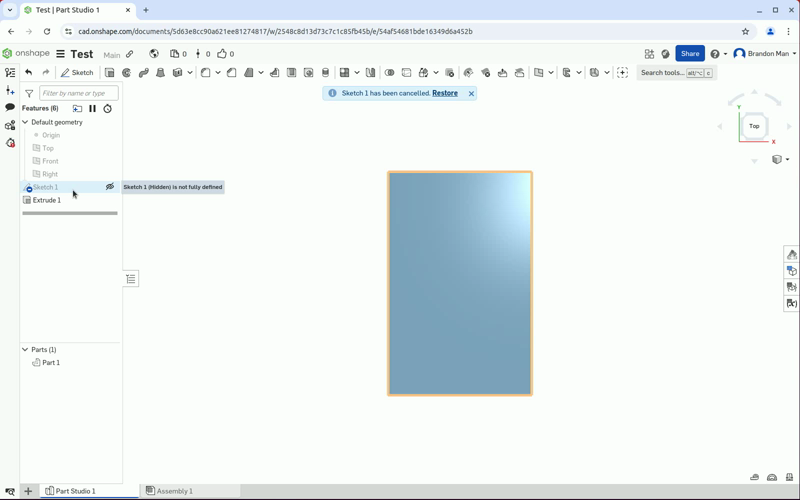
click(73, 189)
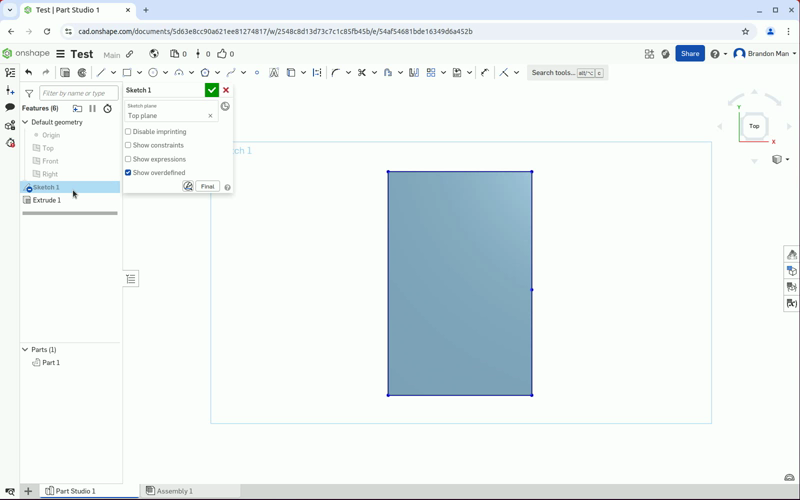
mouse_move(229, 92)
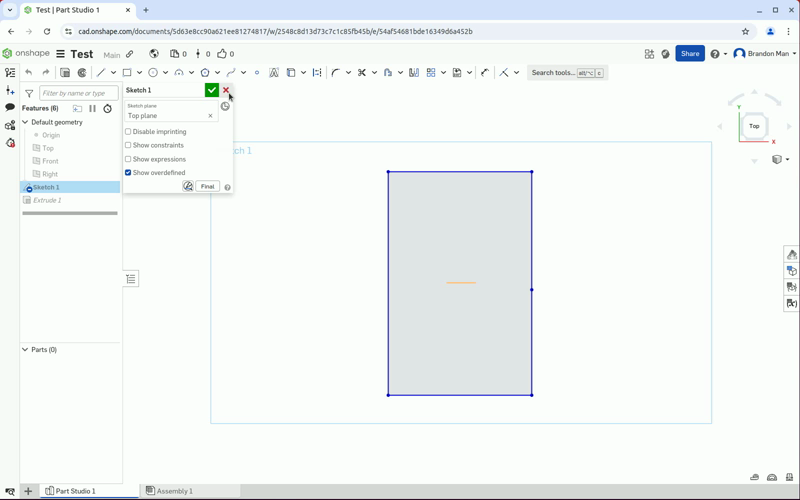
click(229, 92)
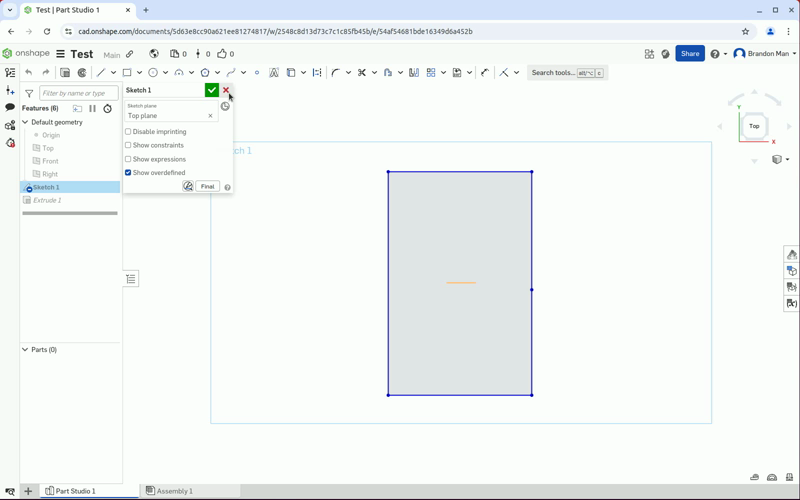
key(shift+s)
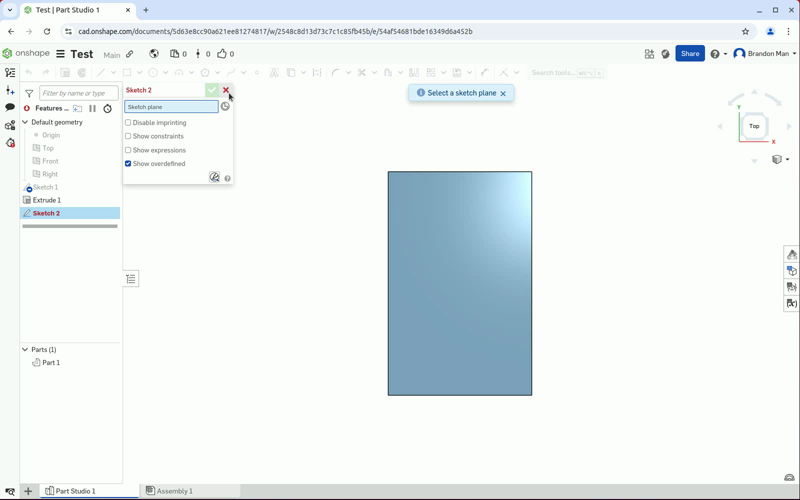
mouse_move(73, 150)
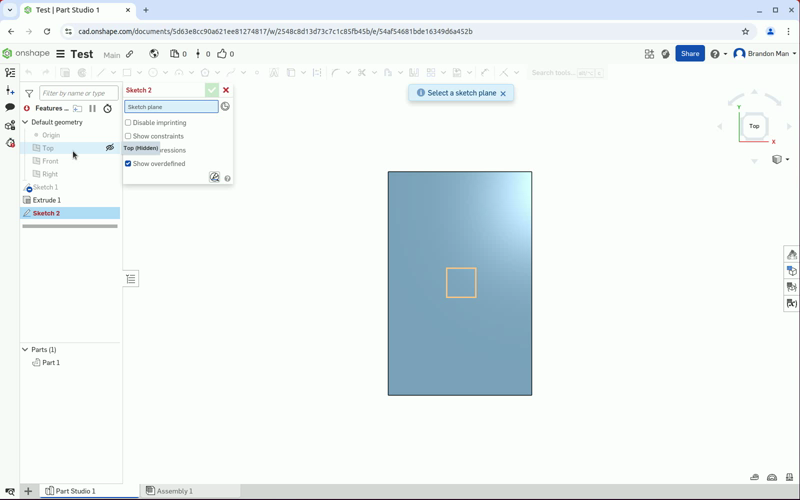
click(73, 150)
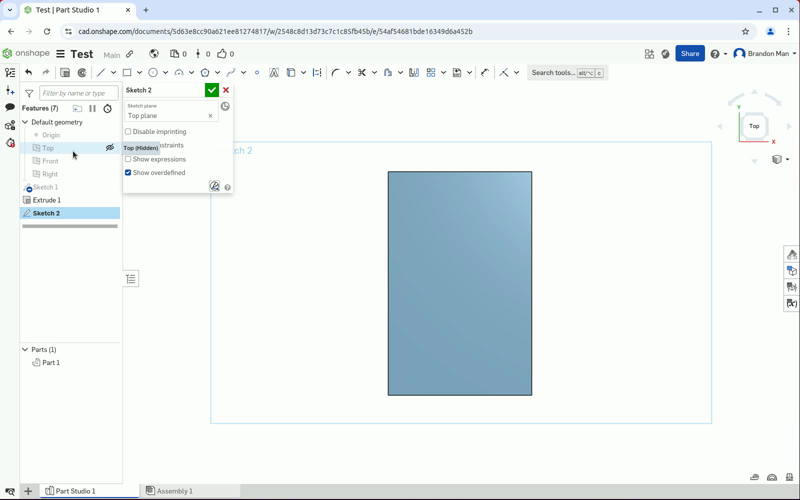
mouse_move(73, 352)
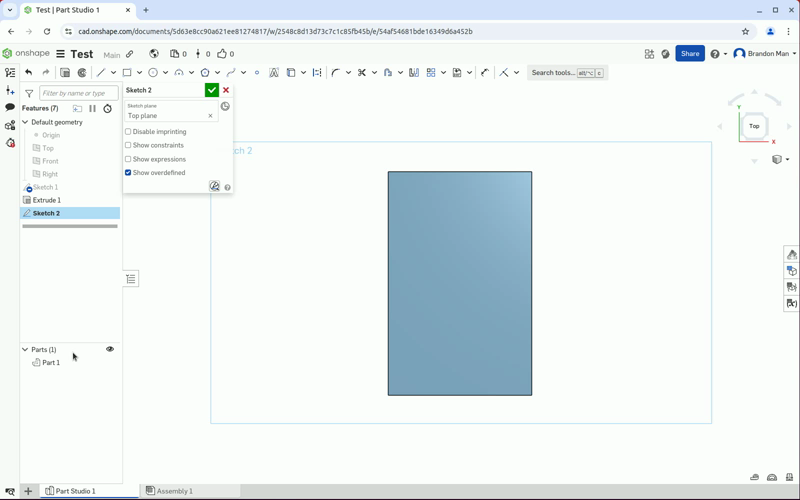
key(y)
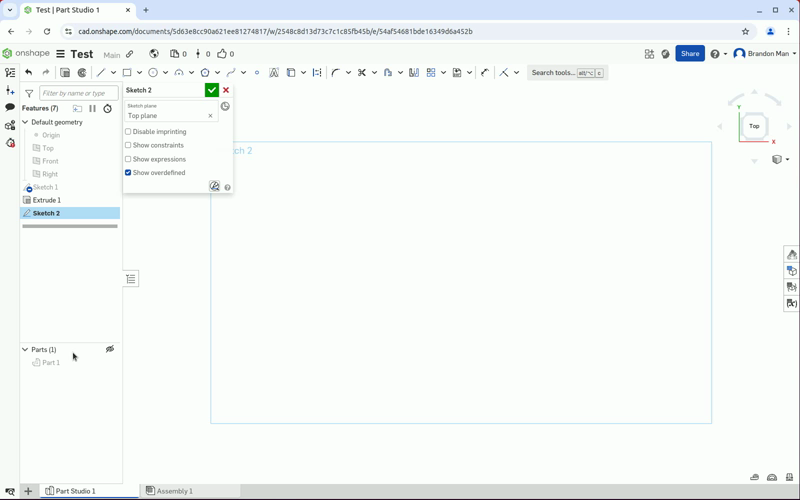
key(l)
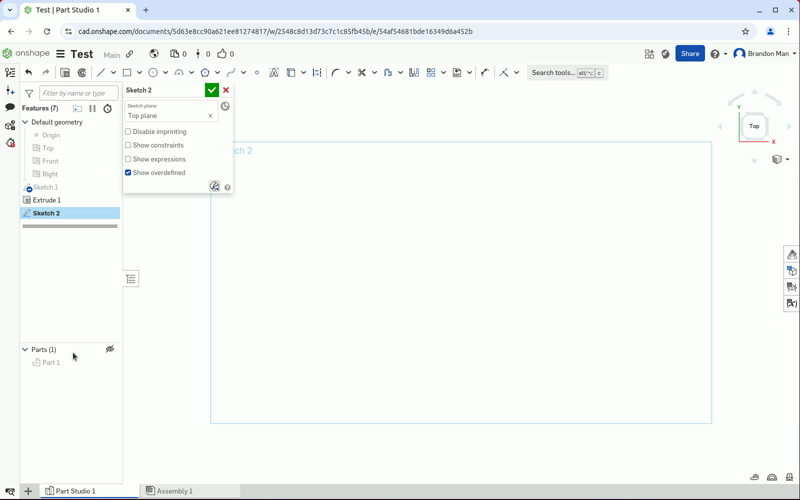
key_down(shift)
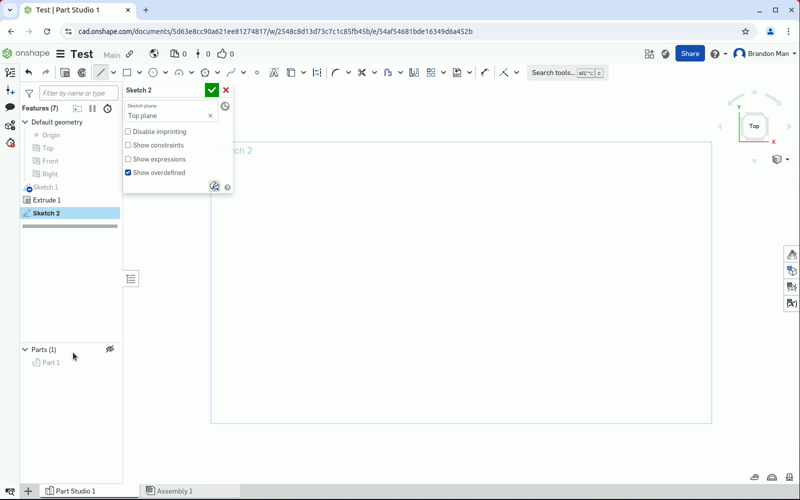
mouse_move(533, 290)
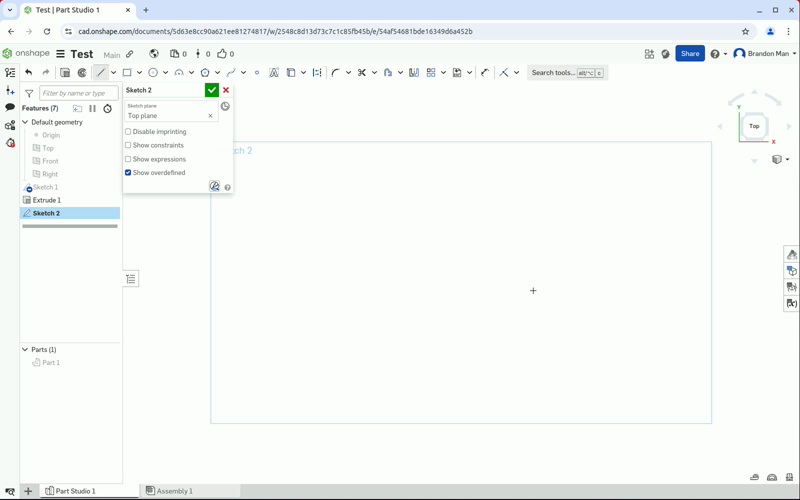
click(533, 290)
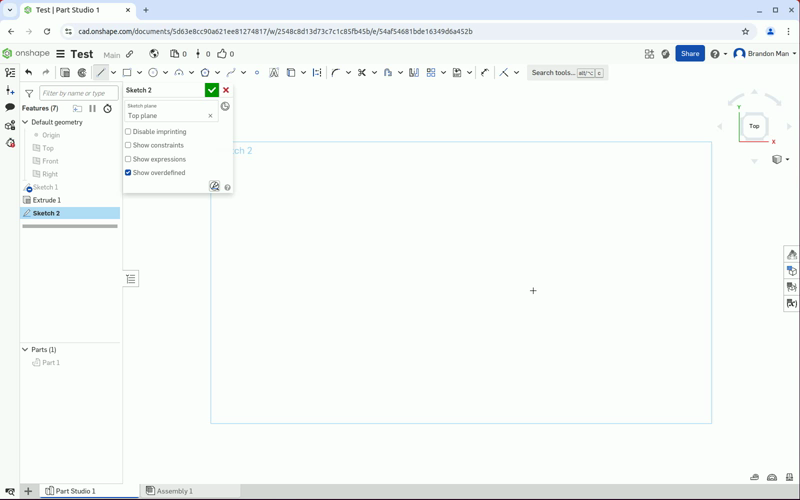
key_up(shift)
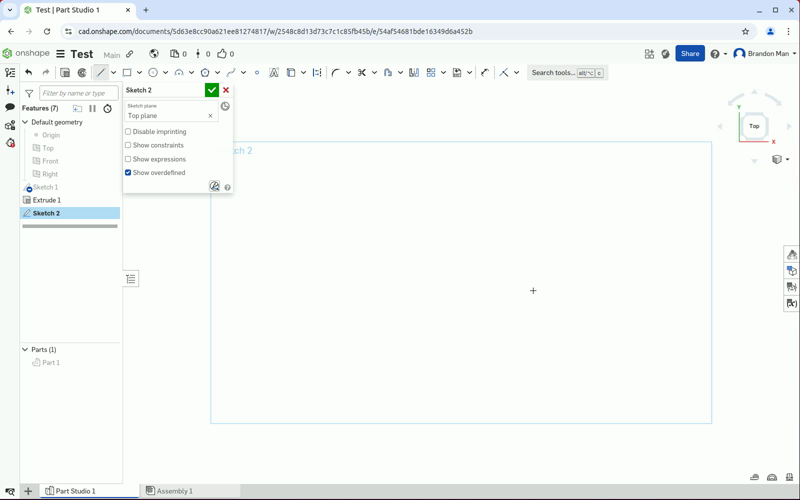
key_down(shift)
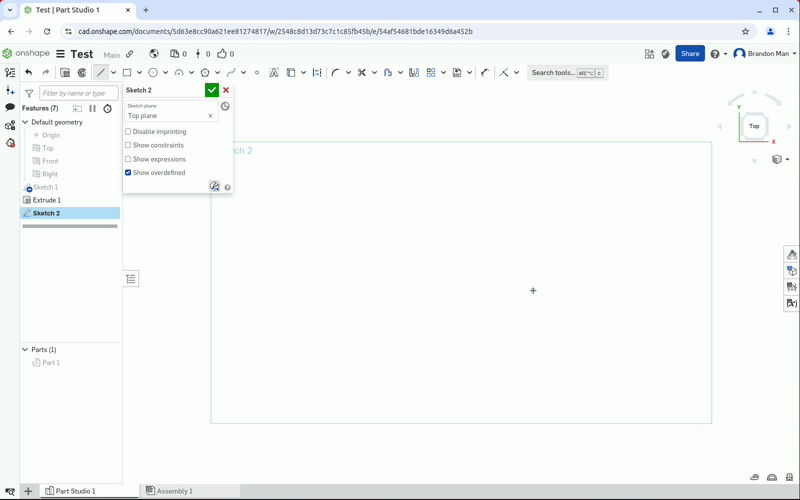
mouse_move(563, 290)
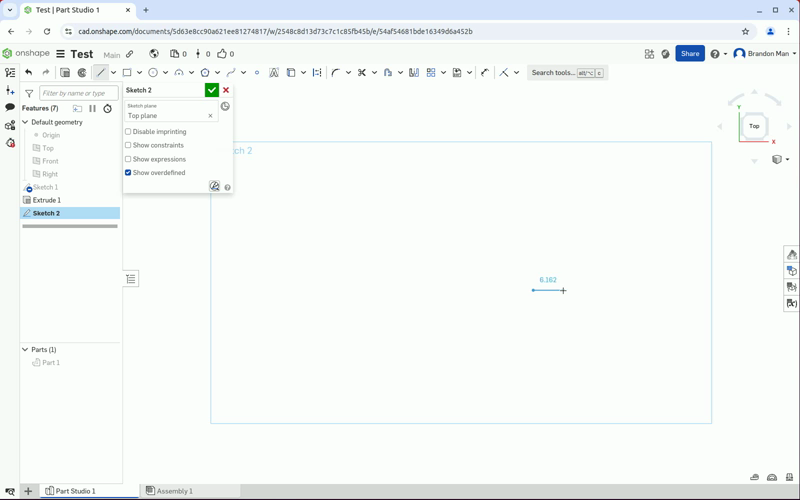
mouse_move(534, 290)
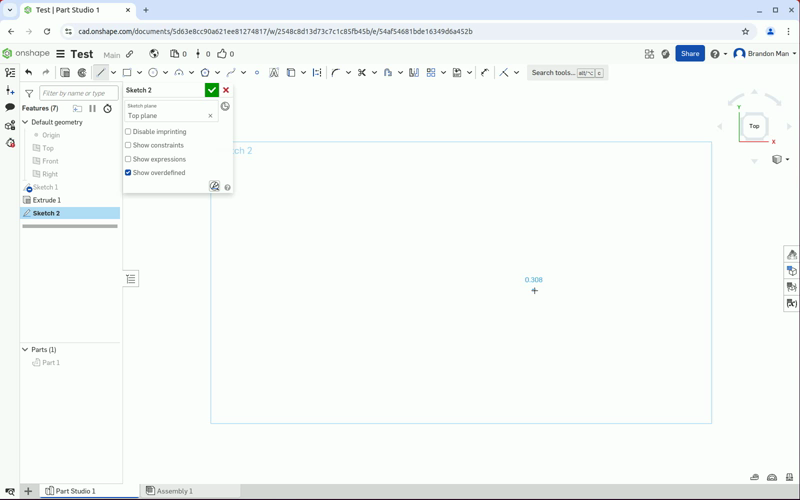
scroll(6)
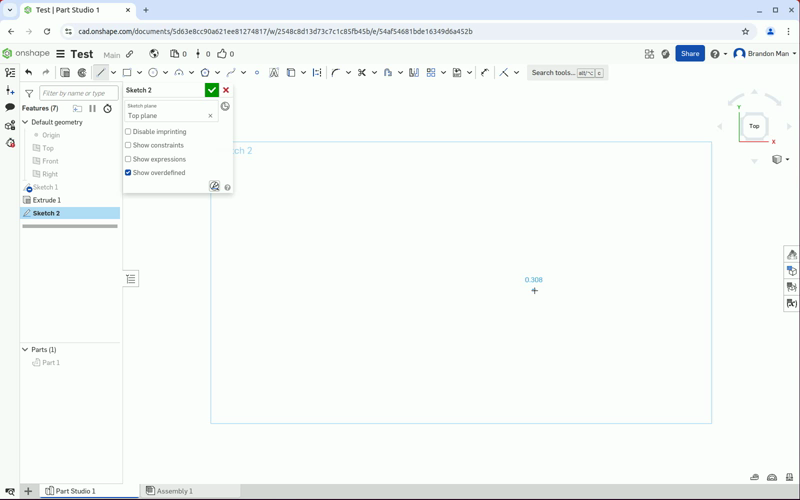
scroll(6)
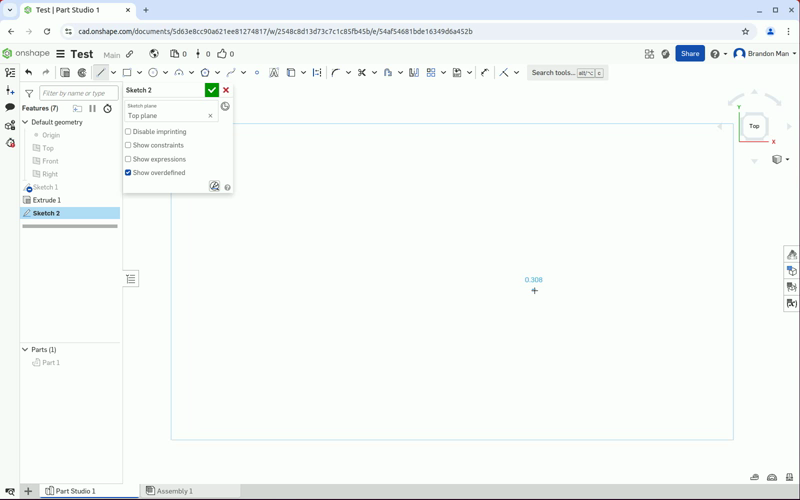
scroll(6)
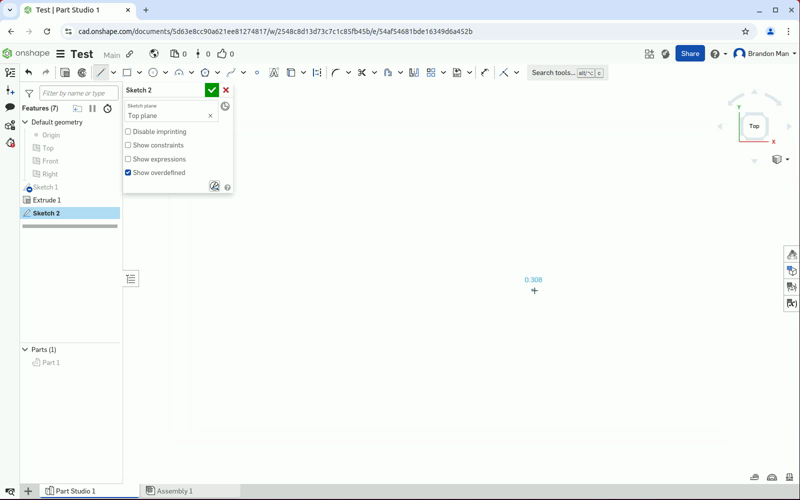
scroll(6)
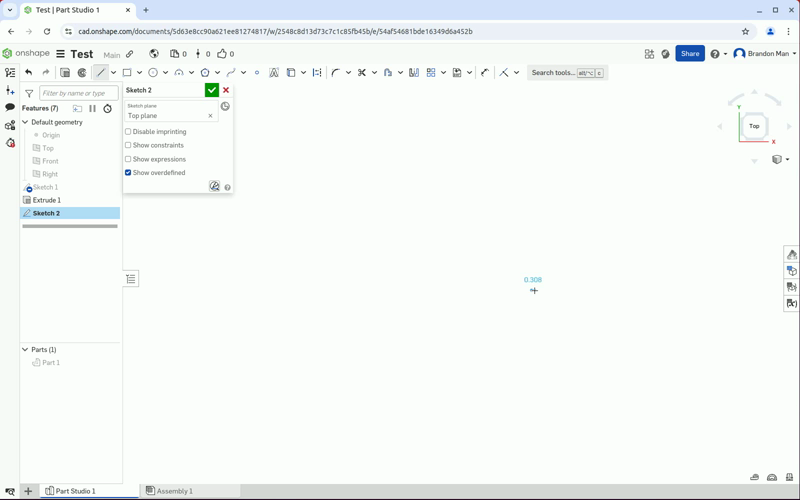
scroll(6)
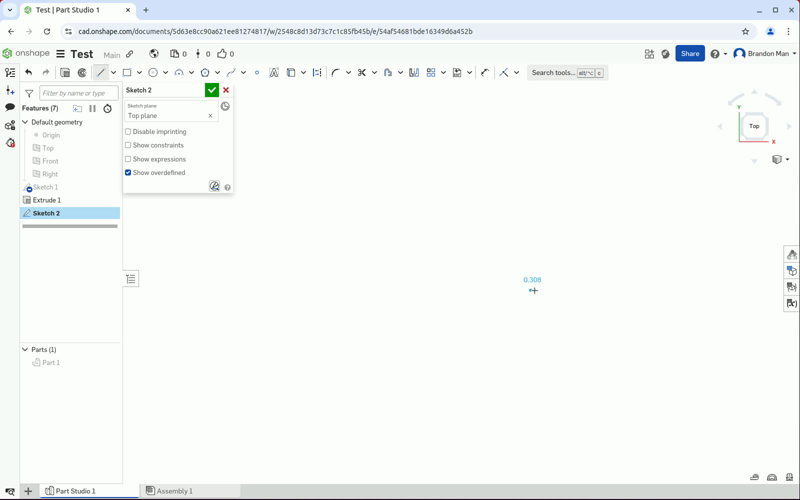
scroll(6)
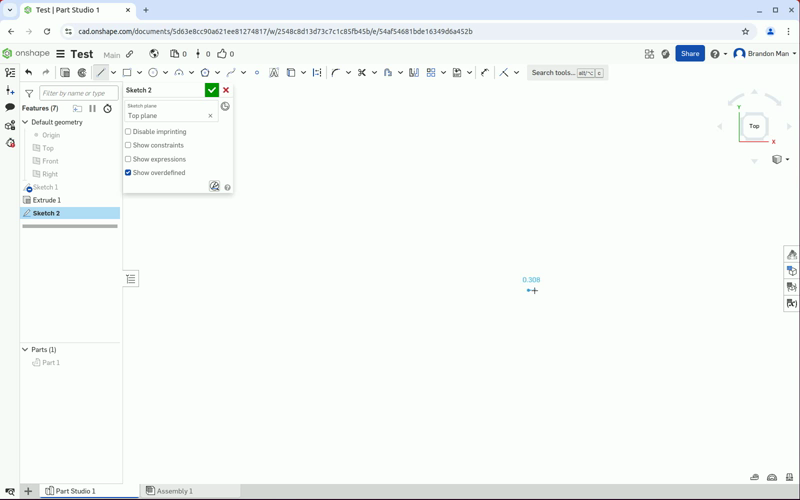
scroll(6)
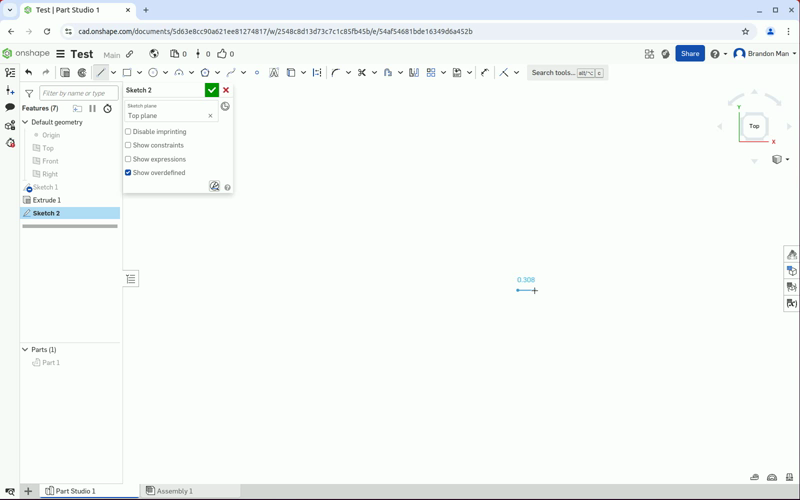
click(534, 290)
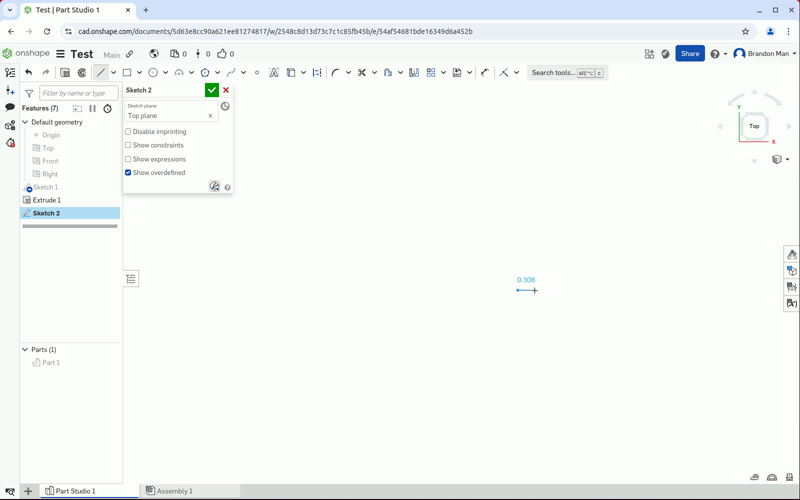
scroll(-6)
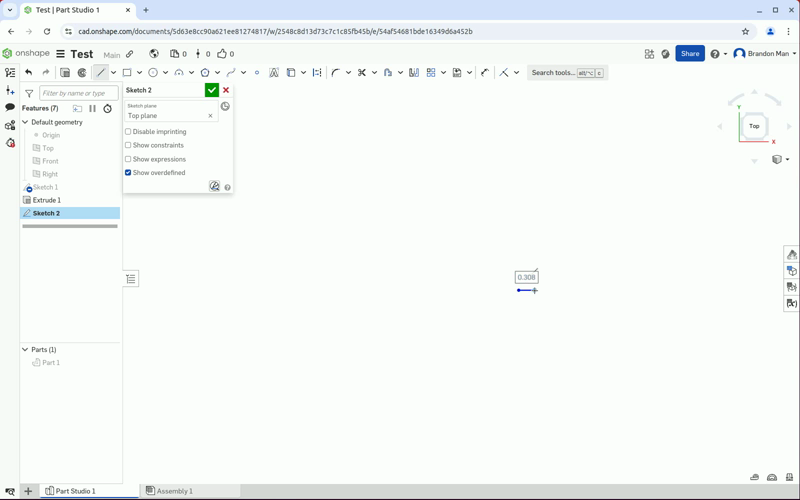
scroll(-6)
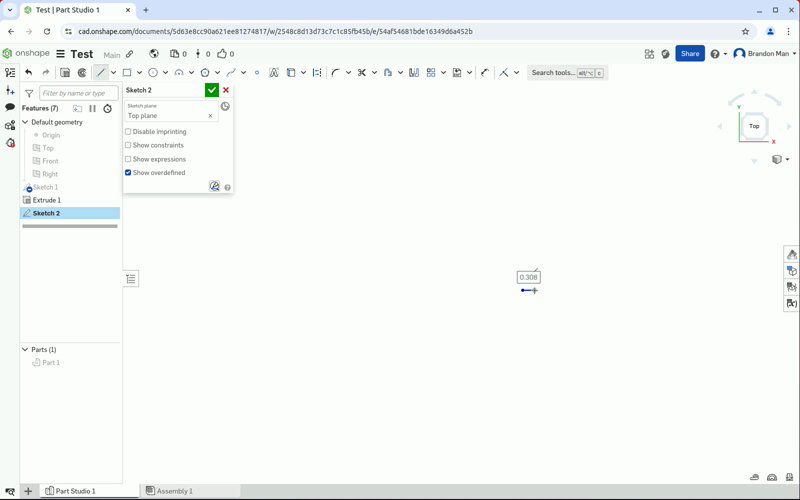
scroll(-6)
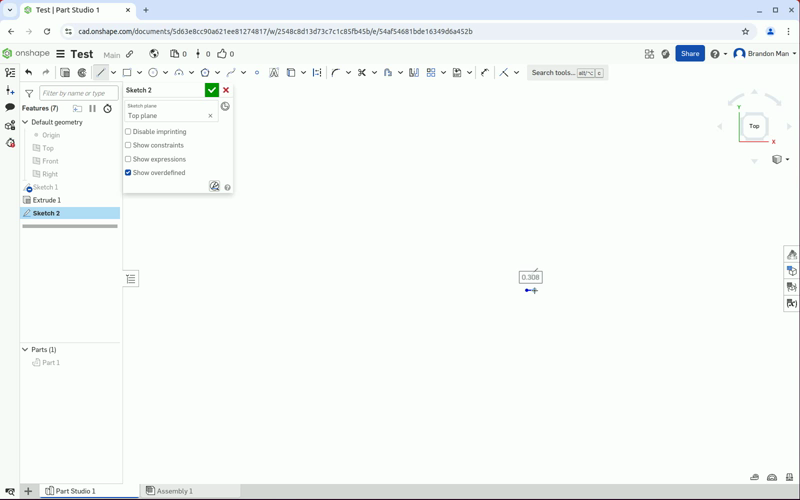
scroll(-6)
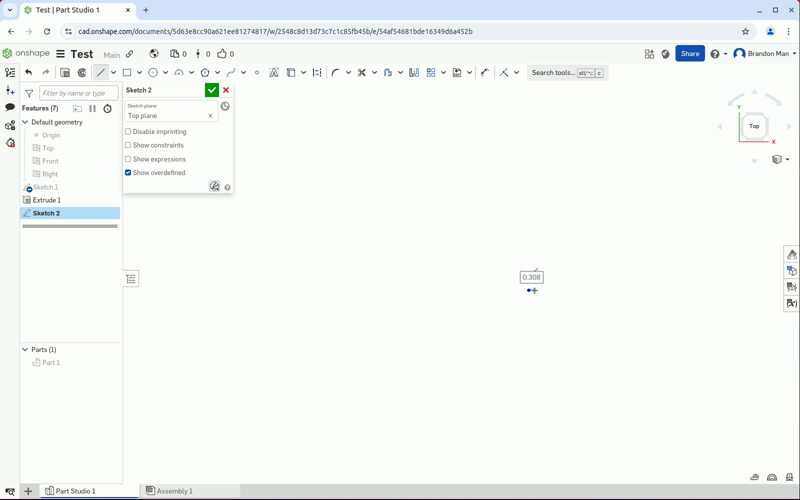
scroll(-6)
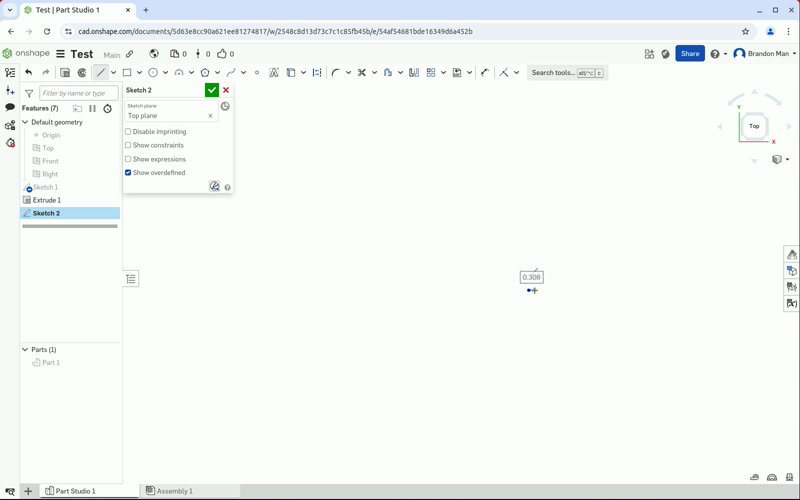
scroll(-6)
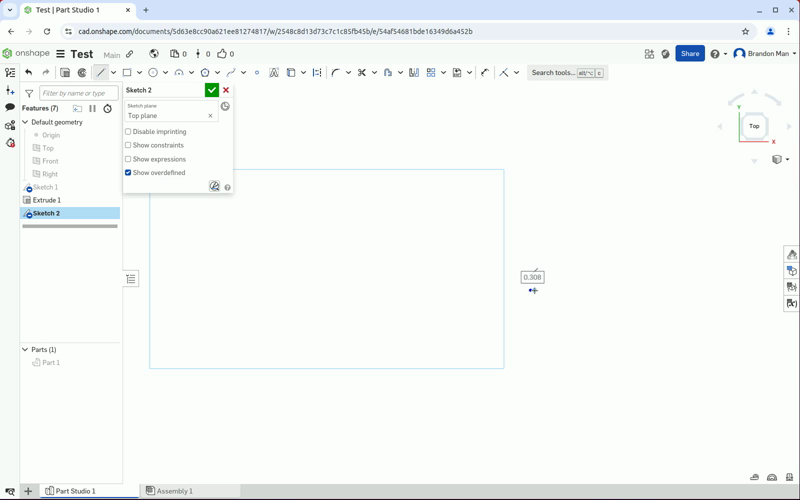
scroll(-6)
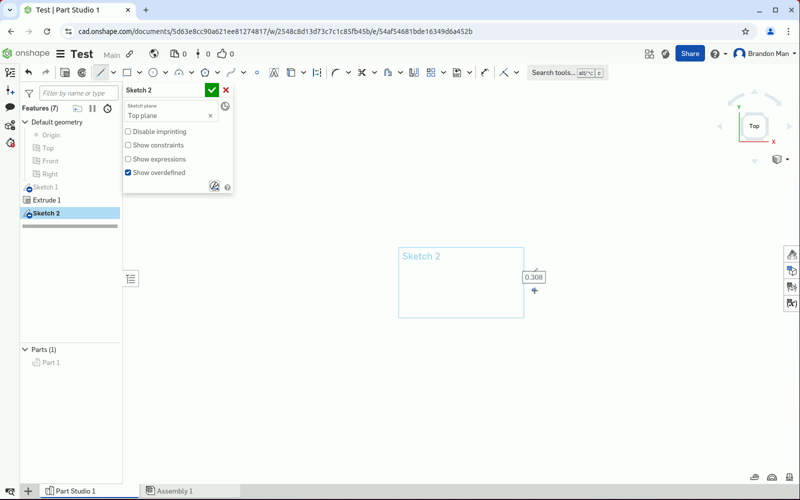
key_up(shift)
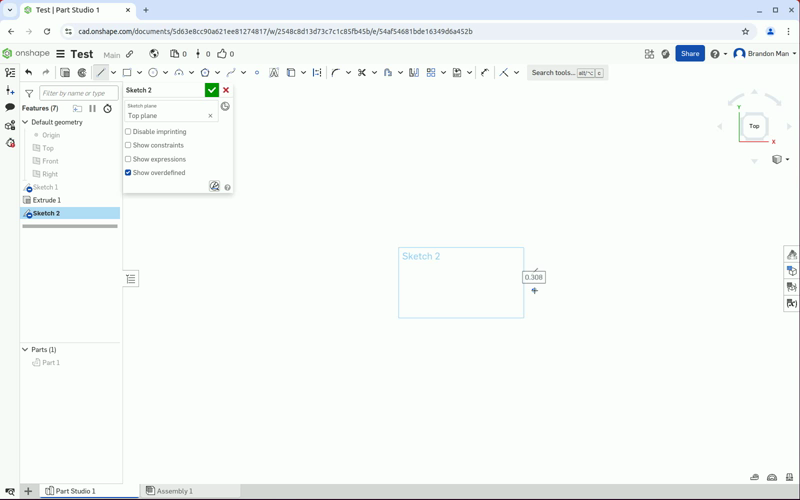
key_down(shift)
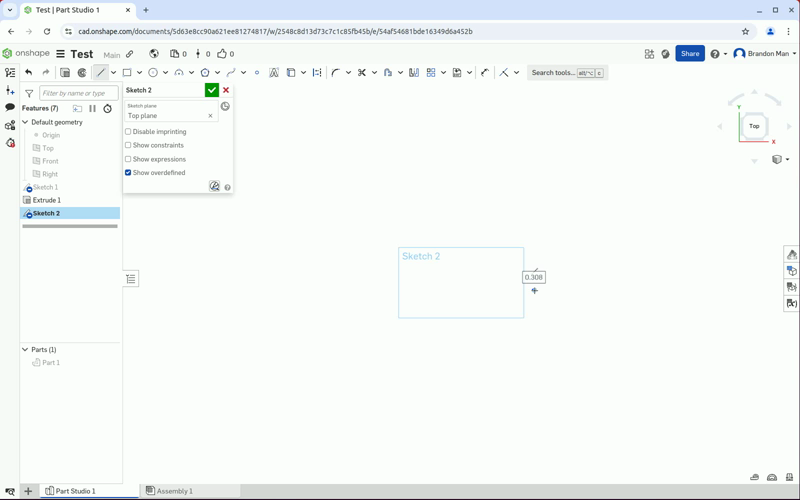
mouse_move(564, 290)
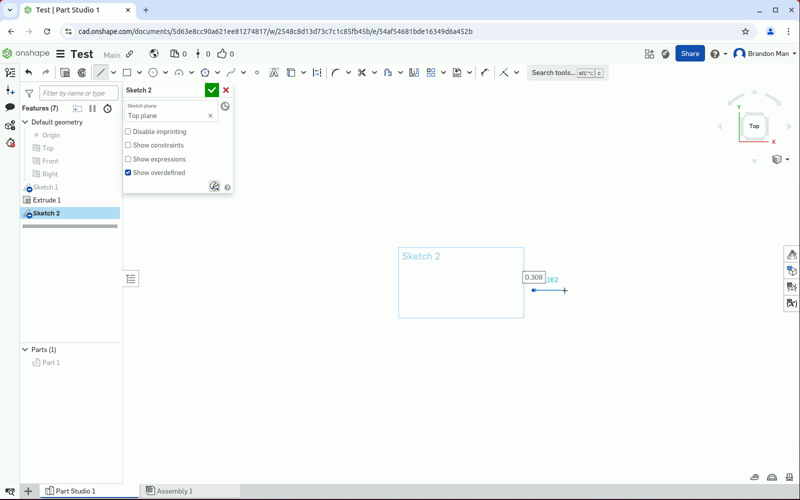
mouse_move(534, 289)
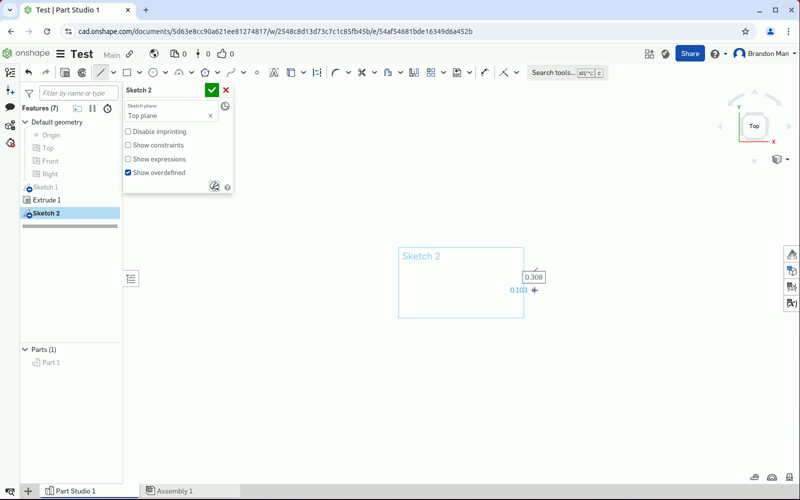
scroll(6)
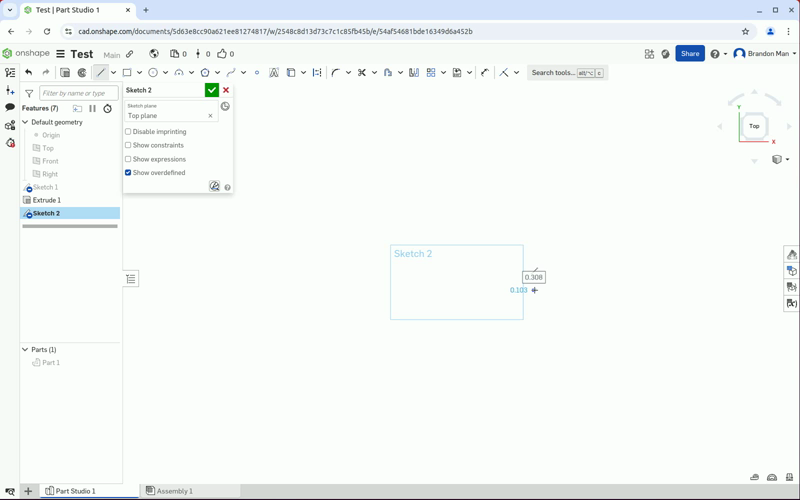
scroll(6)
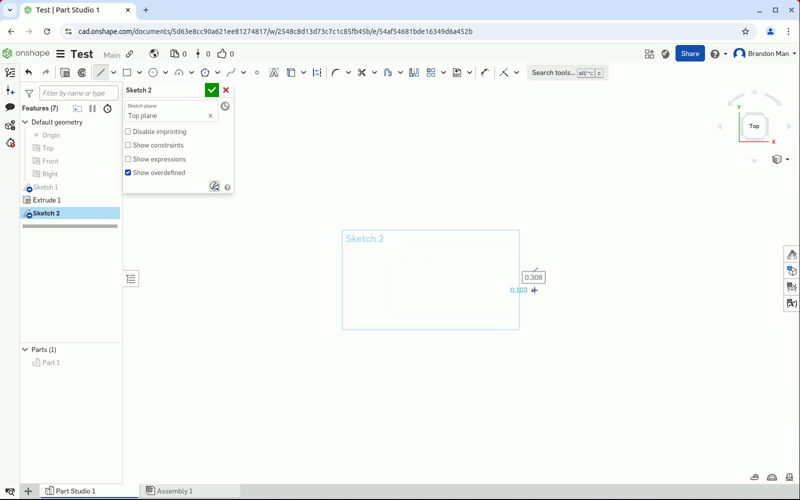
scroll(6)
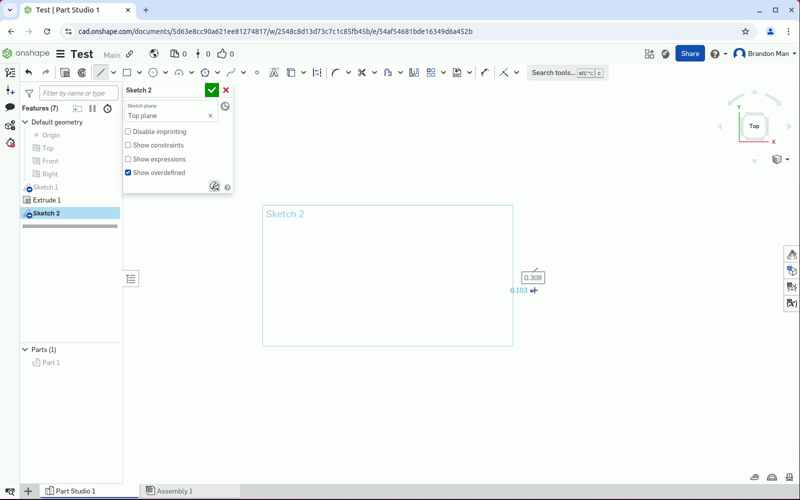
scroll(6)
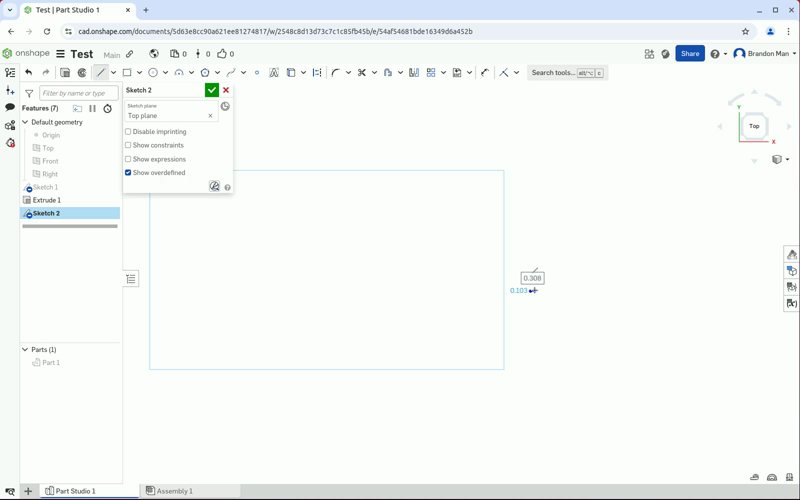
scroll(6)
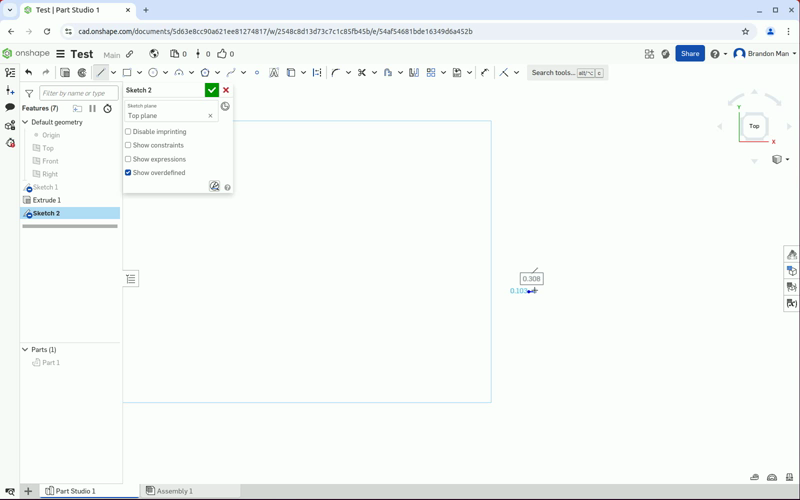
scroll(6)
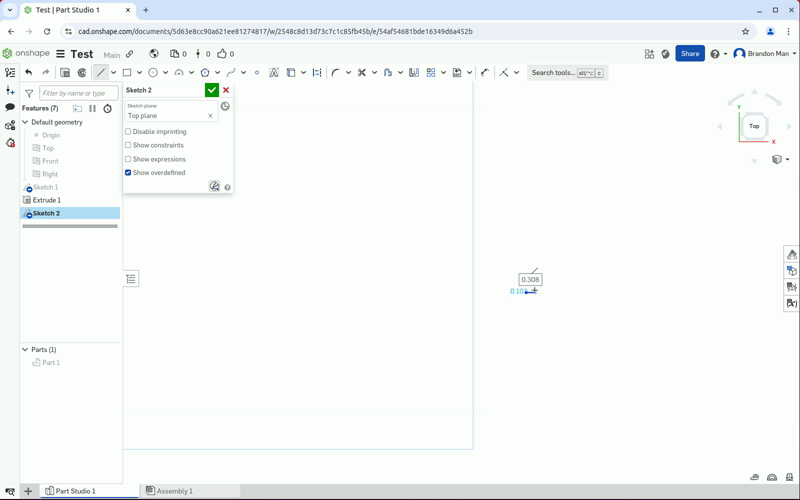
scroll(6)
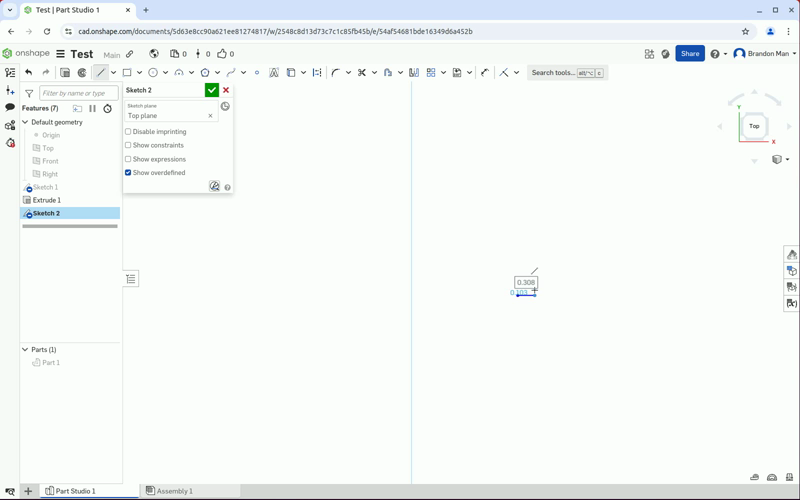
click(534, 289)
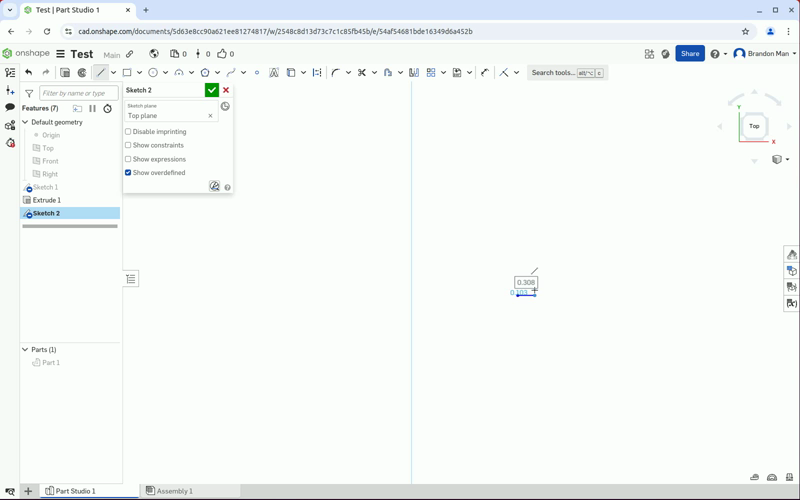
scroll(-6)
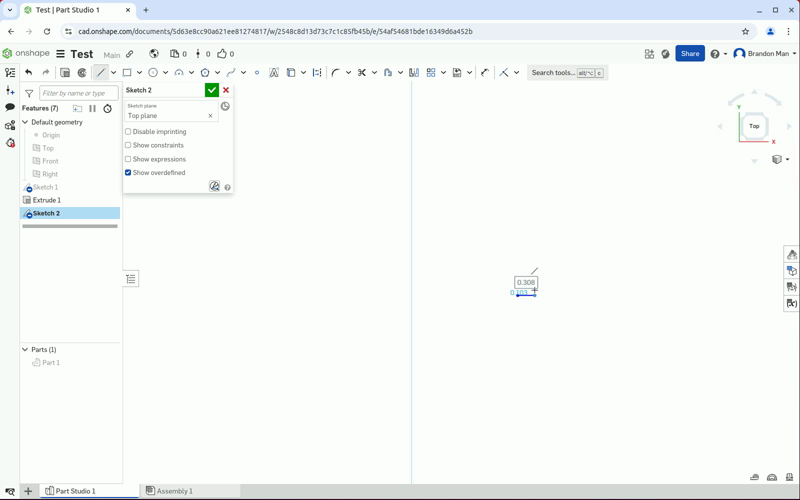
scroll(-6)
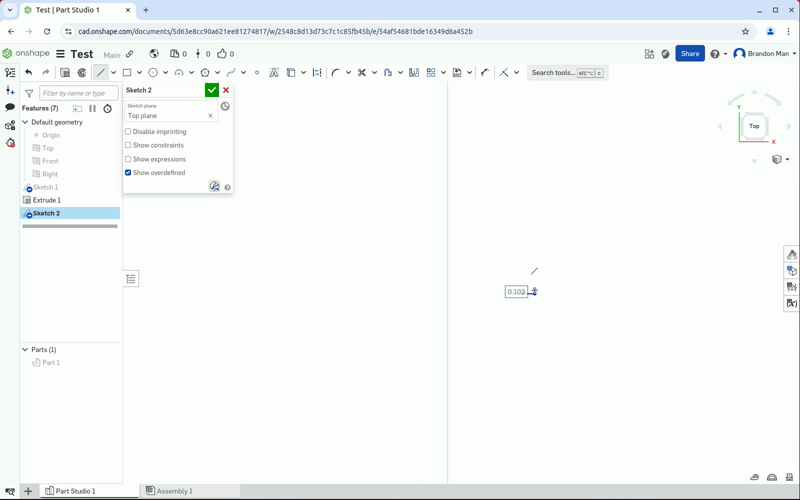
scroll(-6)
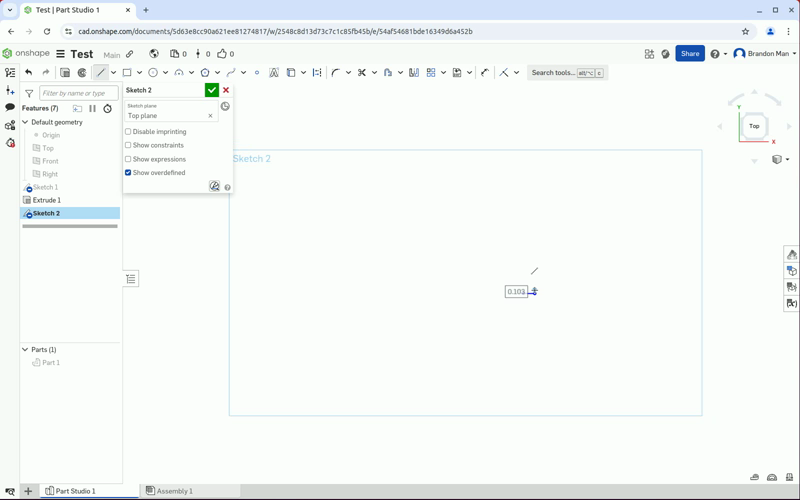
scroll(-6)
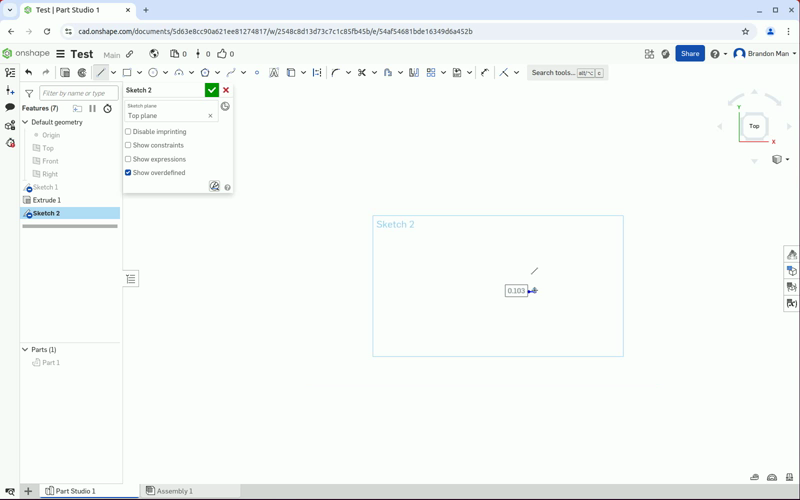
scroll(-6)
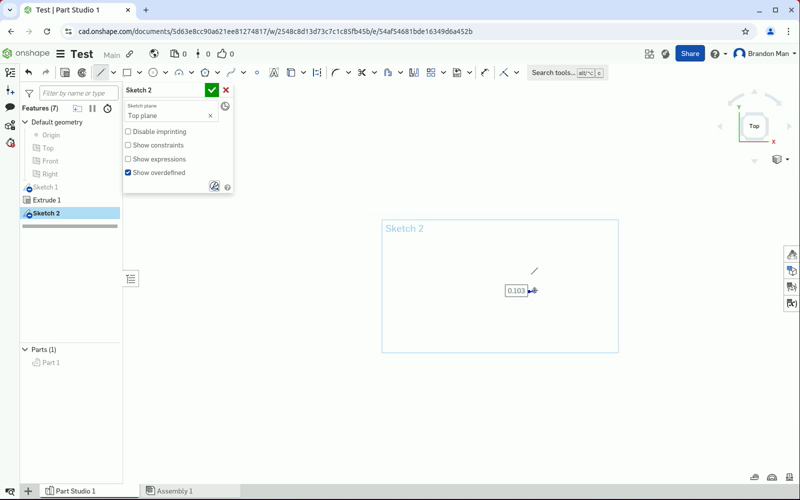
scroll(-6)
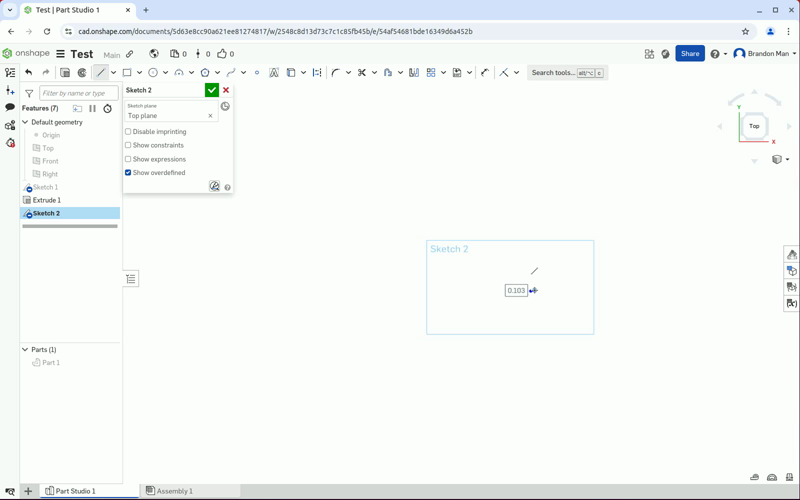
scroll(-6)
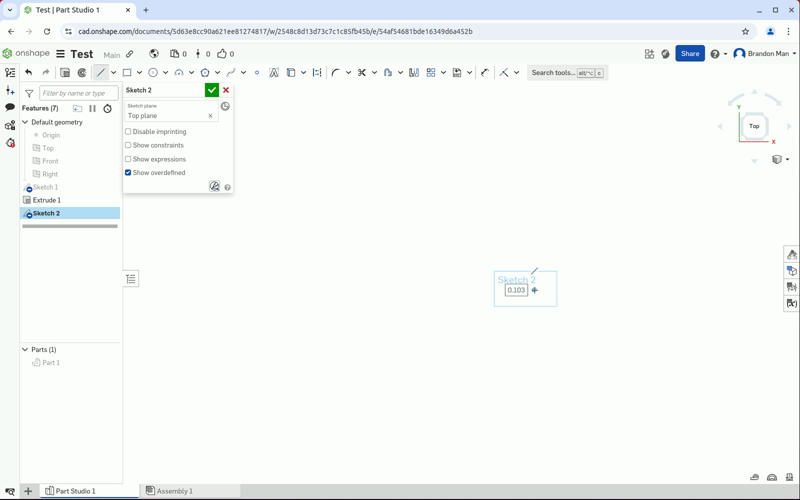
key_up(shift)
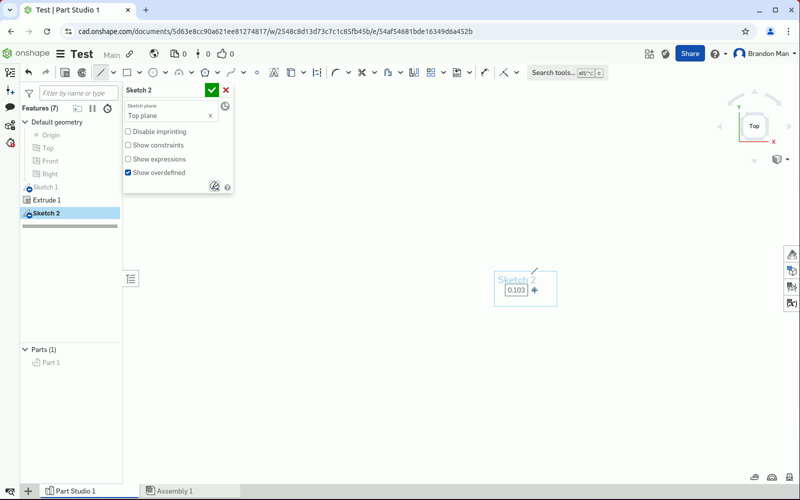
key_down(shift)
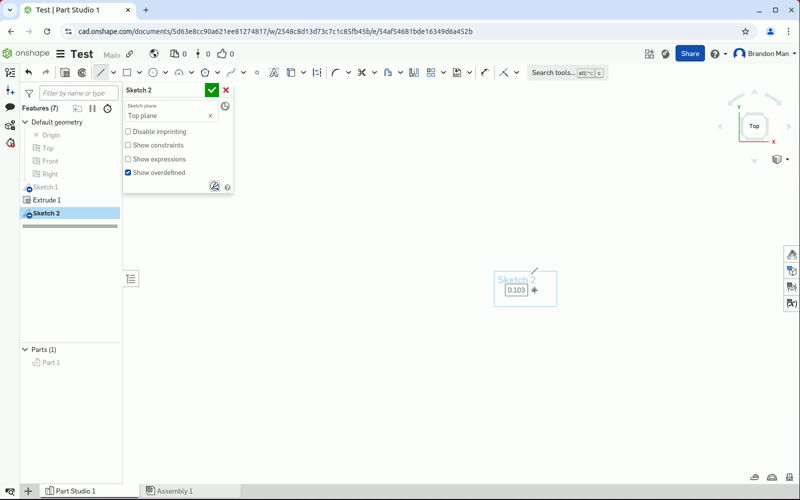
mouse_move(564, 289)
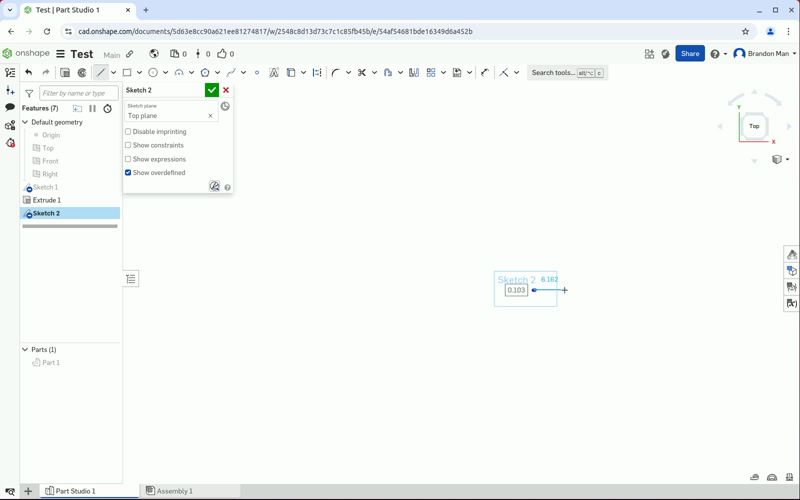
mouse_move(533, 289)
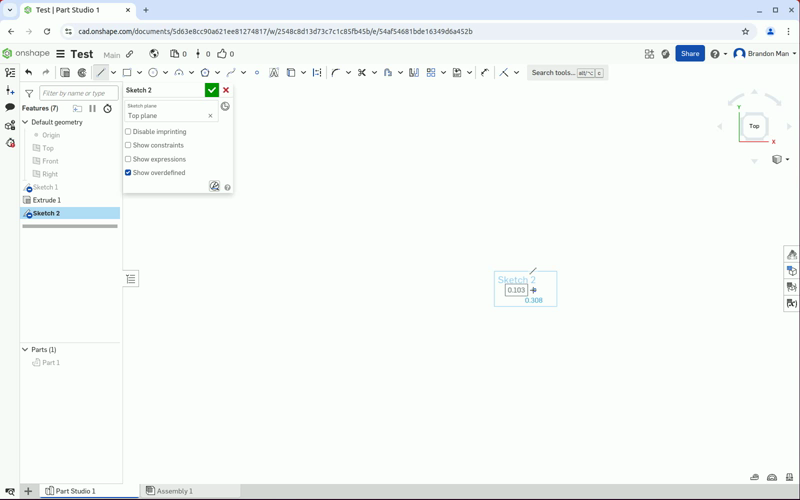
scroll(6)
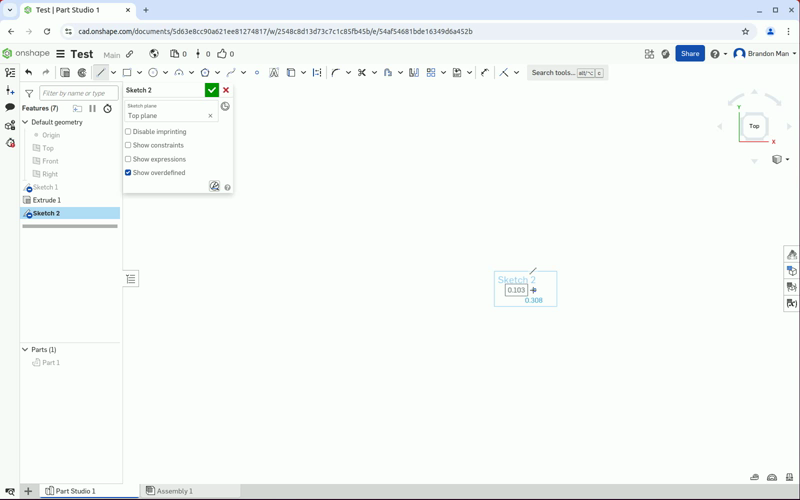
scroll(6)
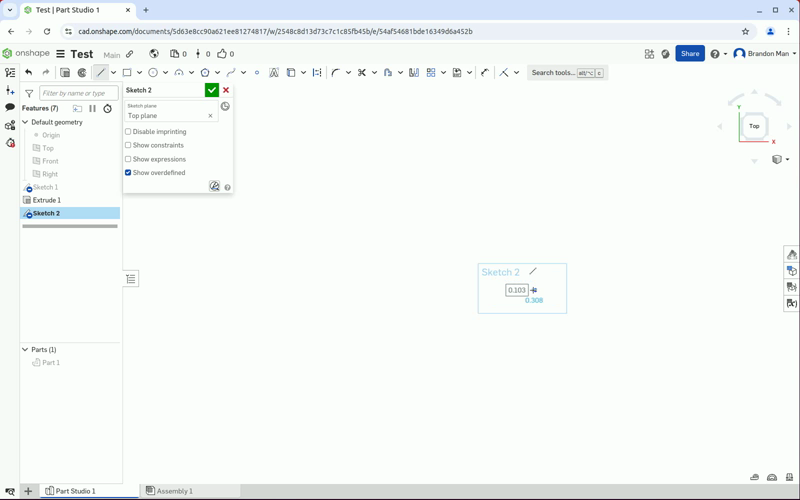
scroll(6)
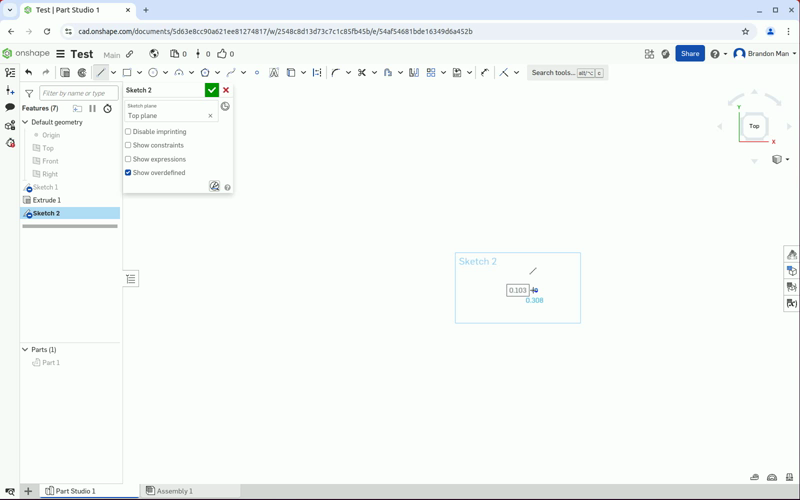
scroll(6)
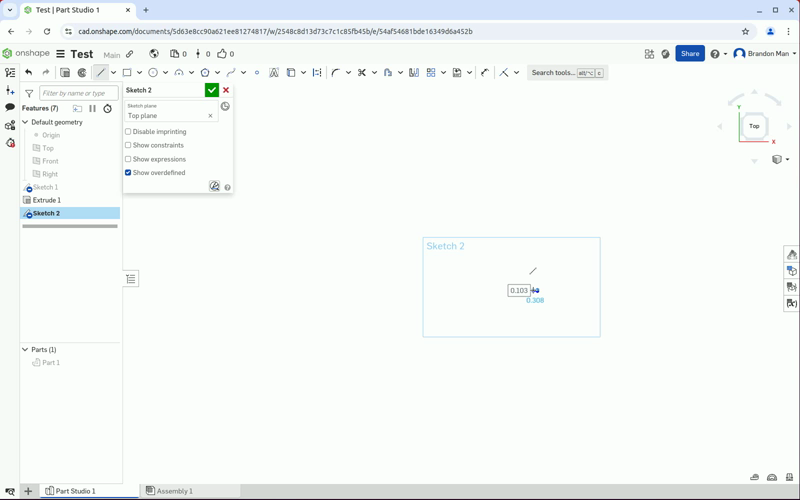
scroll(6)
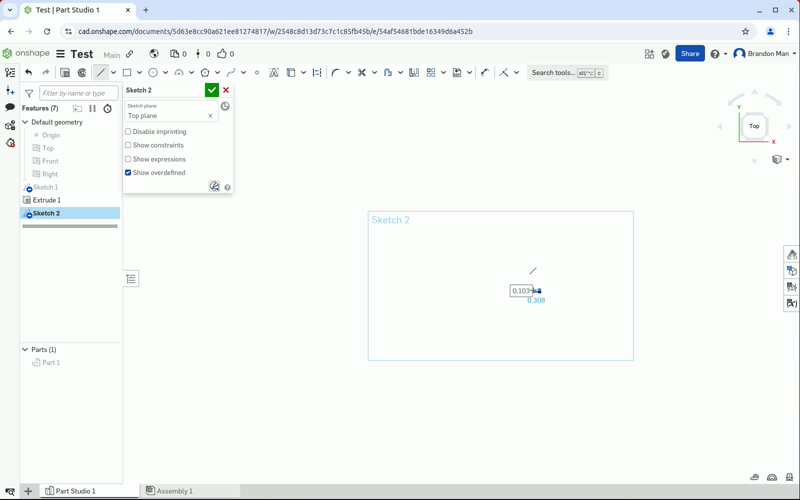
scroll(6)
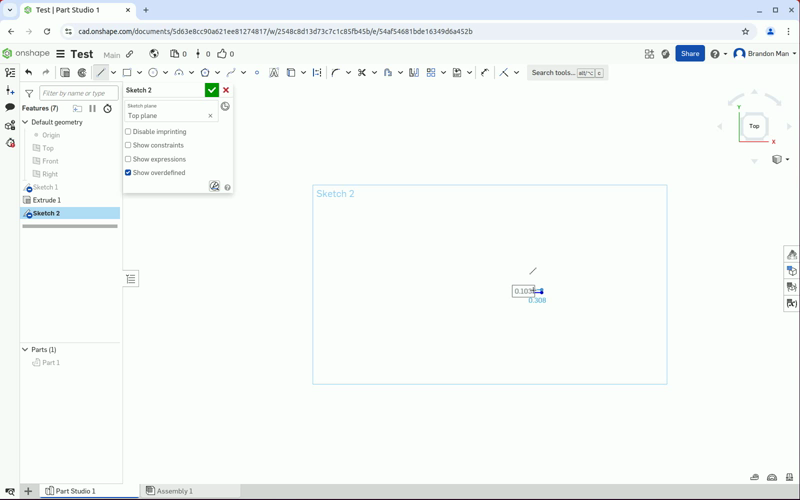
scroll(6)
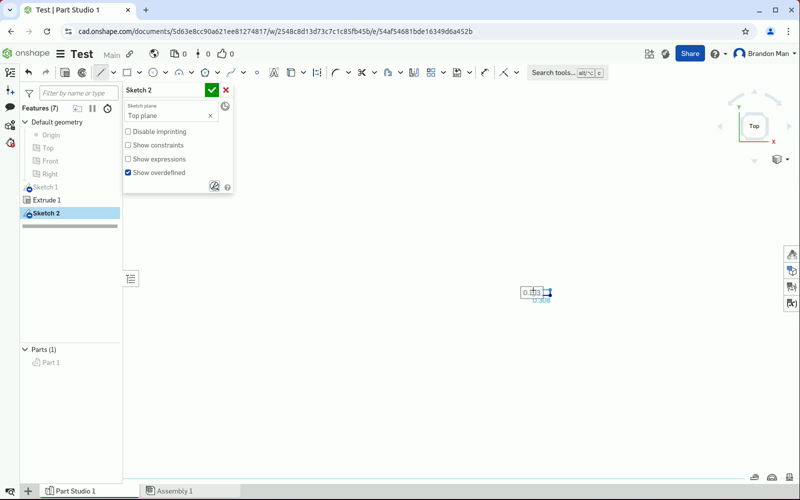
click(533, 289)
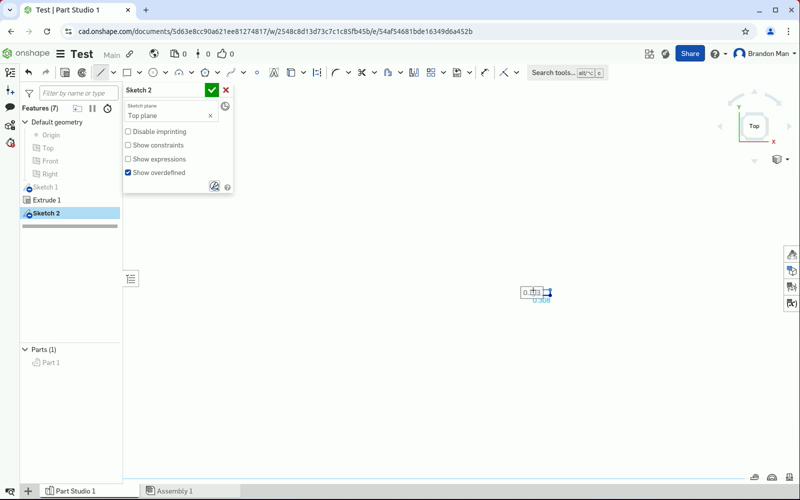
scroll(-6)
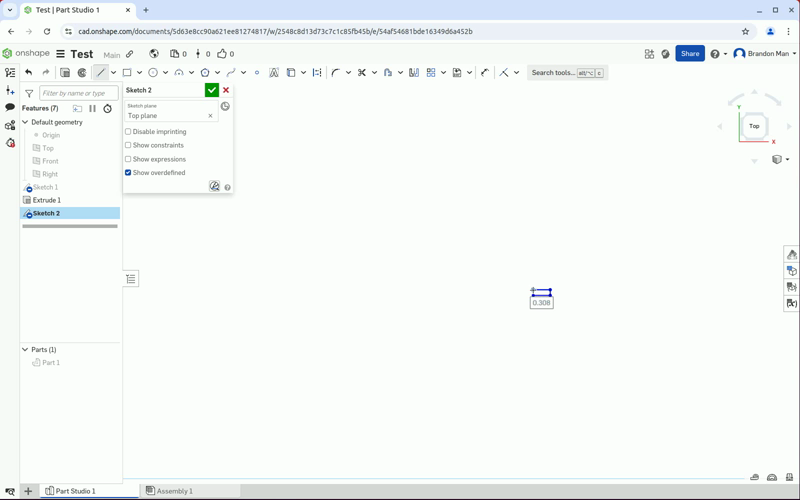
scroll(-6)
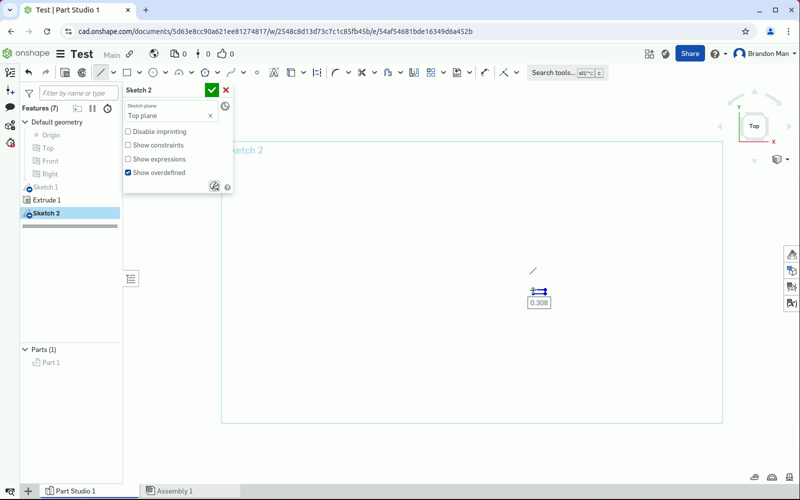
scroll(-6)
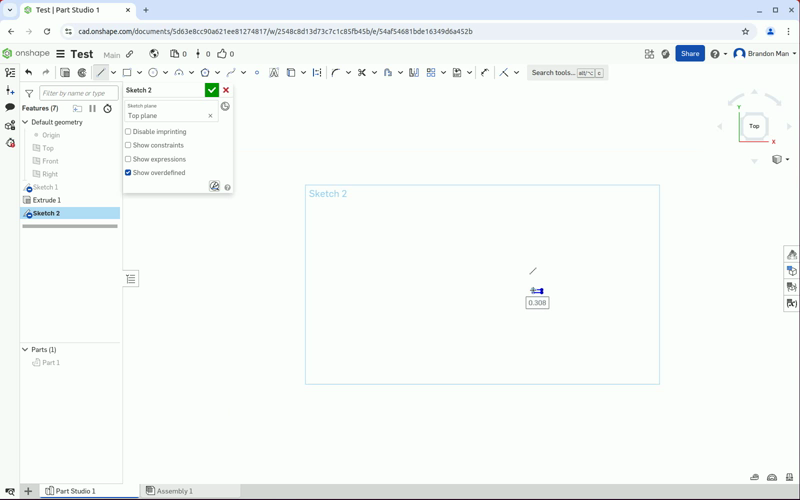
scroll(-6)
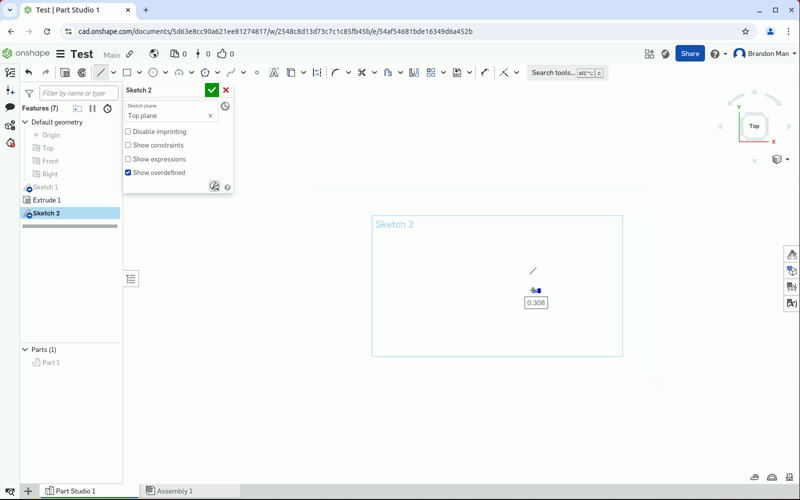
scroll(-6)
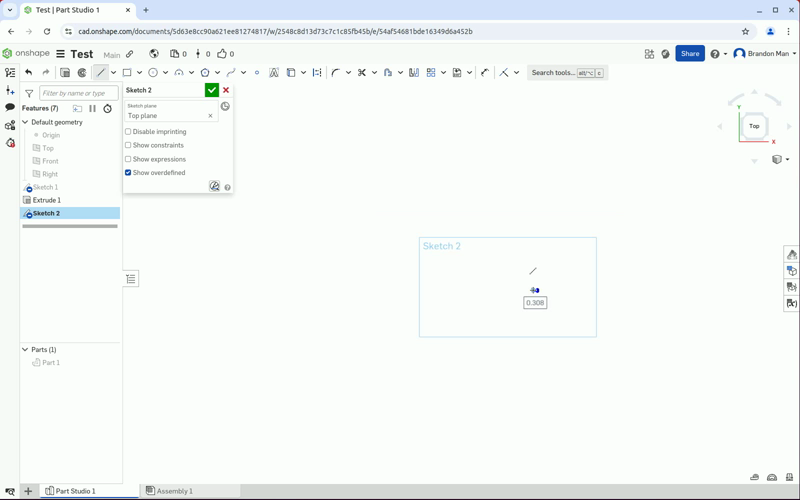
scroll(-6)
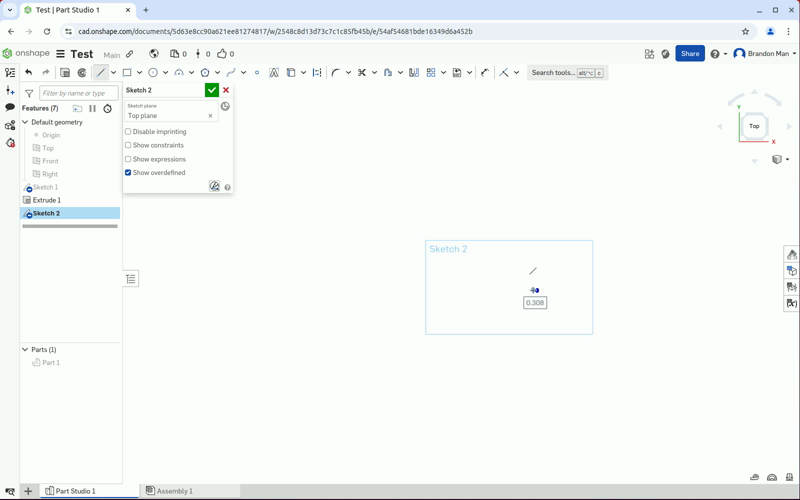
scroll(-6)
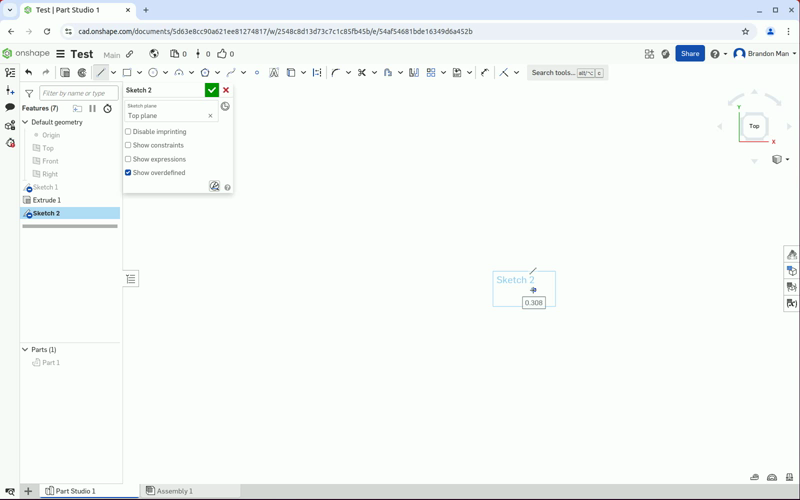
key_up(shift)
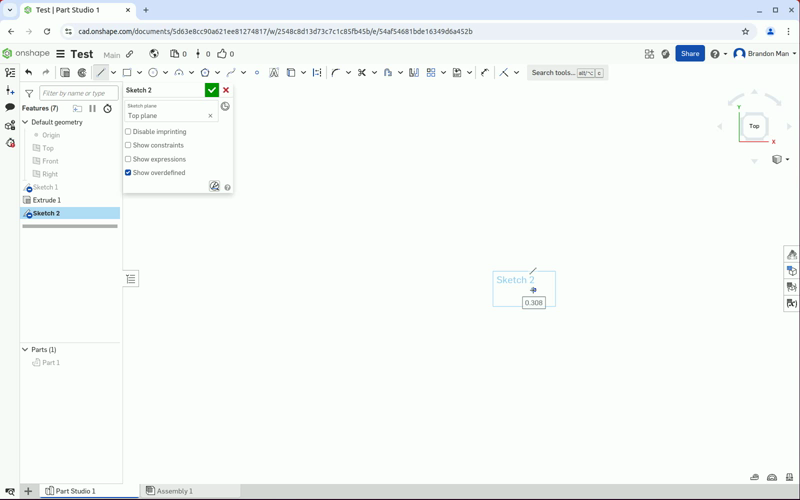
mouse_move(563, 289)
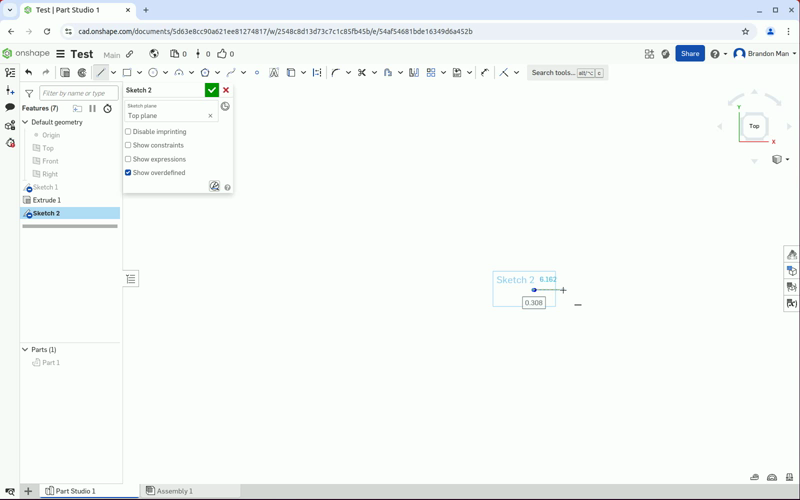
key_down(shift)
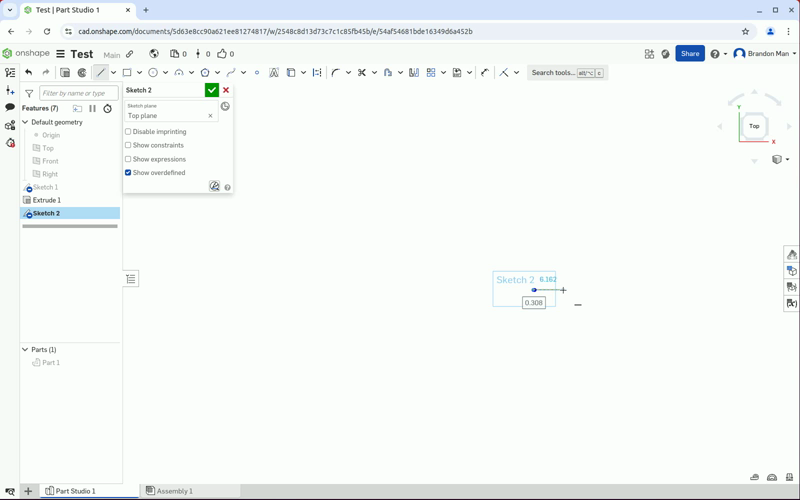
mouse_move(533, 290)
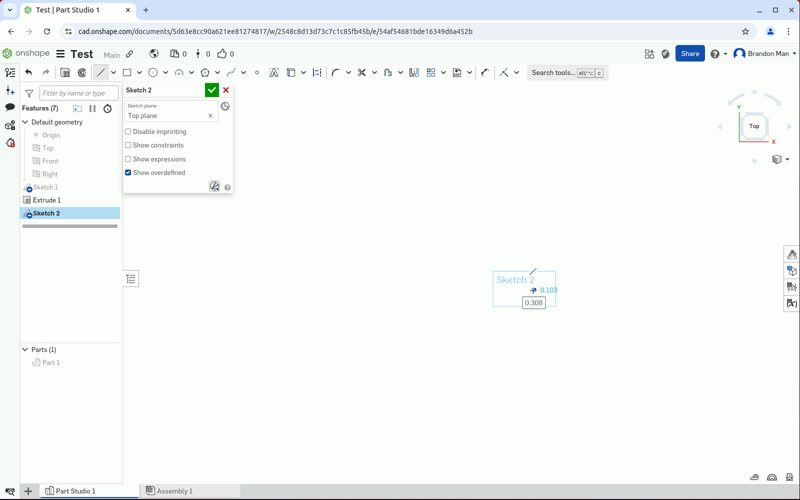
scroll(6)
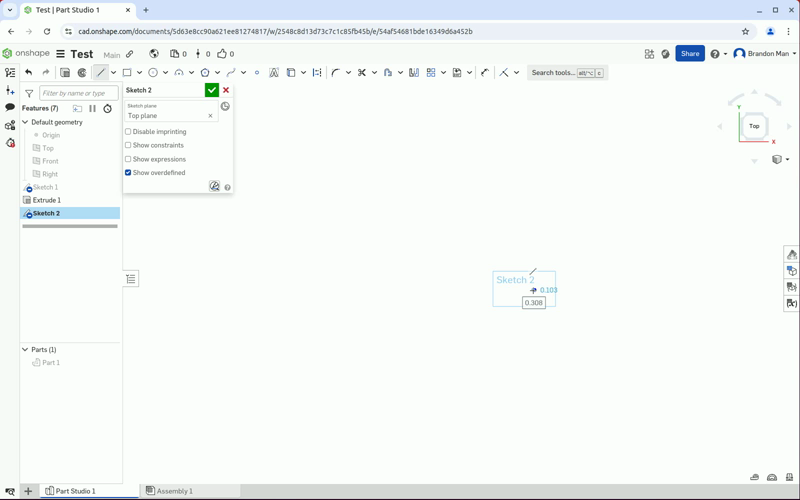
scroll(6)
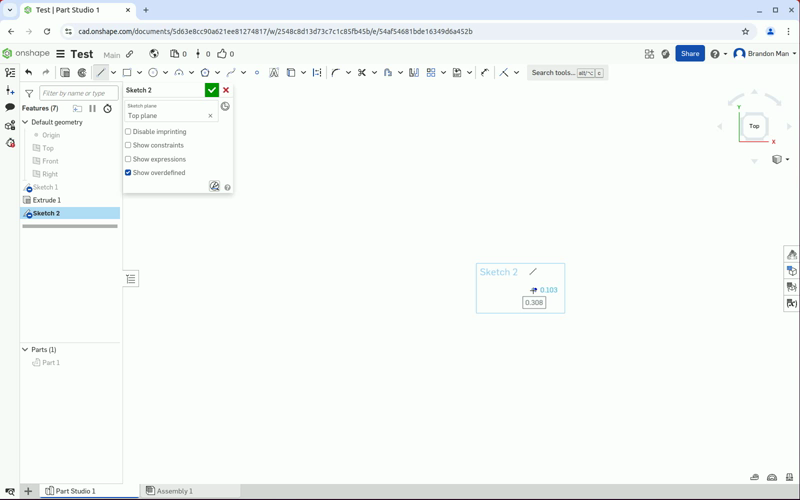
scroll(6)
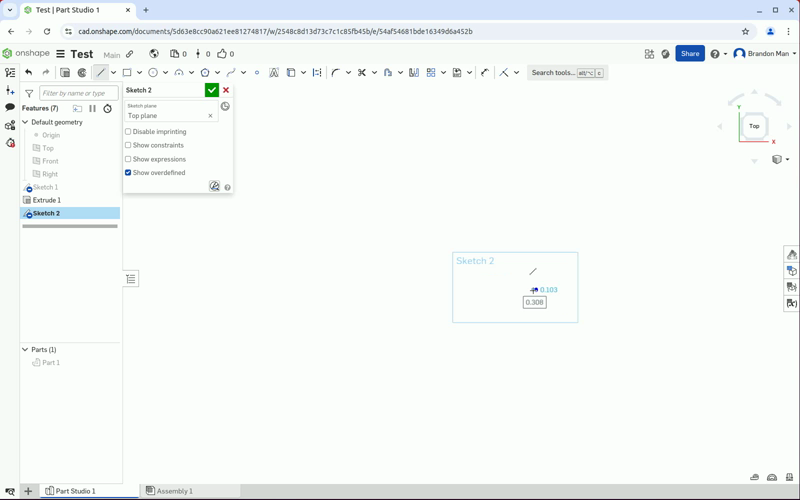
scroll(6)
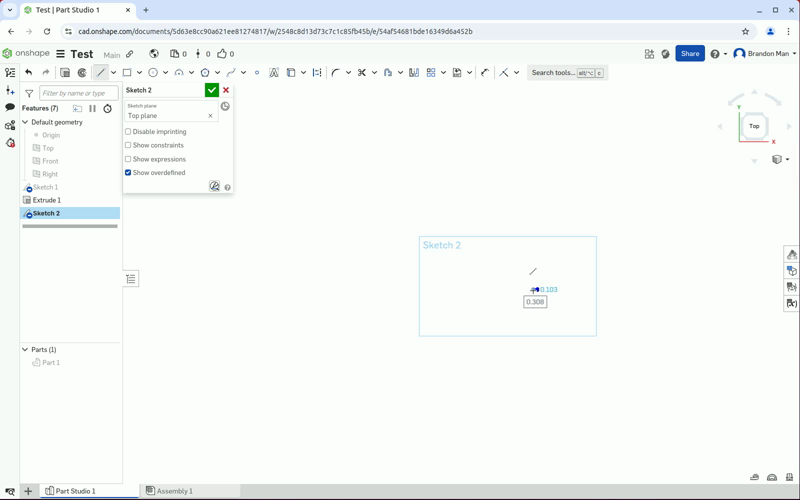
scroll(6)
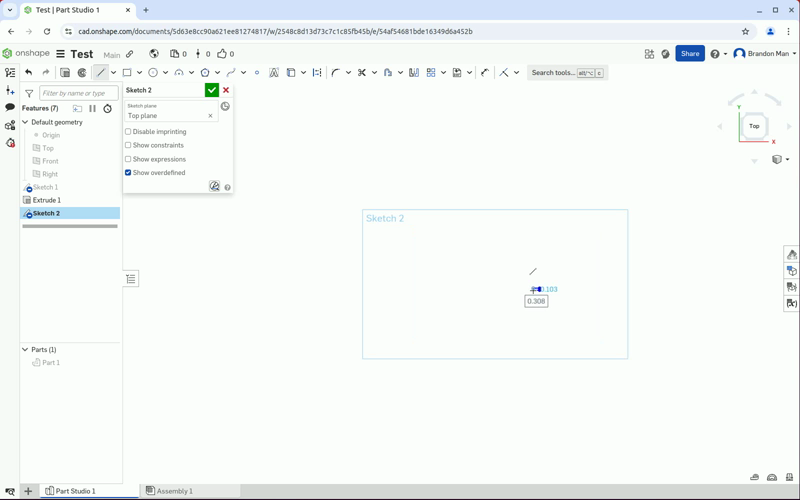
scroll(6)
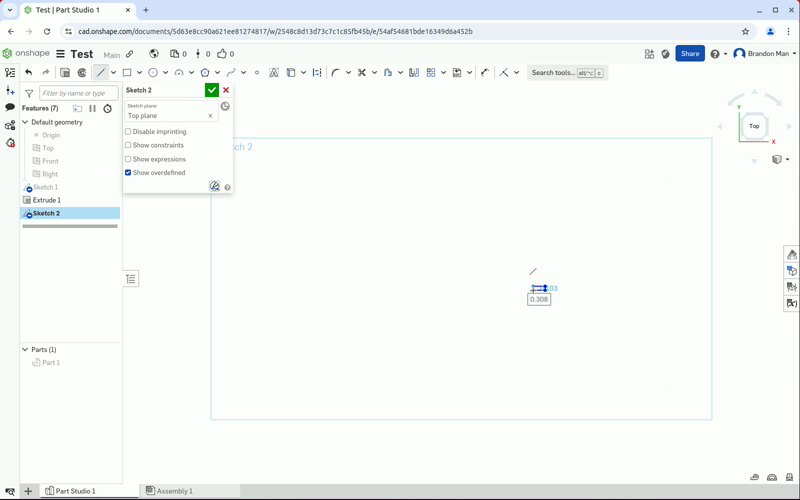
scroll(6)
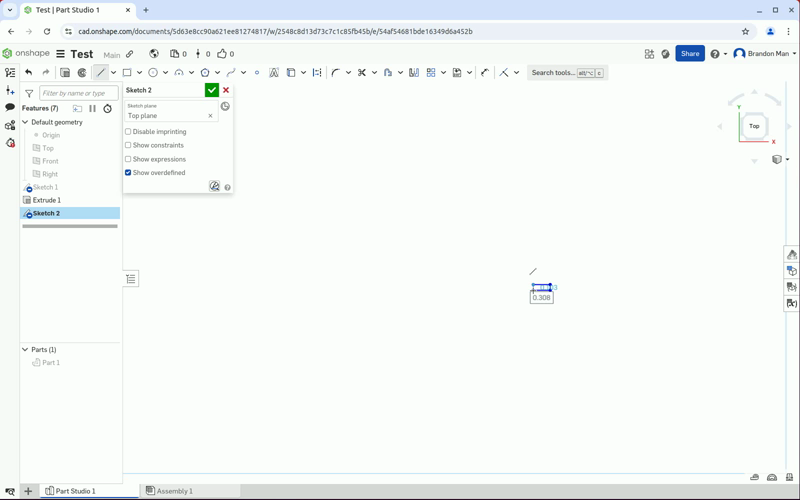
key_up(shift)
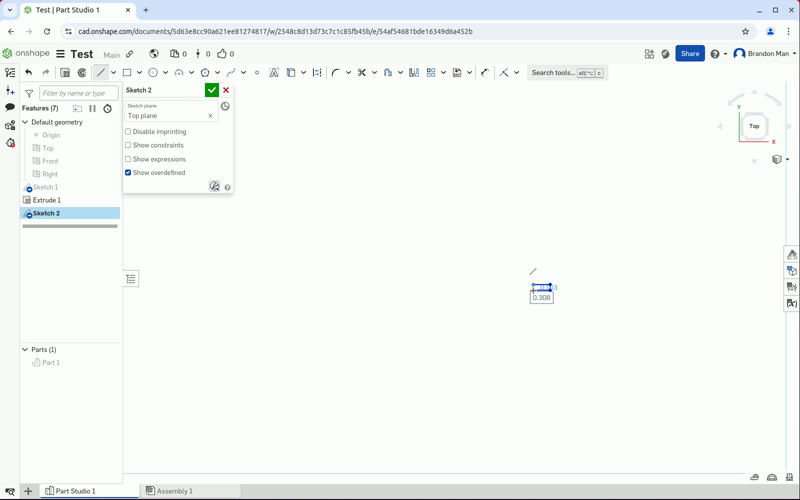
click(533, 290)
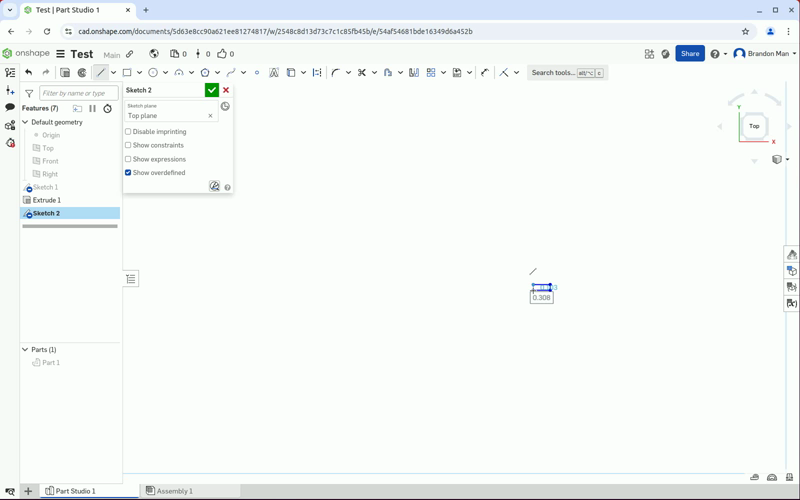
scroll(-6)
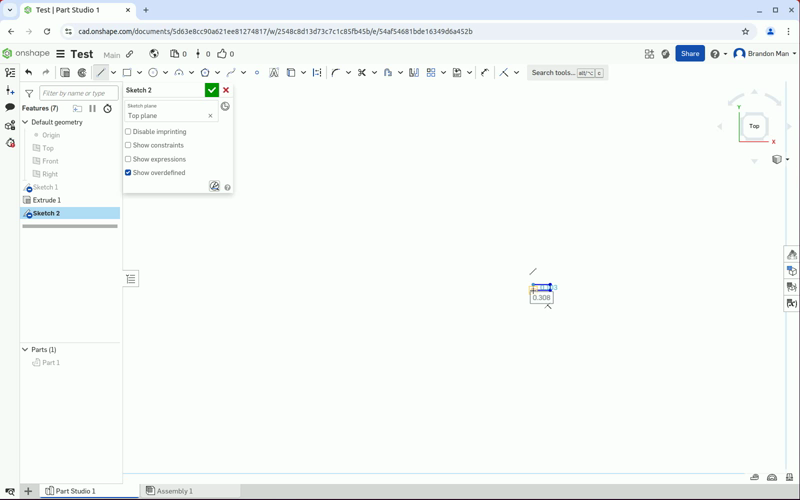
scroll(-6)
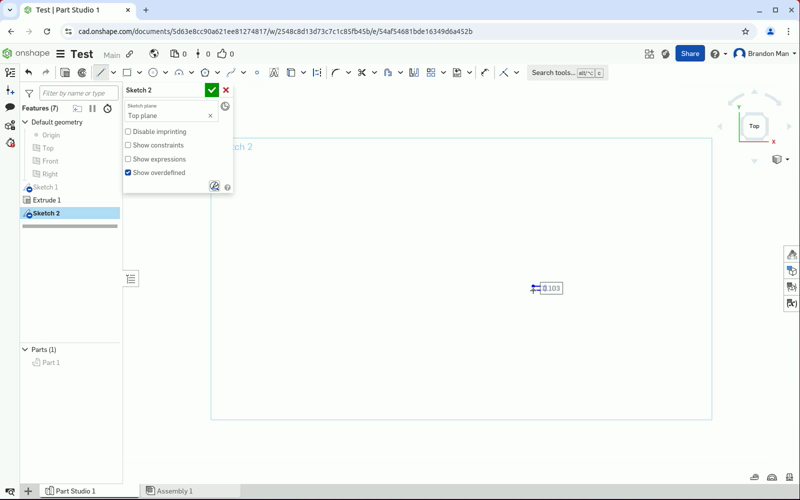
scroll(-6)
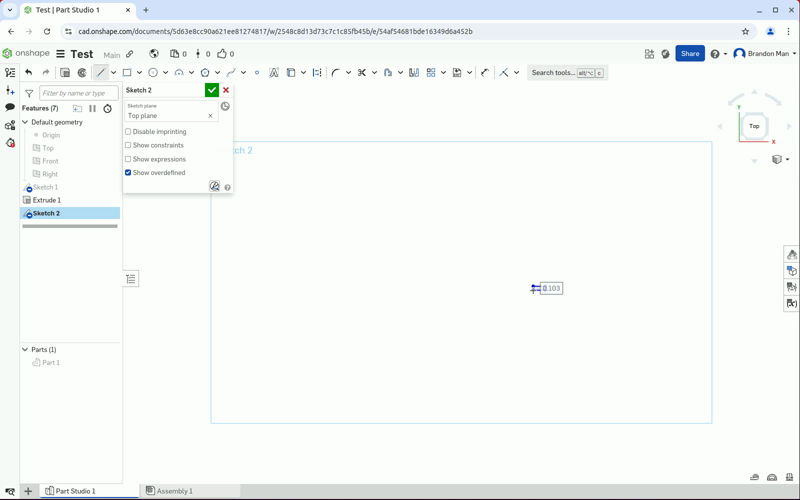
scroll(-6)
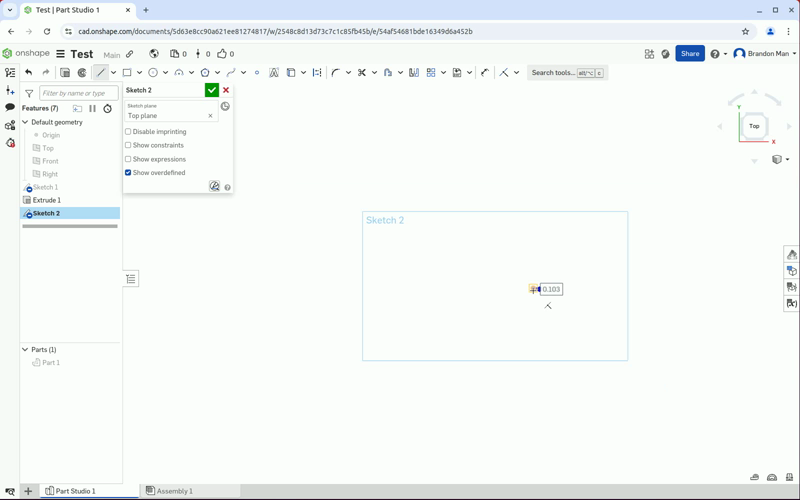
scroll(-6)
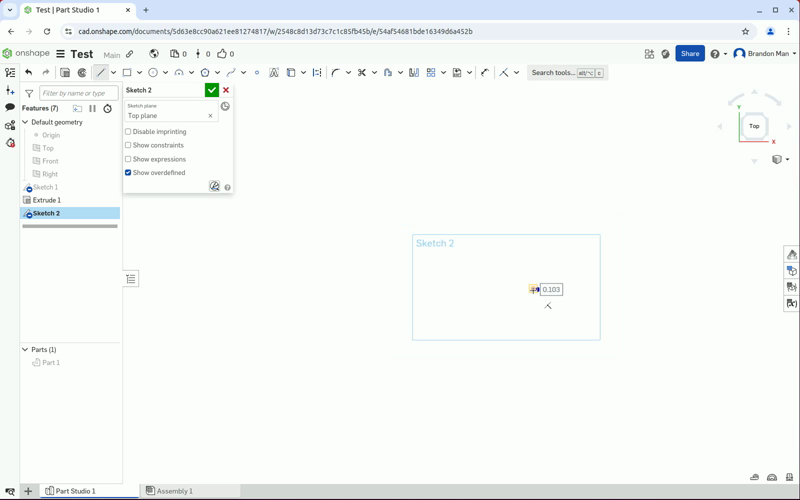
scroll(-6)
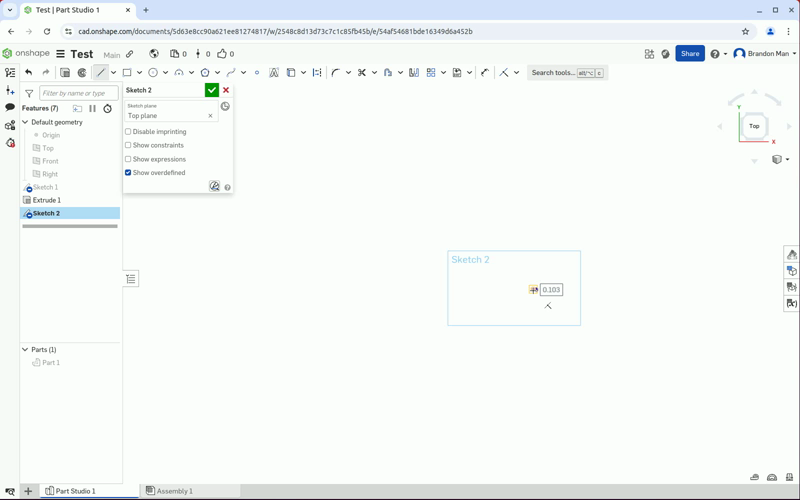
scroll(-6)
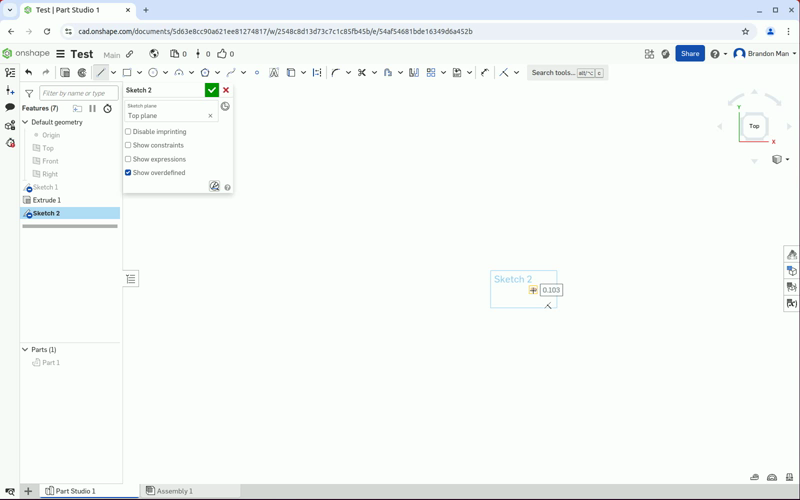
key(esc)
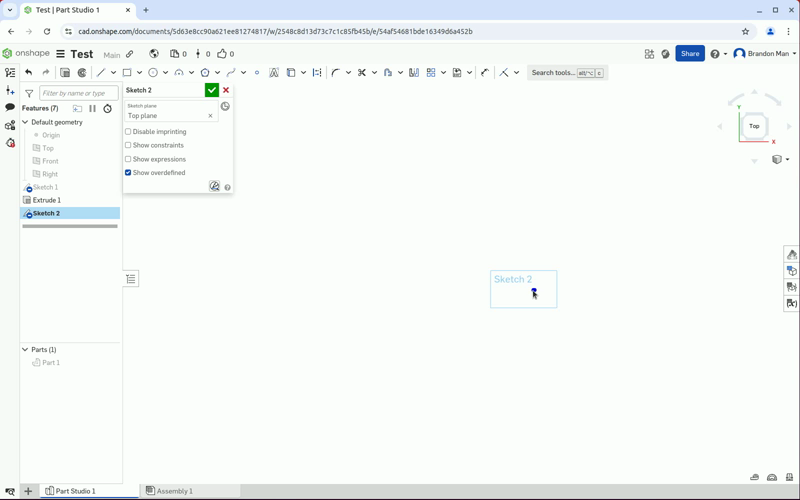
mouse_move(533, 289)
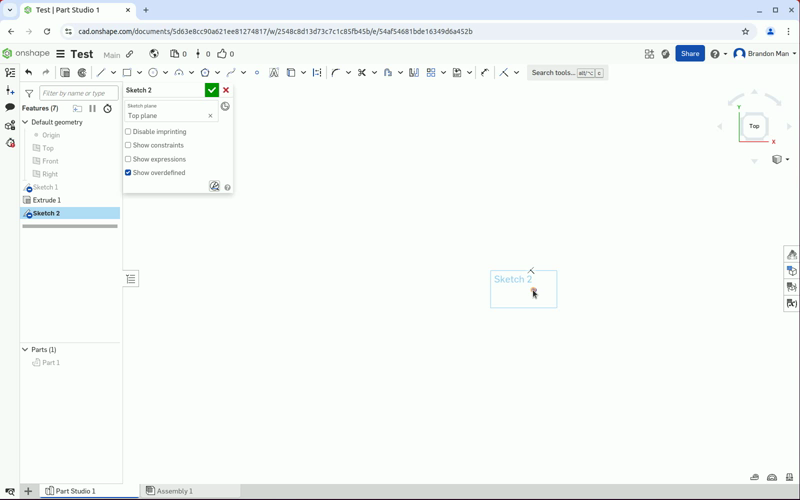
scroll(6)
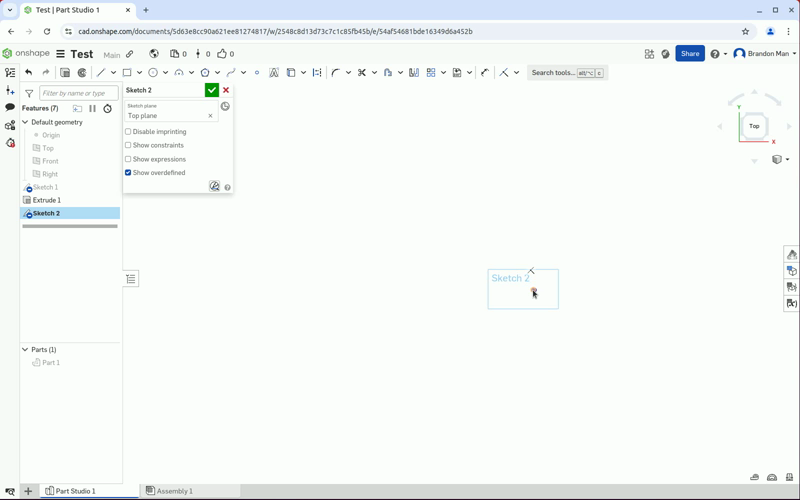
scroll(6)
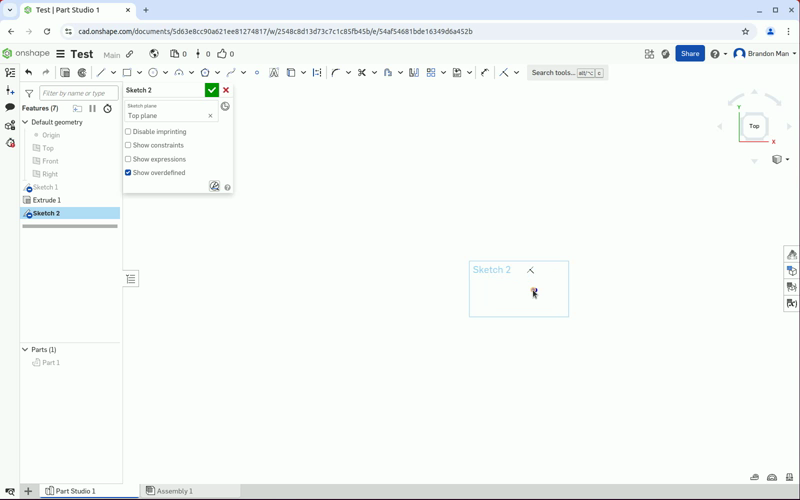
scroll(6)
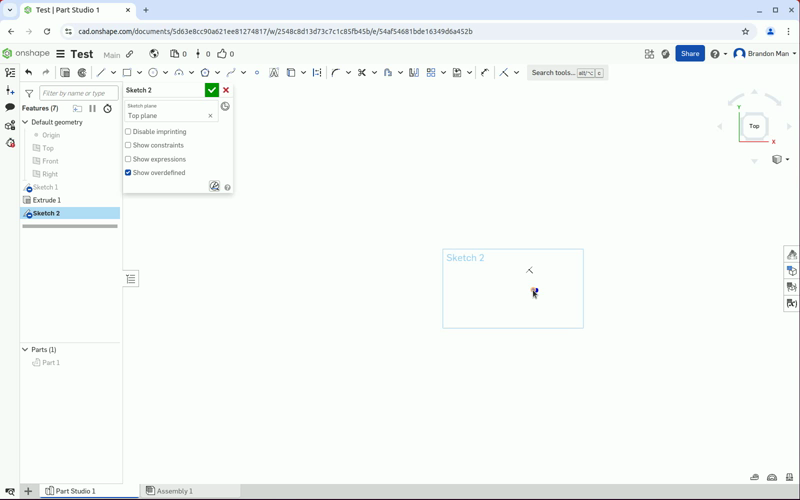
scroll(6)
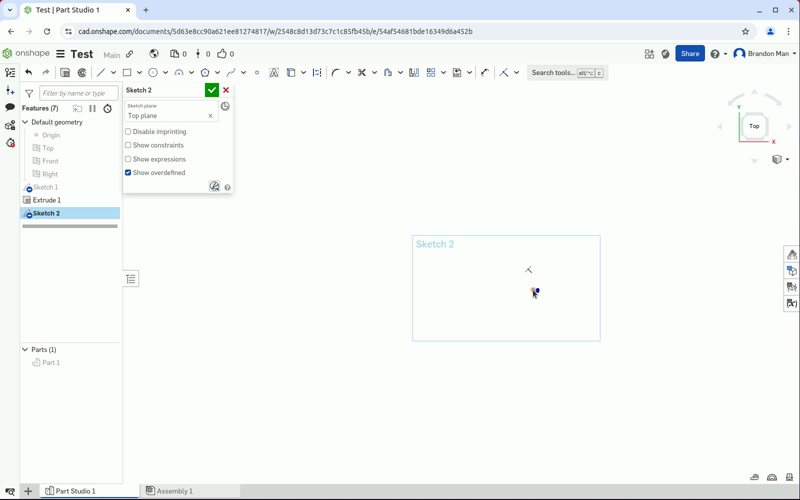
scroll(6)
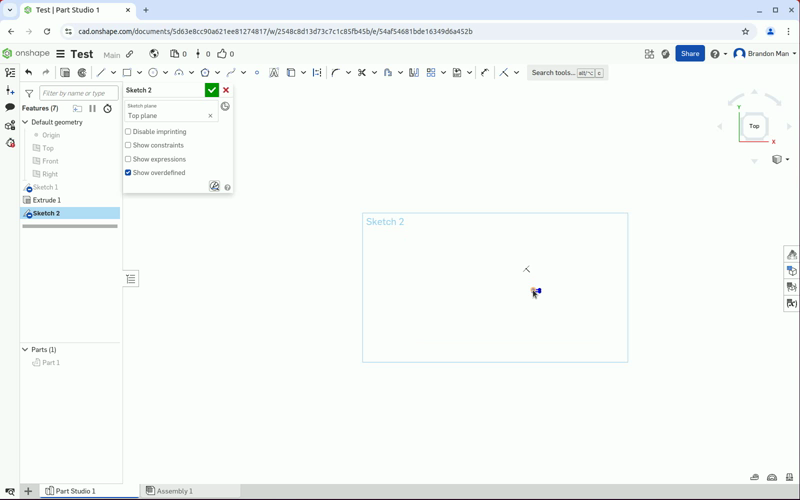
scroll(6)
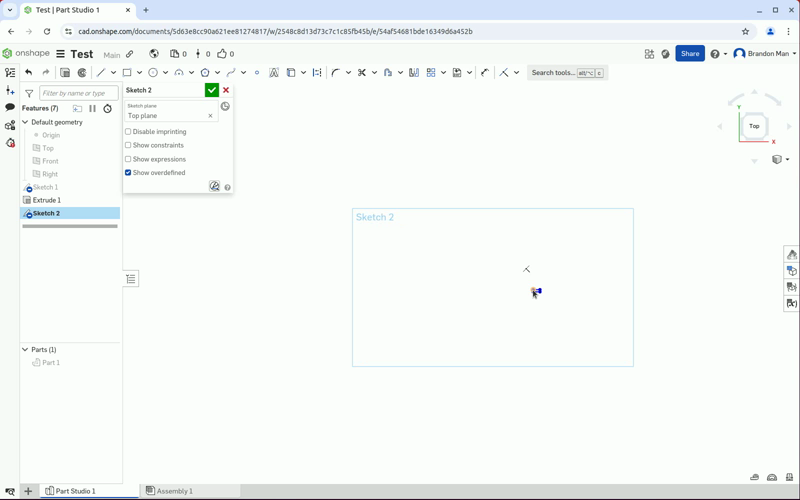
scroll(6)
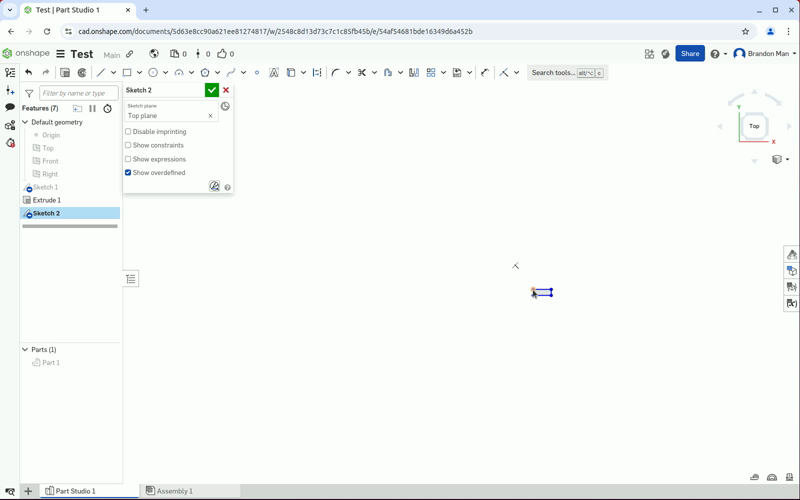
click(533, 289)
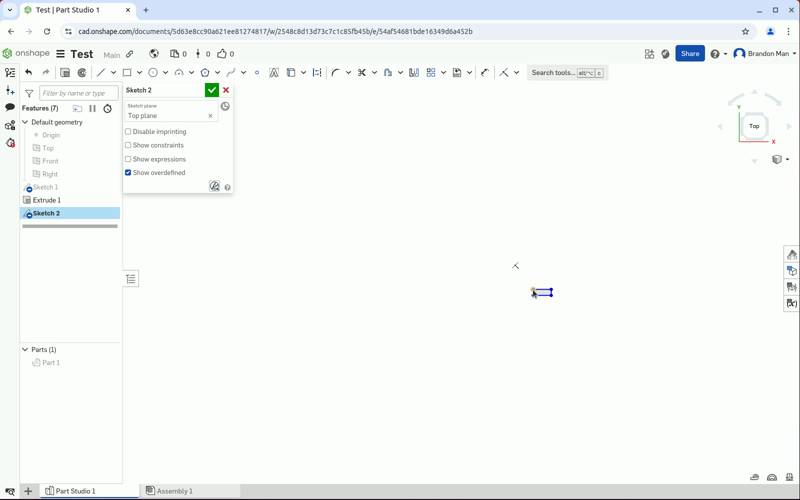
scroll(-6)
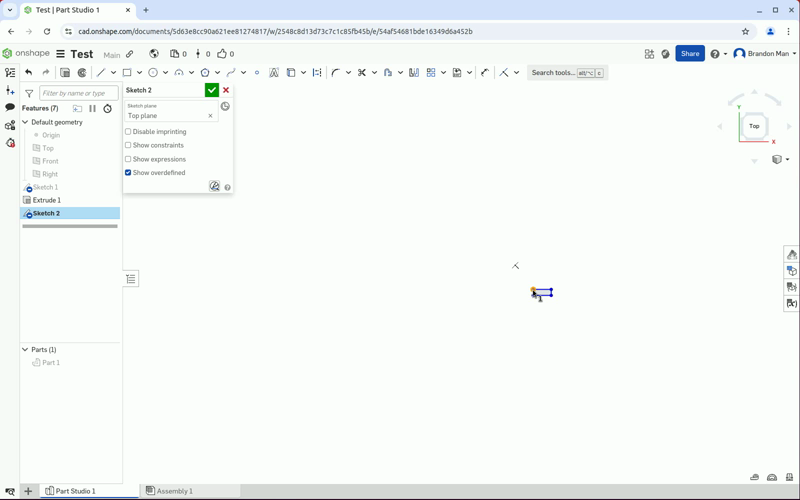
scroll(-6)
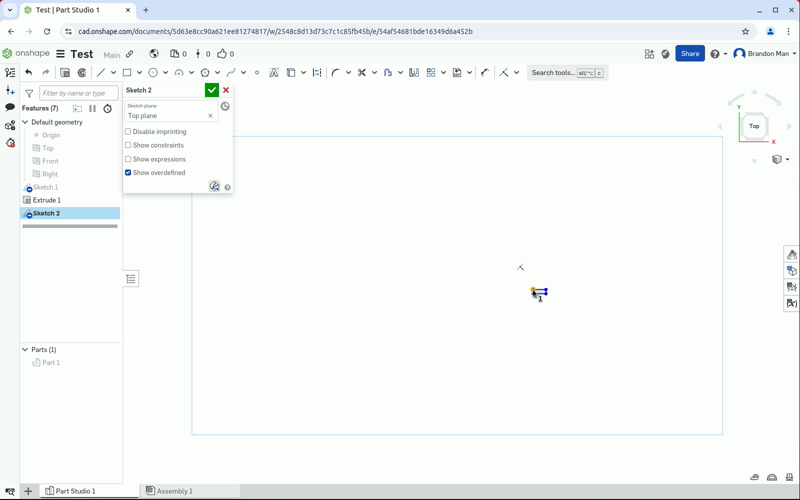
scroll(-6)
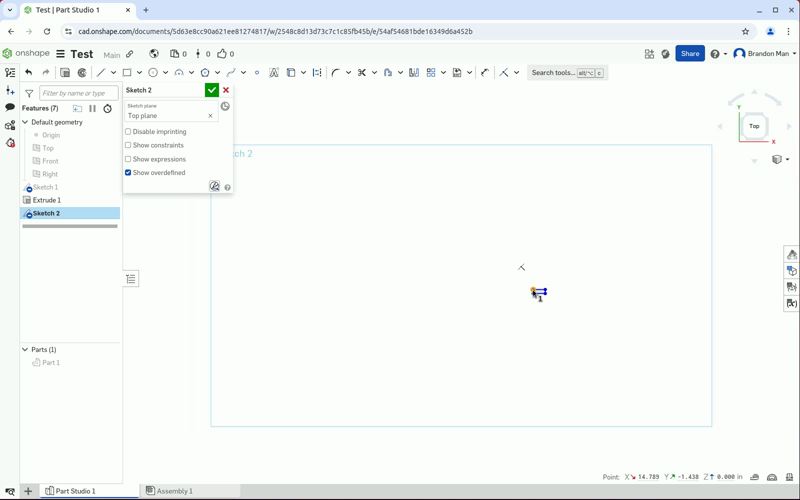
scroll(-6)
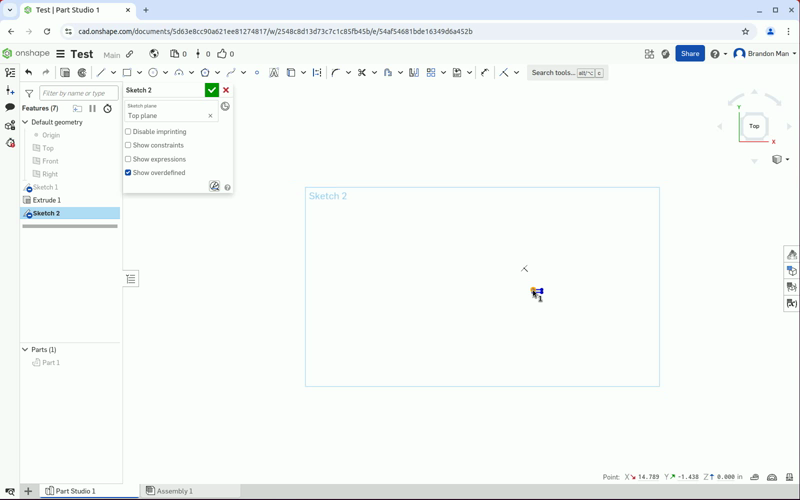
scroll(-6)
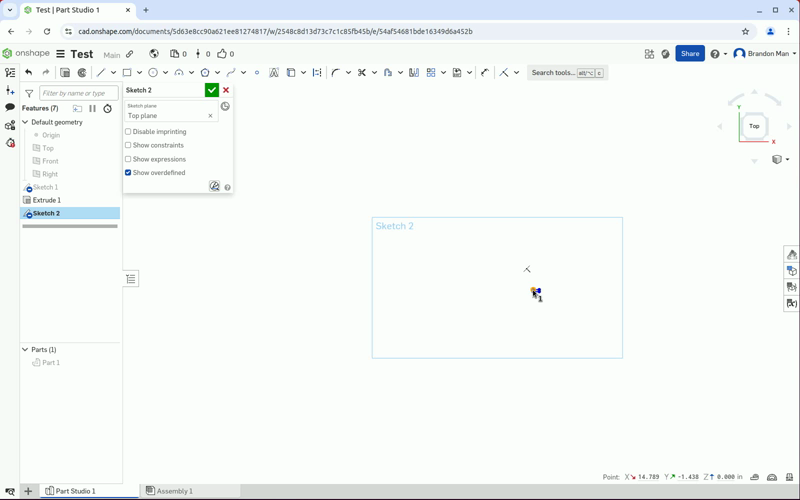
scroll(-6)
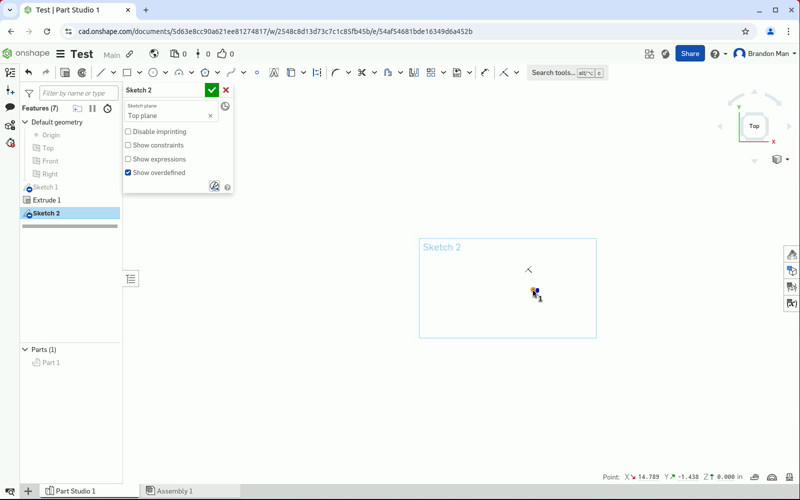
scroll(-6)
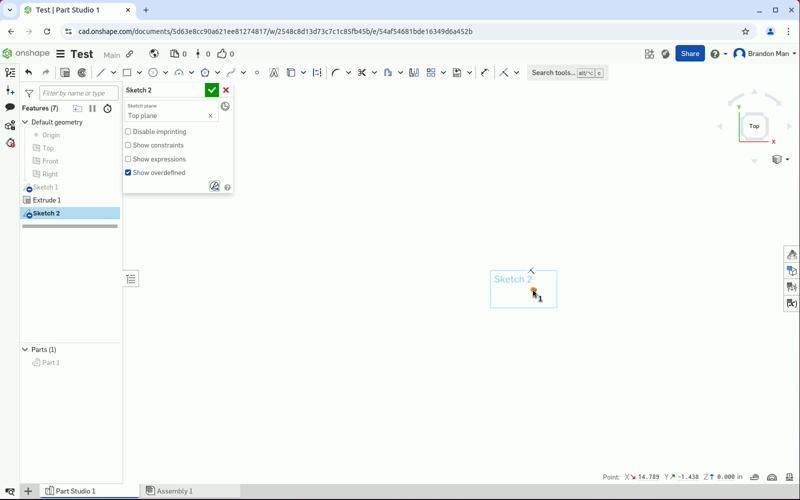
mouse_move(73, 352)
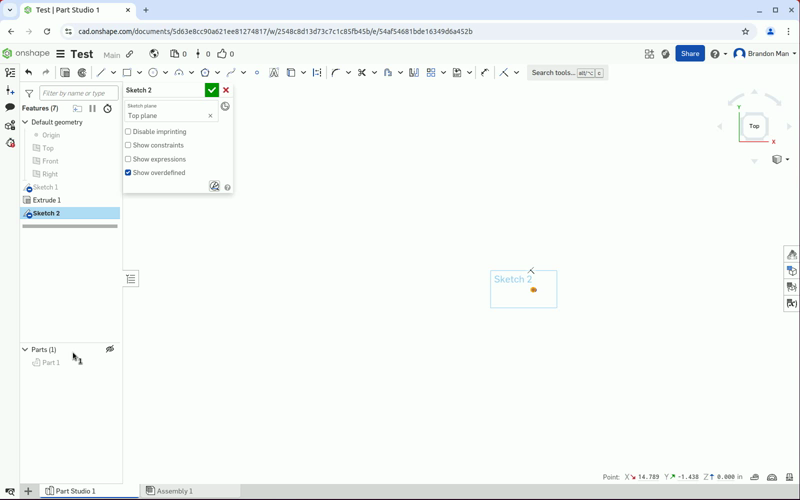
key(shift+y)
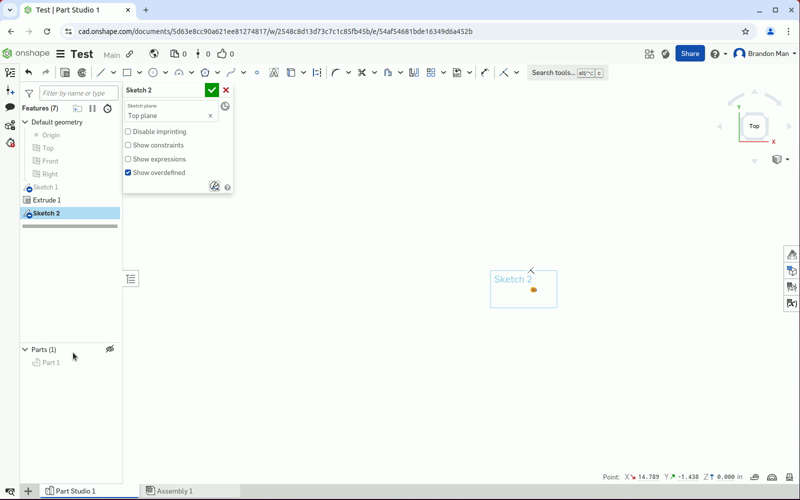
key(shift+e)
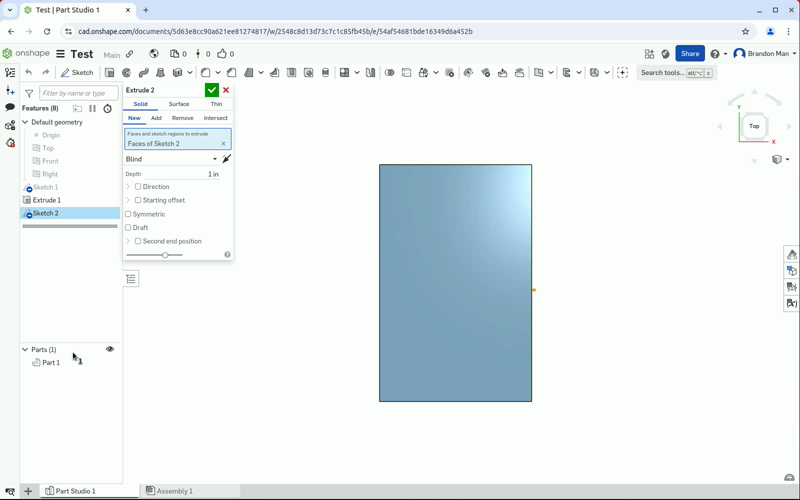
mouse_move(143, 106)
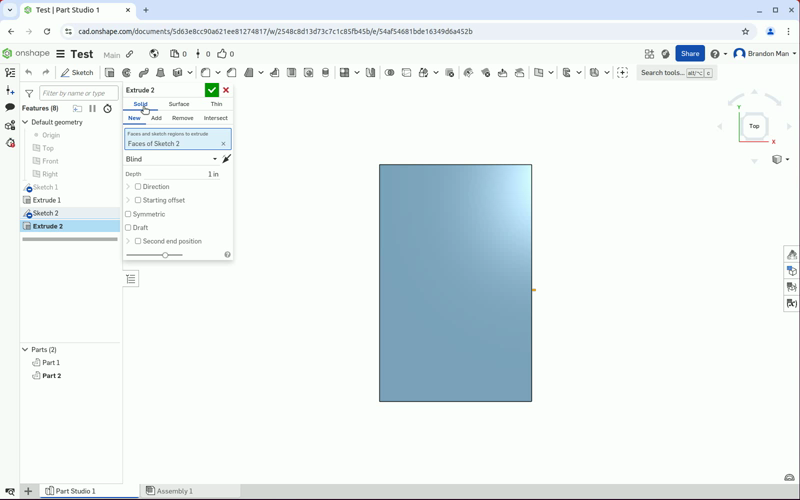
click(143, 106)
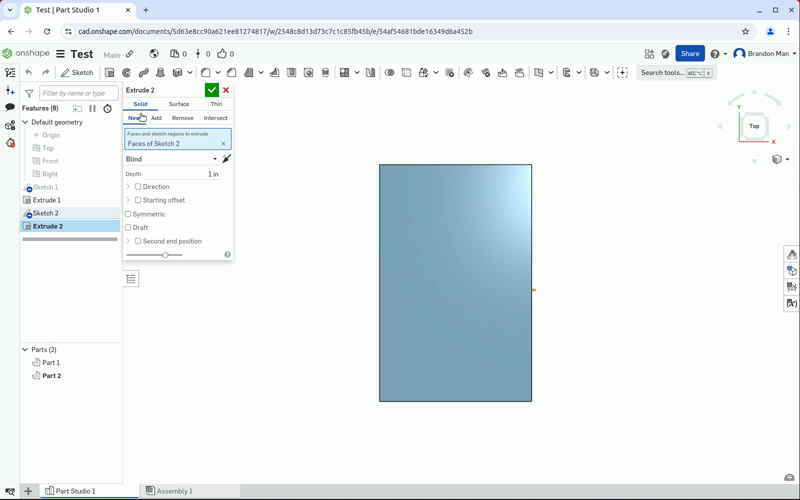
mouse_move(137, 120)
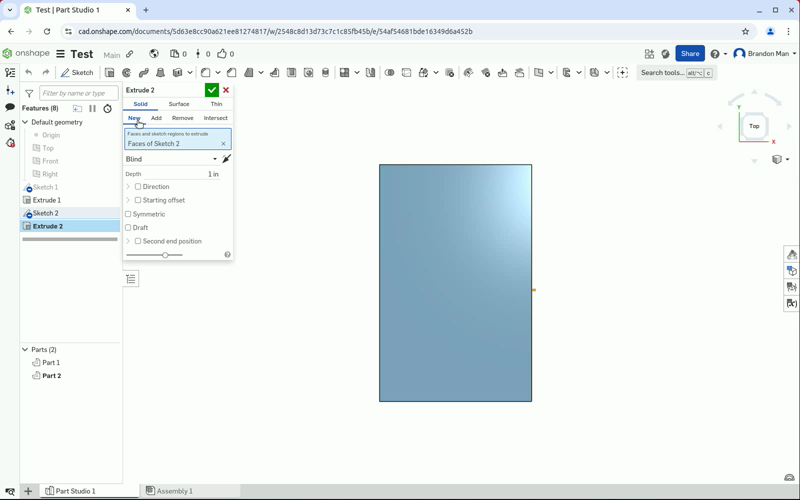
click(137, 120)
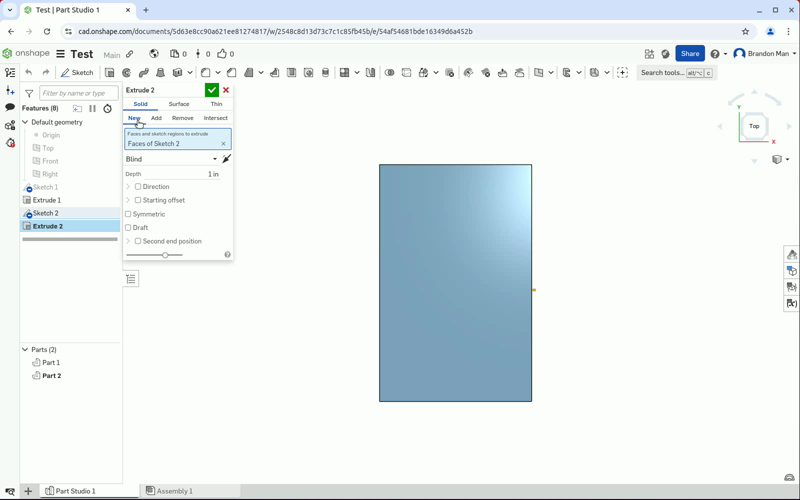
key(tab, 4)
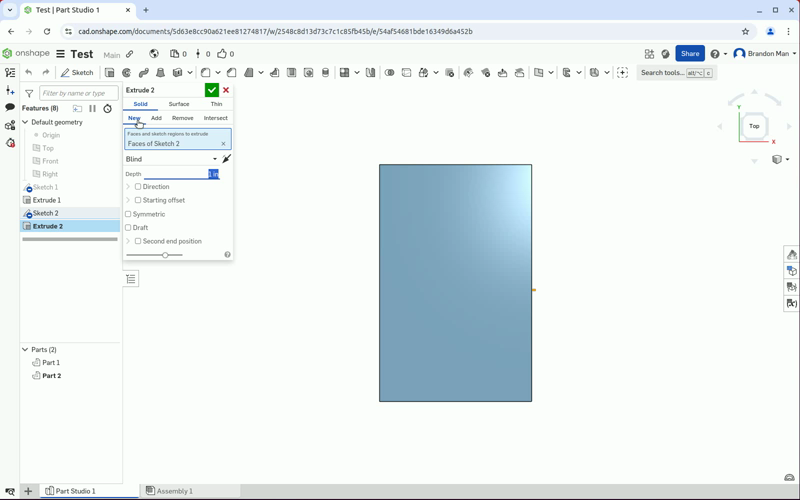
text(0.241)
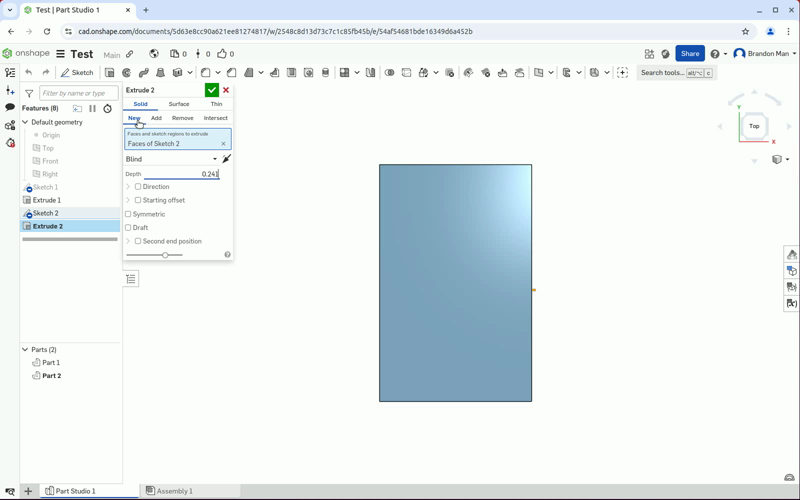
key(enter)
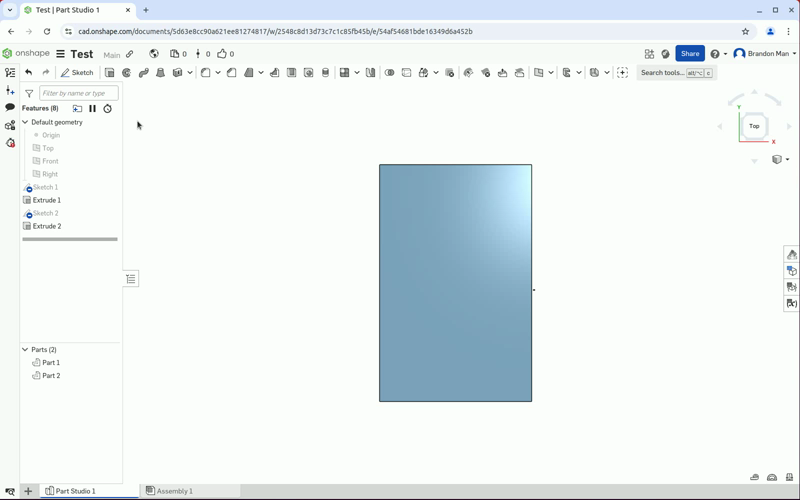
key(shift+h)
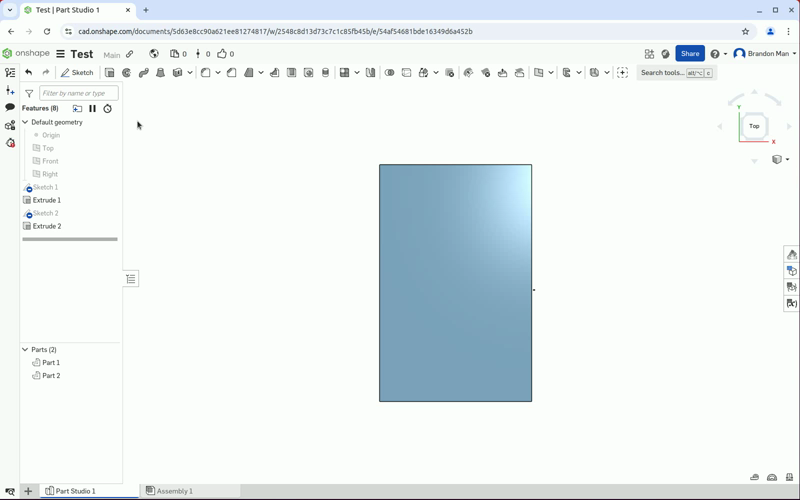
key(shift+h)
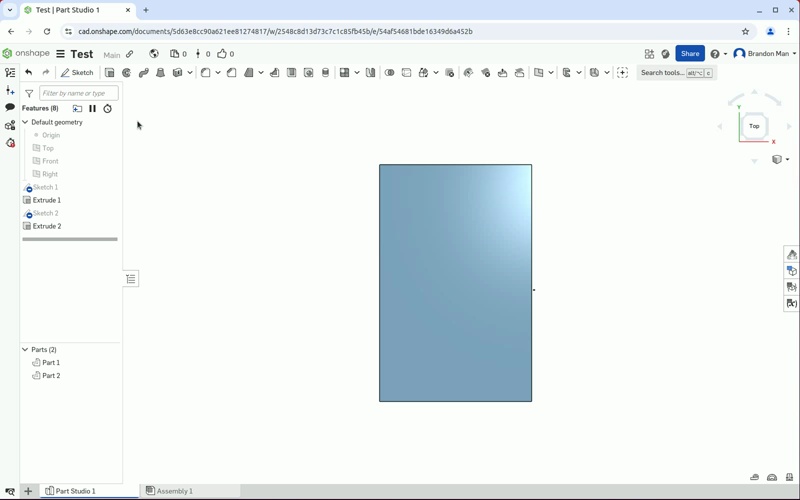
mouse_move(73, 189)
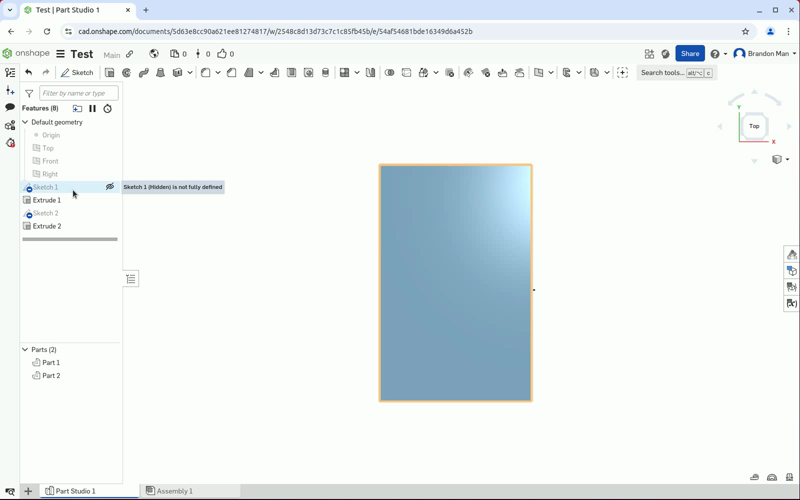
click(73, 189)
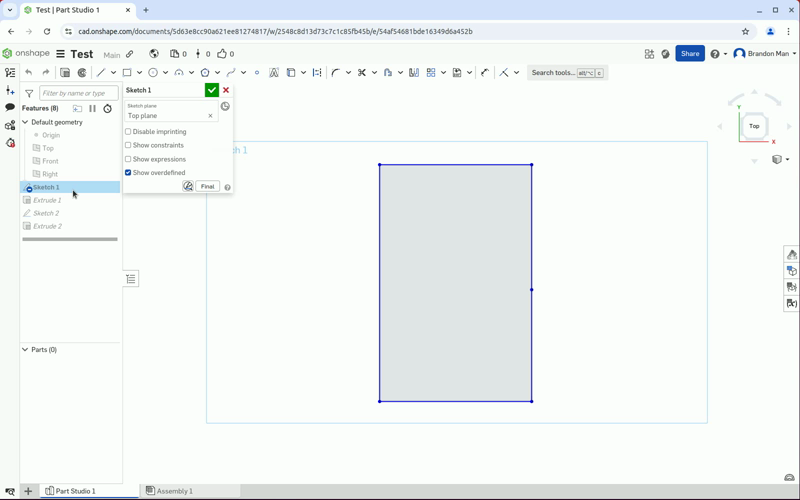
mouse_move(229, 92)
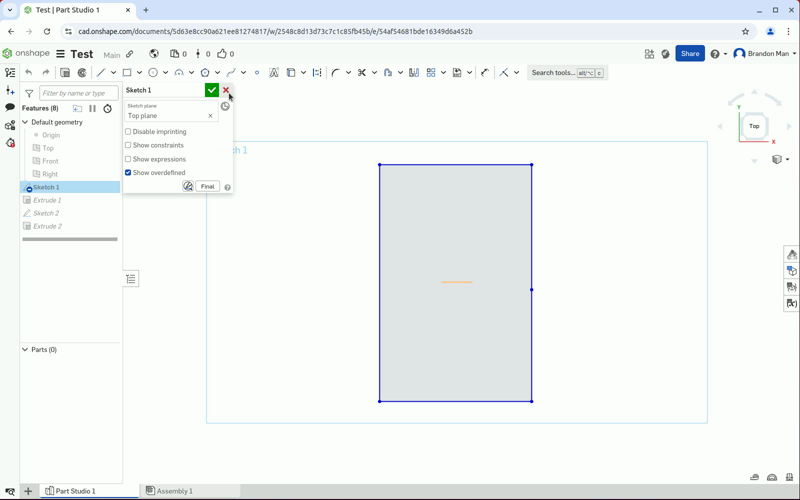
click(229, 92)
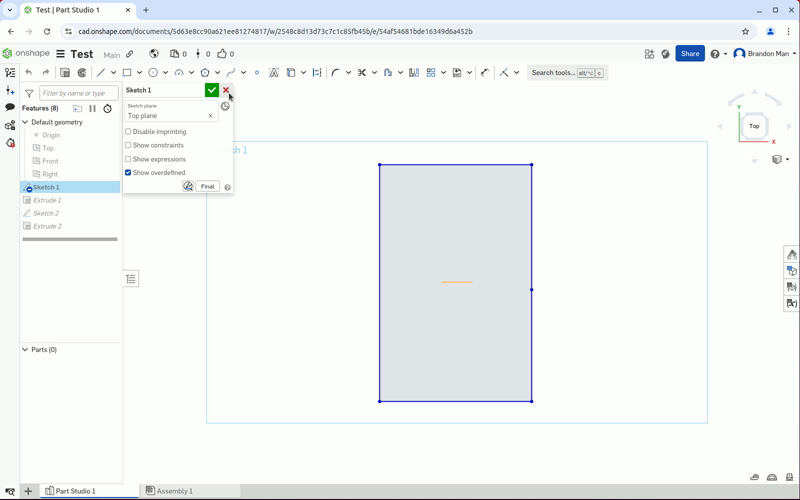
key(shift+s)
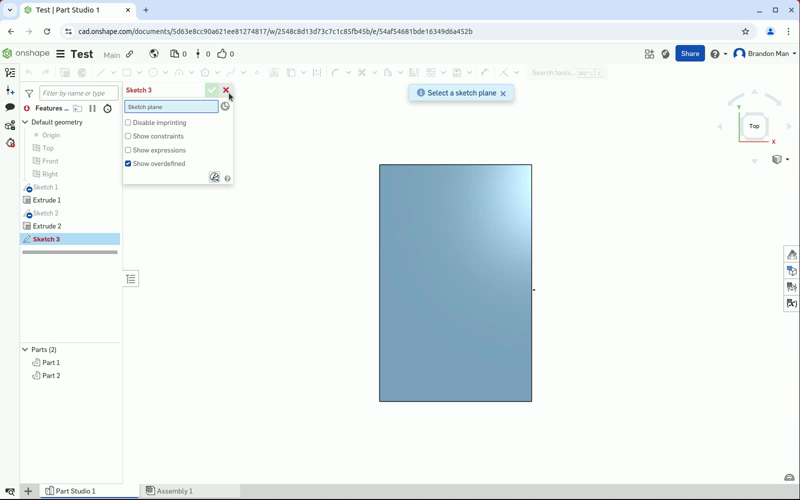
mouse_move(73, 150)
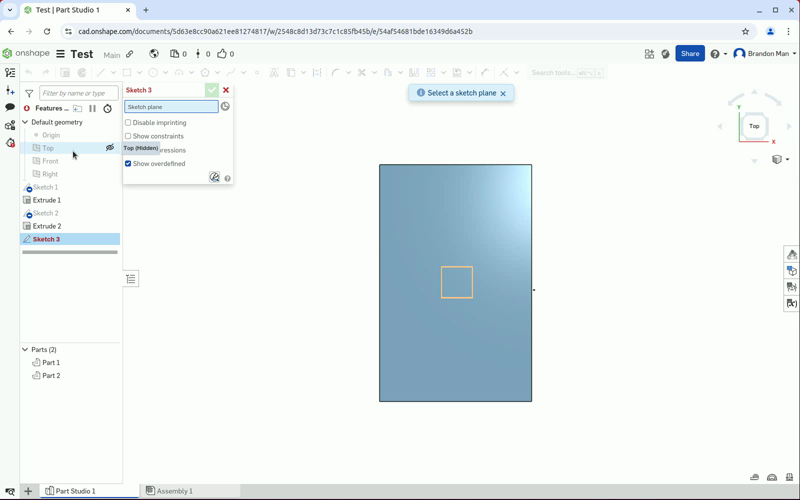
click(73, 150)
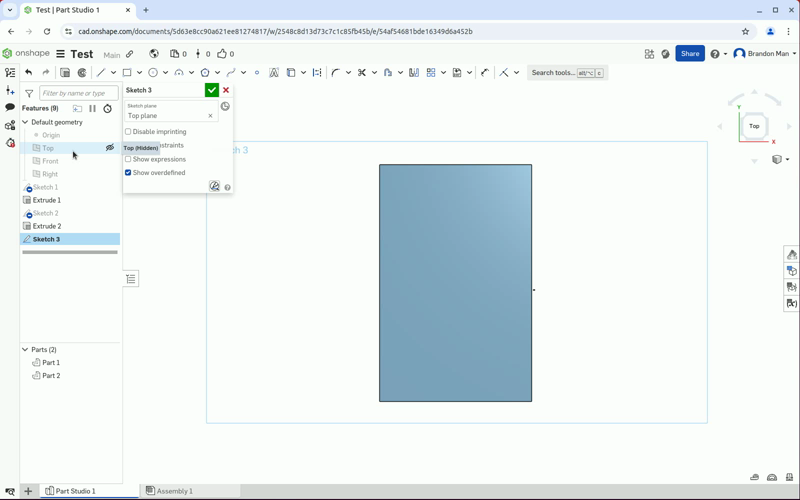
mouse_move(73, 352)
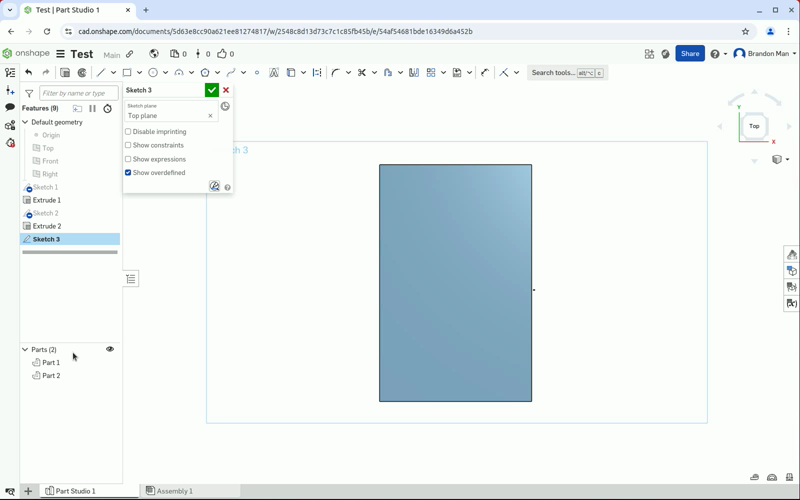
key(y)
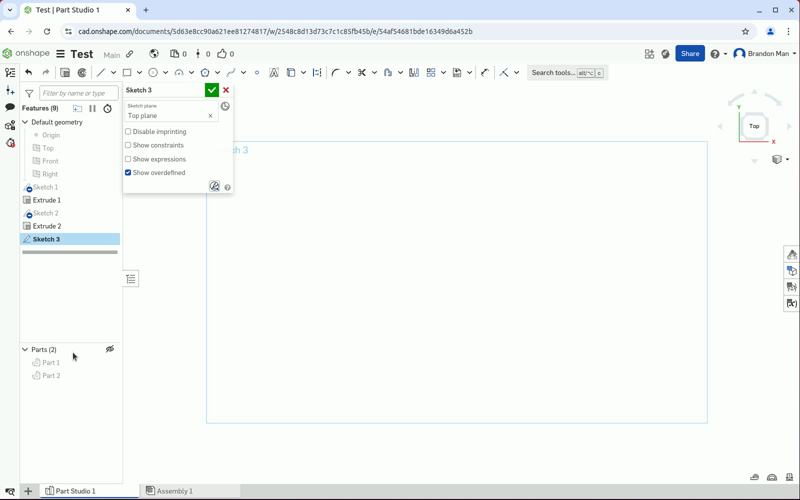
key(l)
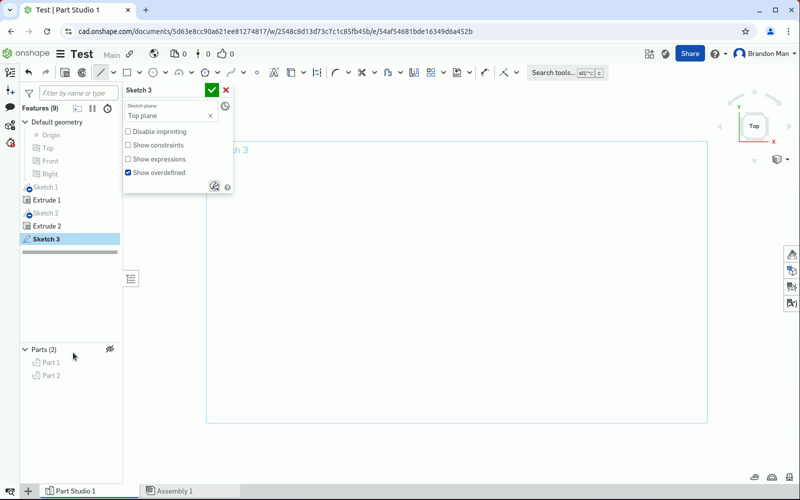
key_down(shift)
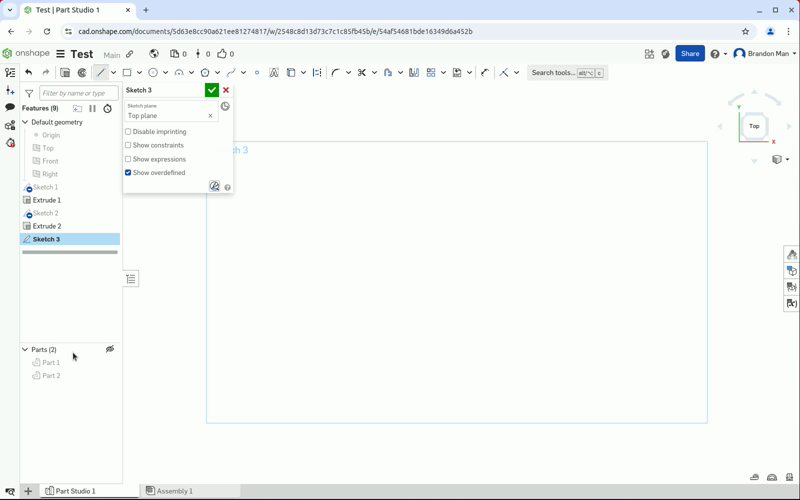
mouse_move(533, 290)
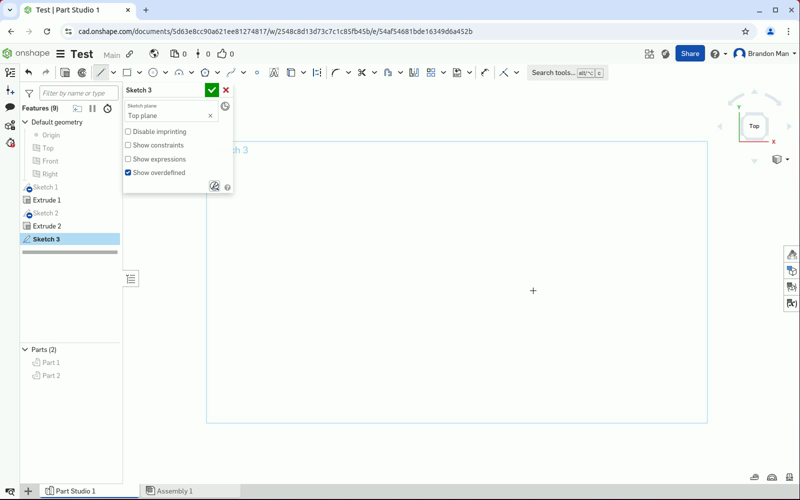
click(533, 290)
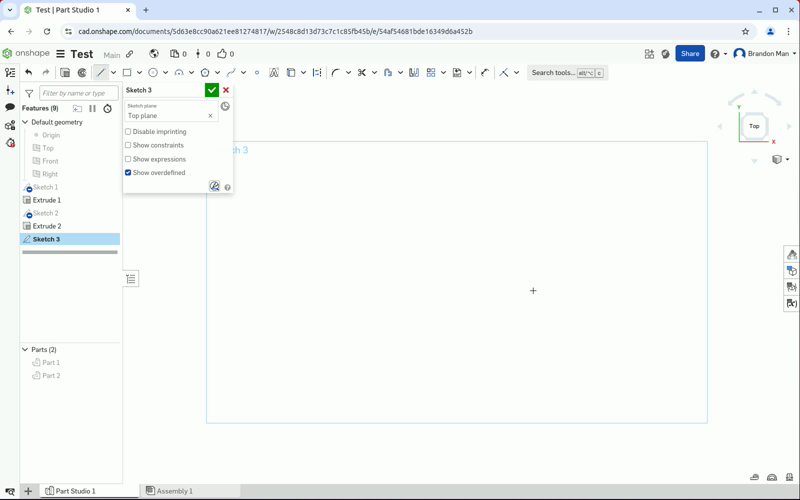
key_up(shift)
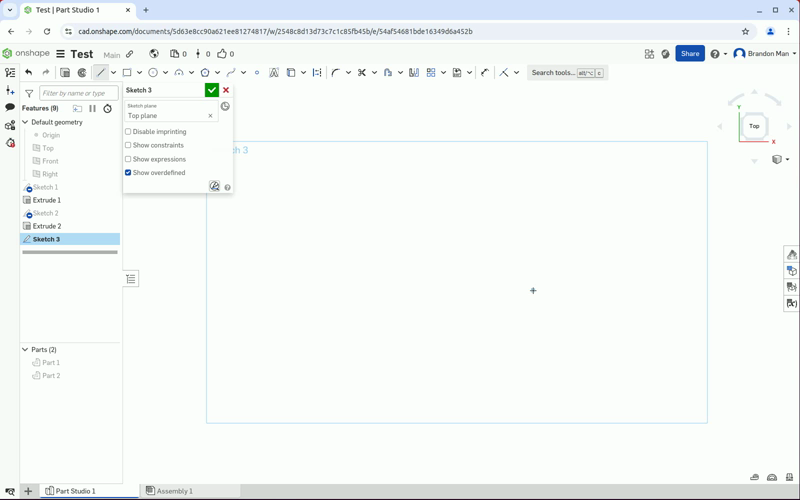
key_down(shift)
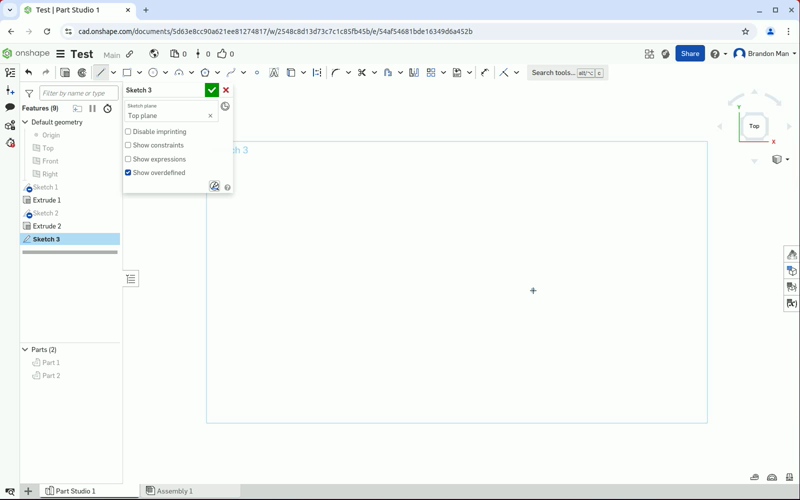
mouse_move(563, 290)
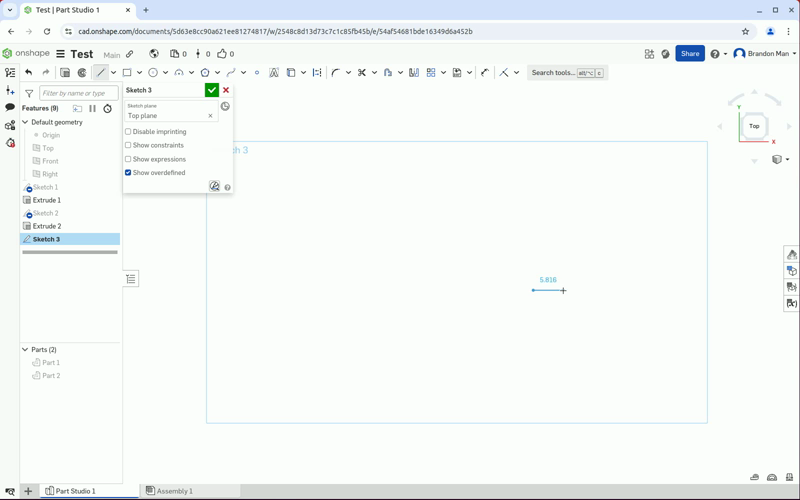
mouse_move(534, 290)
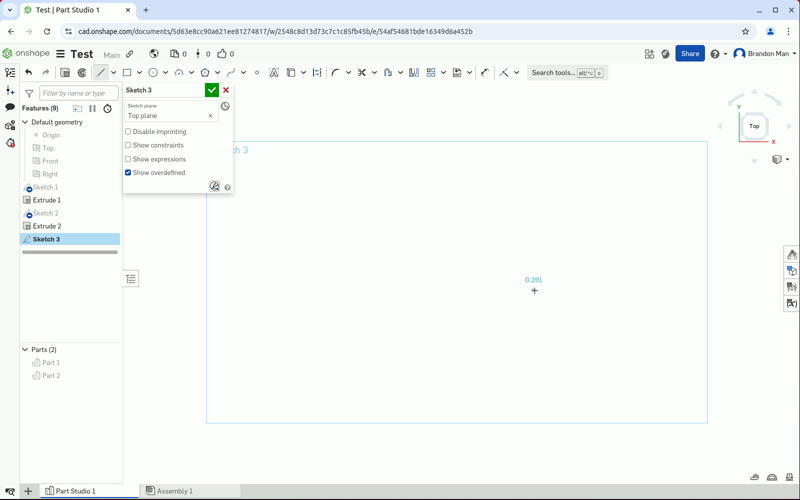
scroll(6)
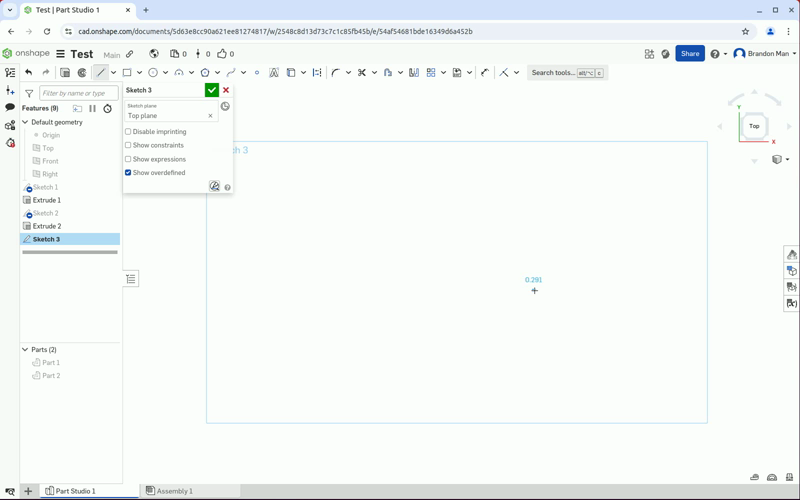
scroll(6)
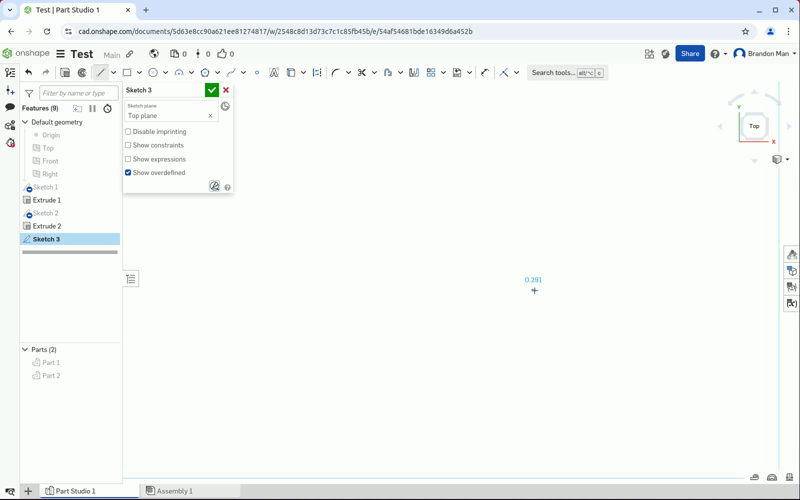
scroll(6)
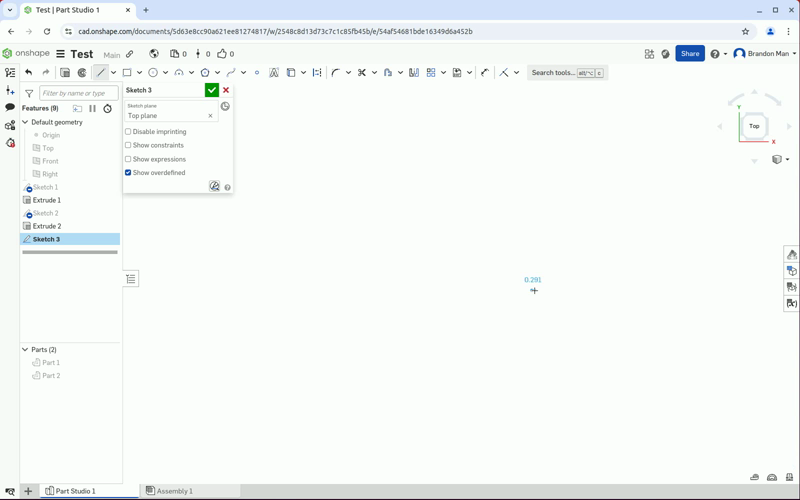
scroll(6)
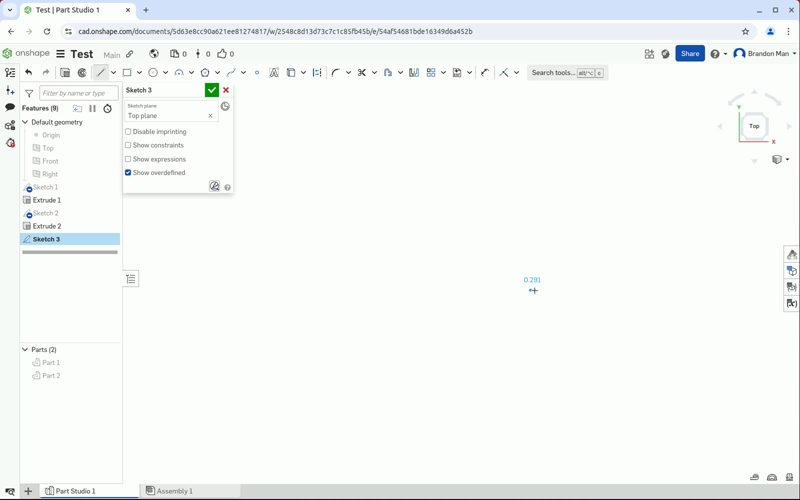
scroll(6)
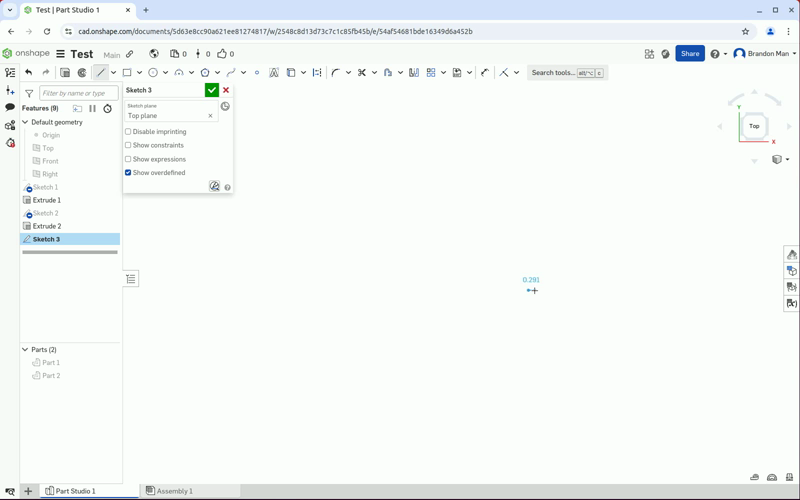
scroll(6)
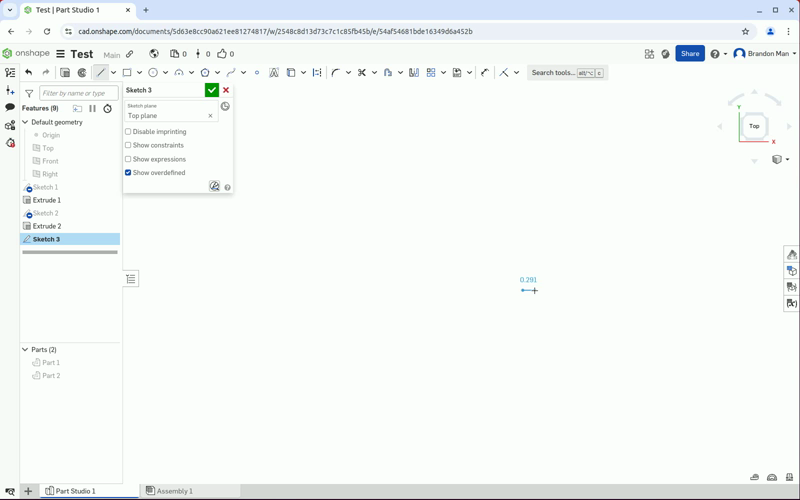
scroll(6)
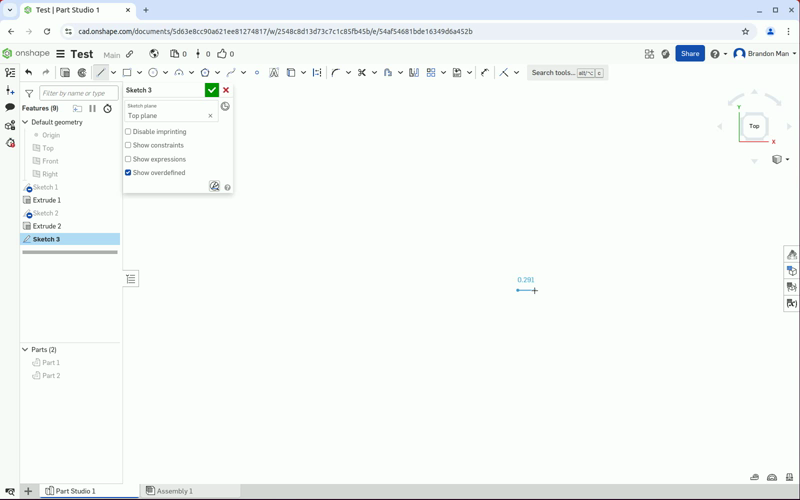
click(534, 290)
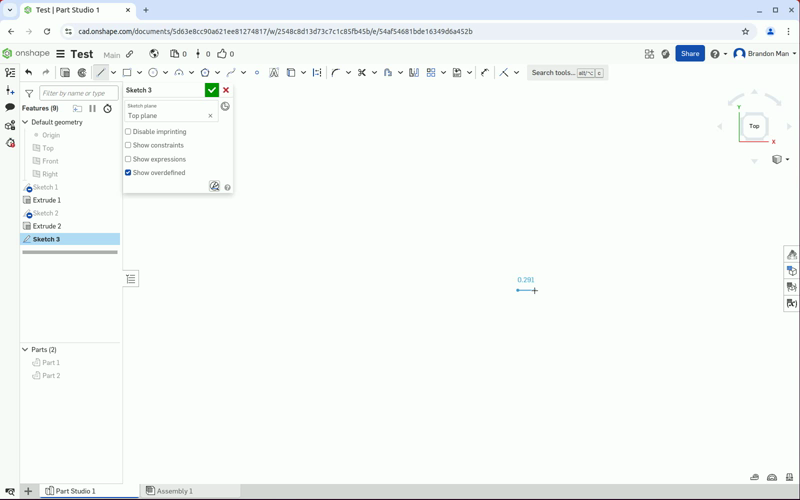
scroll(-6)
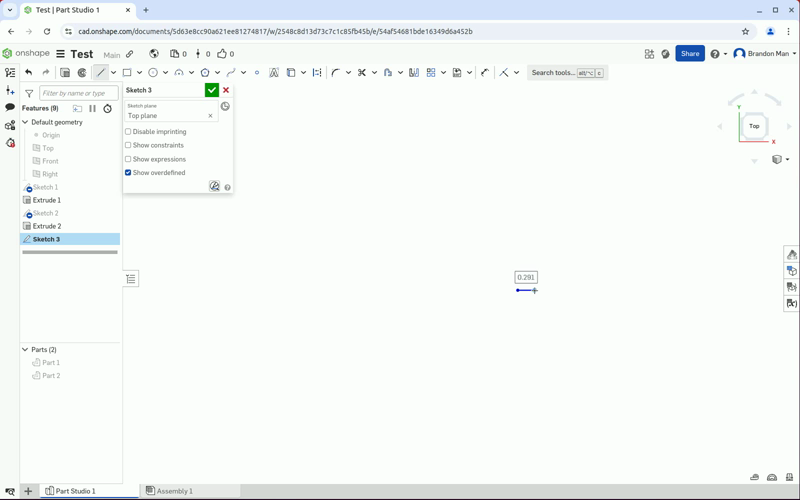
scroll(-6)
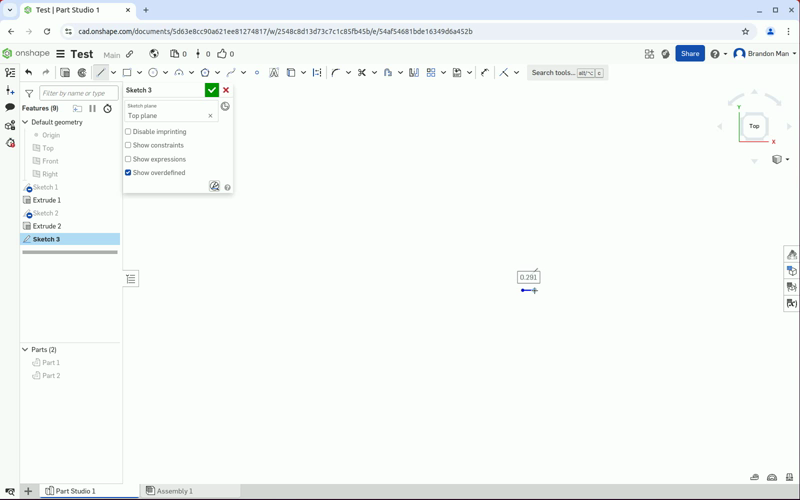
scroll(-6)
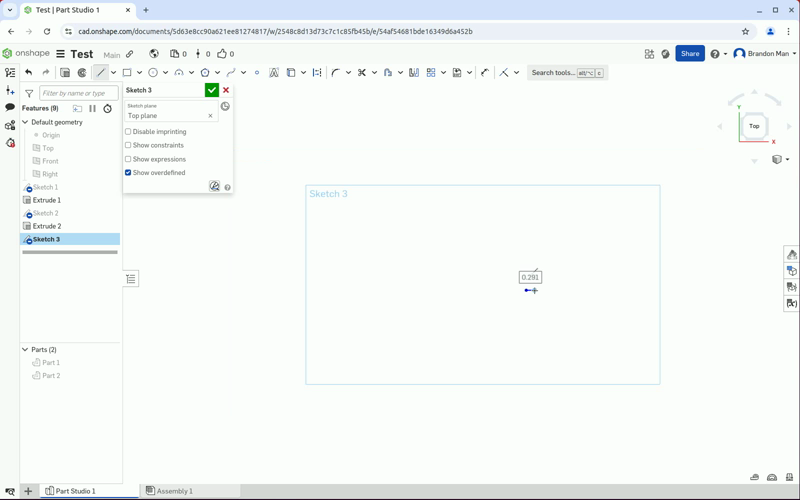
scroll(-6)
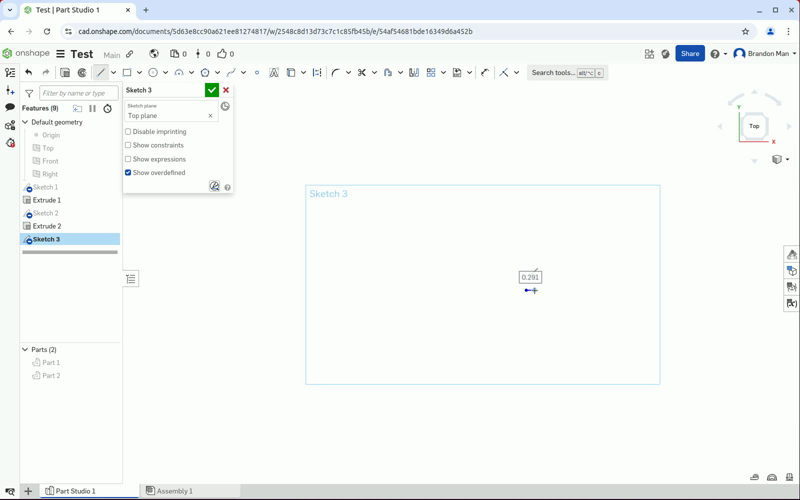
scroll(-6)
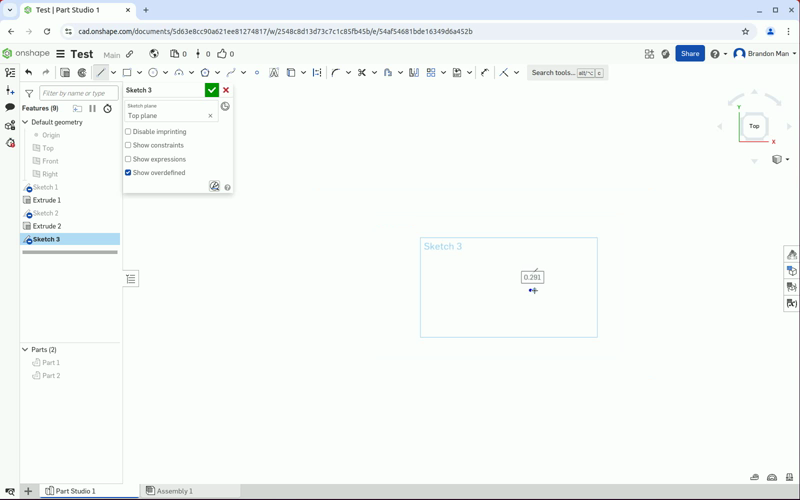
scroll(-6)
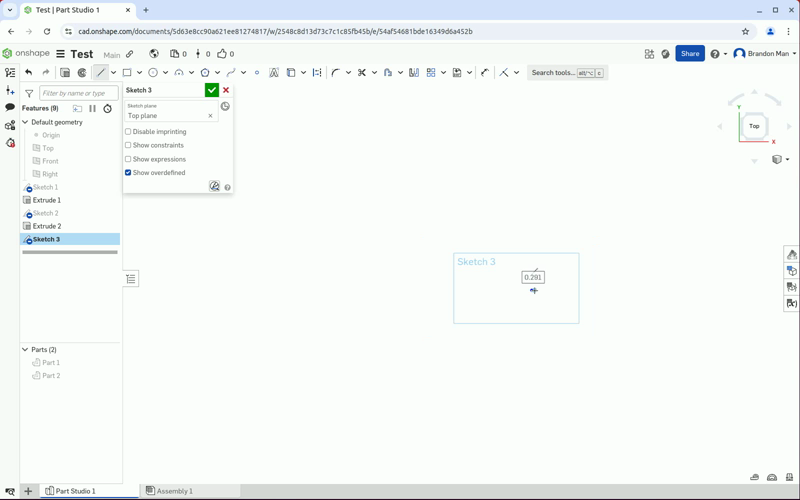
scroll(-6)
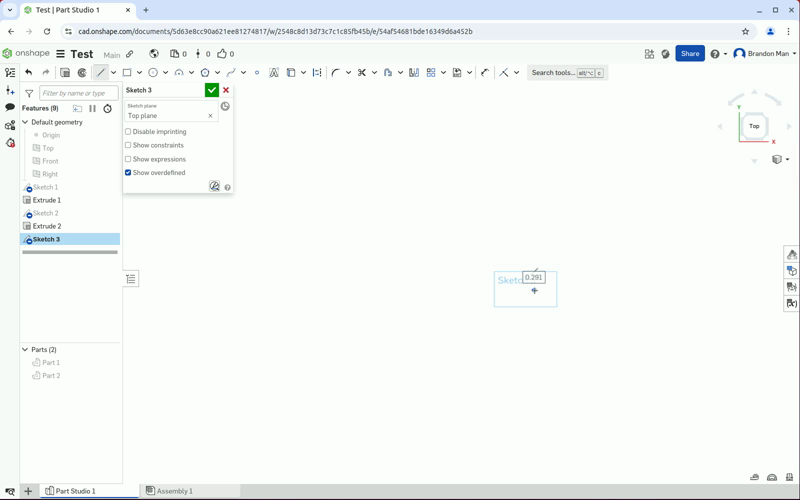
key_up(shift)
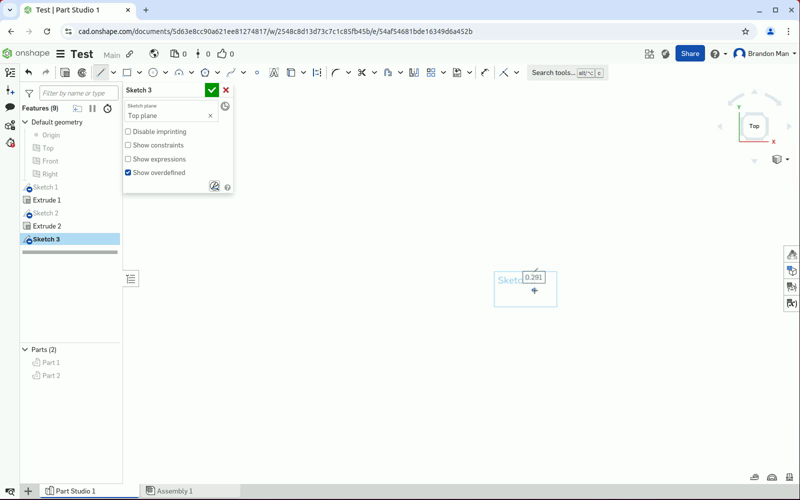
key_down(shift)
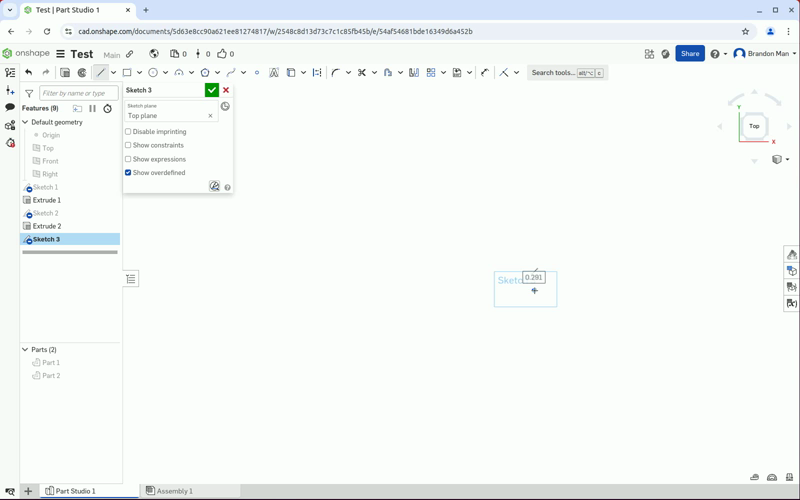
mouse_move(564, 290)
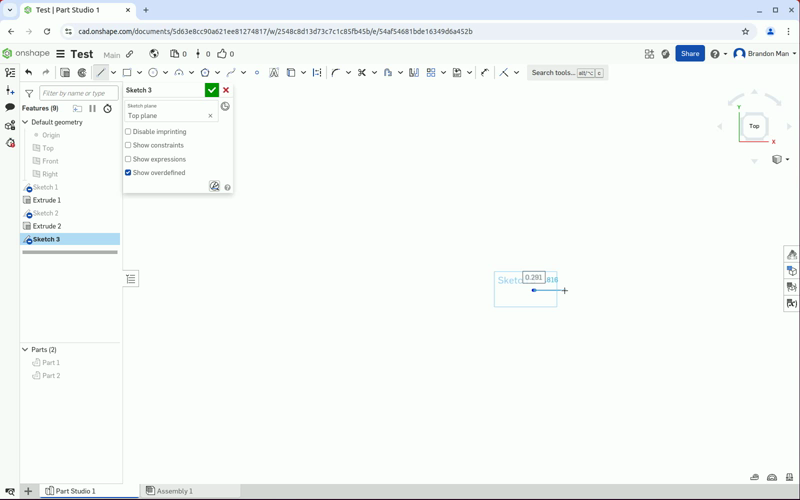
mouse_move(534, 289)
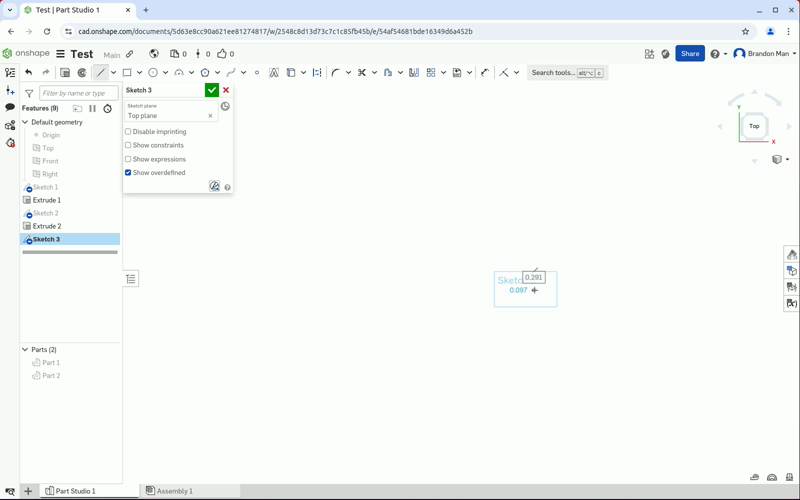
scroll(6)
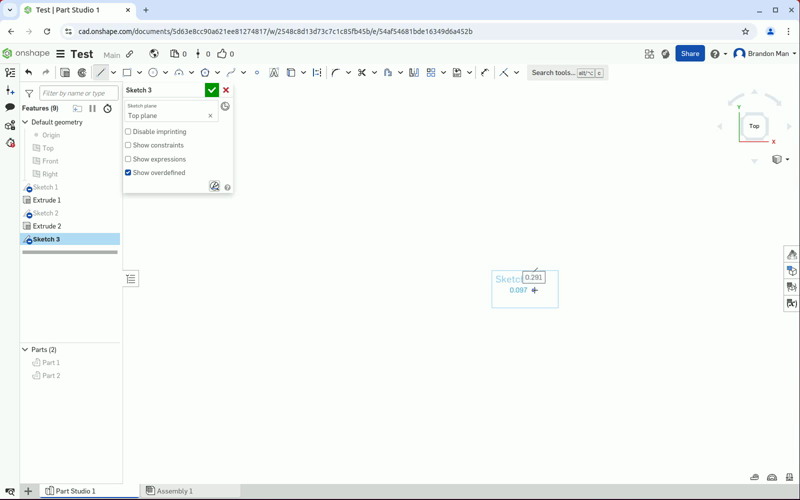
scroll(6)
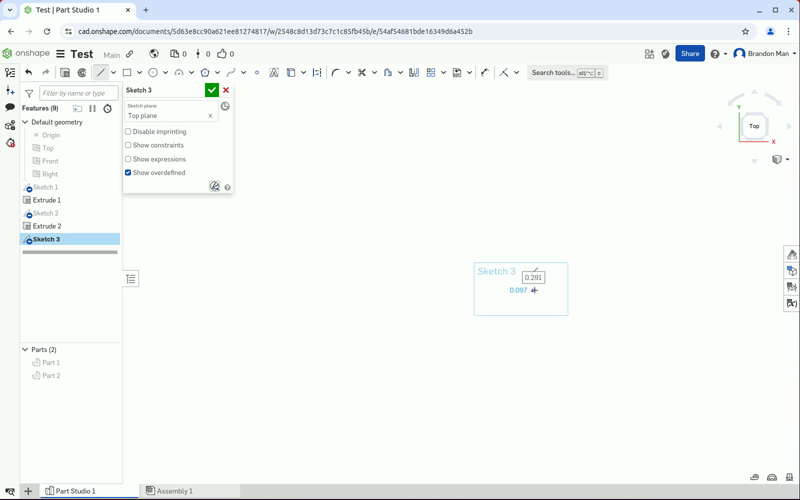
scroll(6)
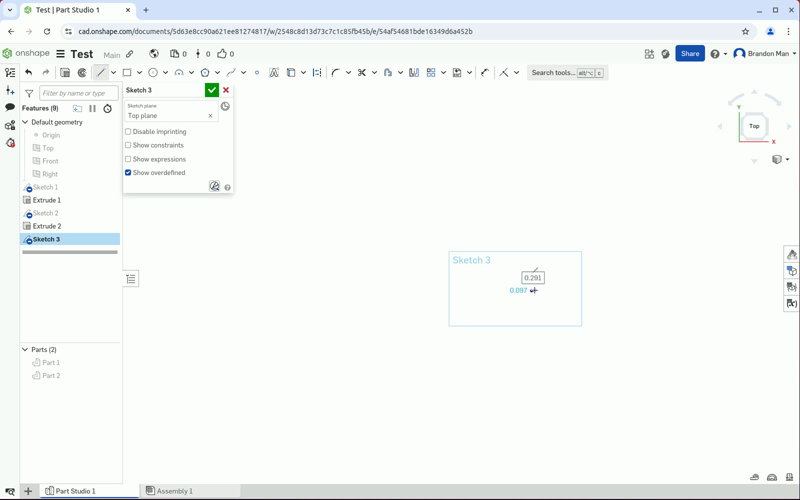
scroll(6)
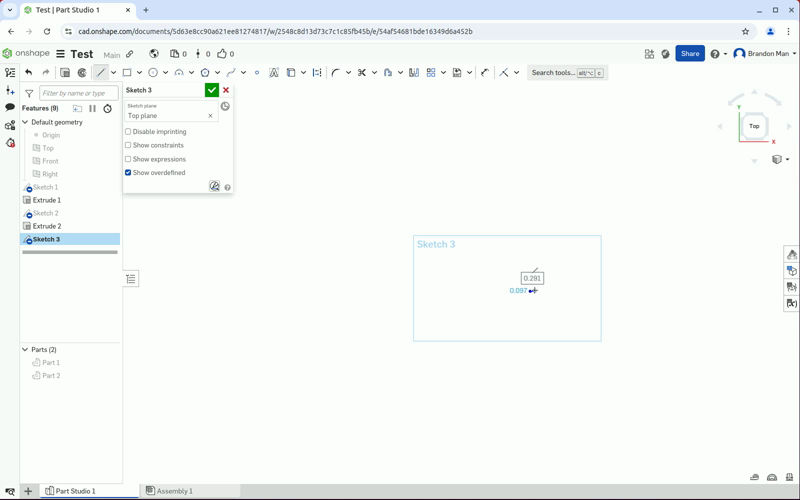
scroll(6)
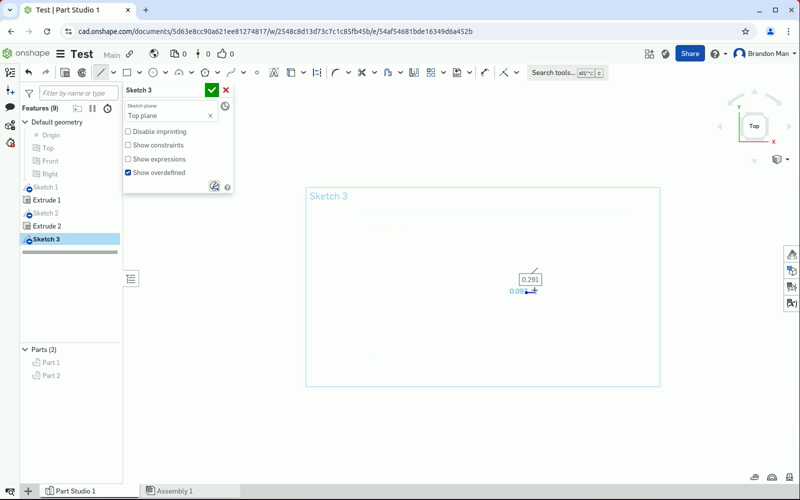
scroll(6)
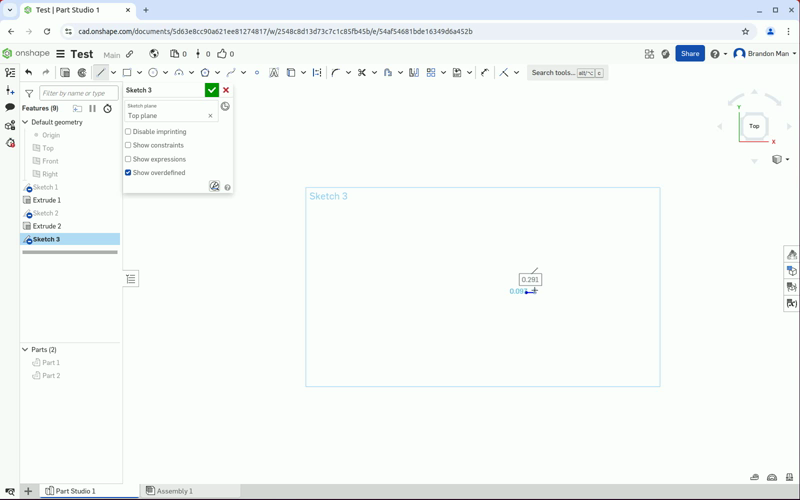
scroll(6)
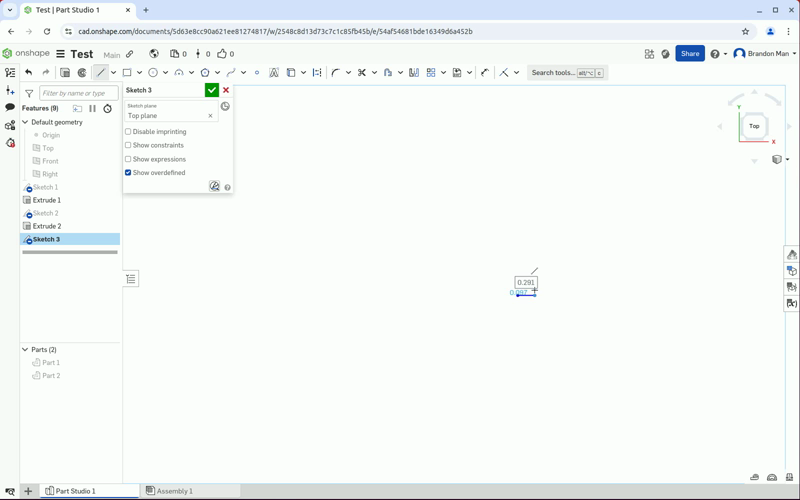
click(534, 289)
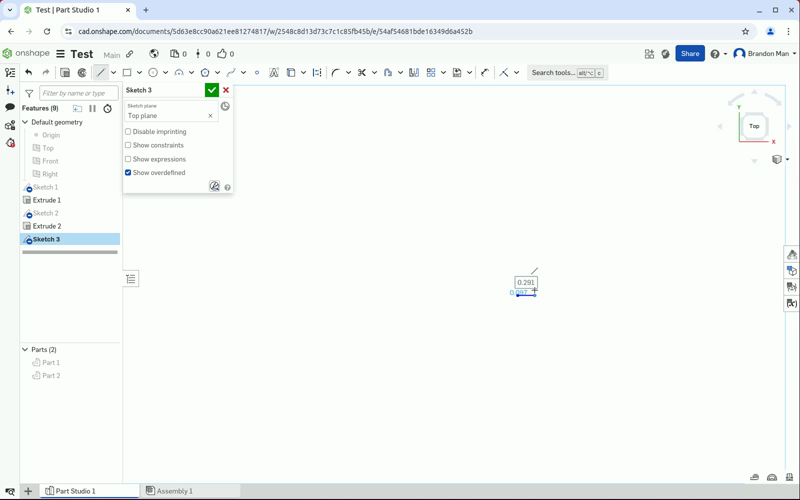
scroll(-6)
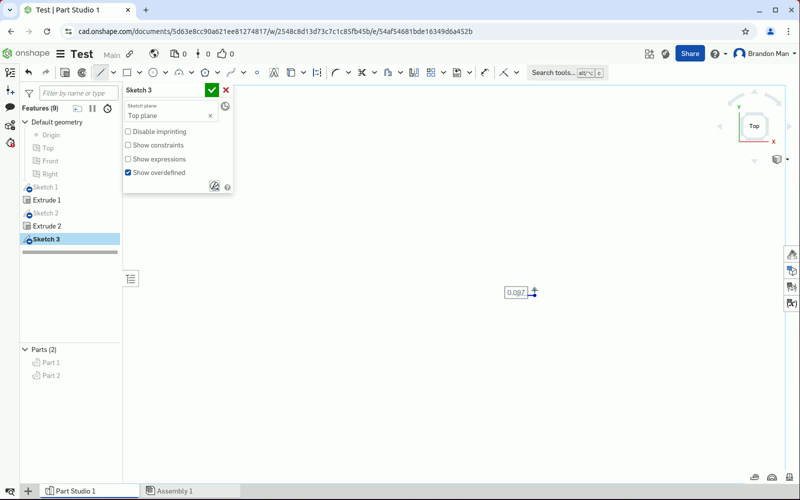
scroll(-6)
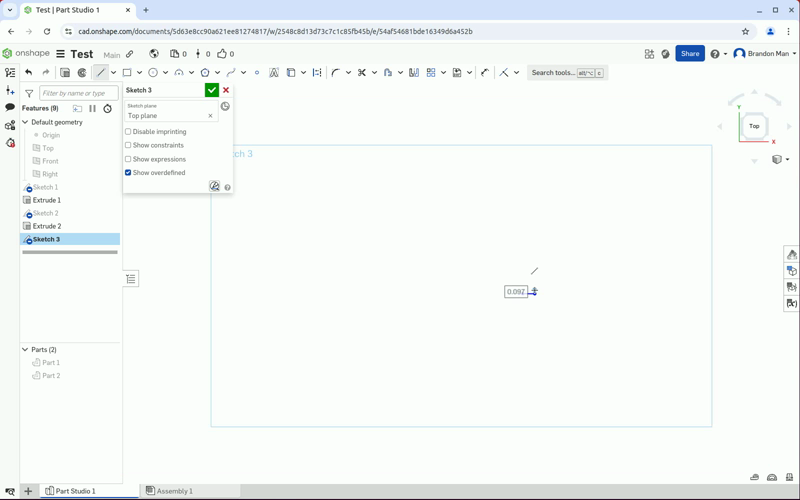
scroll(-6)
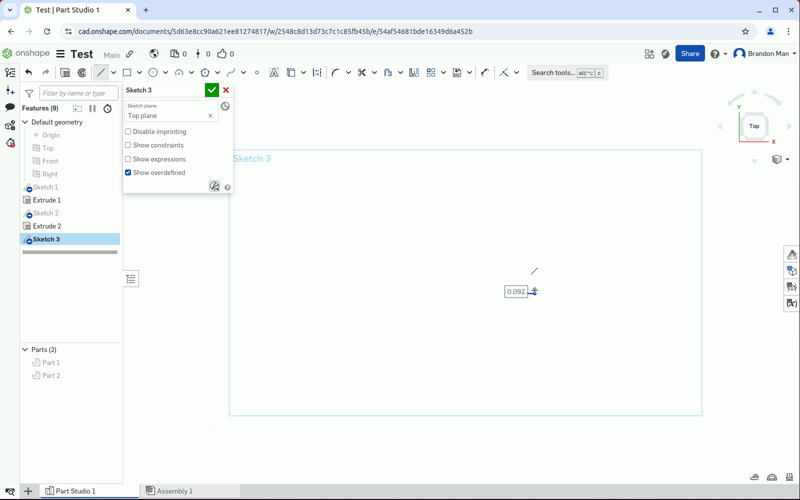
scroll(-6)
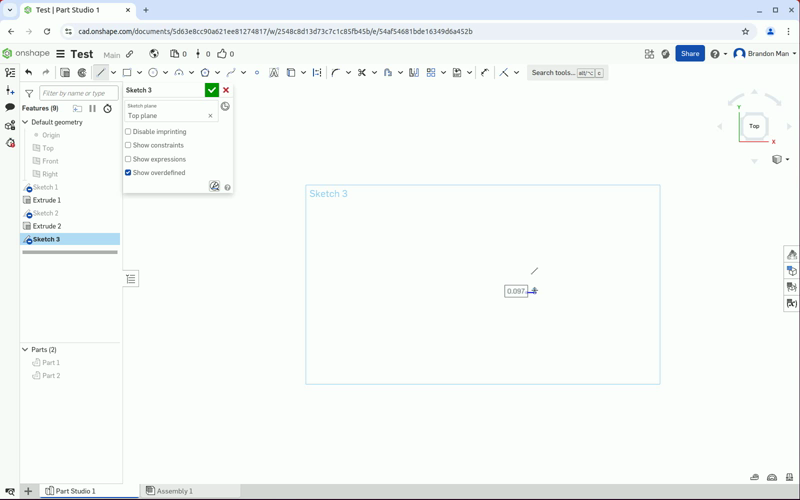
scroll(-6)
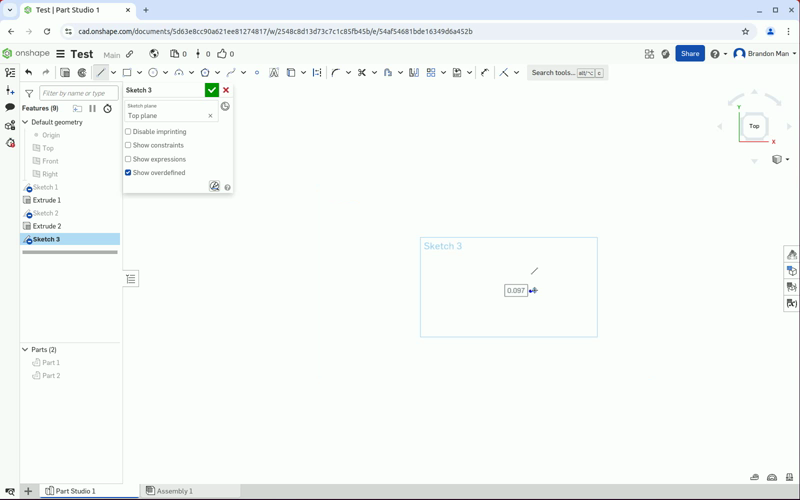
scroll(-6)
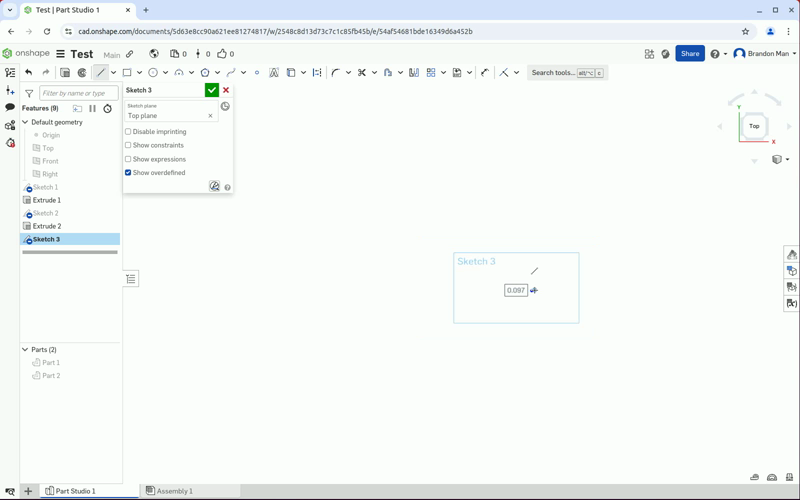
scroll(-6)
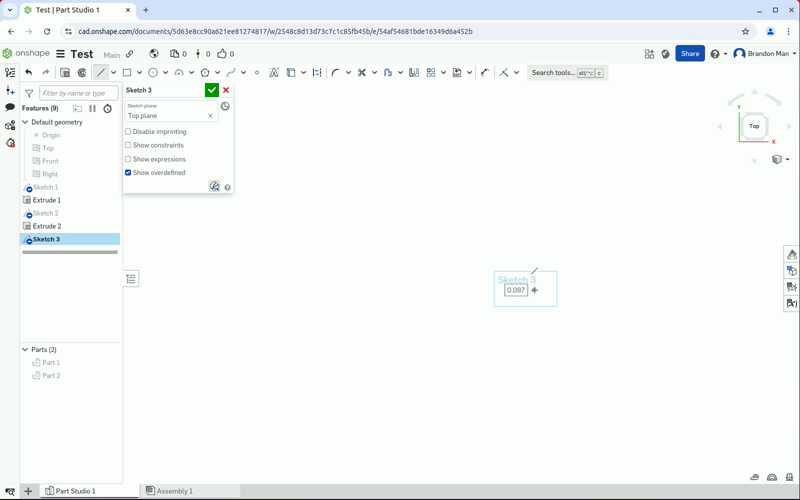
key_up(shift)
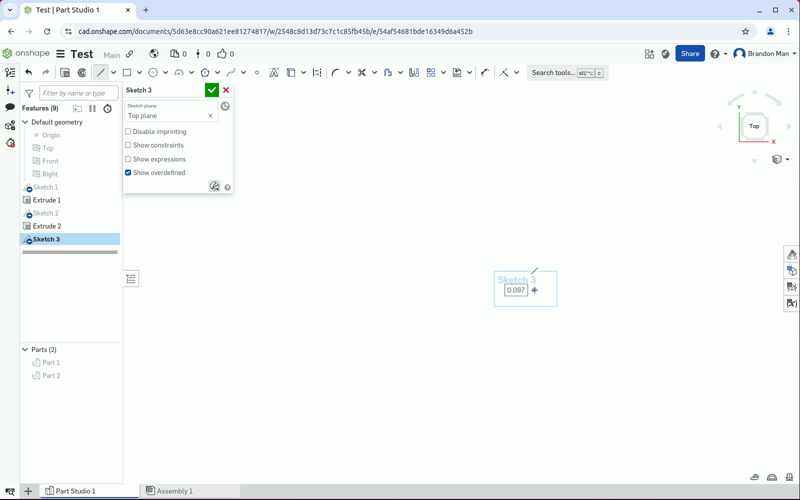
key_down(shift)
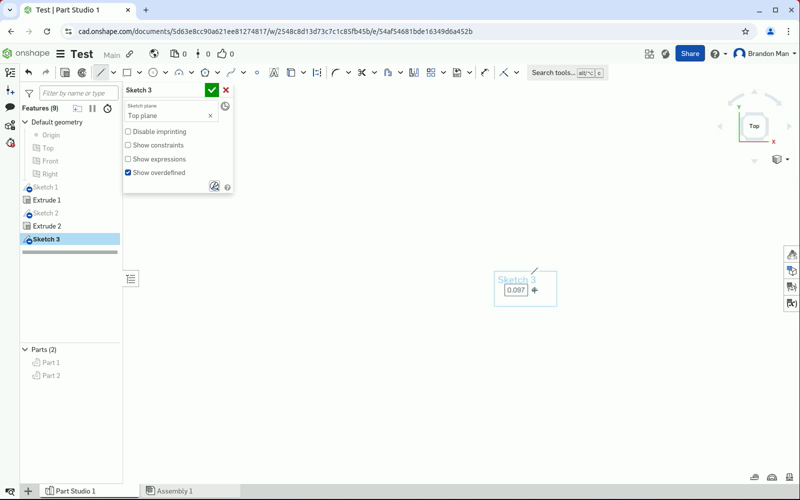
mouse_move(564, 289)
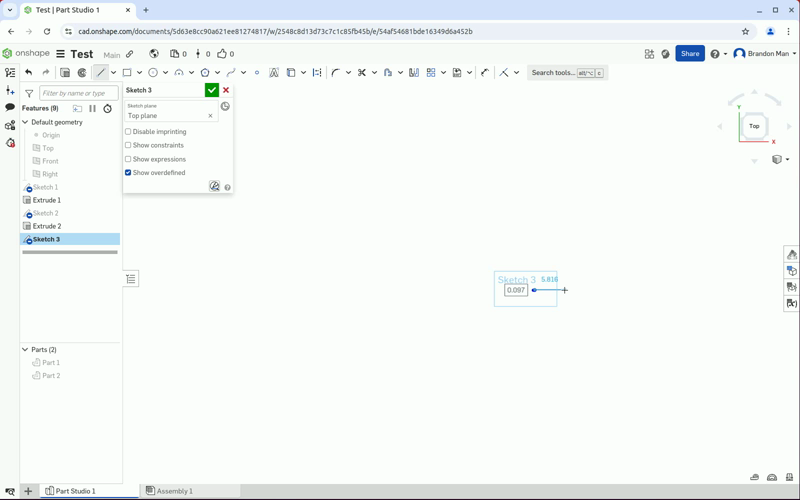
mouse_move(533, 289)
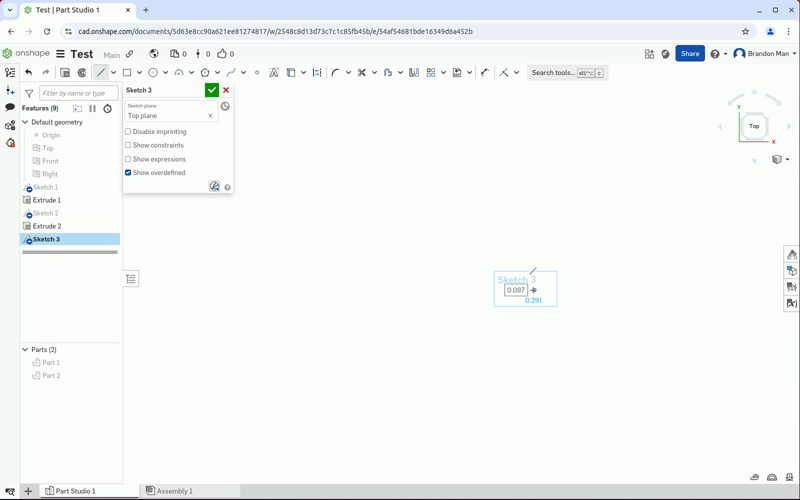
scroll(6)
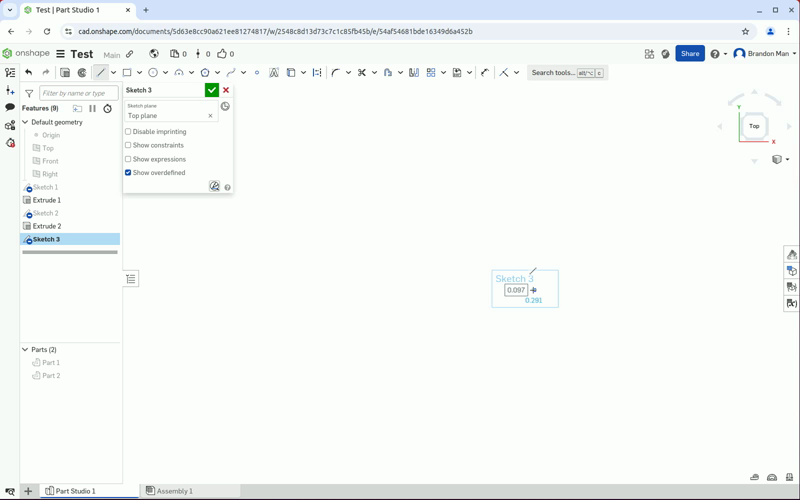
scroll(6)
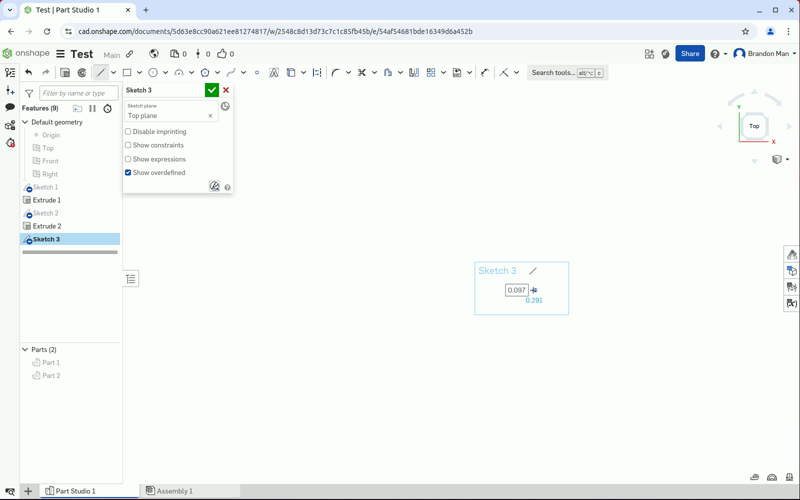
scroll(6)
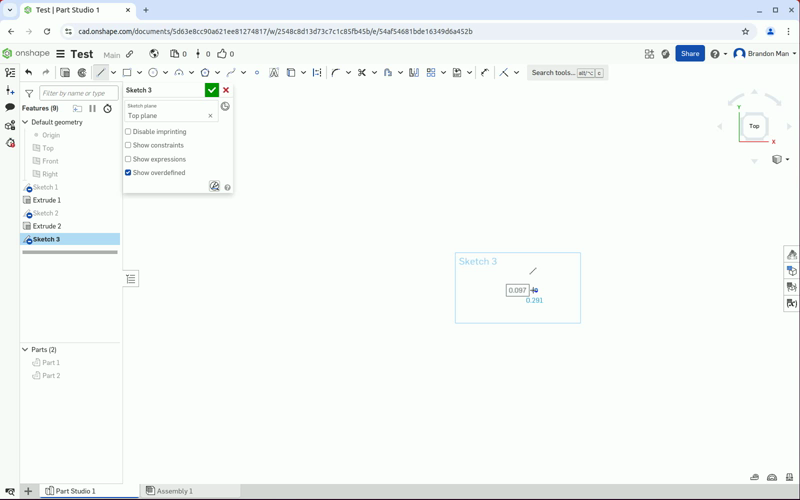
scroll(6)
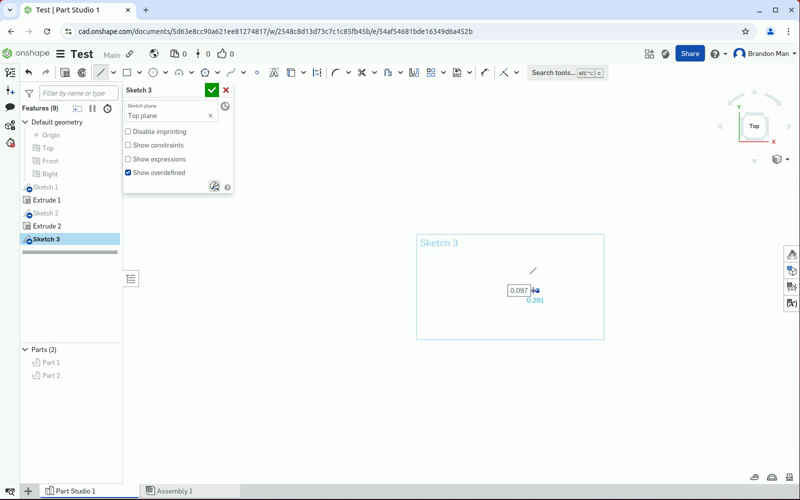
scroll(6)
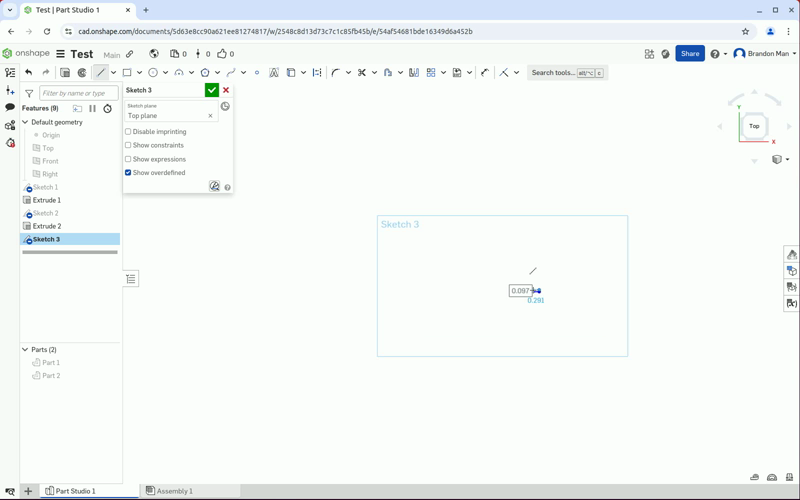
scroll(6)
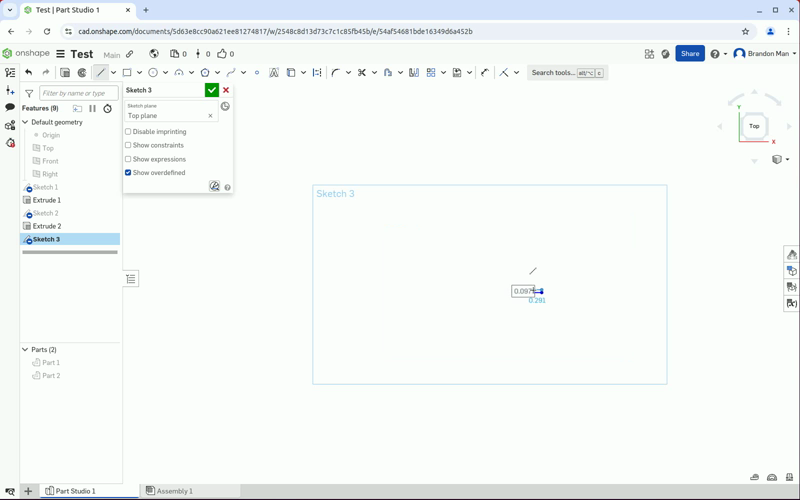
scroll(6)
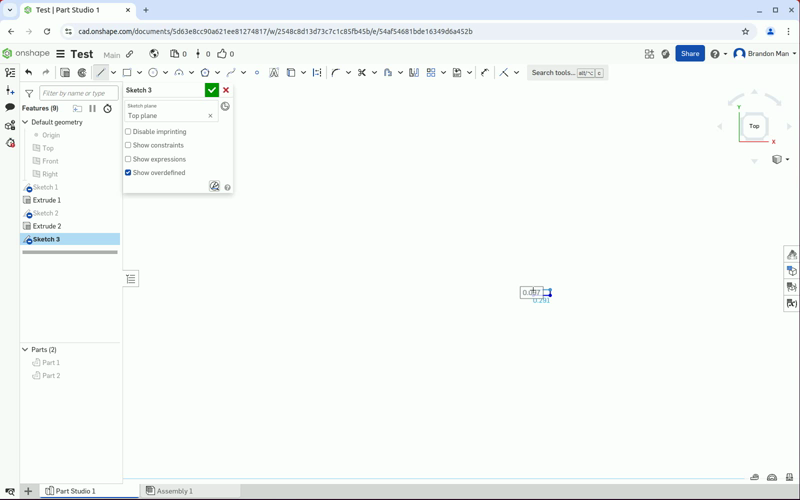
click(533, 289)
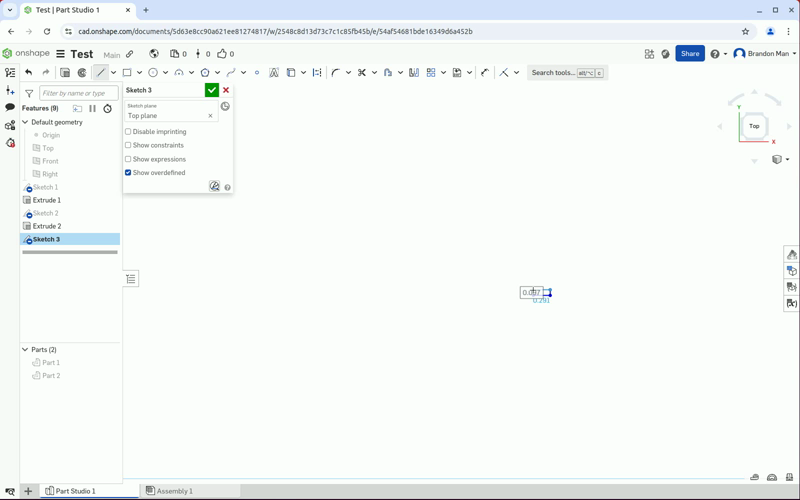
scroll(-6)
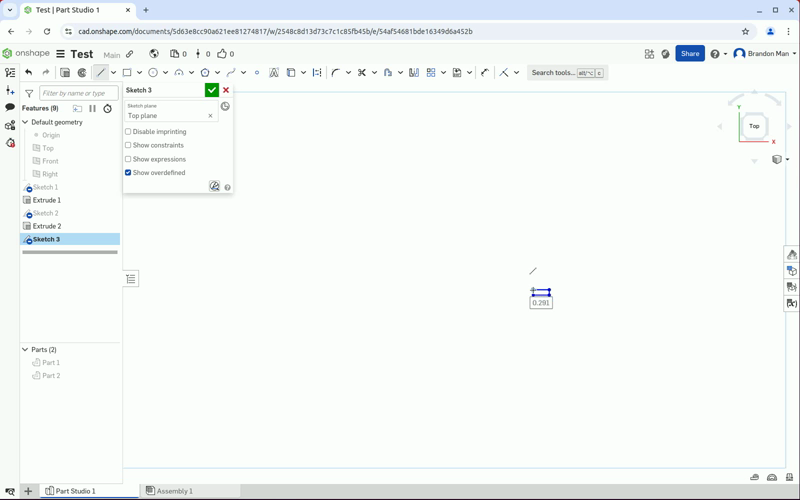
scroll(-6)
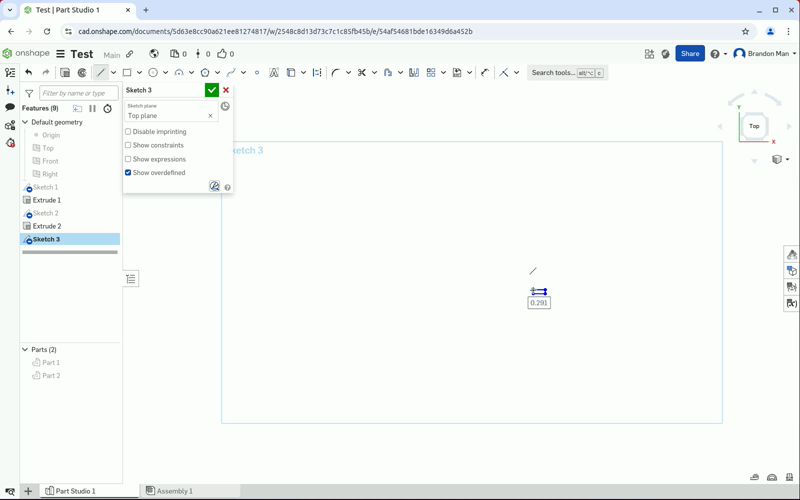
scroll(-6)
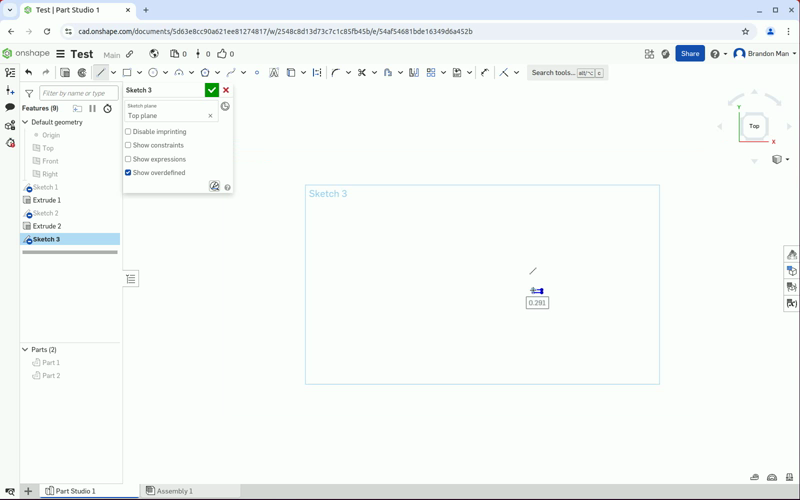
scroll(-6)
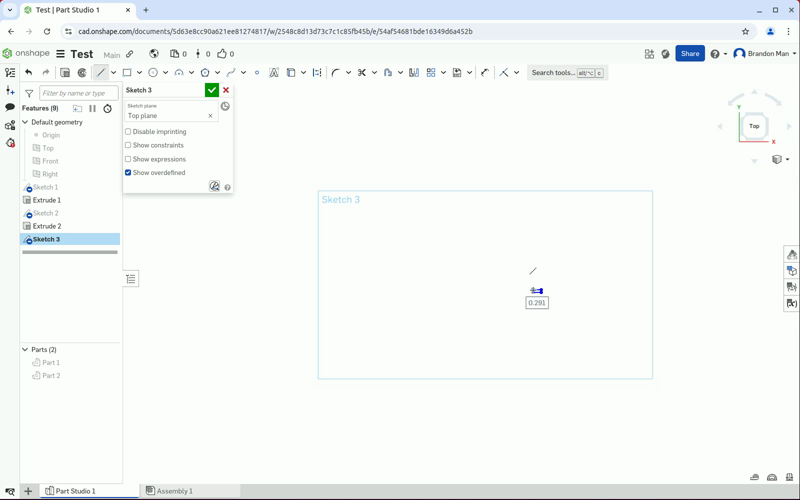
scroll(-6)
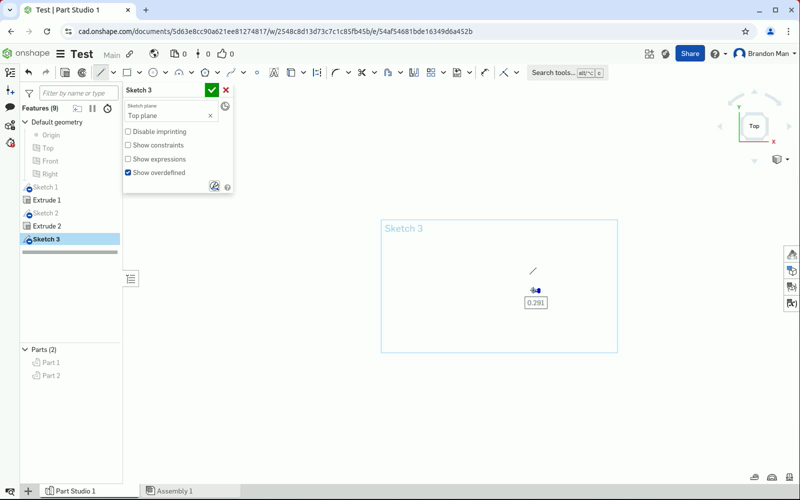
scroll(-6)
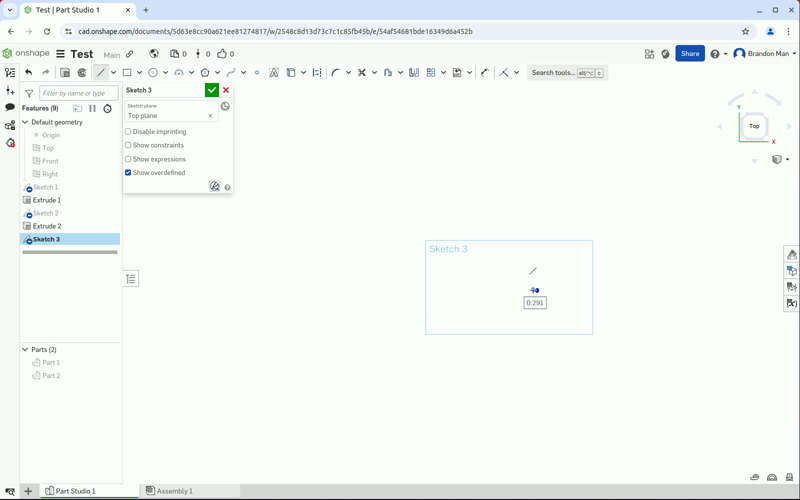
scroll(-6)
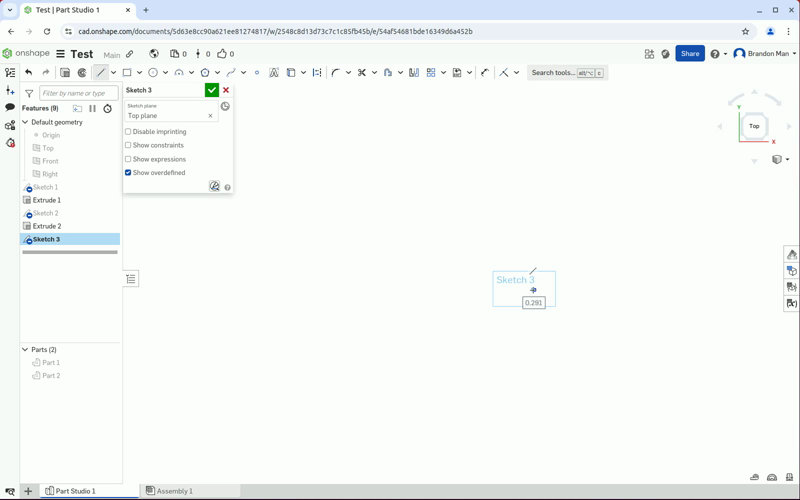
key_up(shift)
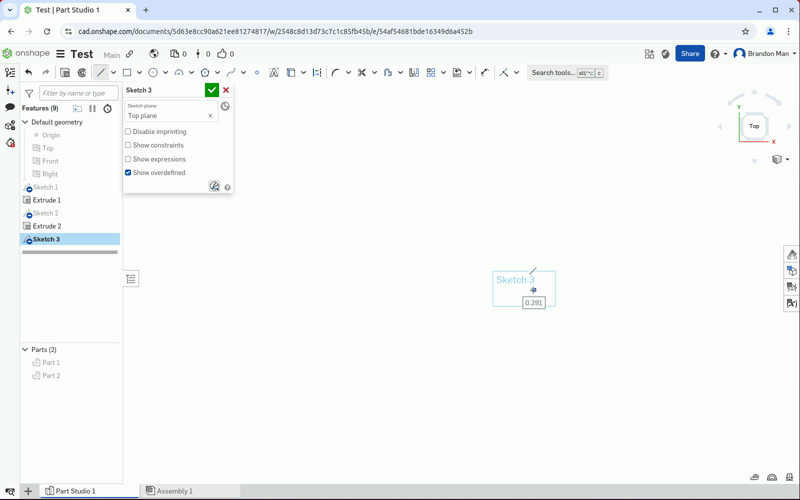
mouse_move(563, 289)
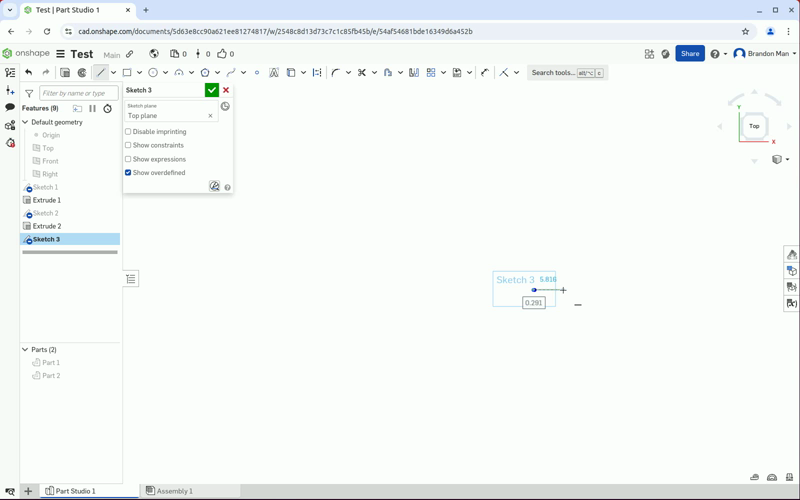
key_down(shift)
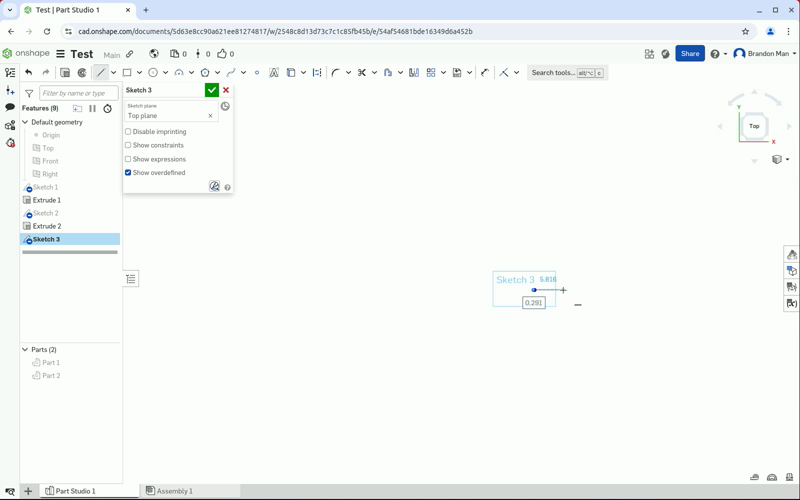
mouse_move(533, 290)
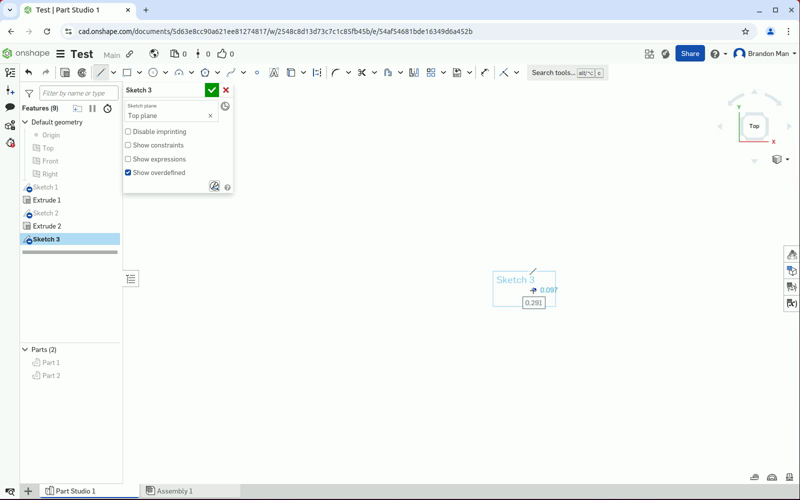
scroll(6)
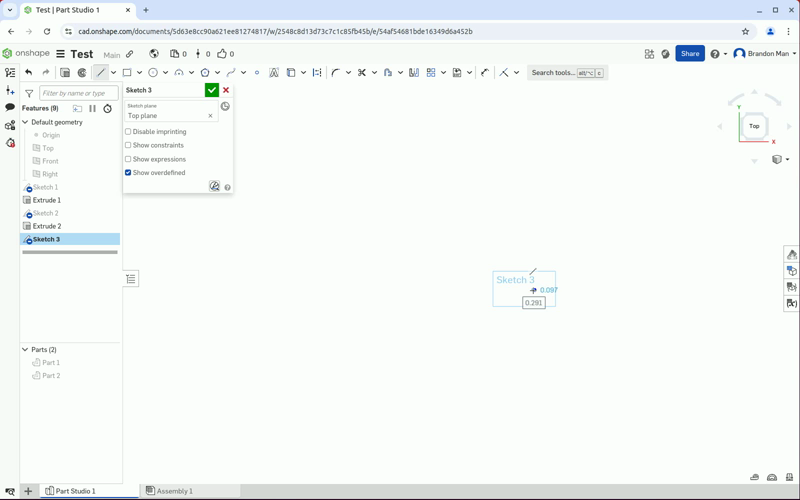
scroll(6)
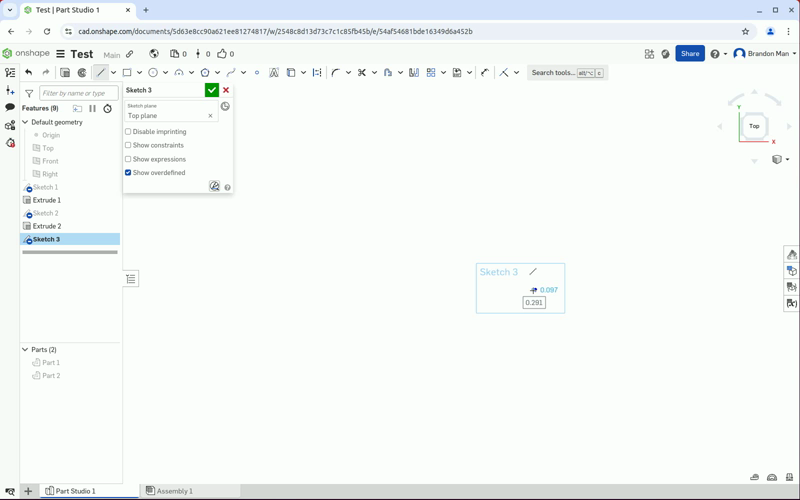
scroll(6)
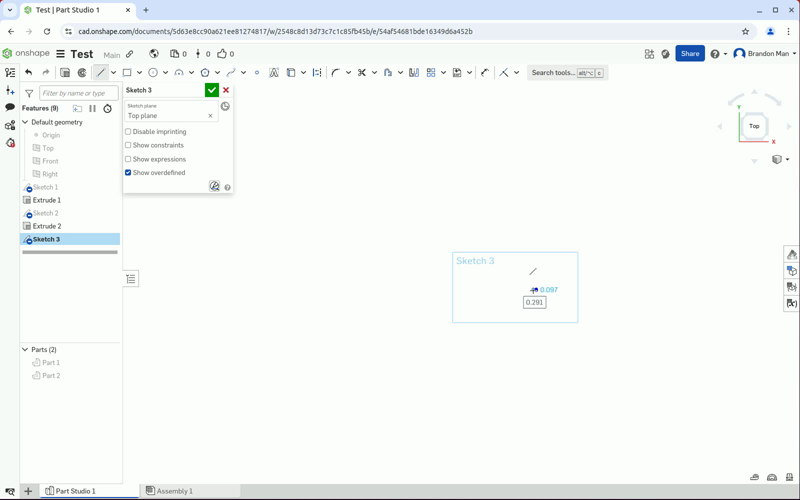
scroll(6)
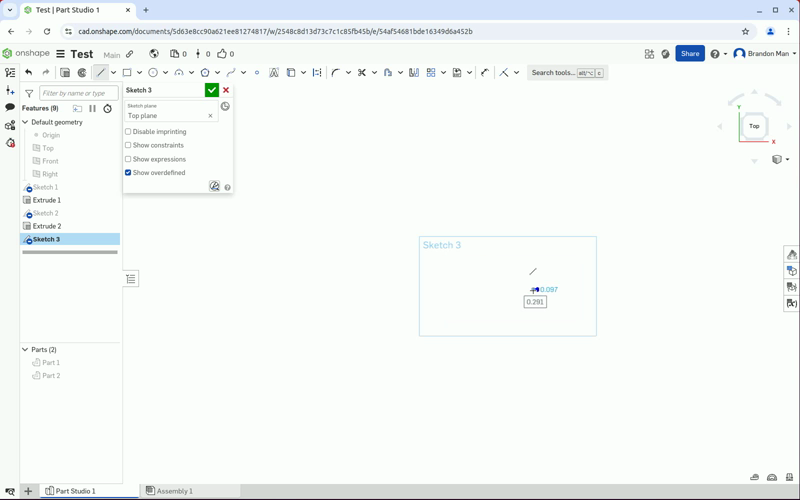
scroll(6)
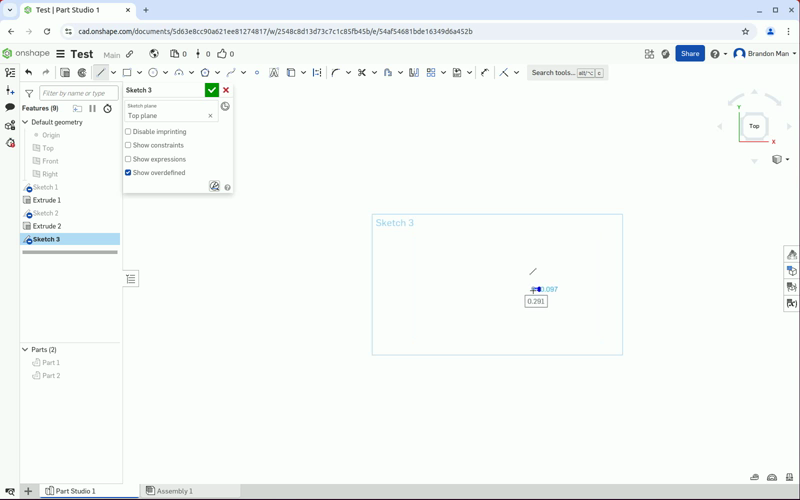
scroll(6)
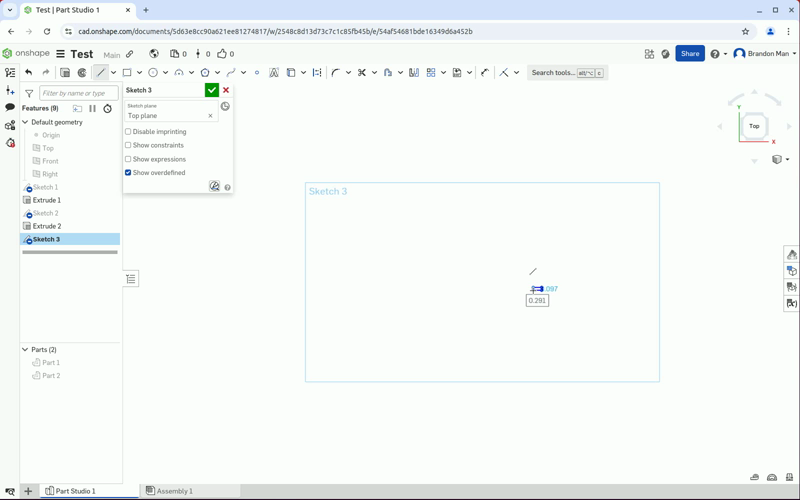
scroll(6)
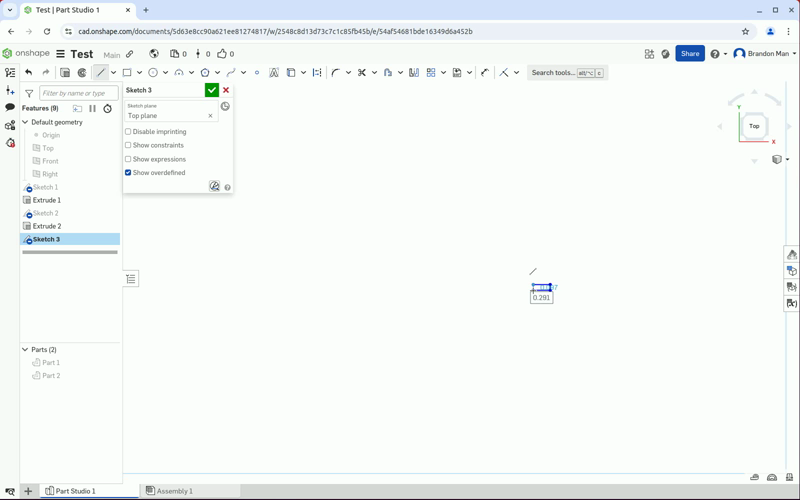
key_up(shift)
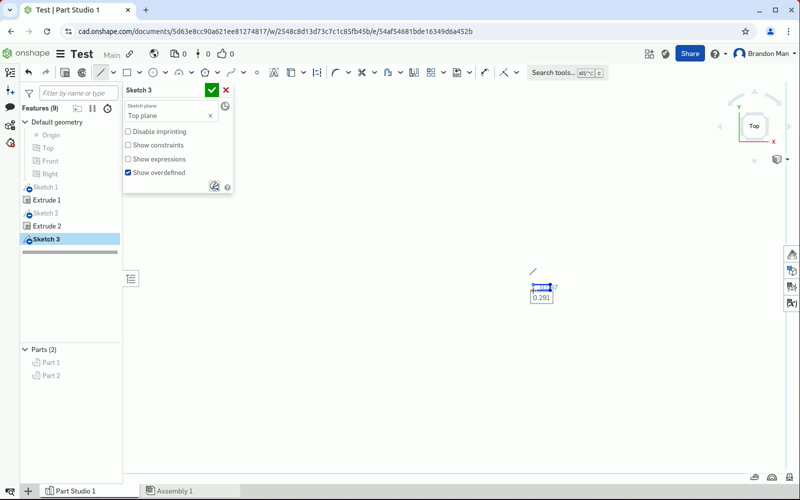
click(533, 290)
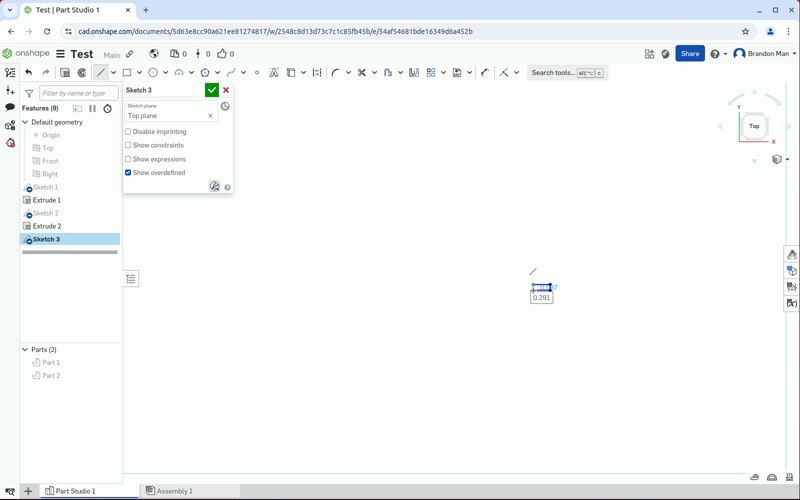
scroll(-6)
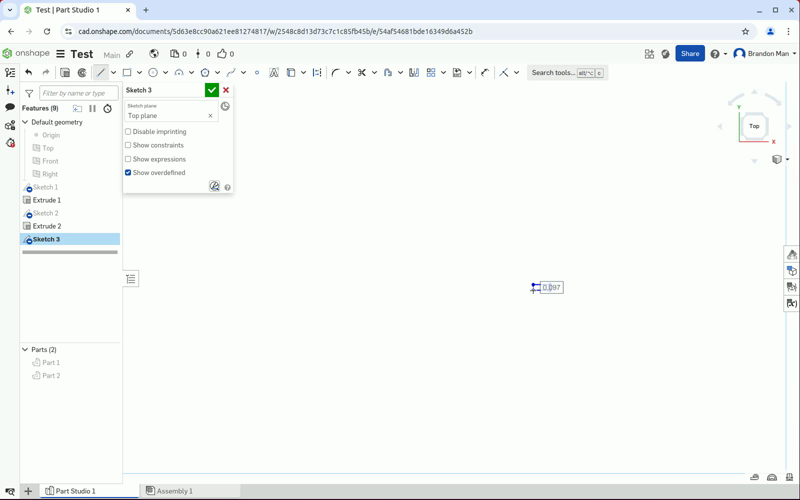
scroll(-6)
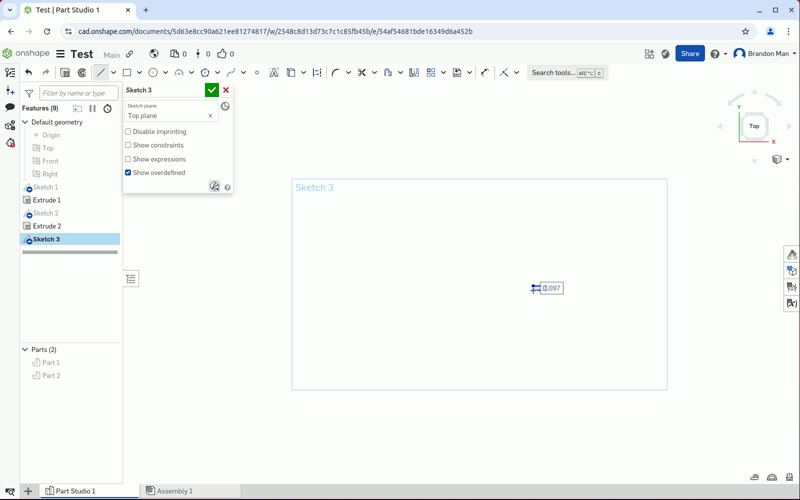
scroll(-6)
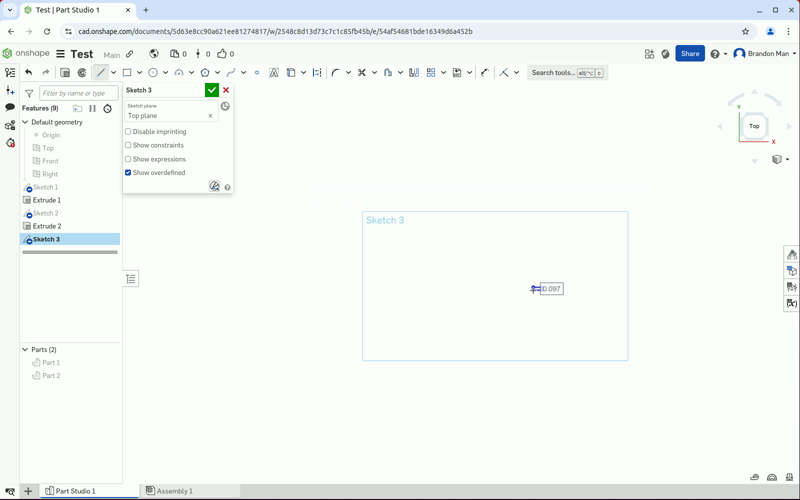
scroll(-6)
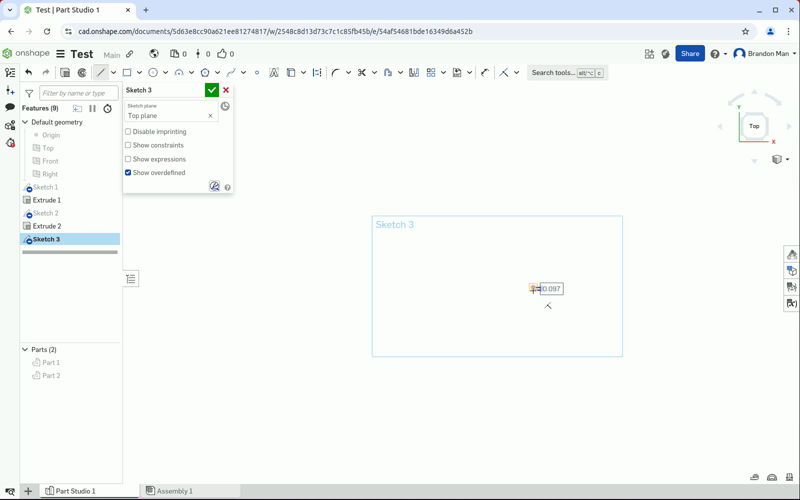
scroll(-6)
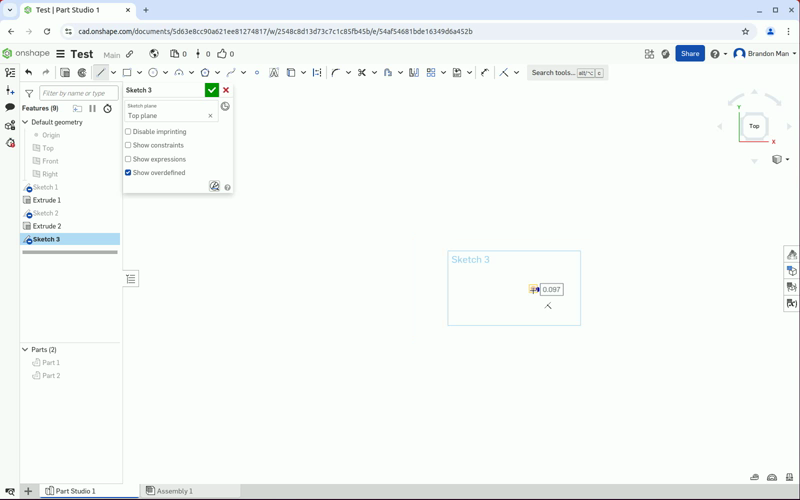
scroll(-6)
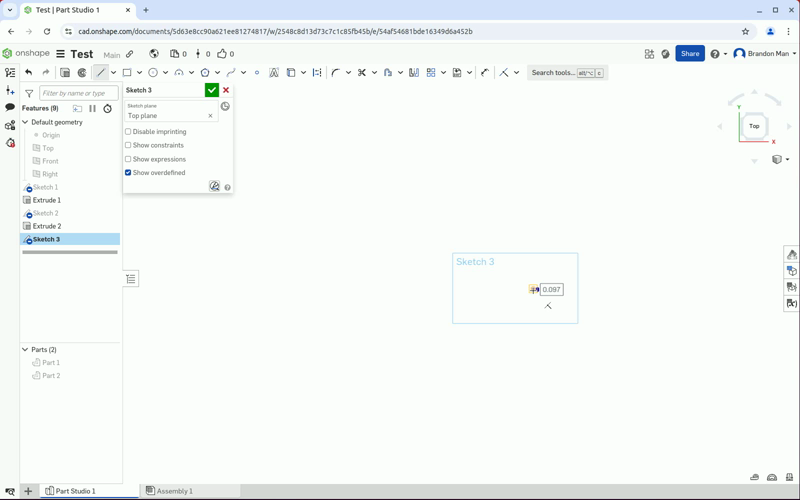
scroll(-6)
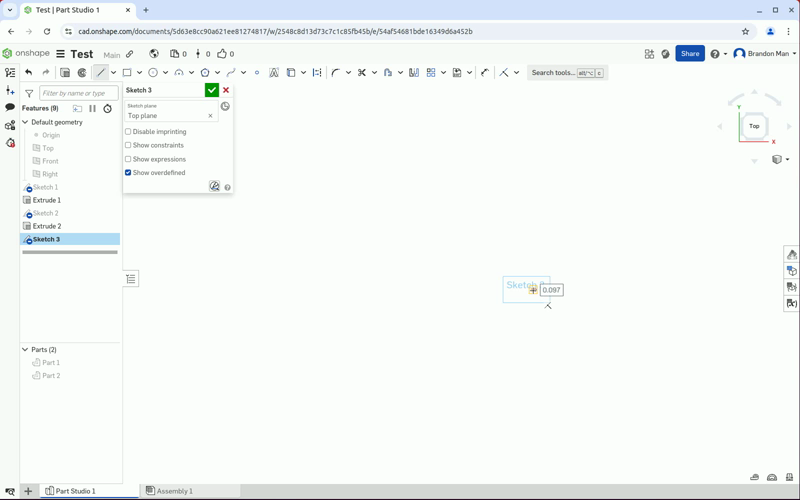
key(esc)
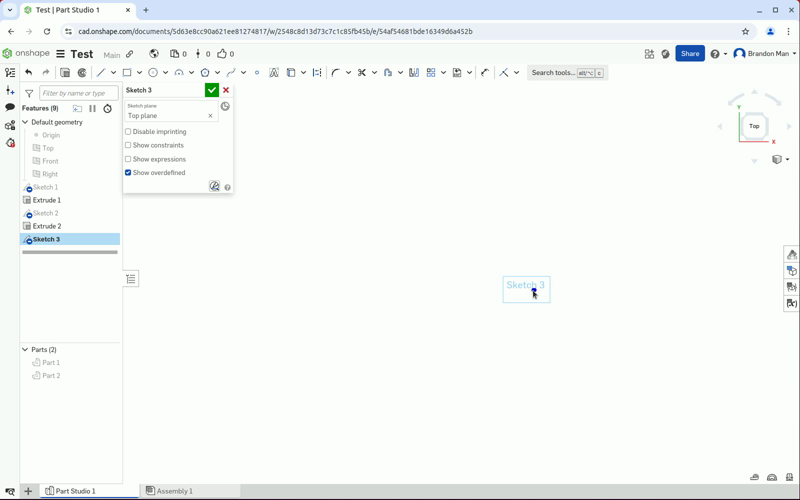
mouse_move(534, 289)
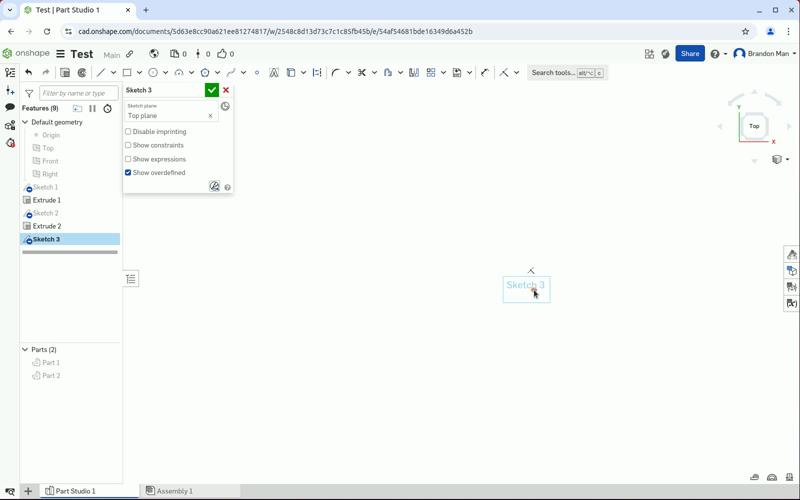
scroll(6)
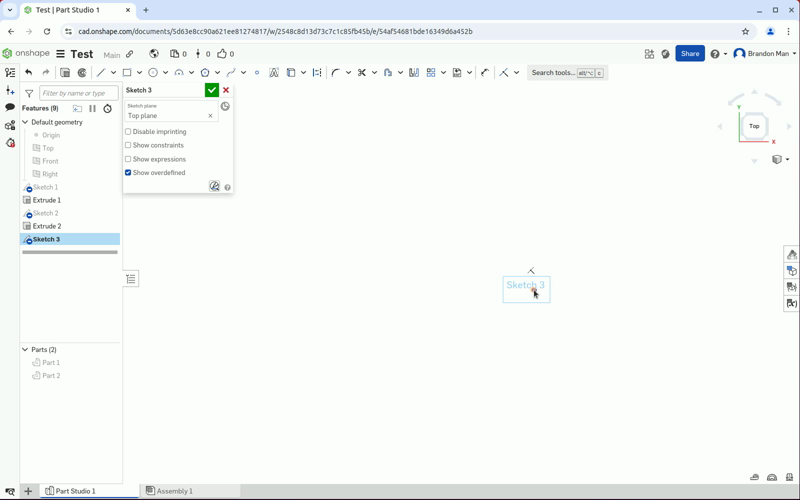
scroll(6)
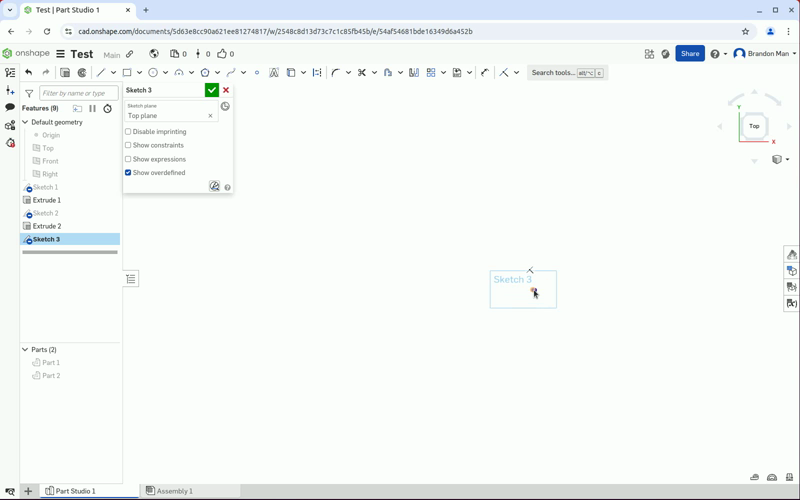
scroll(6)
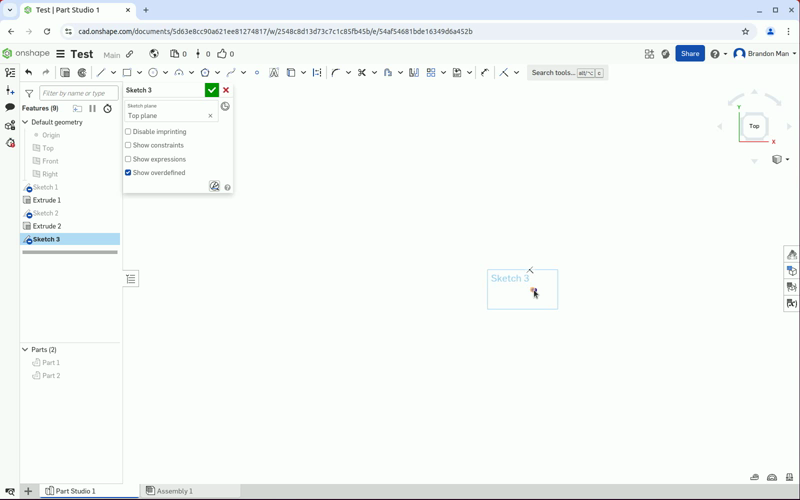
scroll(6)
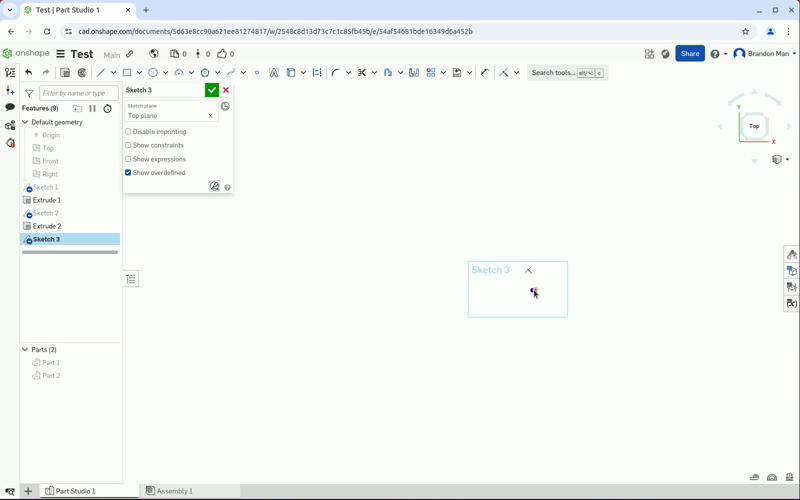
scroll(6)
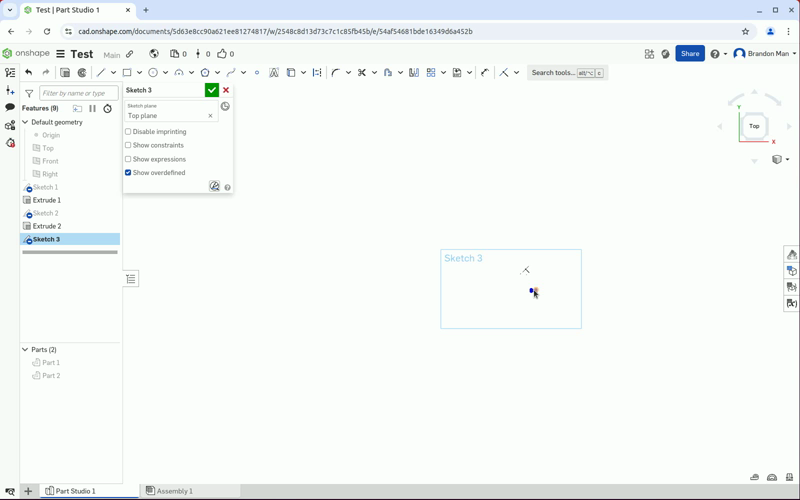
scroll(6)
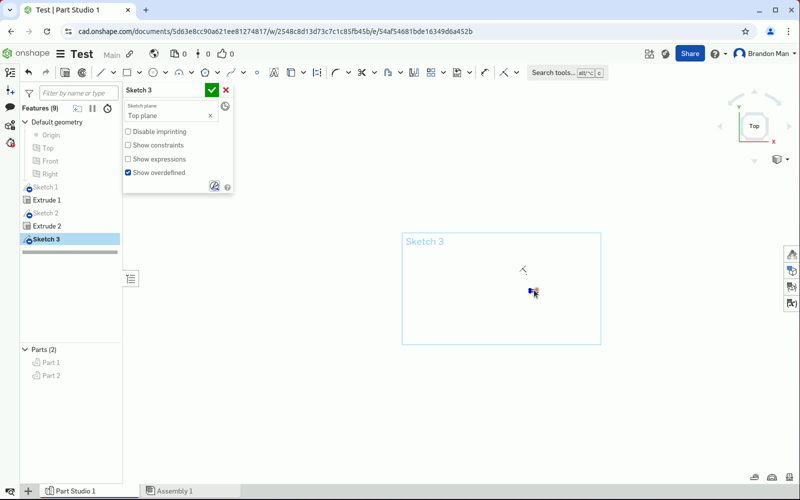
scroll(6)
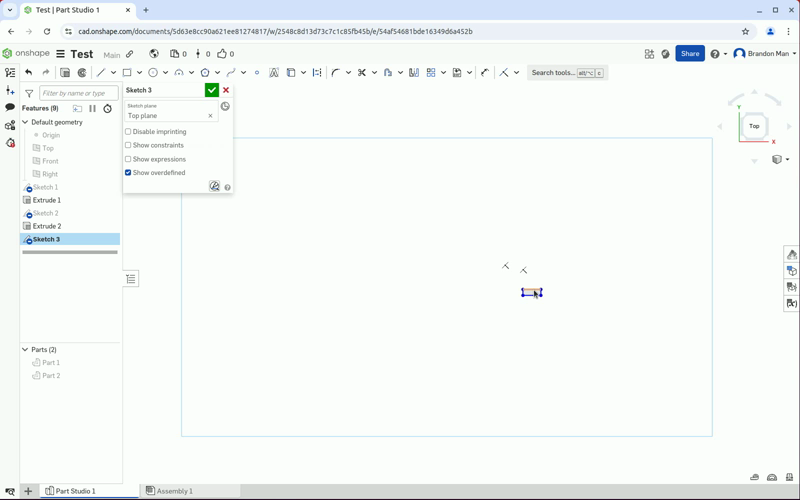
click(534, 289)
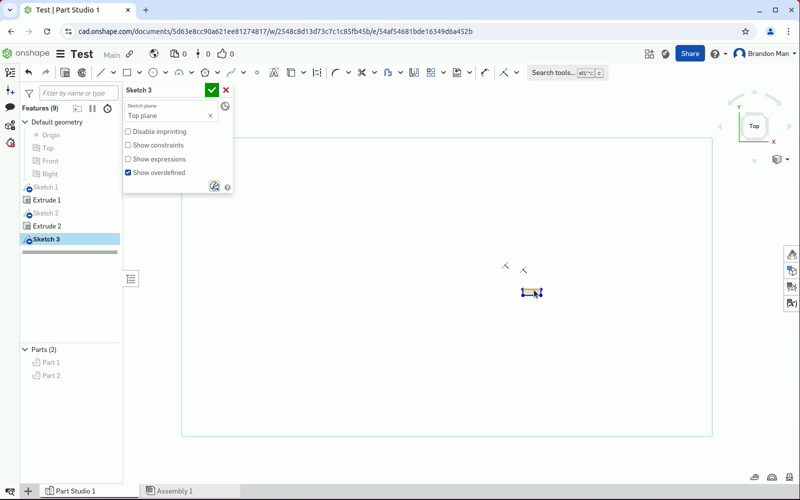
scroll(-6)
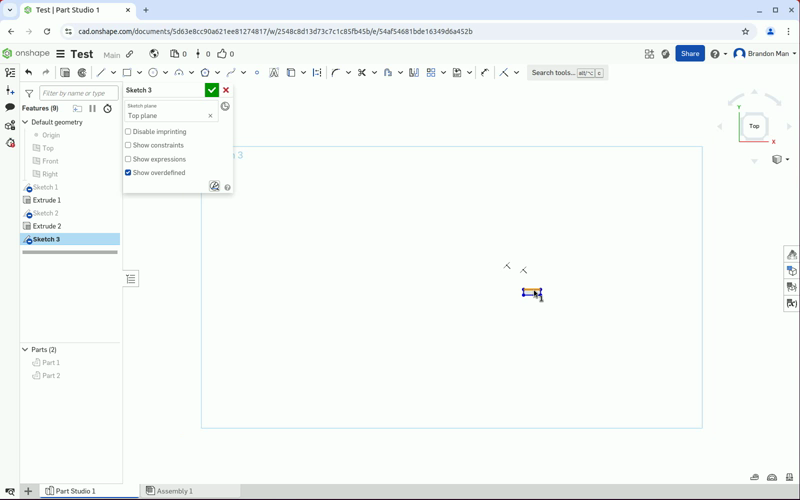
scroll(-6)
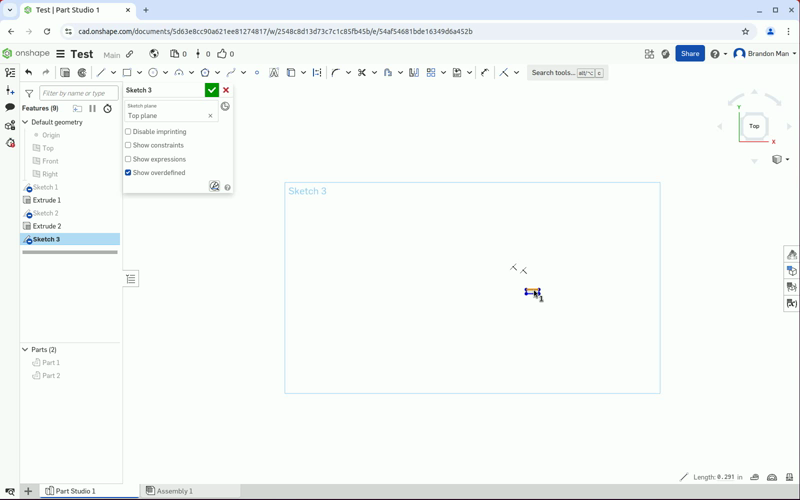
scroll(-6)
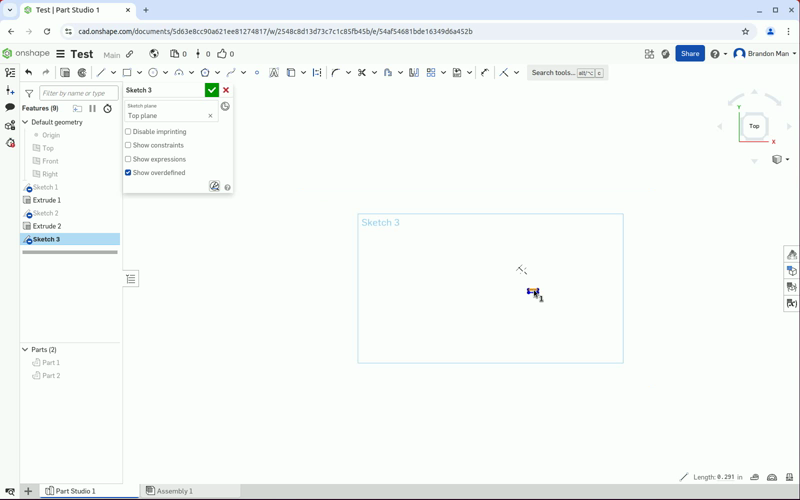
scroll(-6)
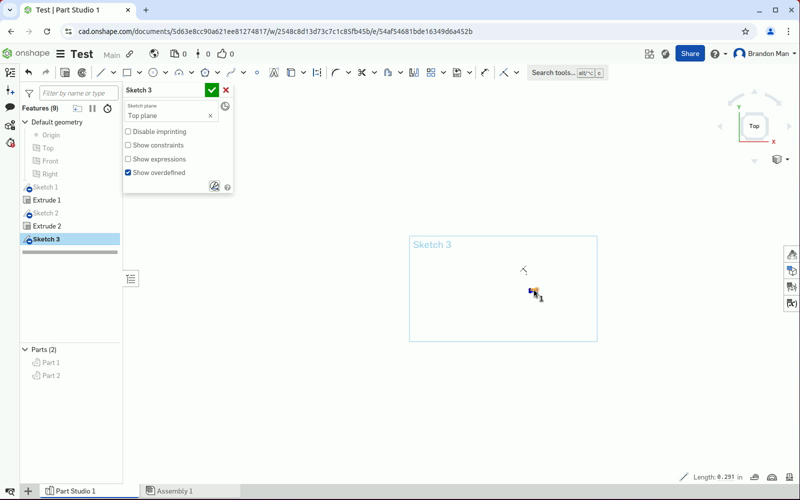
scroll(-6)
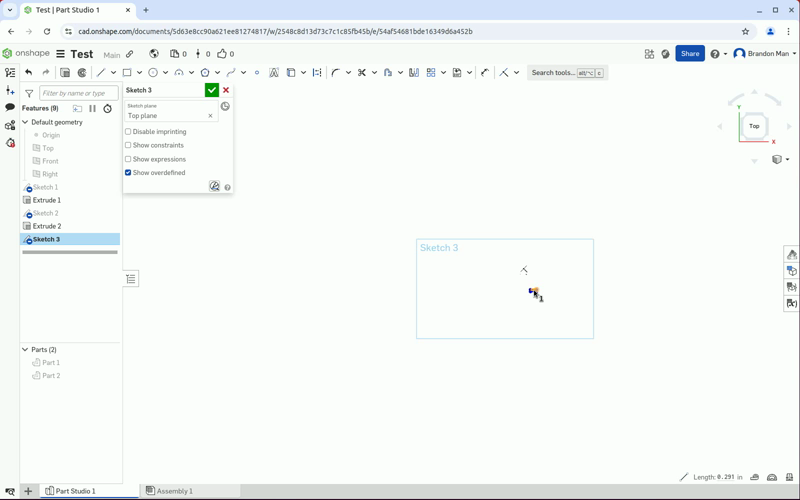
scroll(-6)
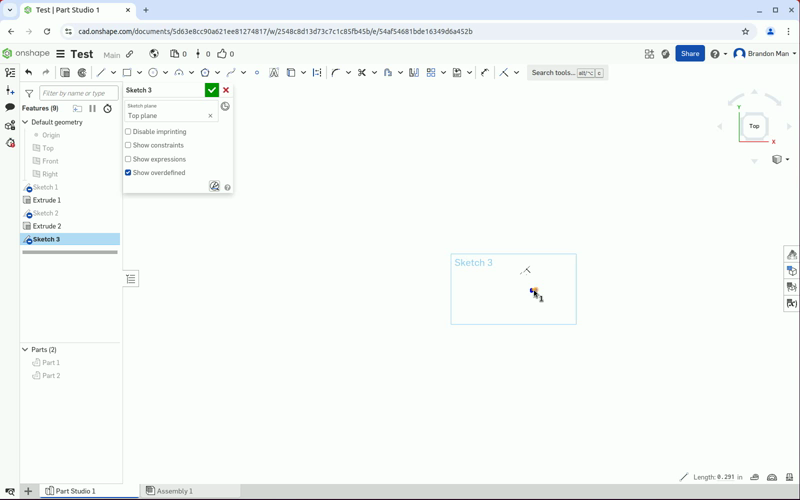
scroll(-6)
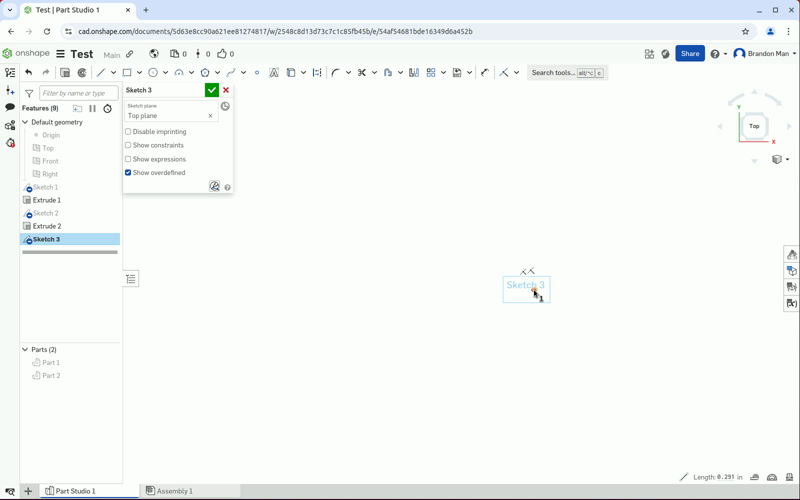
mouse_move(73, 352)
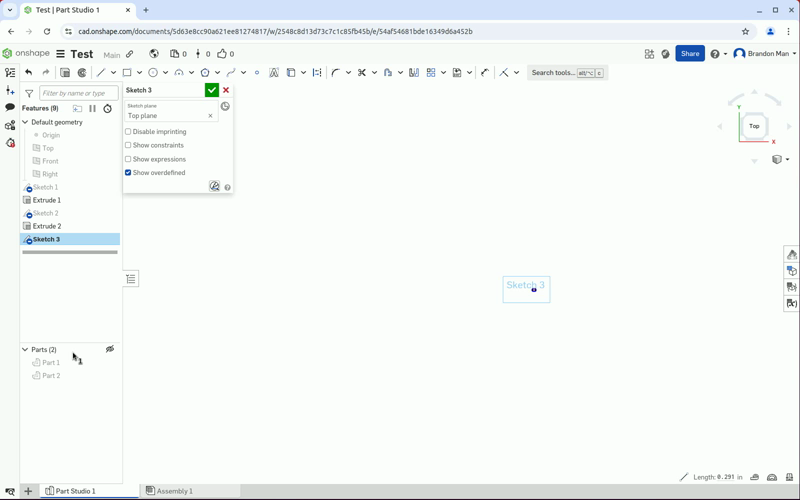
key(shift+y)
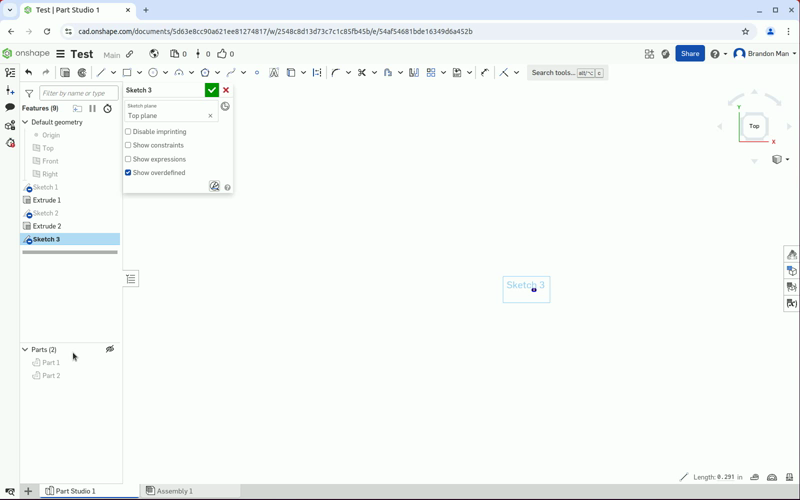
key(shift+e)
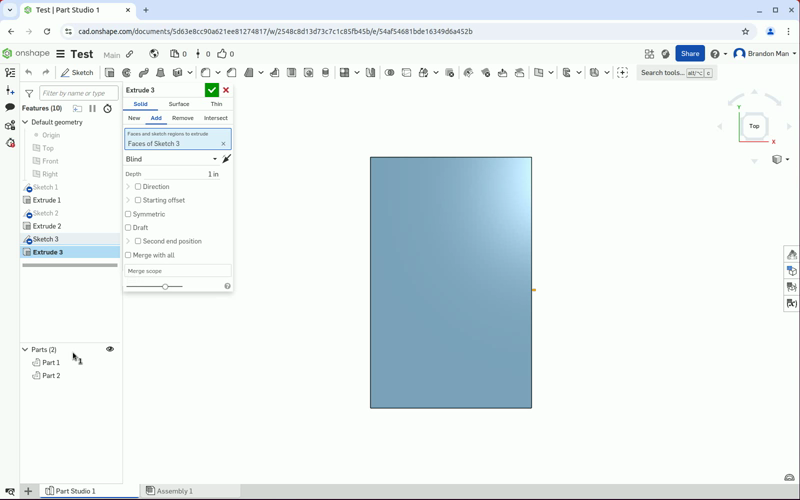
mouse_move(143, 106)
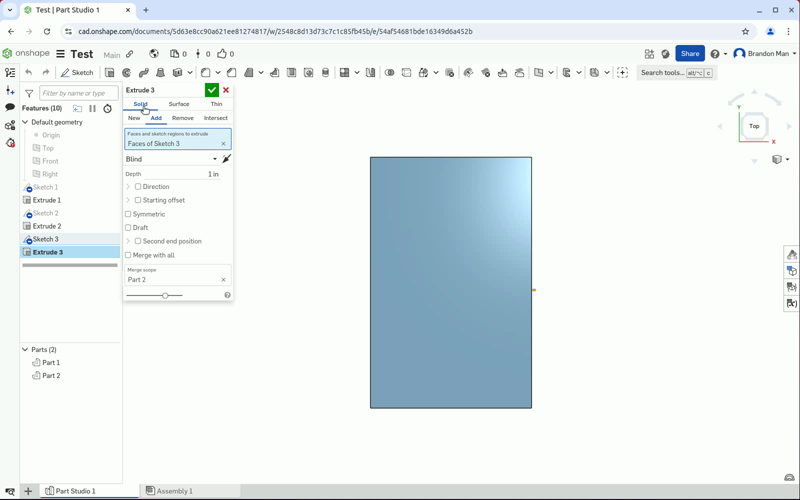
click(143, 106)
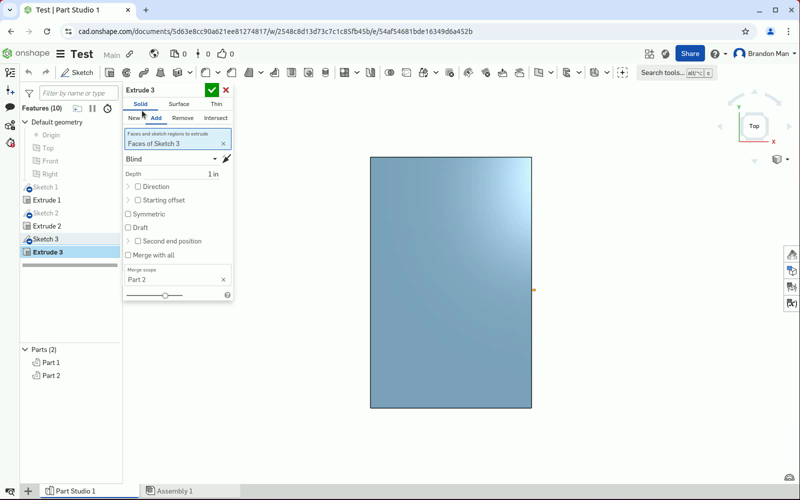
mouse_move(137, 120)
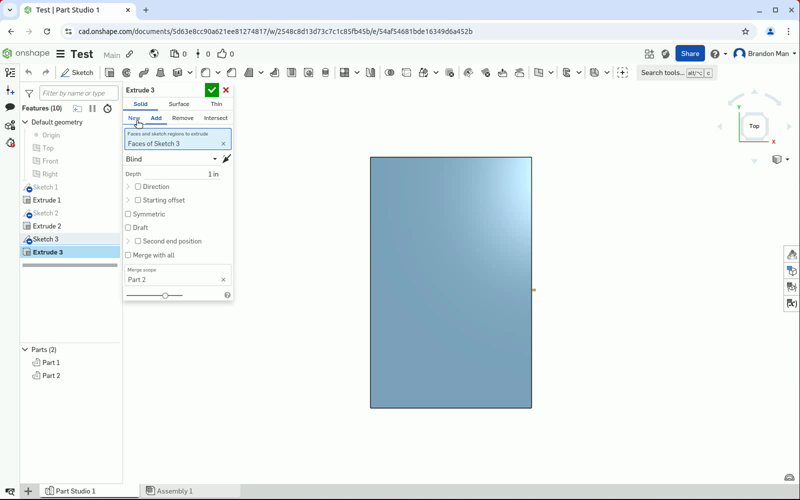
click(137, 120)
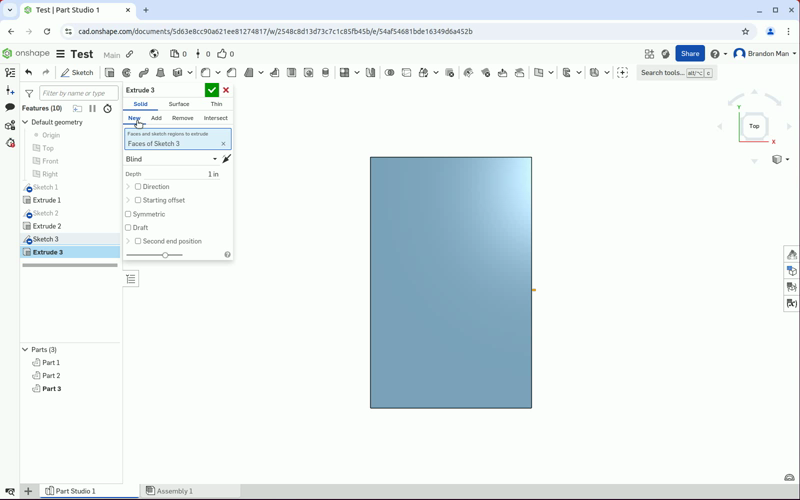
key(tab, 4)
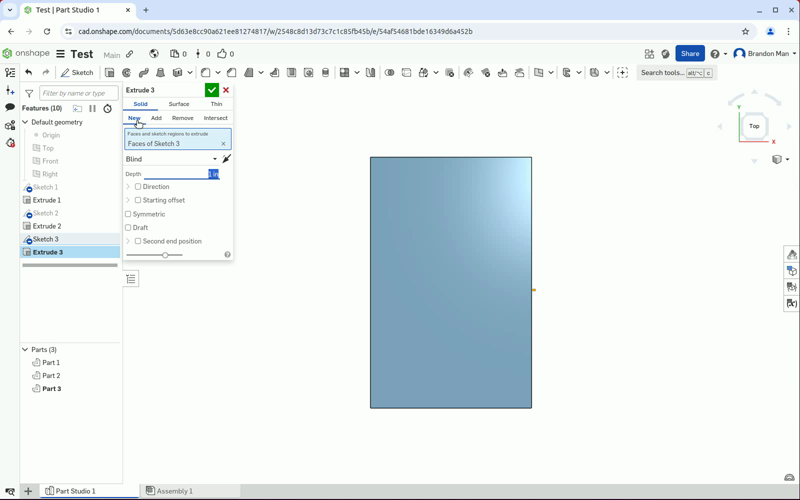
text(0.241)
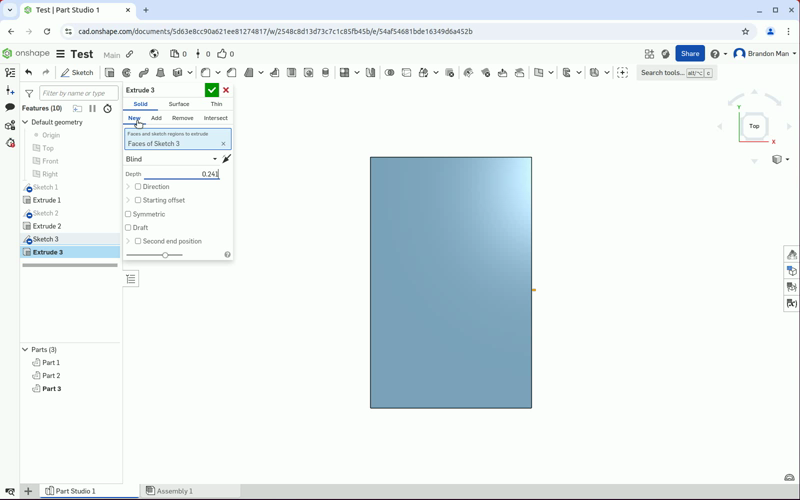
key(enter)
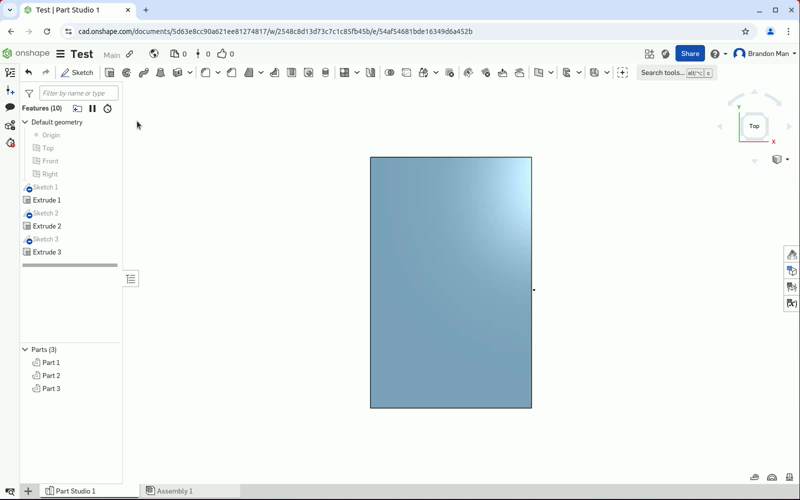
key(shift+h)
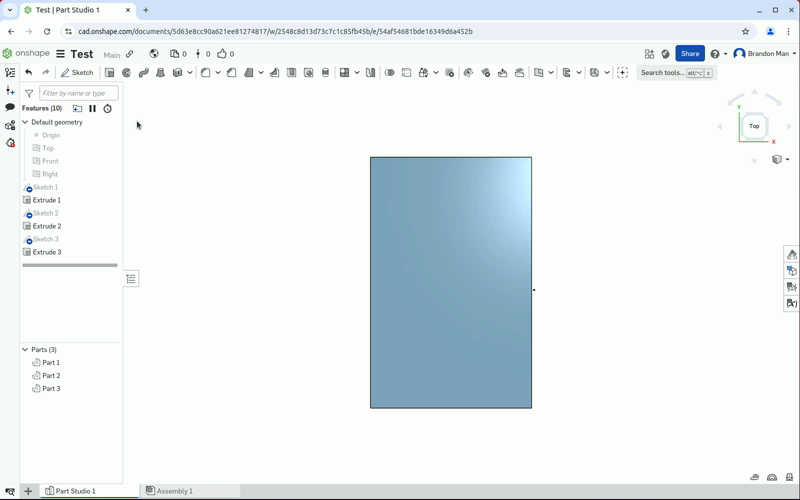
key(shift+h)
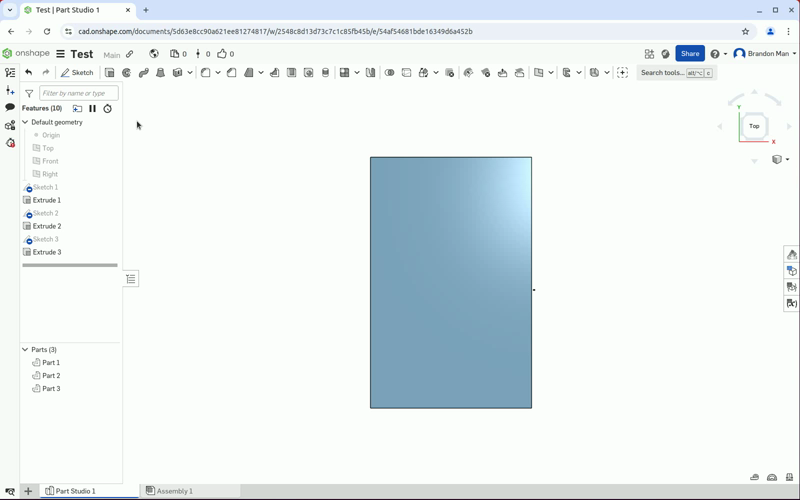
mouse_move(73, 189)
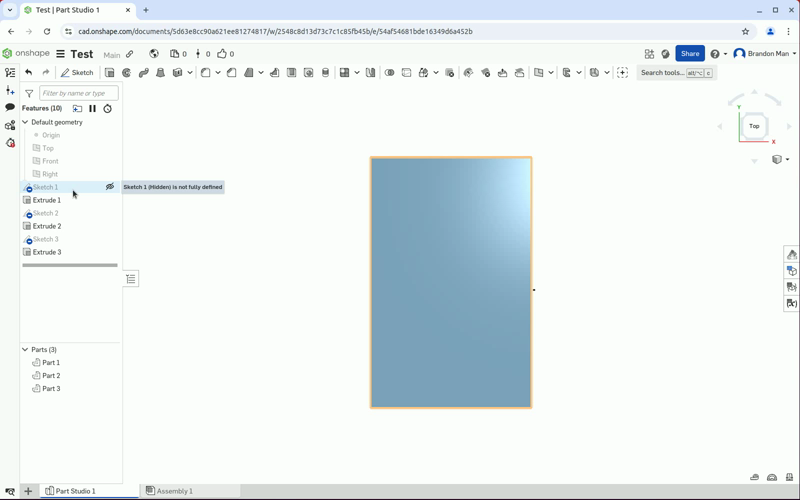
click(73, 189)
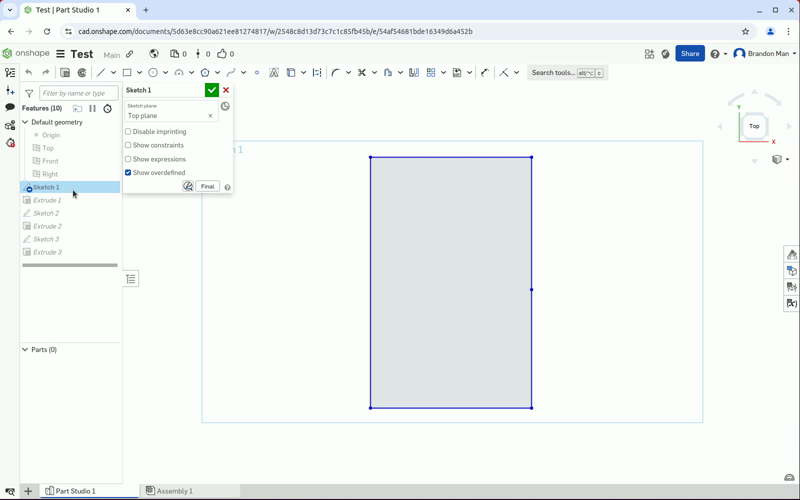
mouse_move(229, 92)
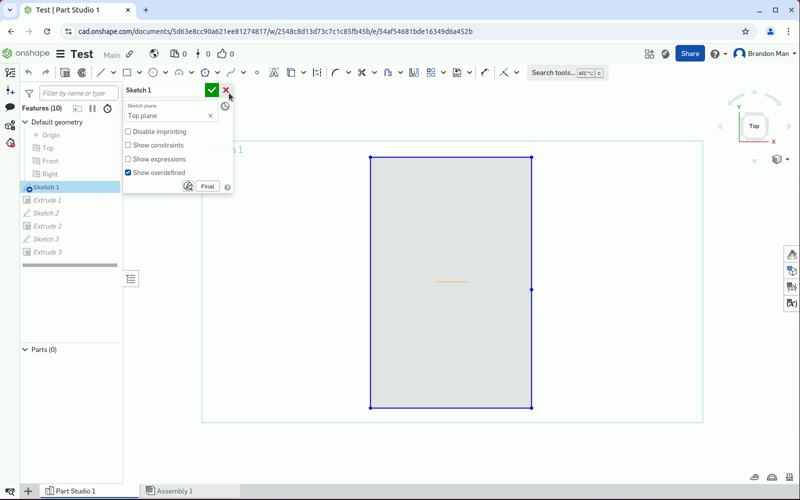
click(229, 92)
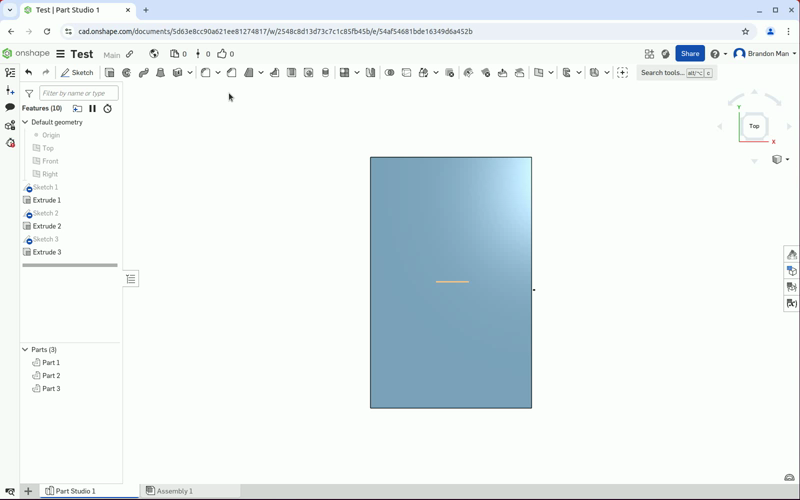
mouse_move(541, 75)
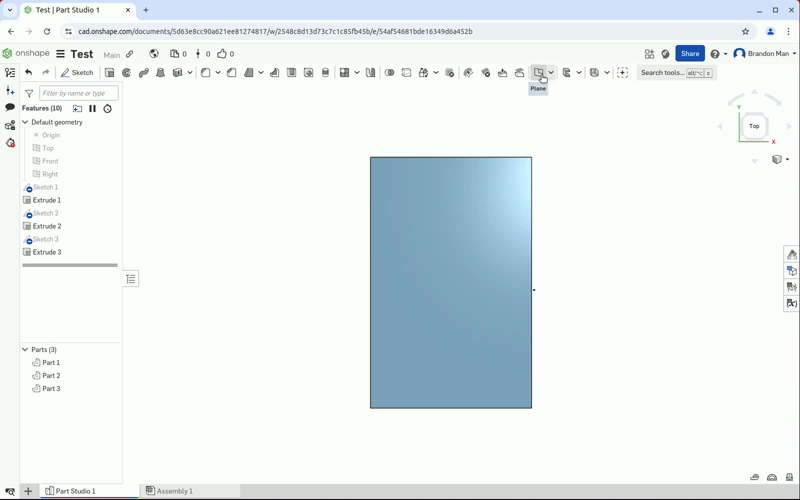
click(541, 75)
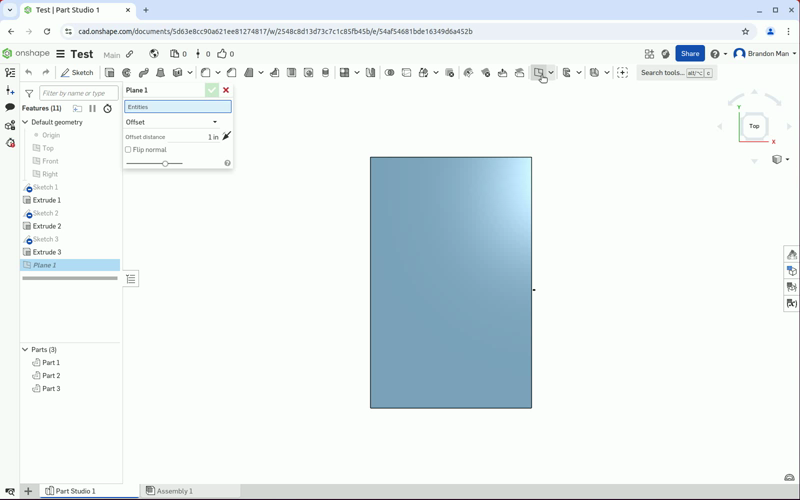
mouse_move(73, 150)
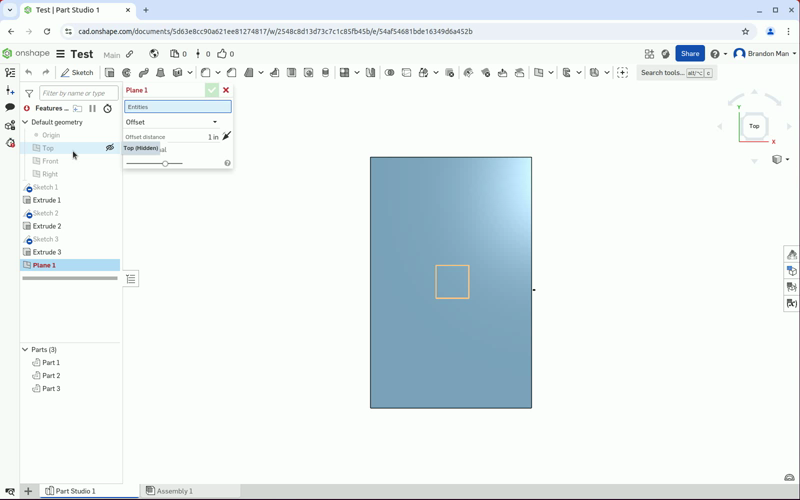
click(73, 150)
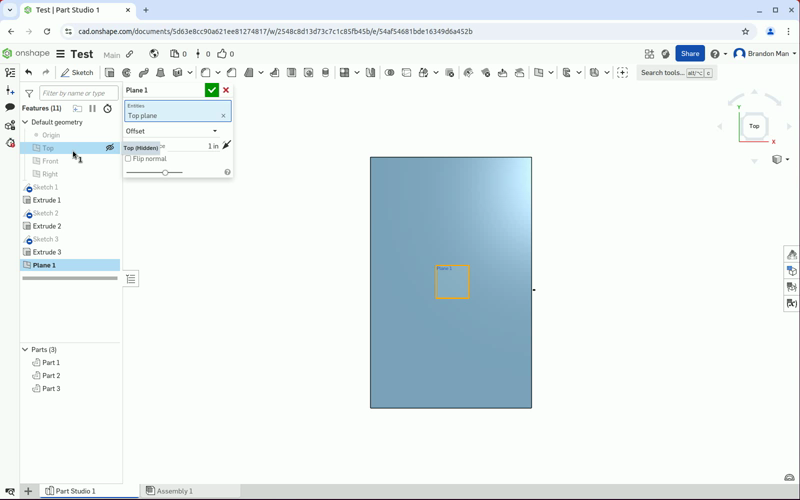
key(tab, 2)
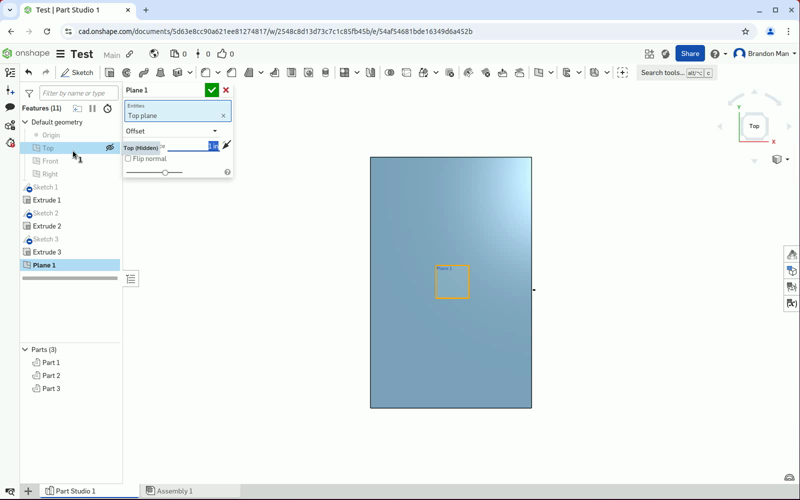
text(0.246)
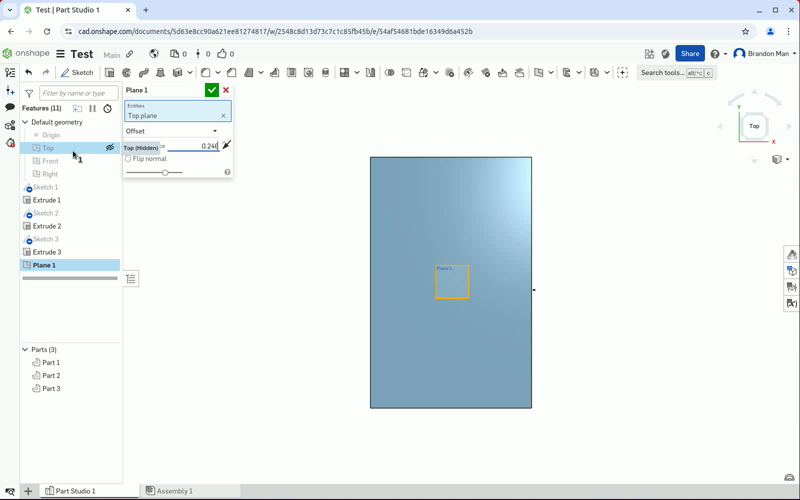
key(enter, 2)
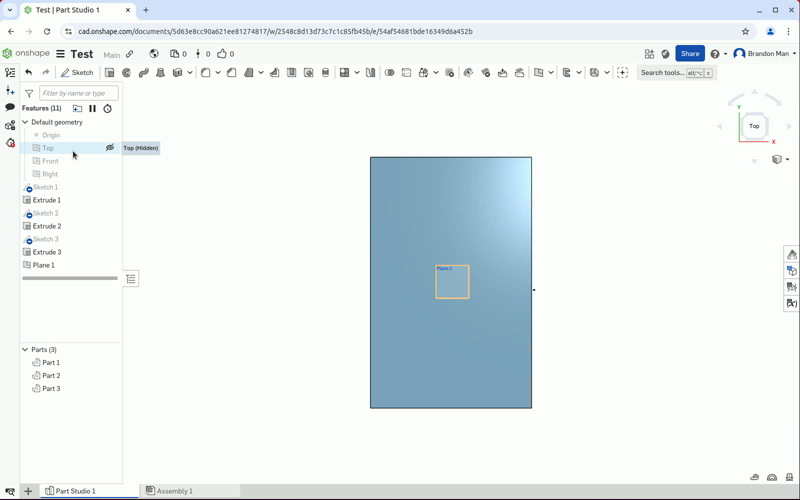
key(shift+s)
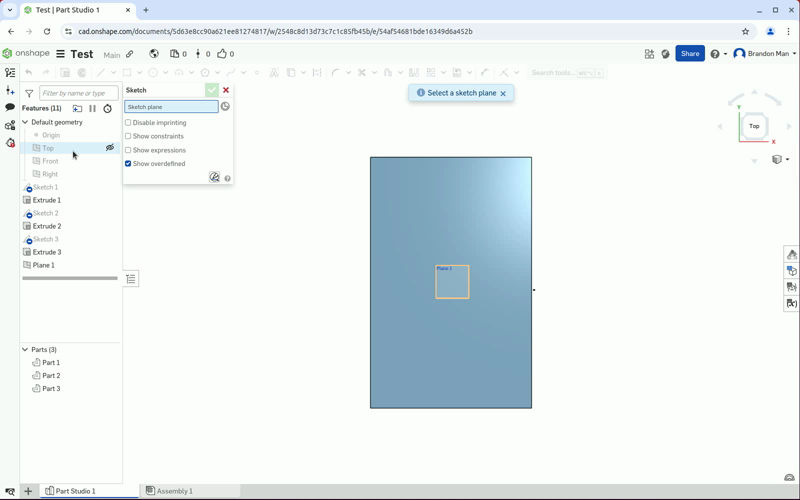
mouse_move(73, 267)
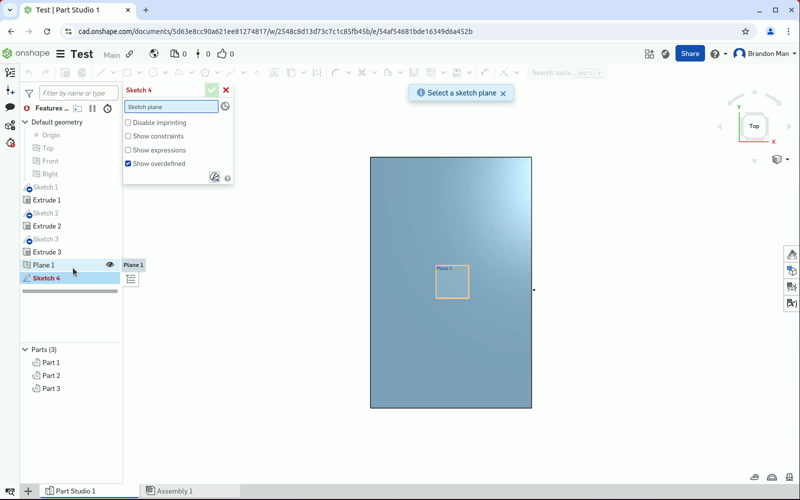
click(73, 267)
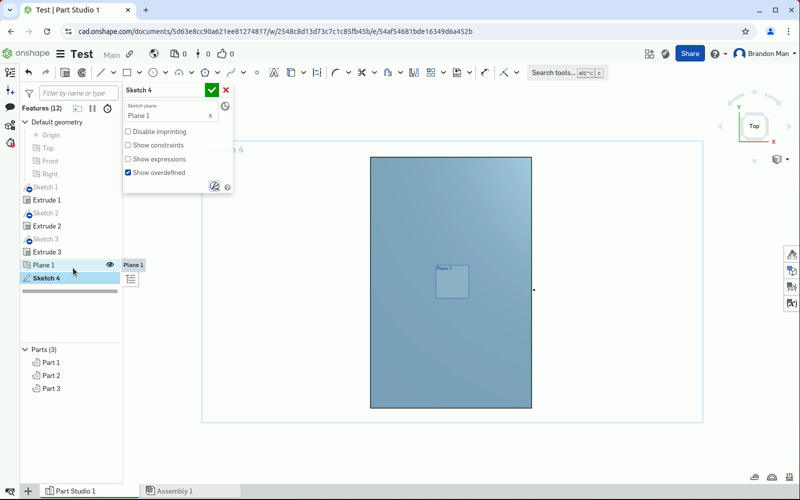
mouse_move(73, 352)
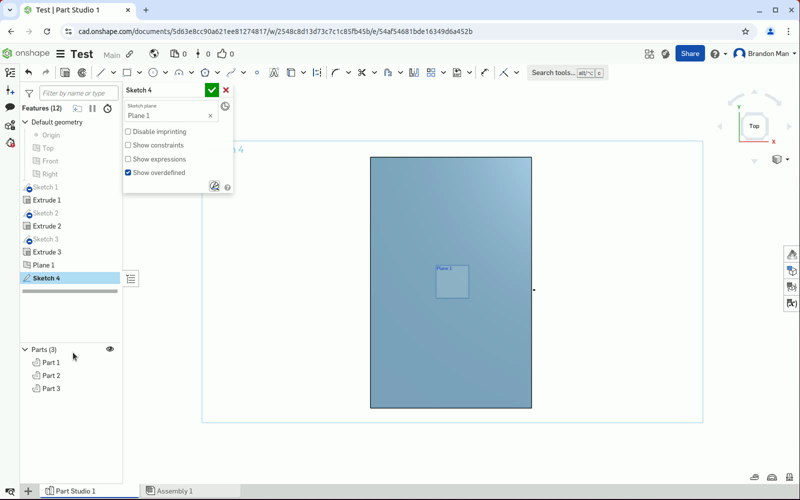
key(y)
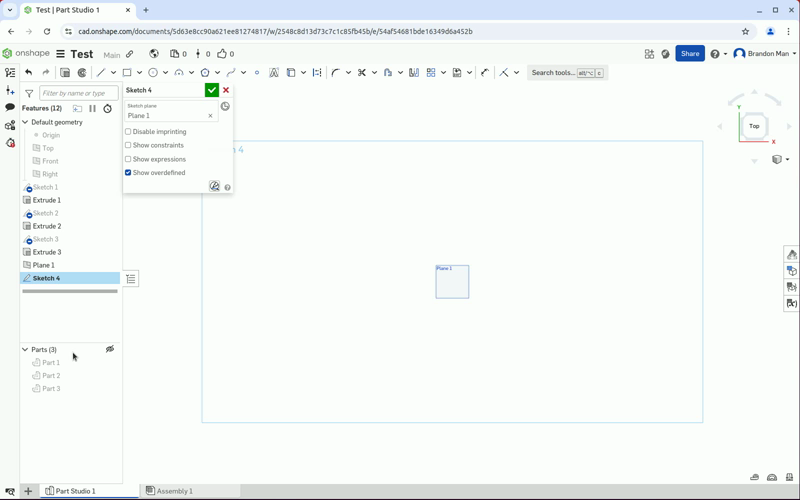
key(c)
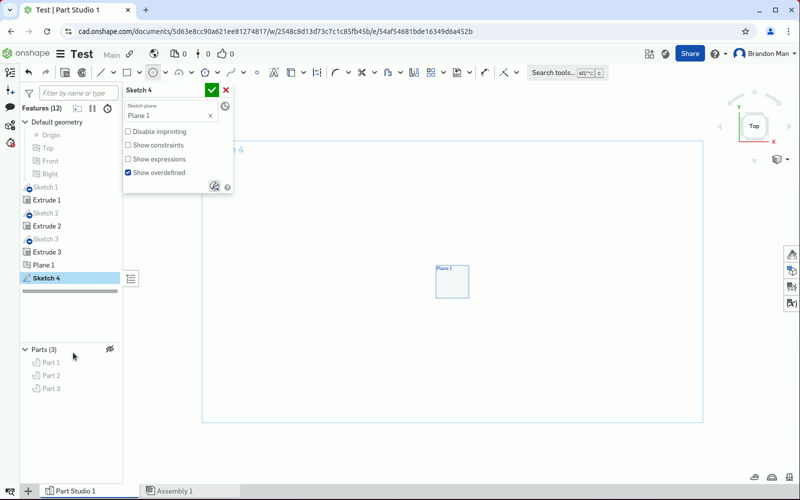
key_down(shift)
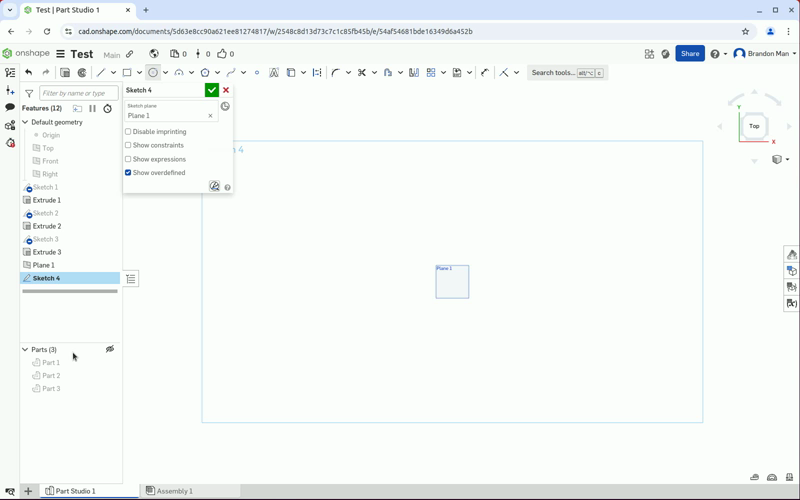
mouse_move(395, 177)
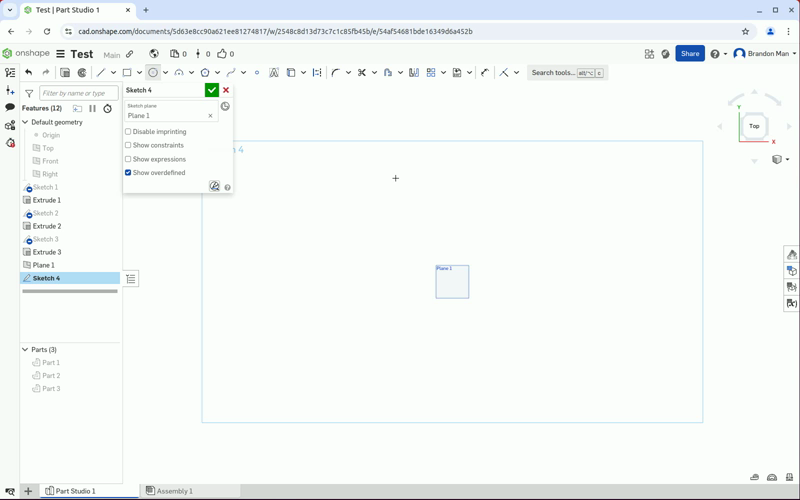
click(395, 177)
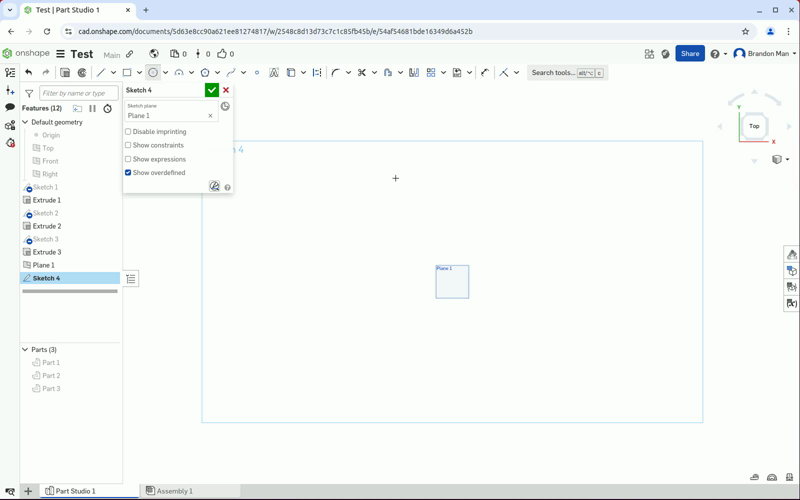
key_up(shift)
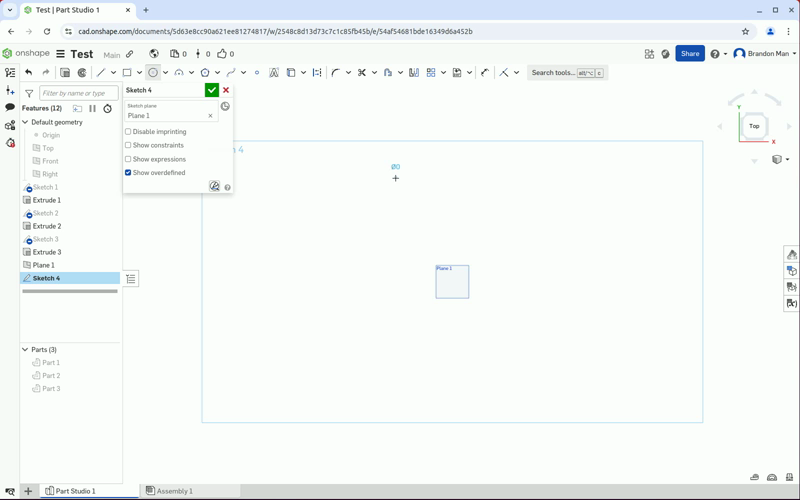
mouse_move(398, 177)
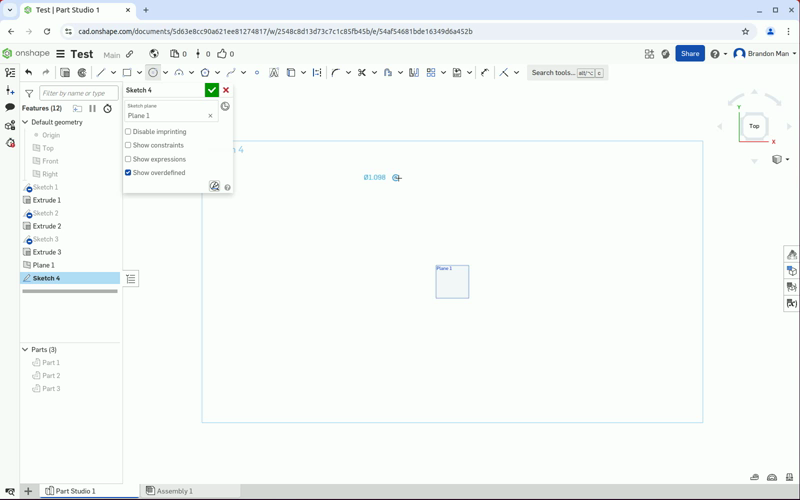
click(398, 177)
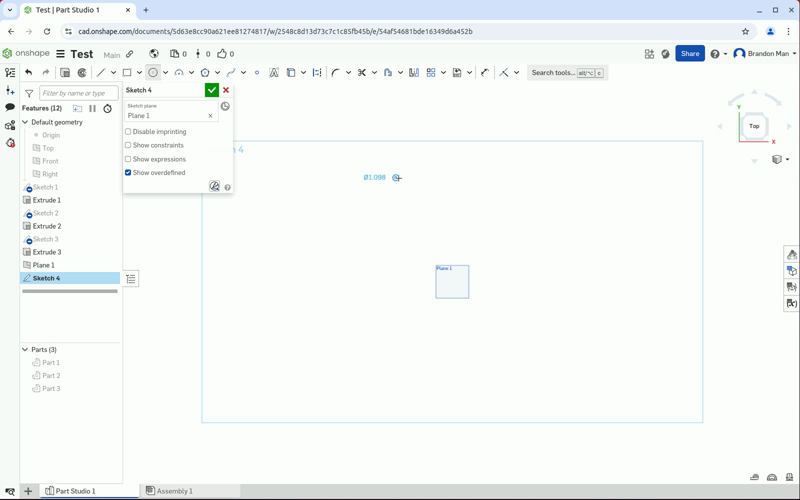
key(esc)
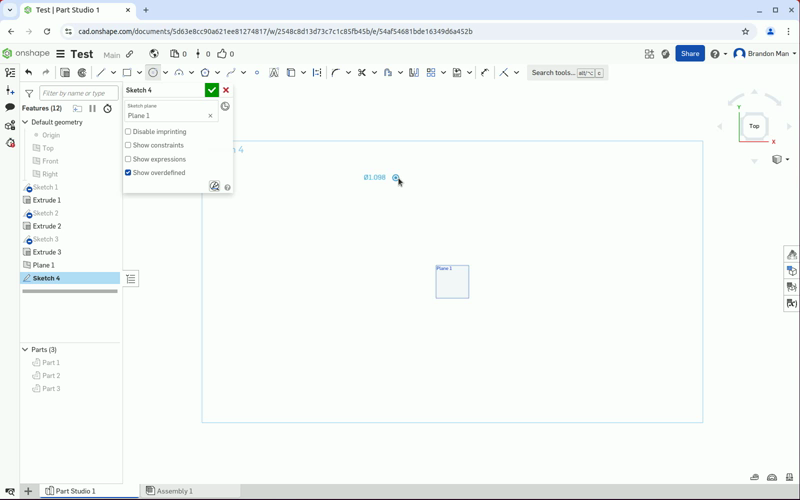
mouse_move(396, 177)
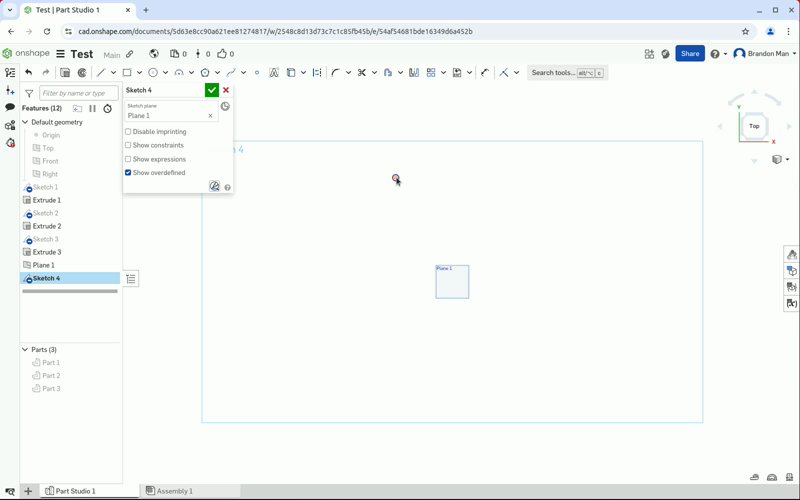
scroll(6)
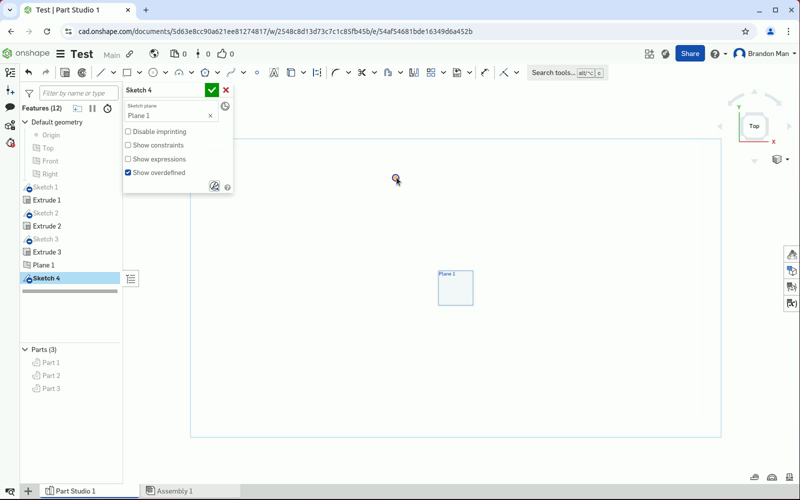
scroll(6)
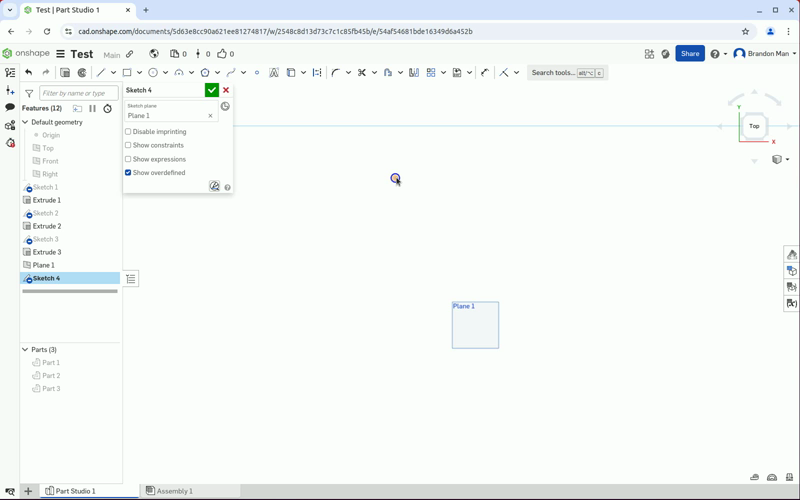
scroll(6)
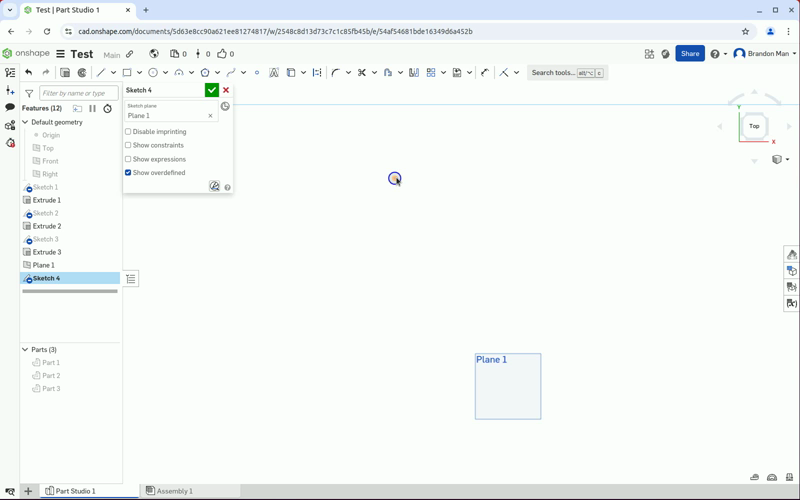
scroll(6)
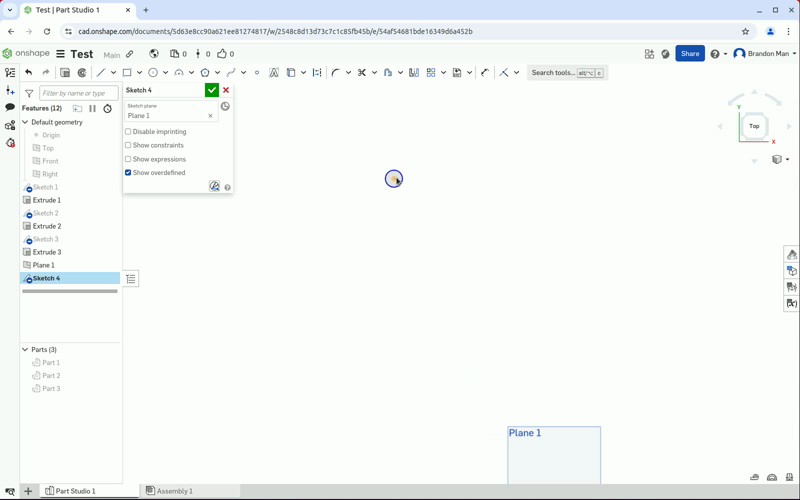
scroll(6)
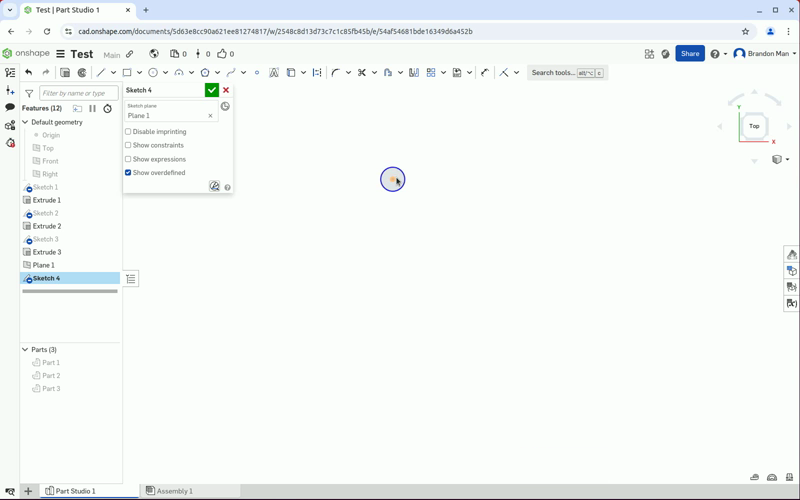
scroll(6)
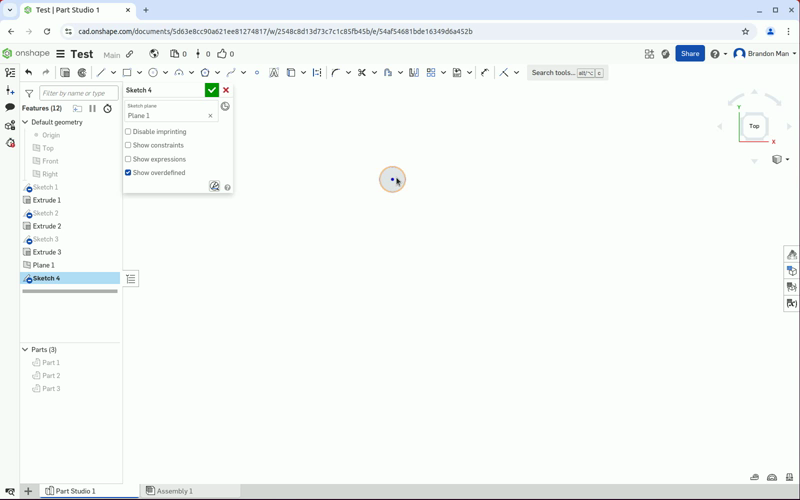
scroll(6)
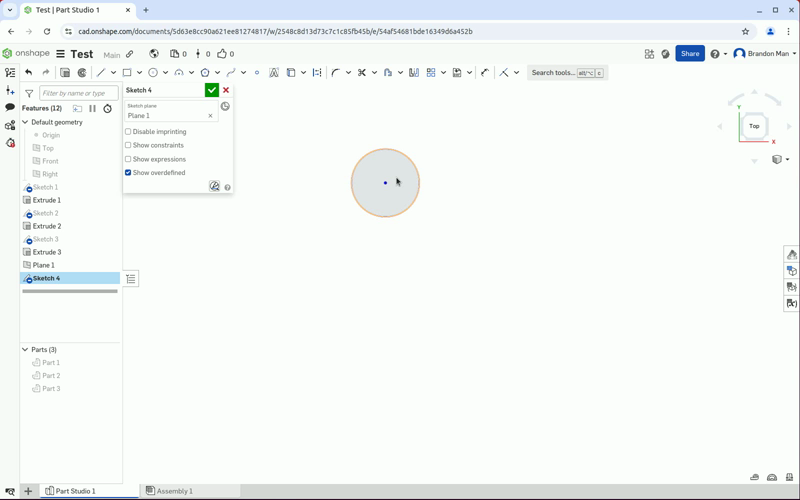
click(396, 177)
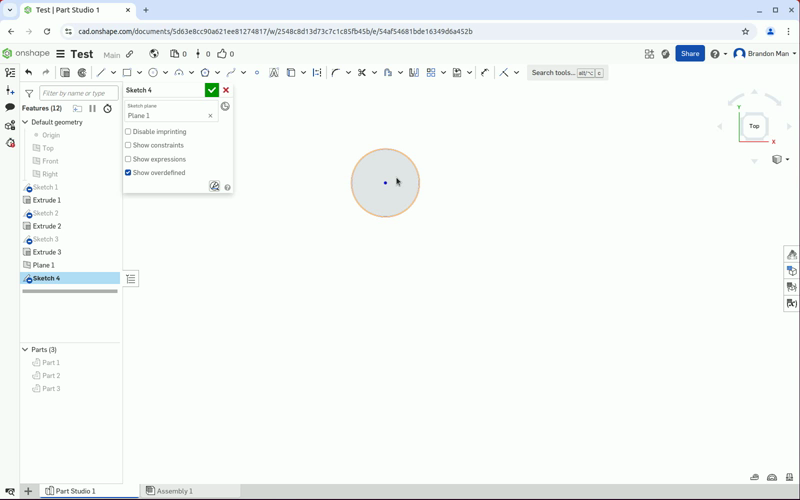
scroll(-6)
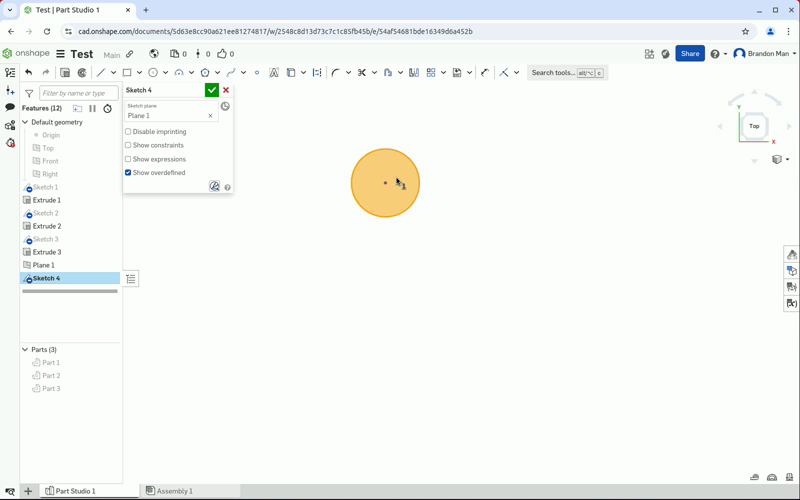
scroll(-6)
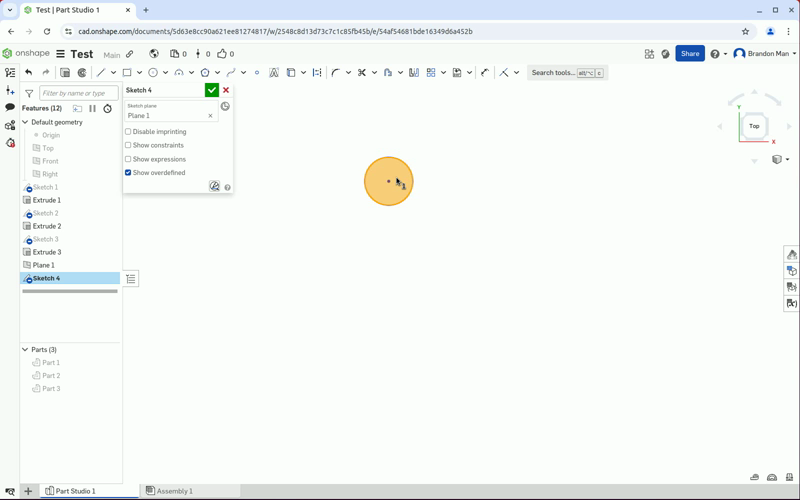
scroll(-6)
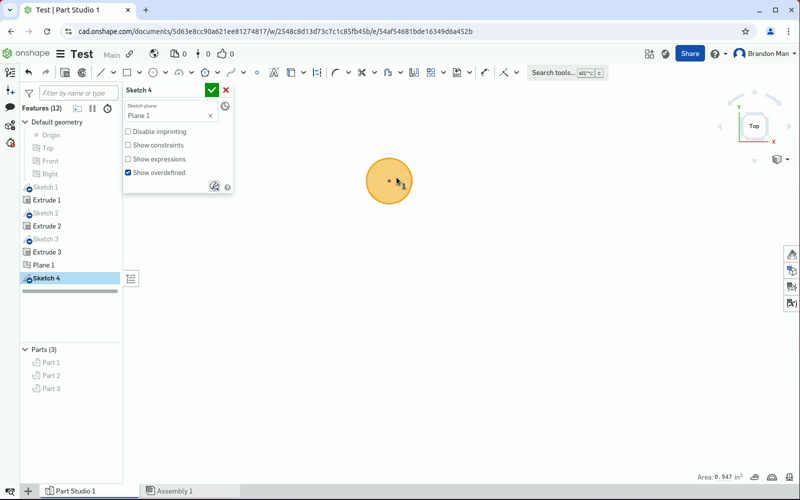
scroll(-6)
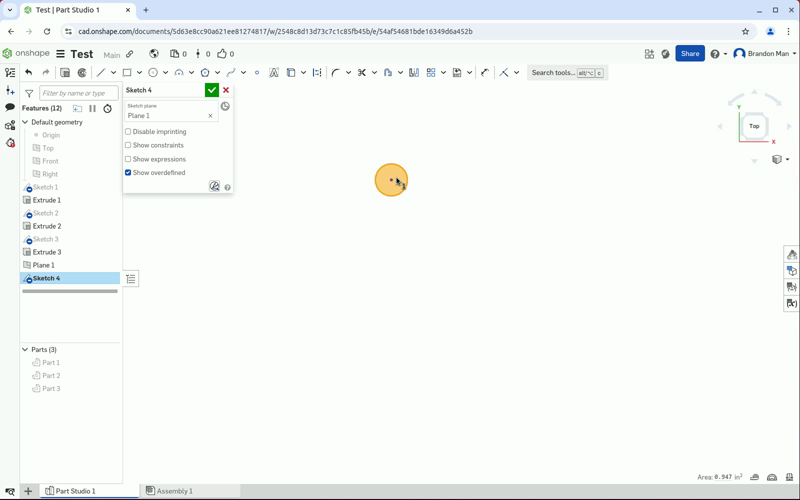
scroll(-6)
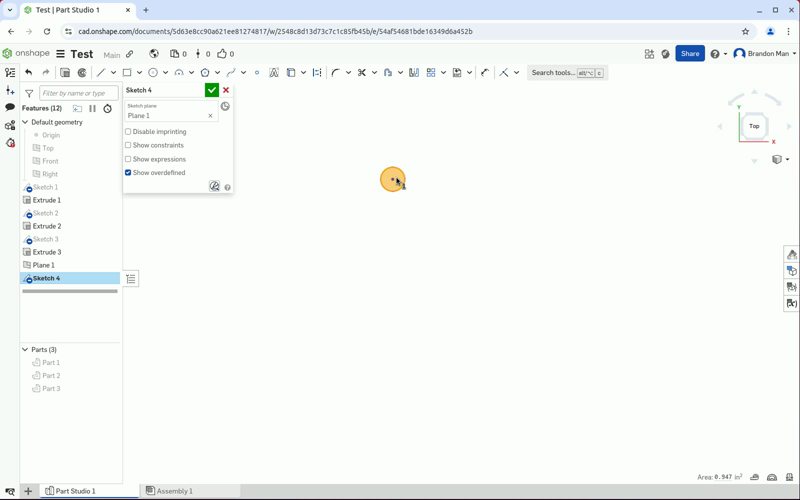
scroll(-6)
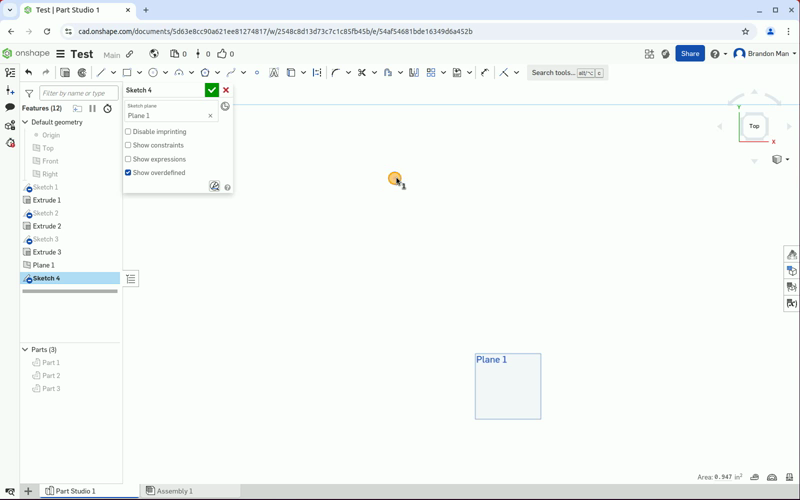
scroll(-6)
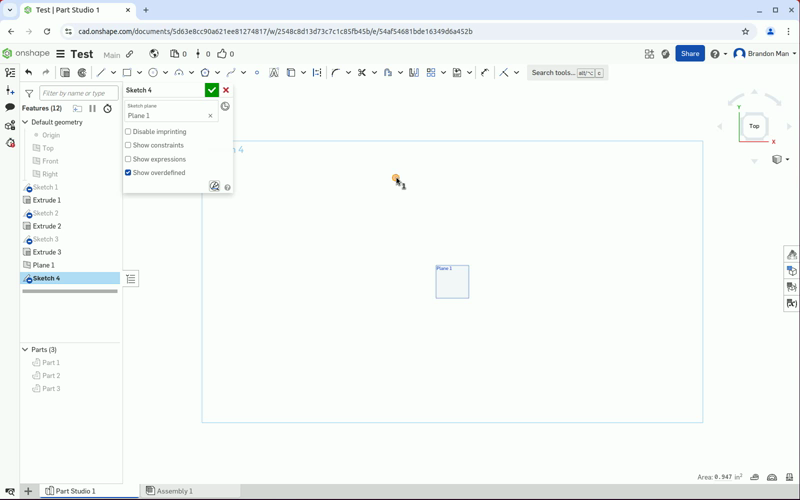
mouse_move(73, 352)
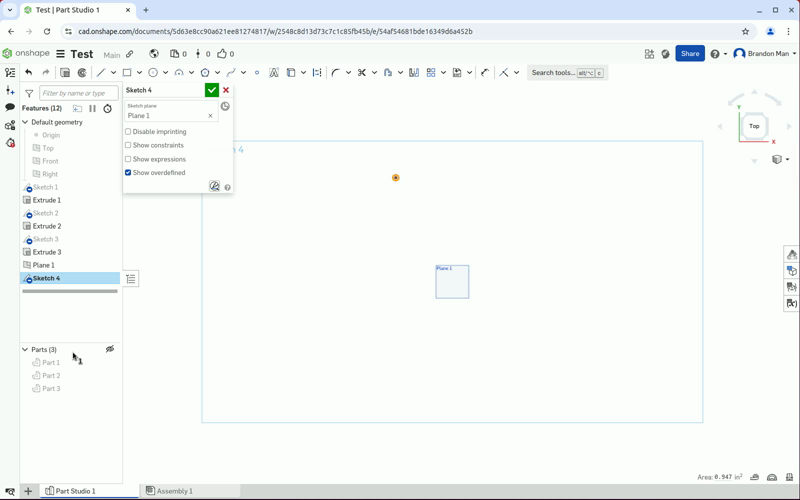
key(shift+y)
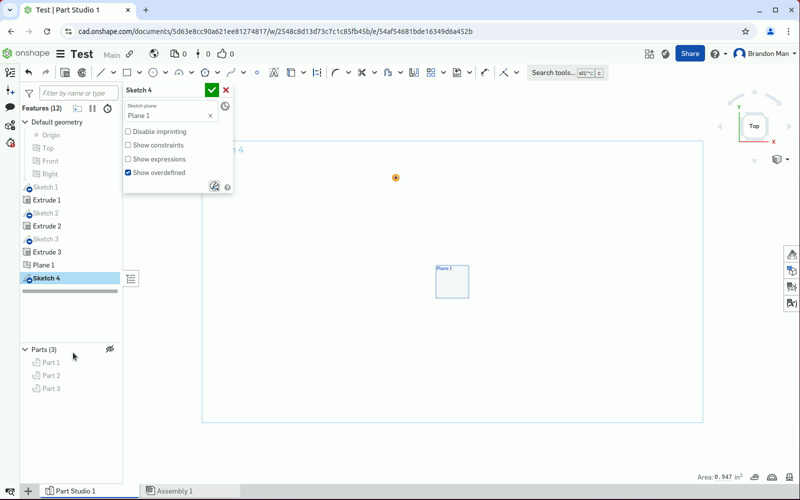
key(shift+e)
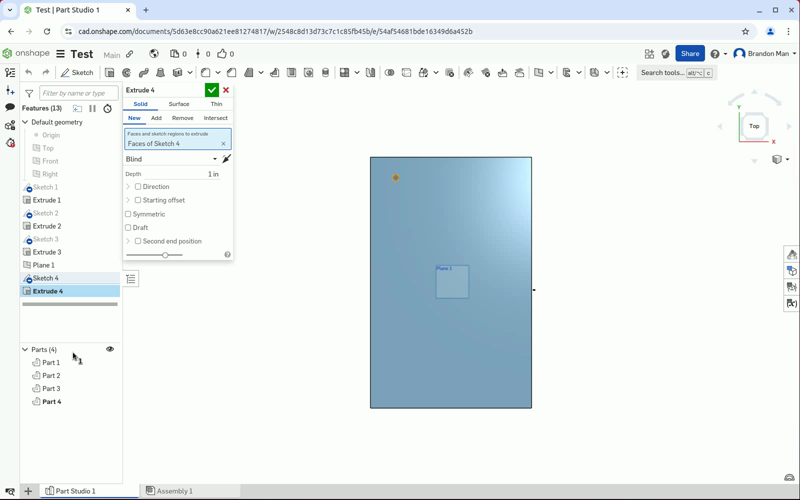
mouse_move(143, 106)
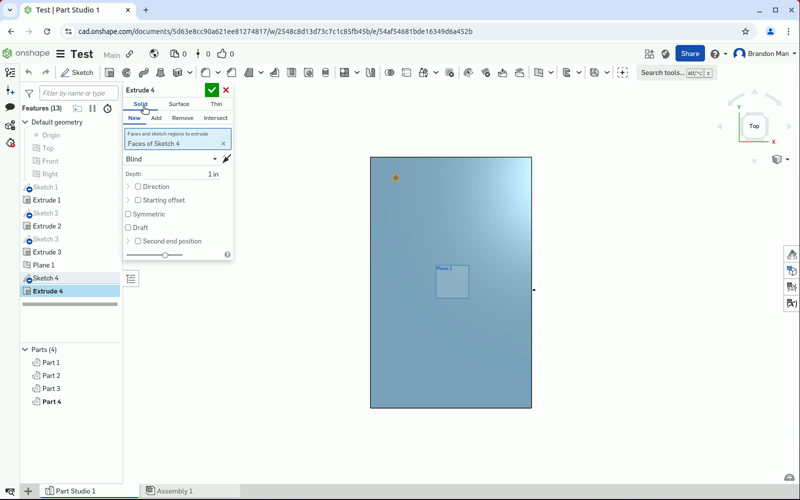
click(143, 106)
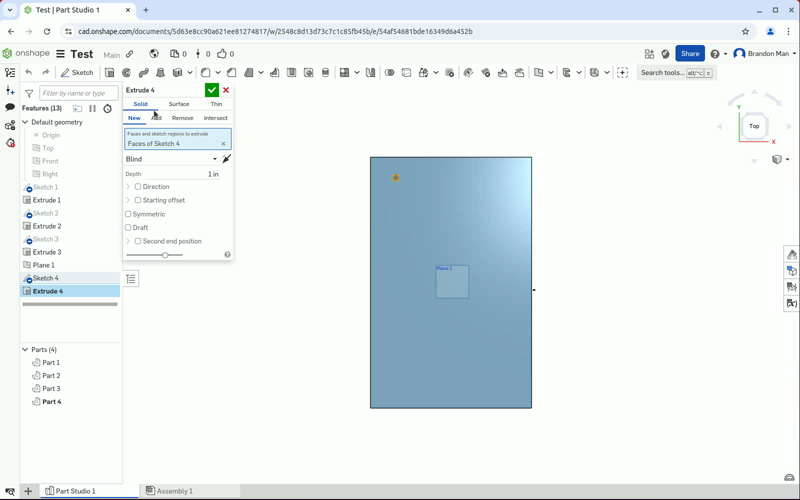
mouse_move(186, 120)
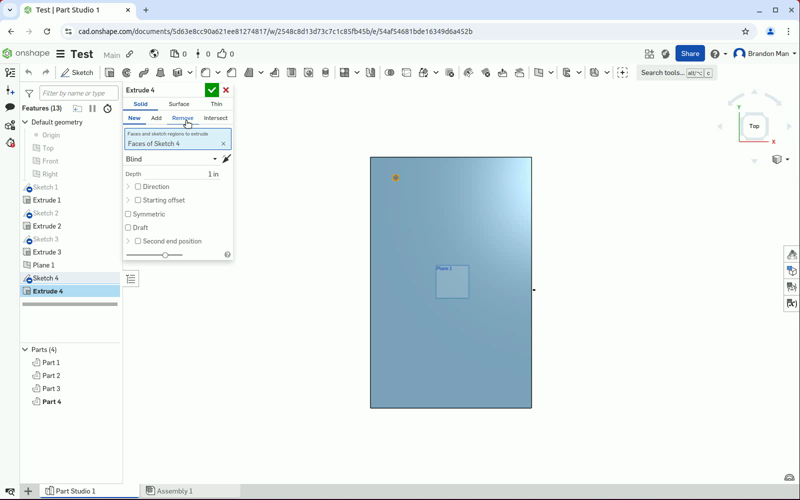
click(186, 120)
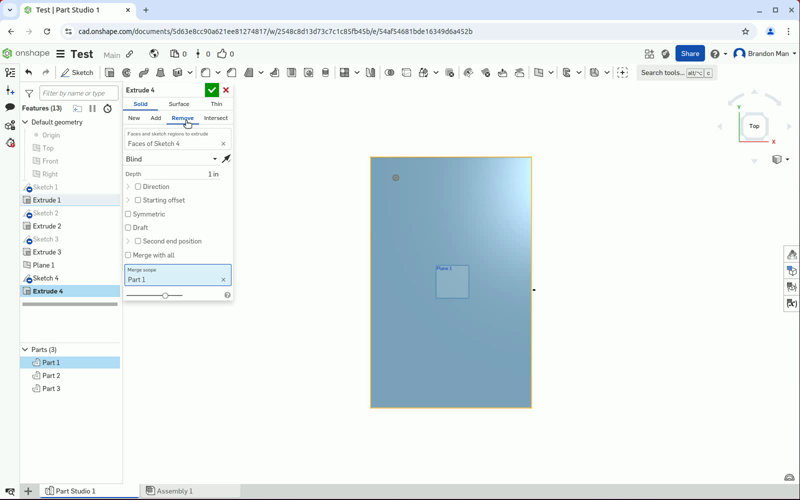
key(tab, 4)
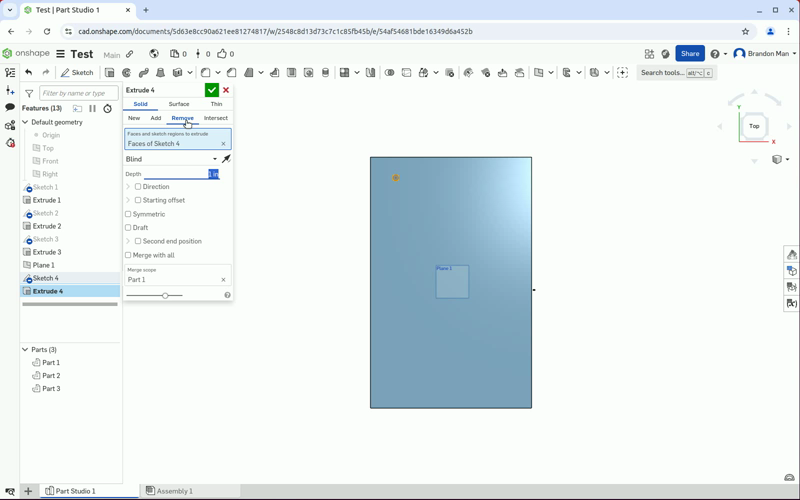
text(0.241)
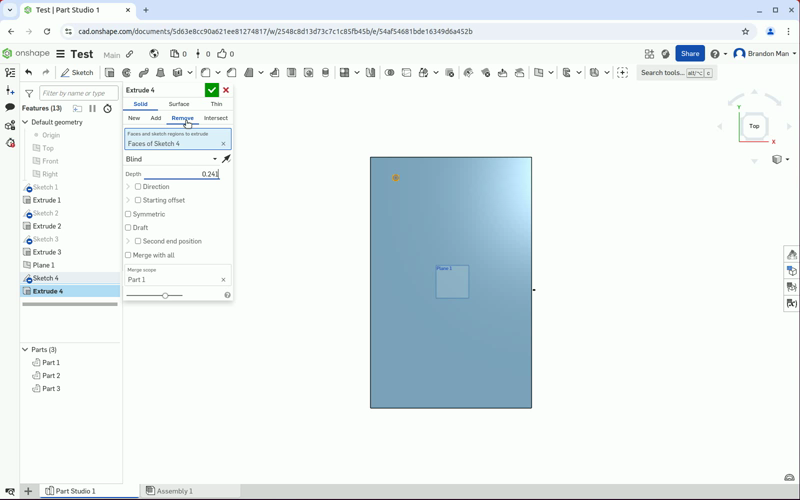
key(tab, 6)
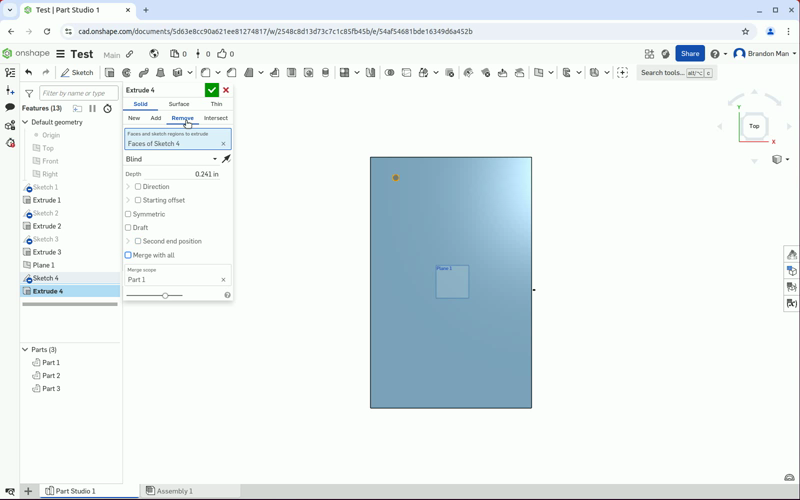
key(space)
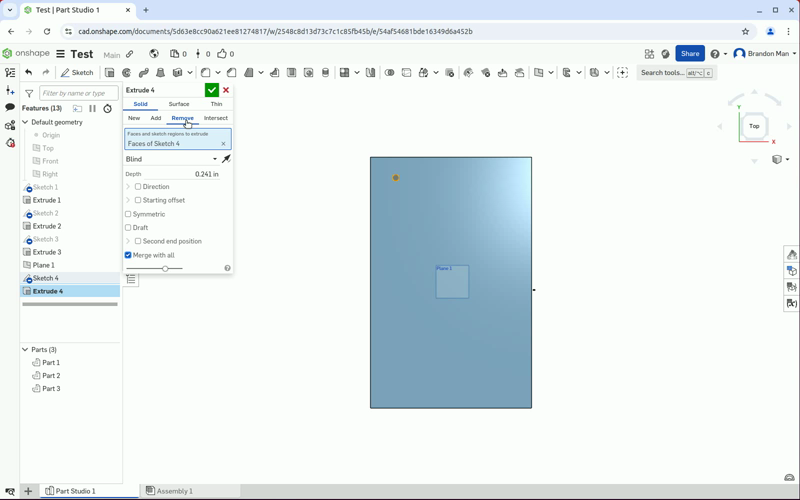
key(enter)
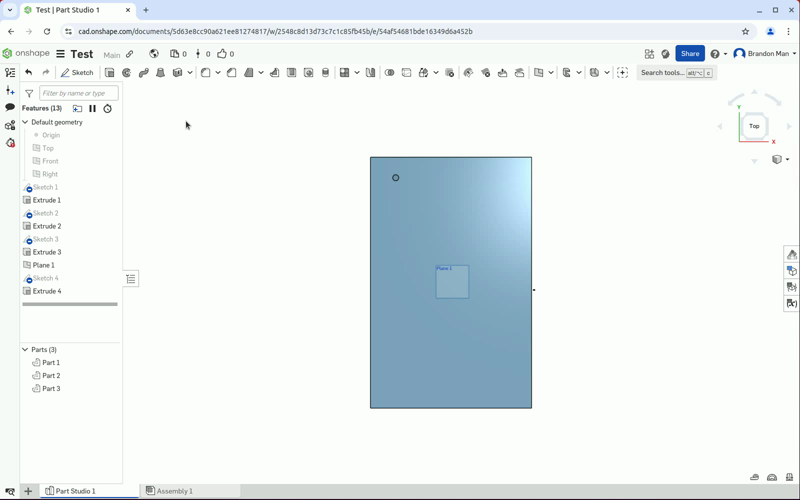
key(shift+h)
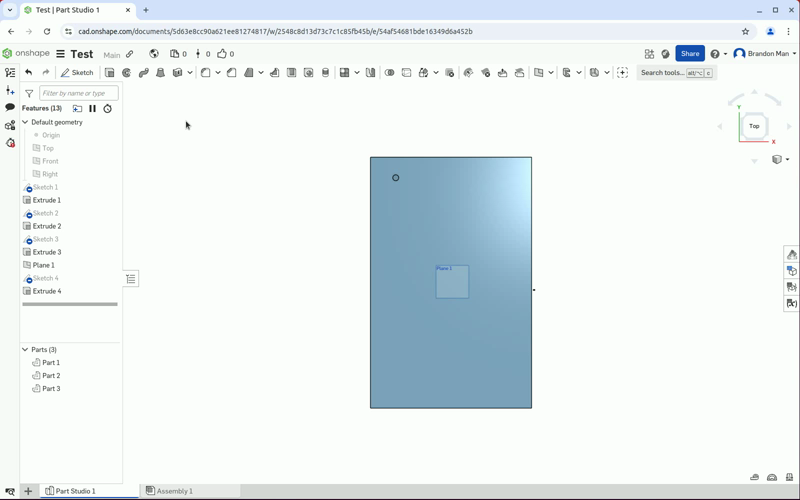
key(shift+h)
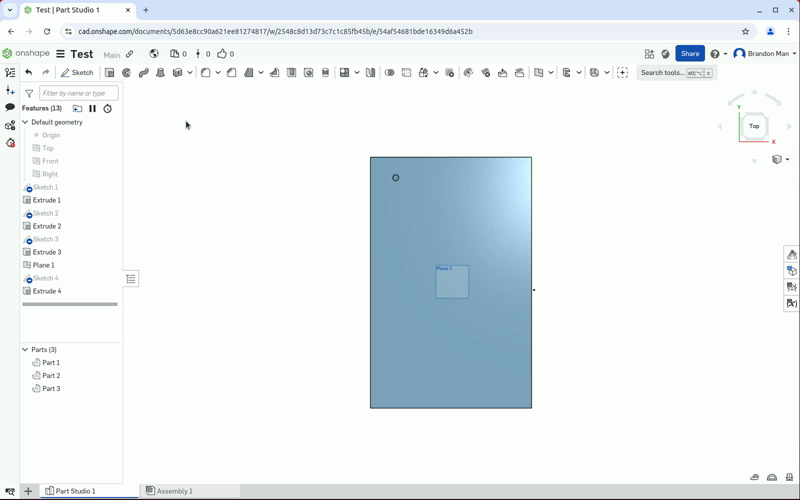
mouse_move(73, 189)
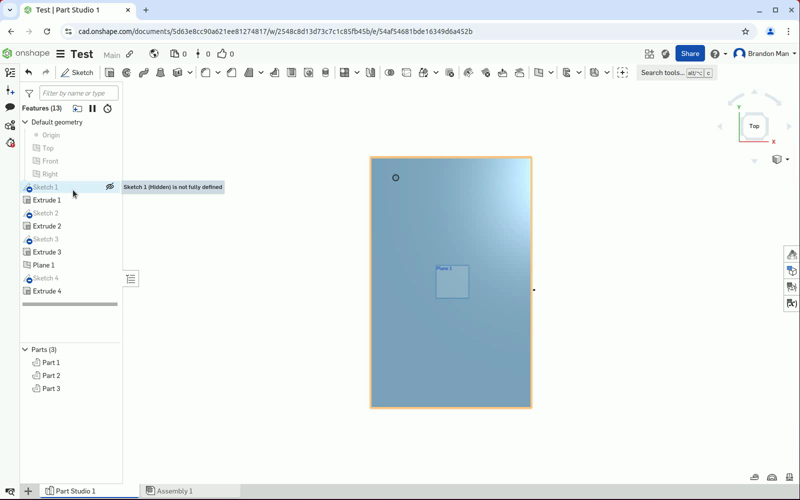
click(73, 189)
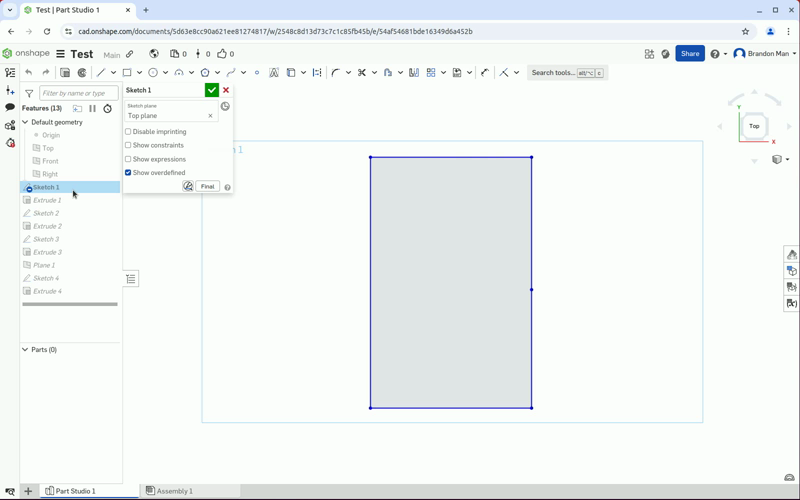
mouse_move(229, 92)
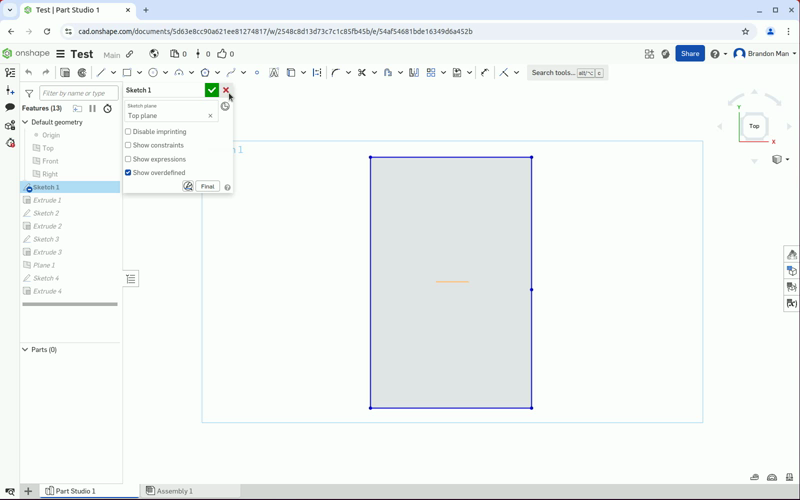
click(229, 92)
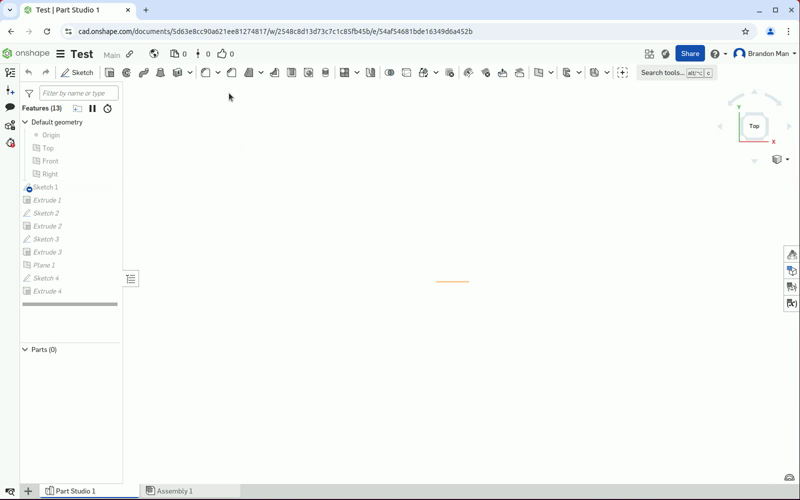
key(shift+s)
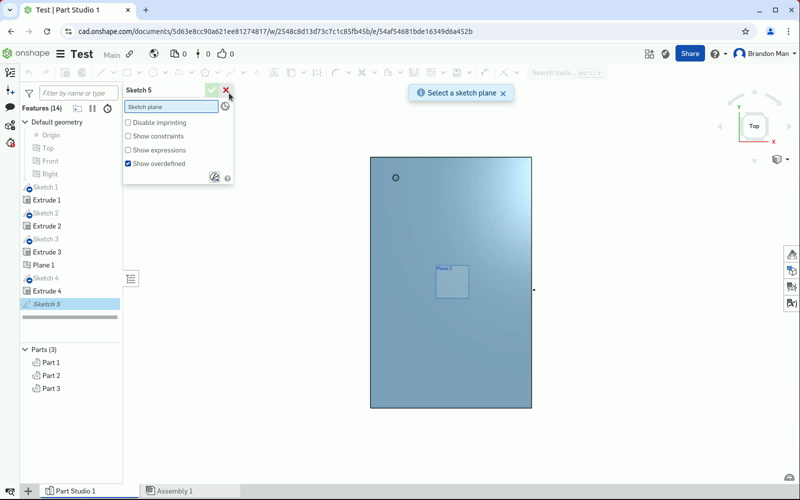
mouse_move(73, 267)
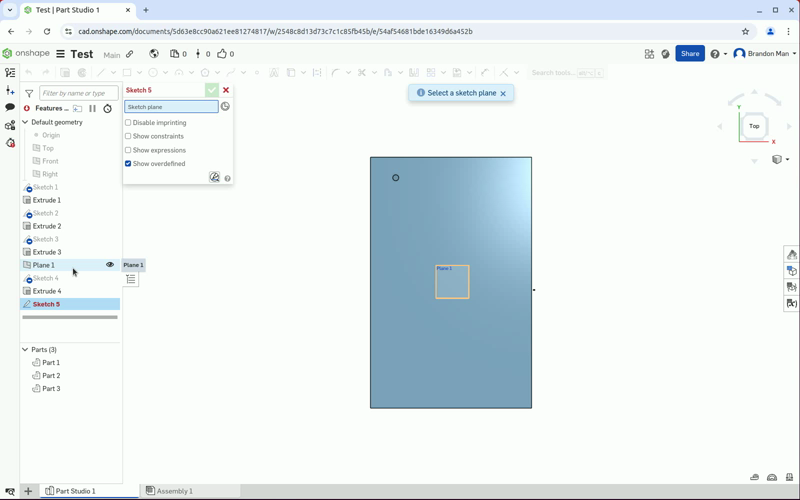
click(73, 267)
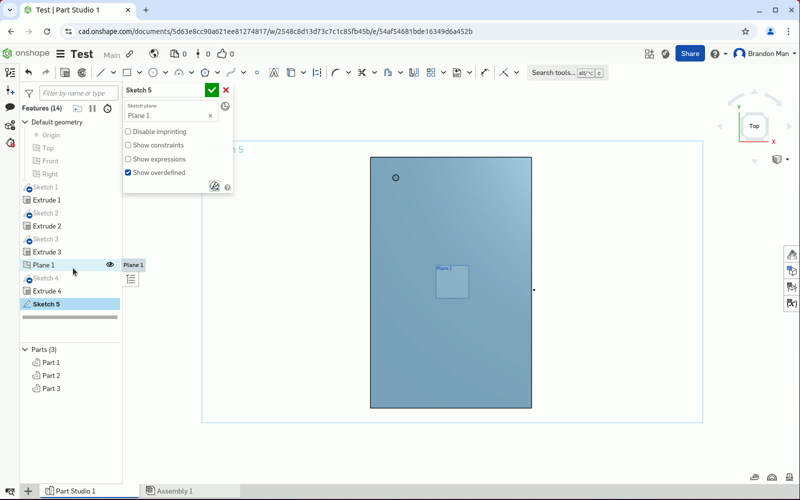
mouse_move(73, 352)
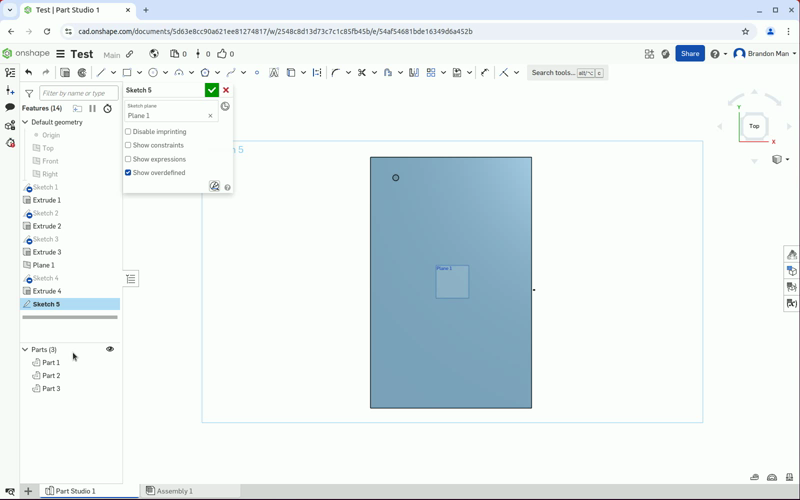
key(y)
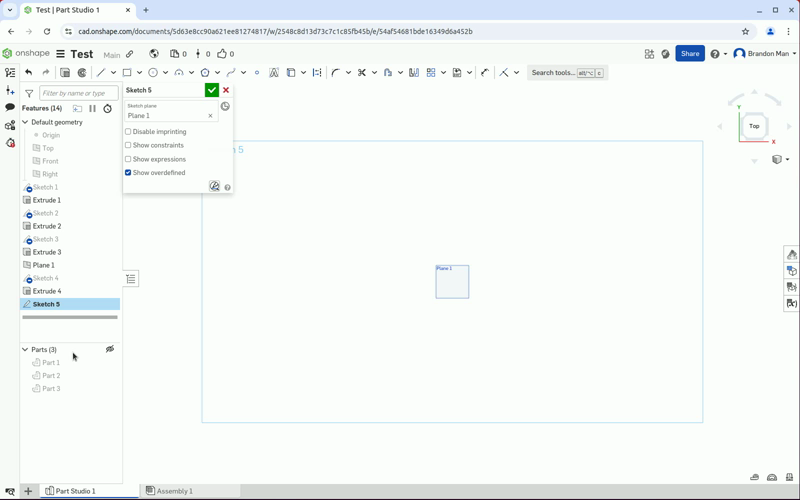
key(c)
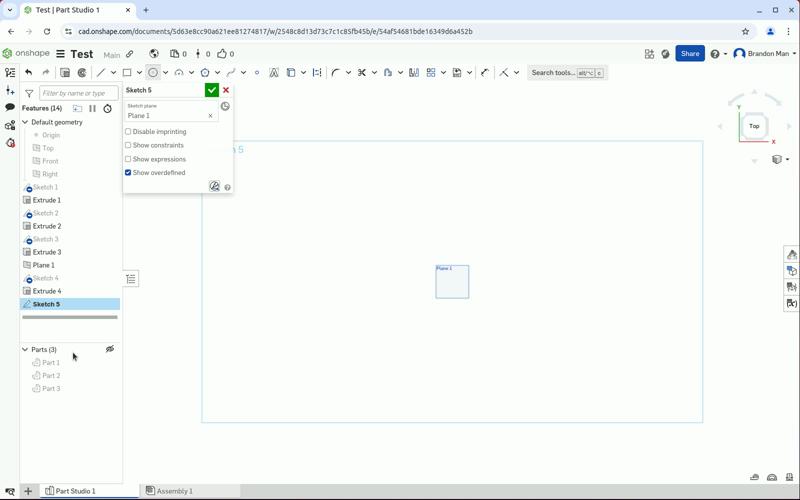
key_down(shift)
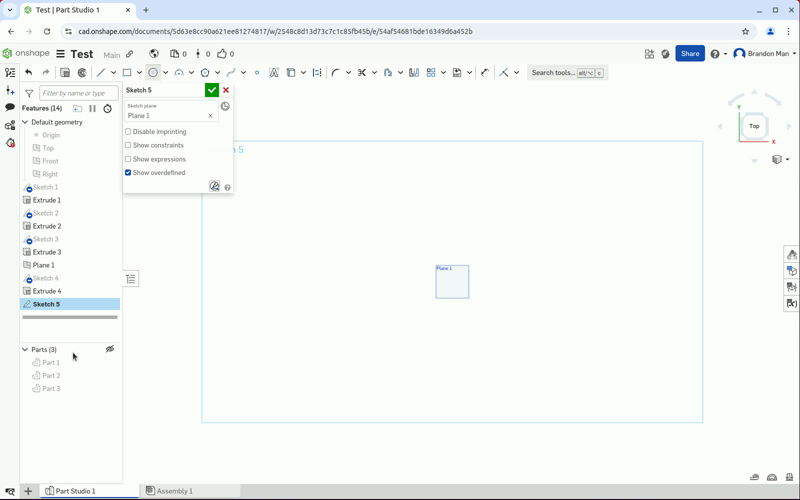
mouse_move(527, 177)
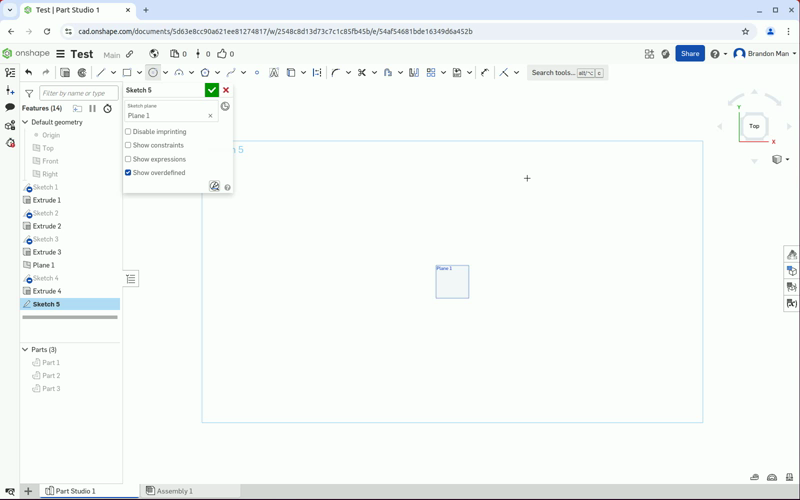
click(527, 177)
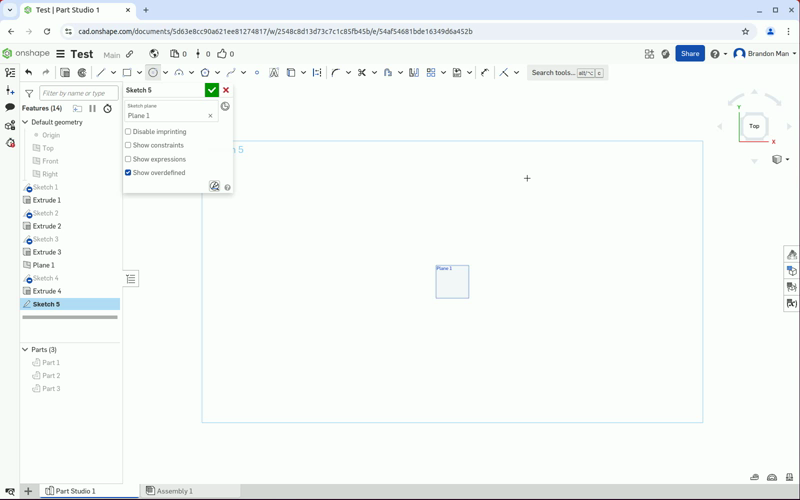
key_up(shift)
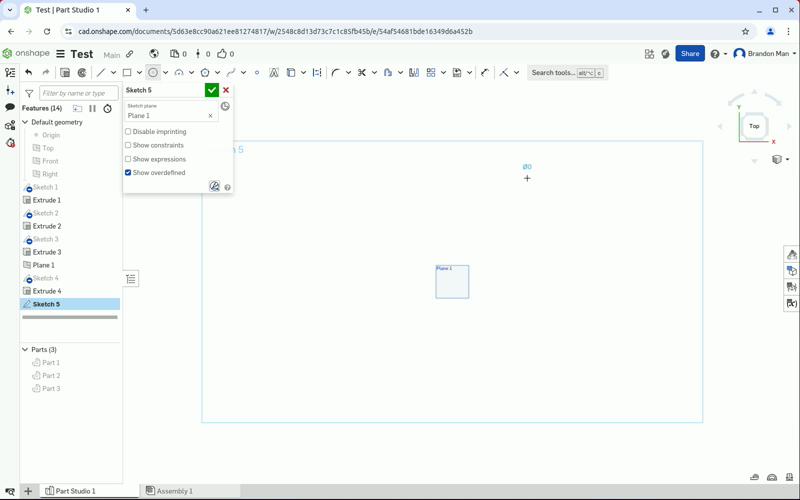
mouse_move(530, 177)
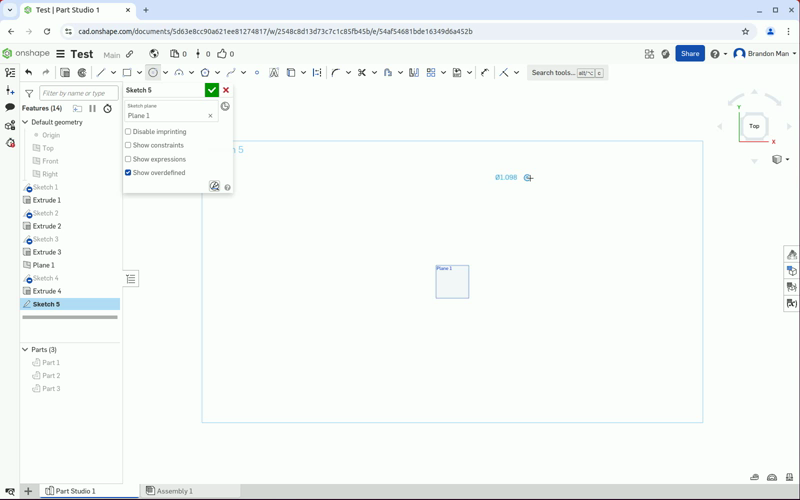
click(530, 177)
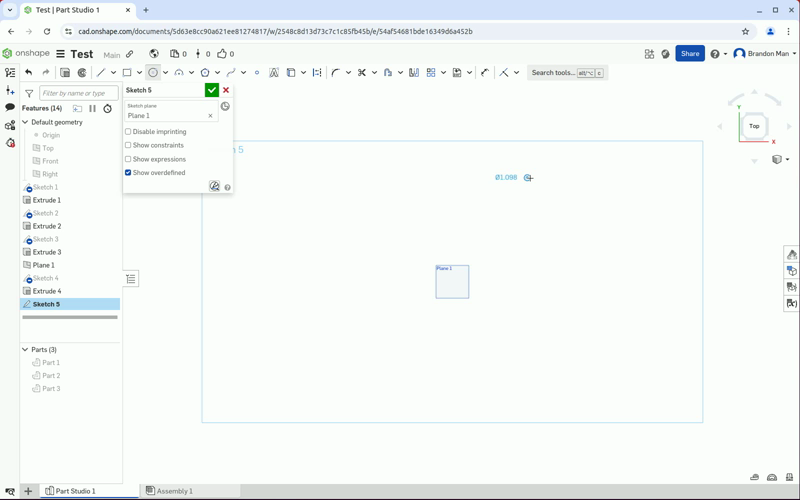
key(esc)
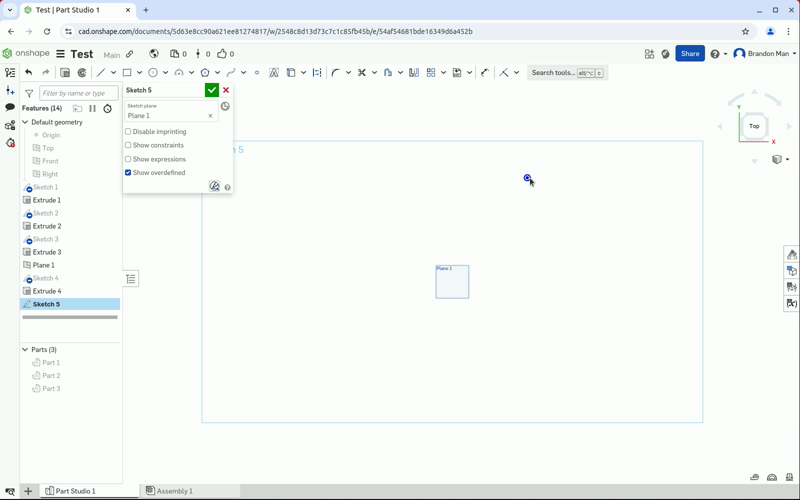
mouse_move(526, 180)
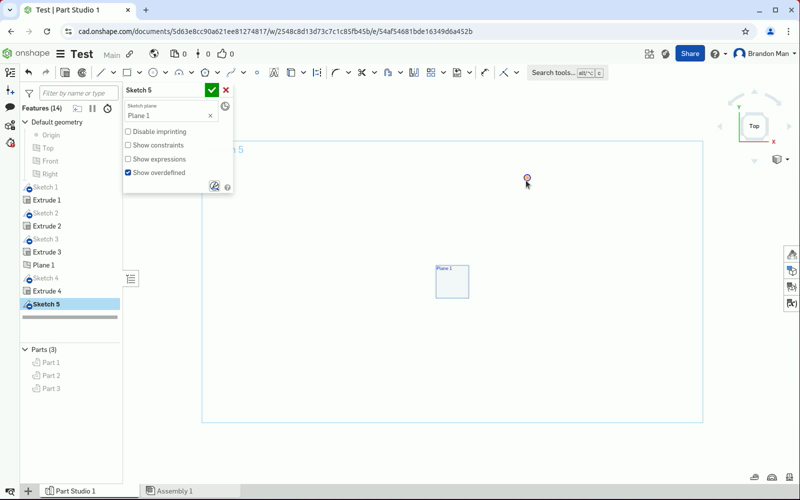
scroll(6)
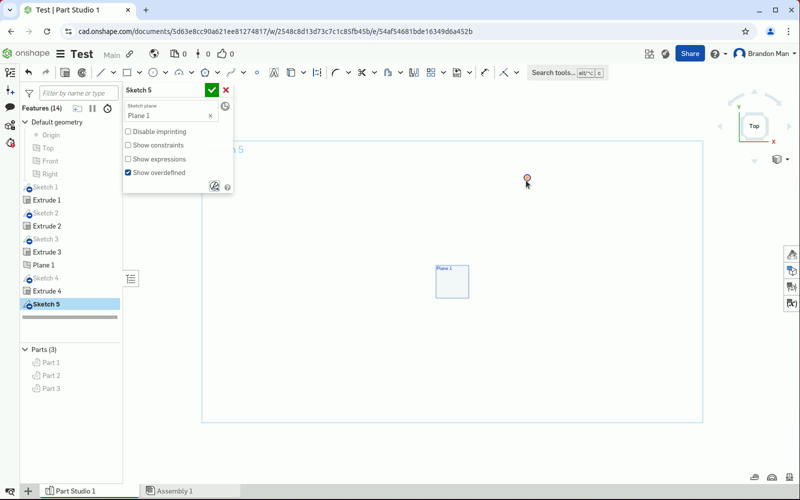
scroll(6)
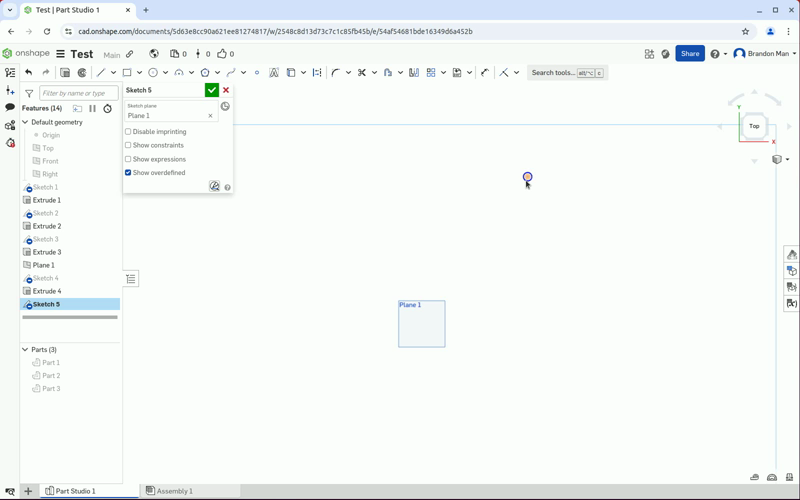
scroll(6)
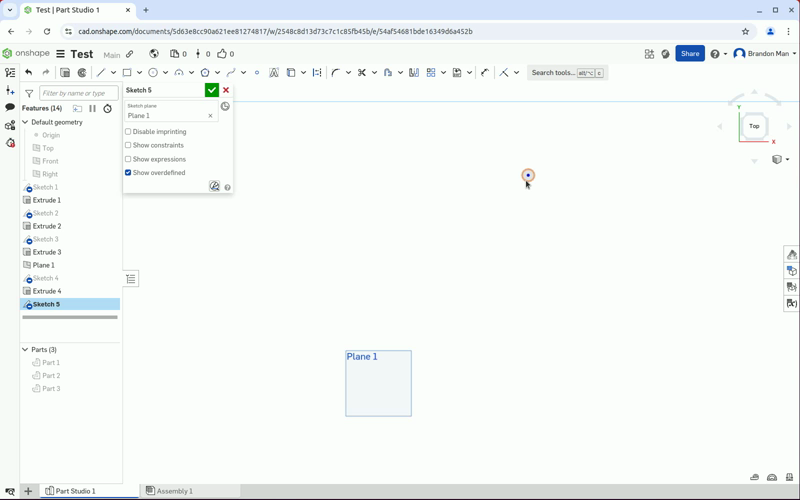
scroll(6)
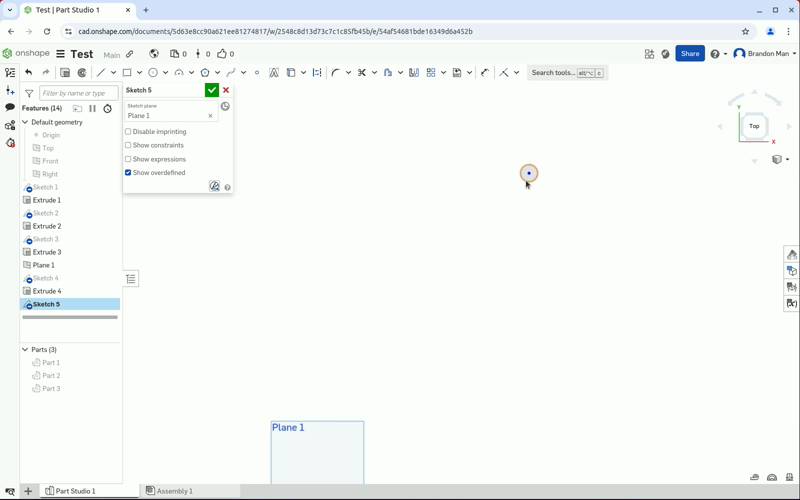
scroll(6)
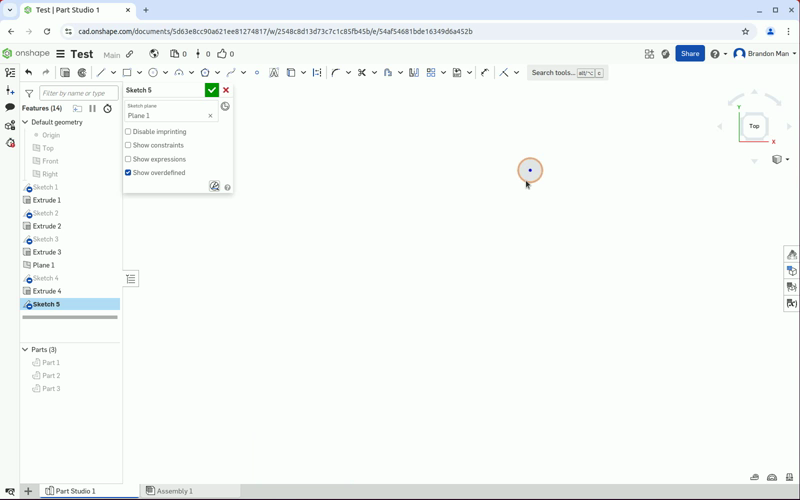
scroll(6)
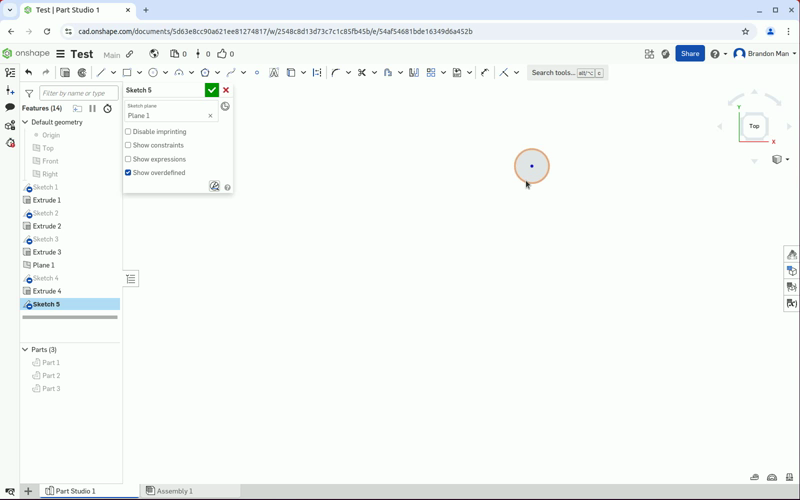
scroll(6)
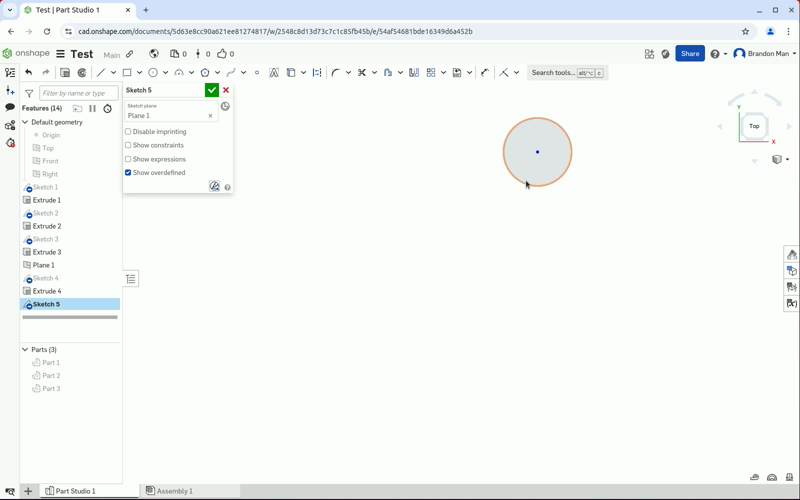
click(526, 180)
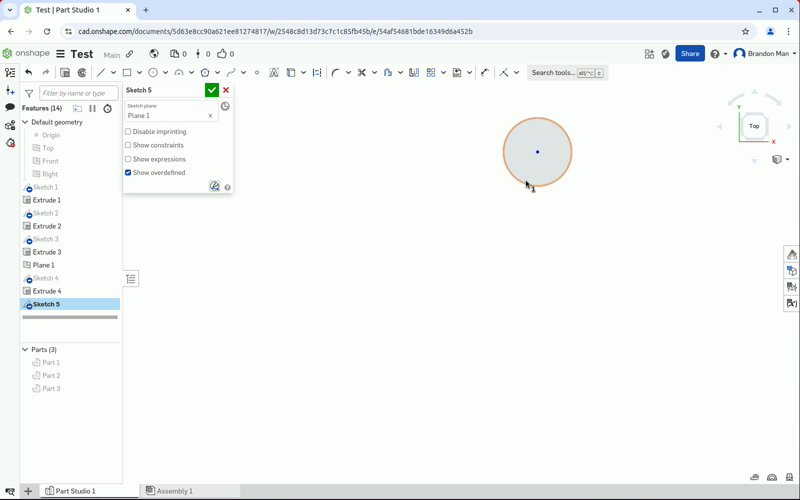
scroll(-6)
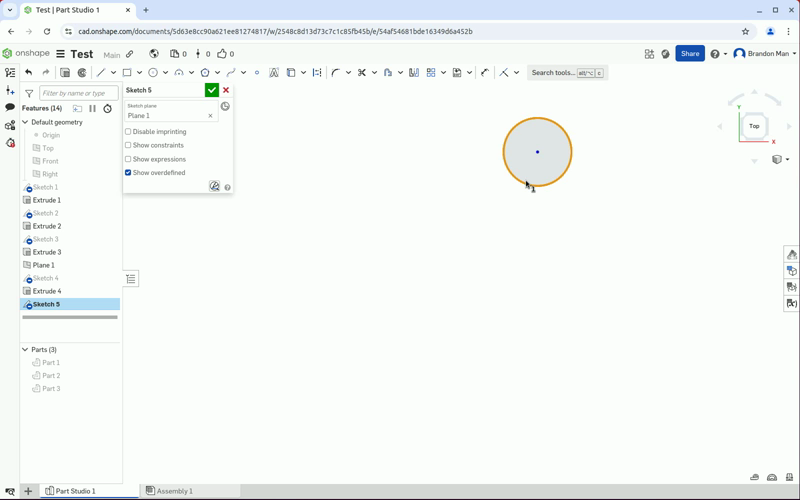
scroll(-6)
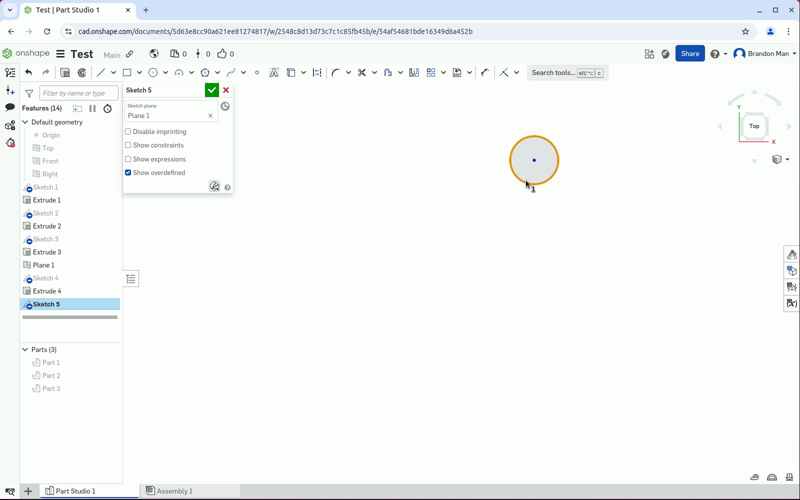
scroll(-6)
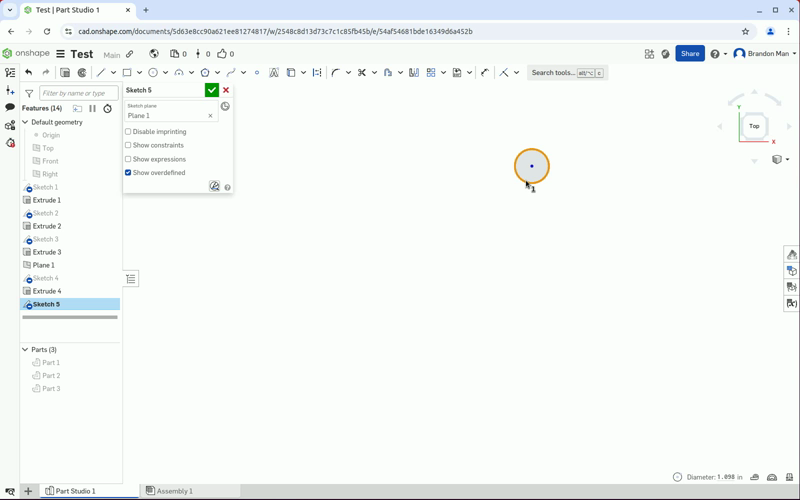
scroll(-6)
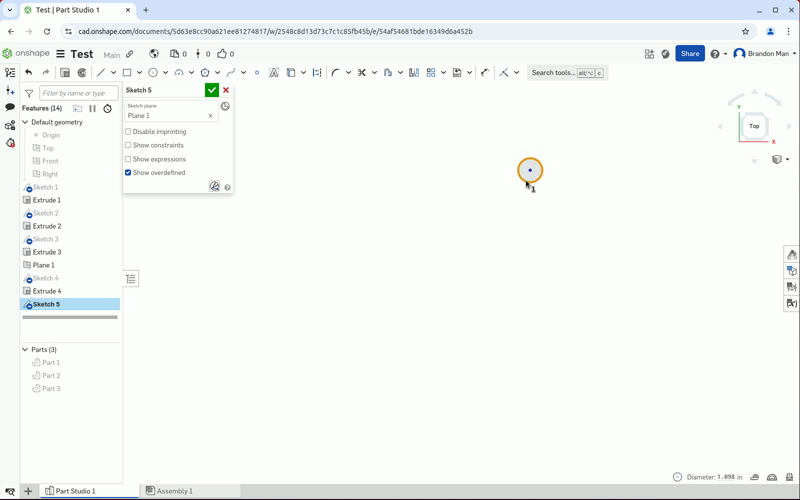
scroll(-6)
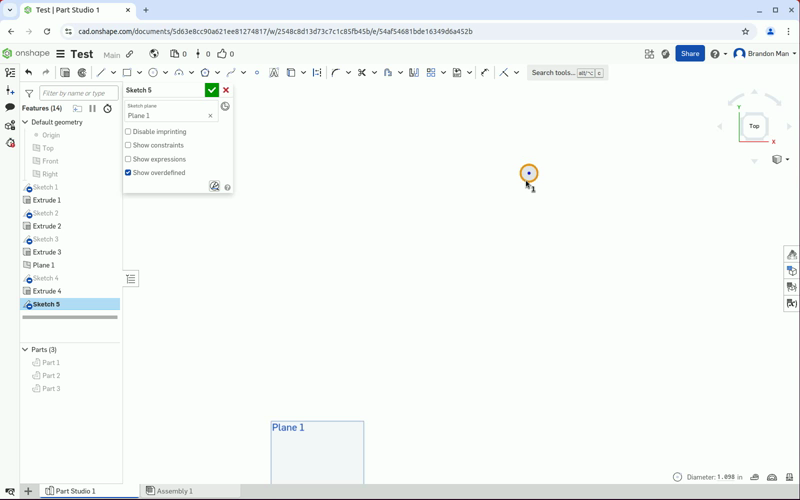
scroll(-6)
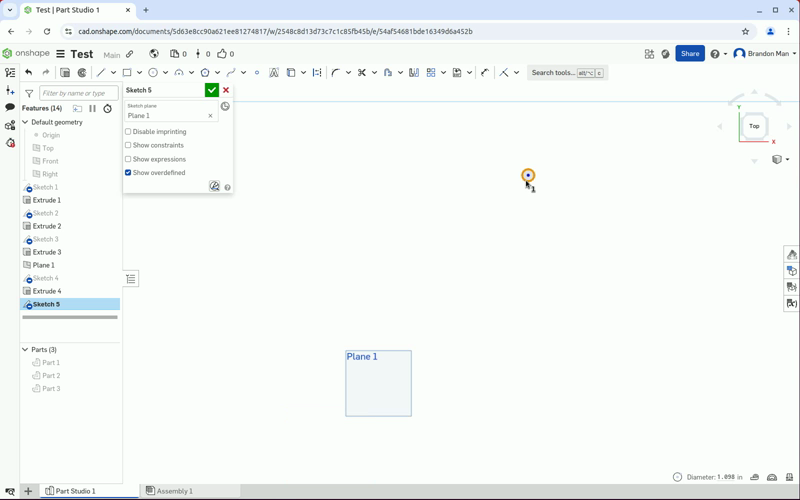
scroll(-6)
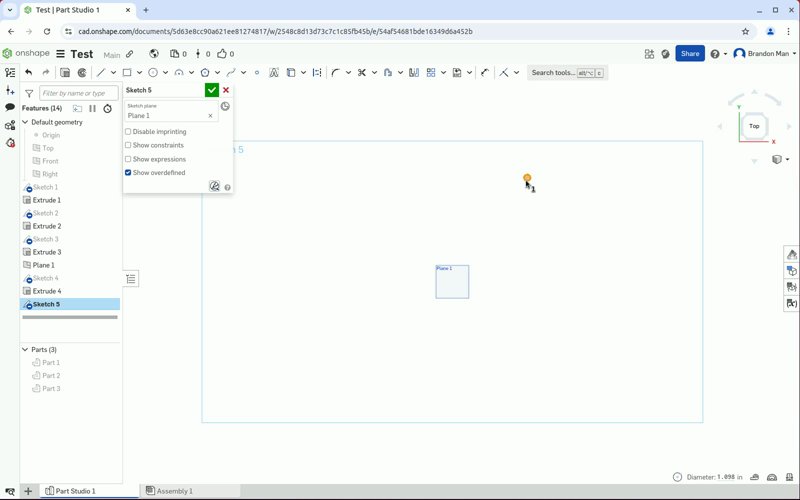
mouse_move(73, 352)
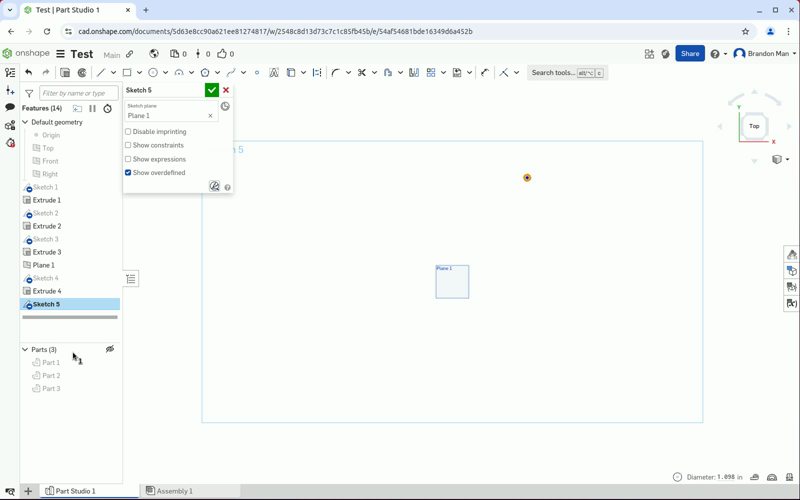
key(shift+y)
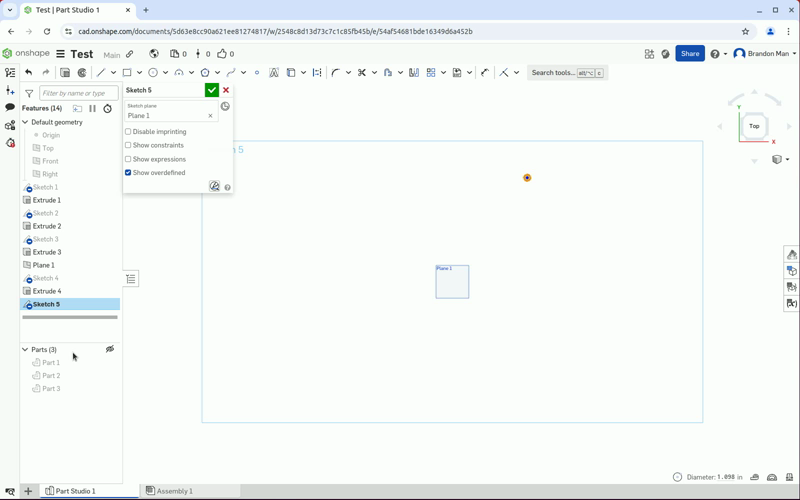
key(shift+e)
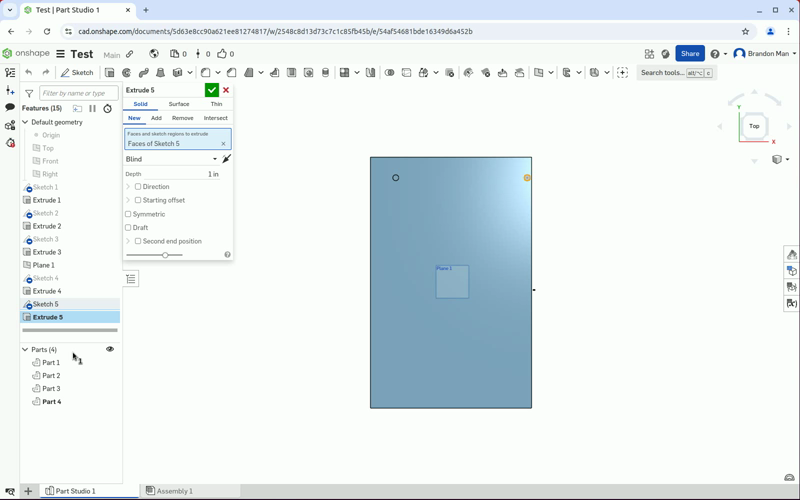
mouse_move(143, 106)
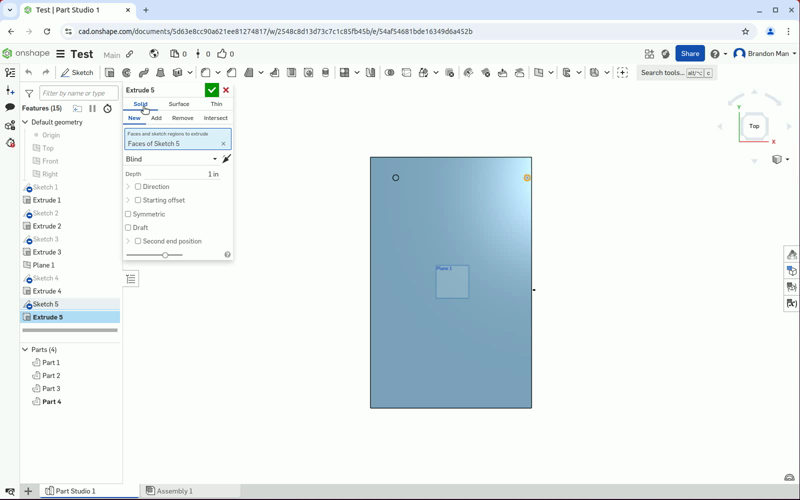
click(143, 106)
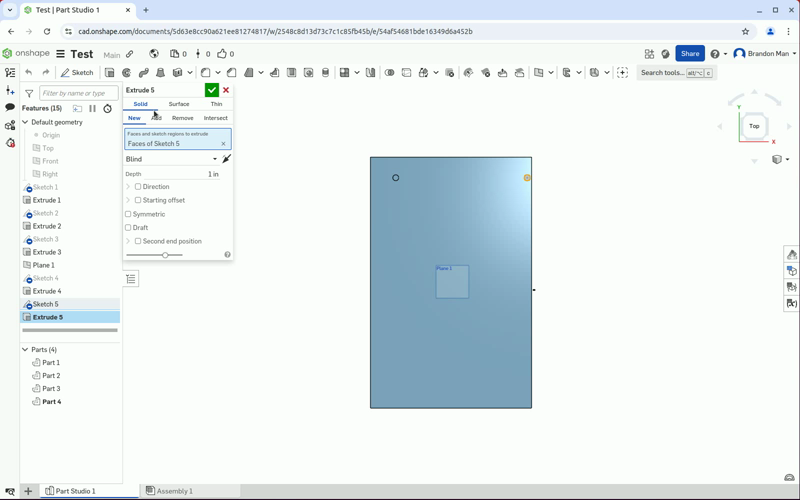
mouse_move(186, 120)
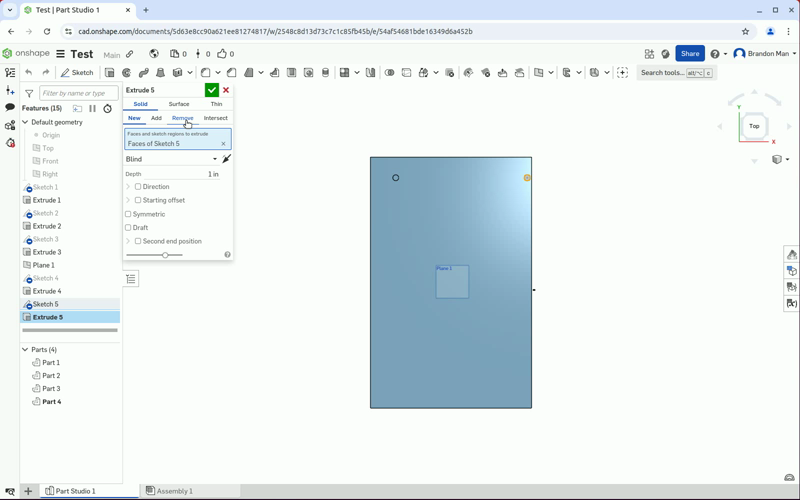
click(186, 120)
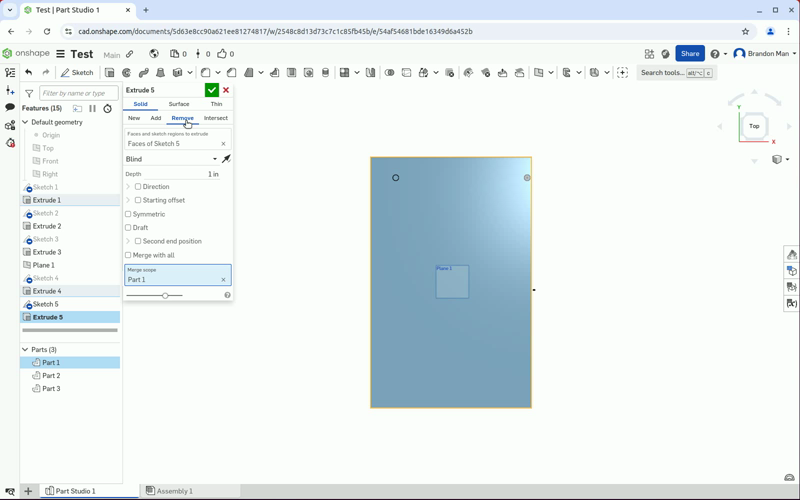
key(tab, 4)
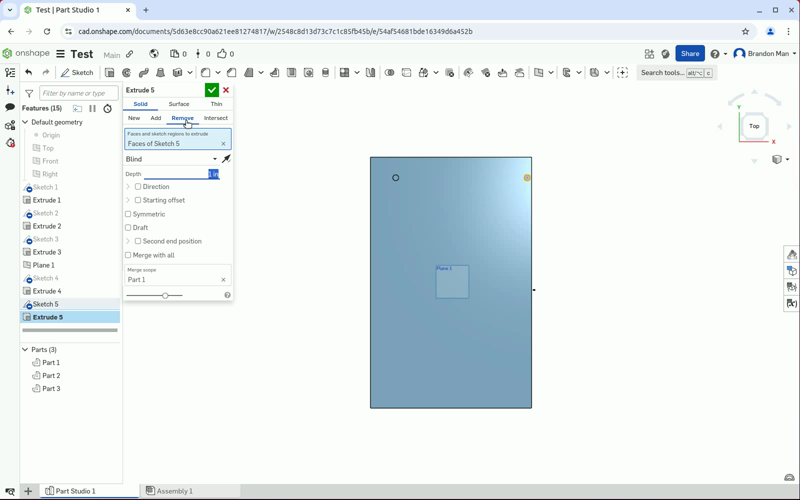
text(0.241)
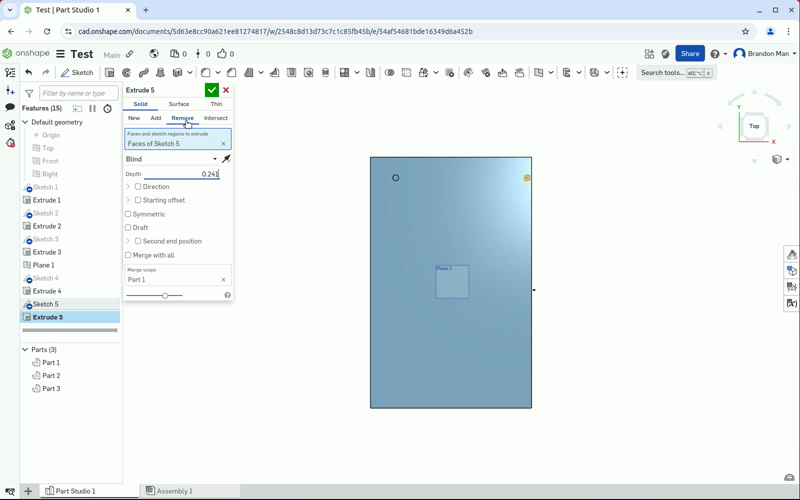
key(tab, 6)
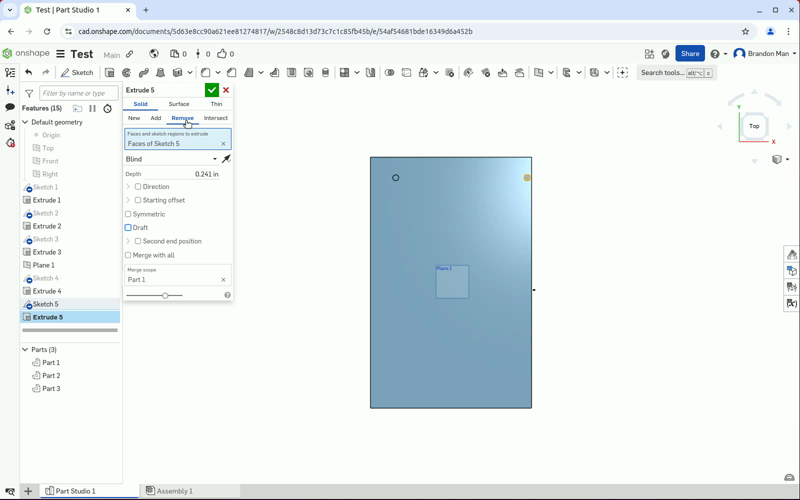
key(space)
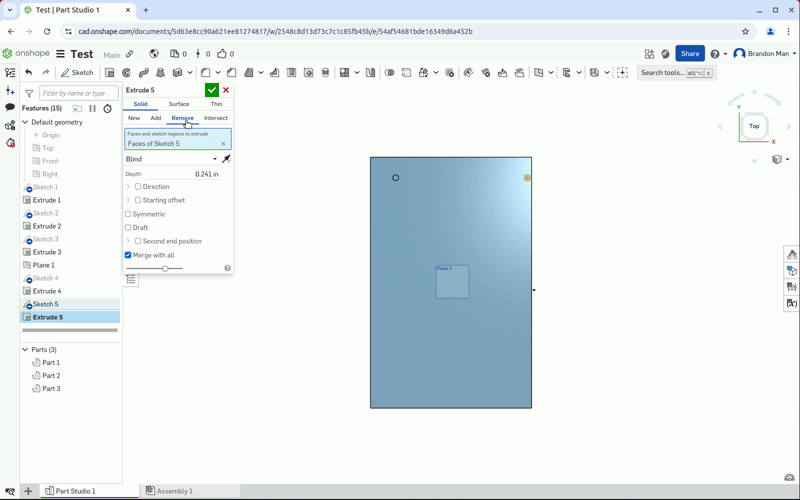
key(enter)
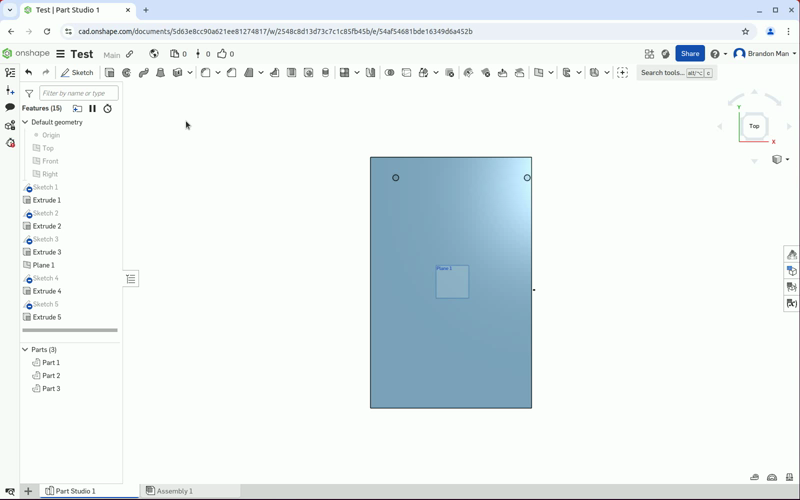
key(shift+h)
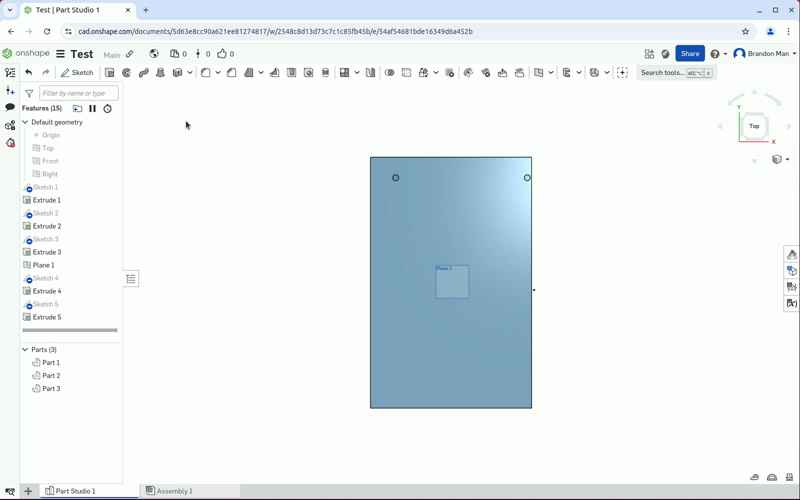
key(shift+h)
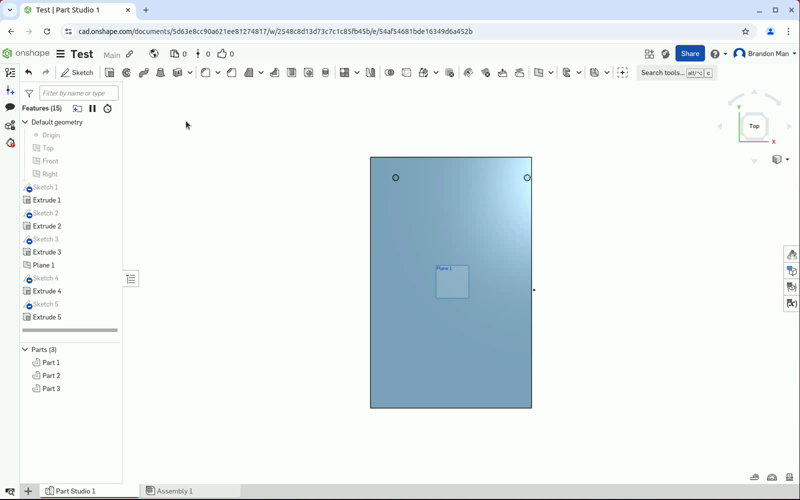
mouse_move(73, 189)
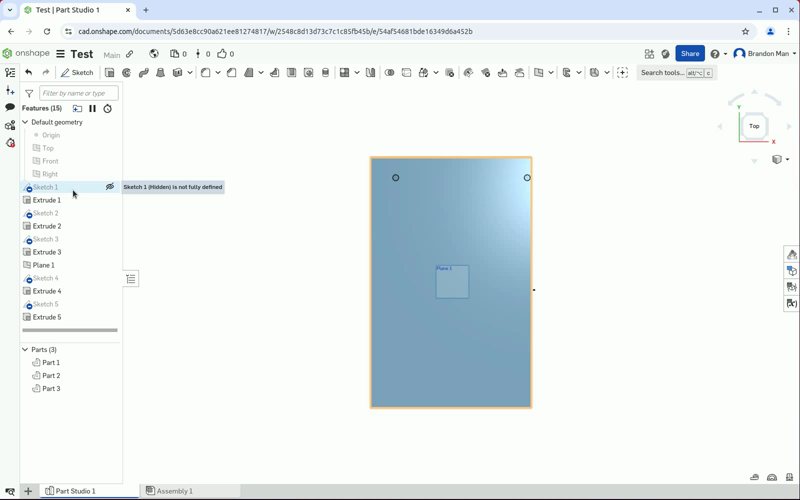
click(73, 189)
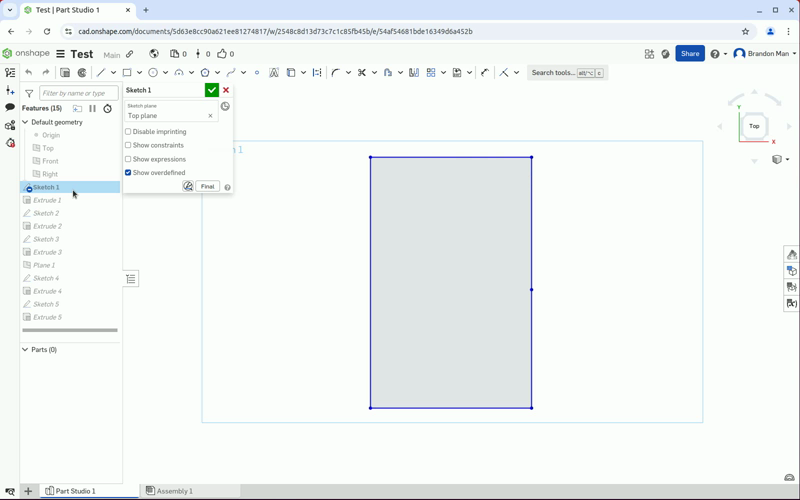
mouse_move(229, 92)
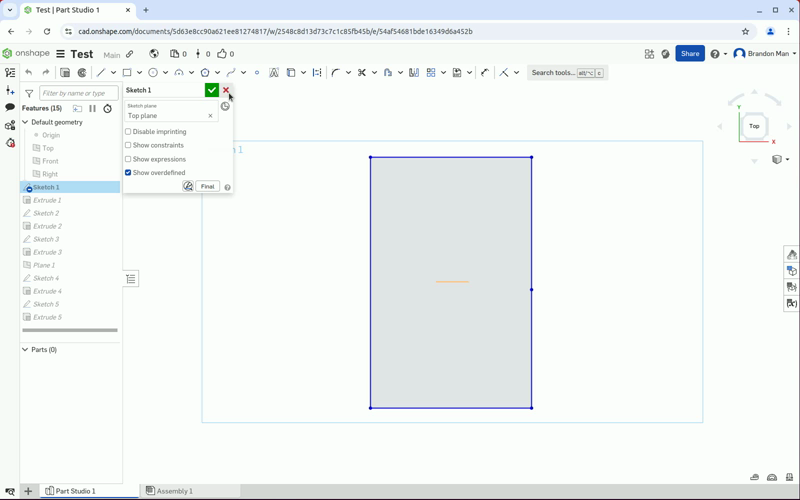
click(229, 92)
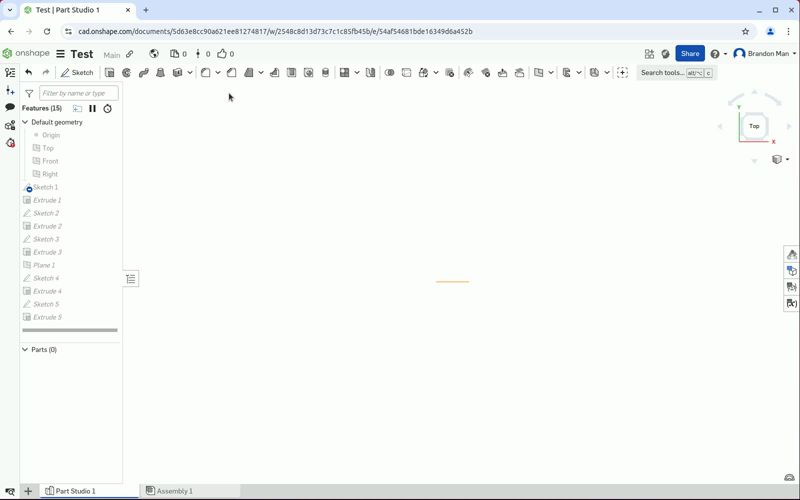
key(shift+s)
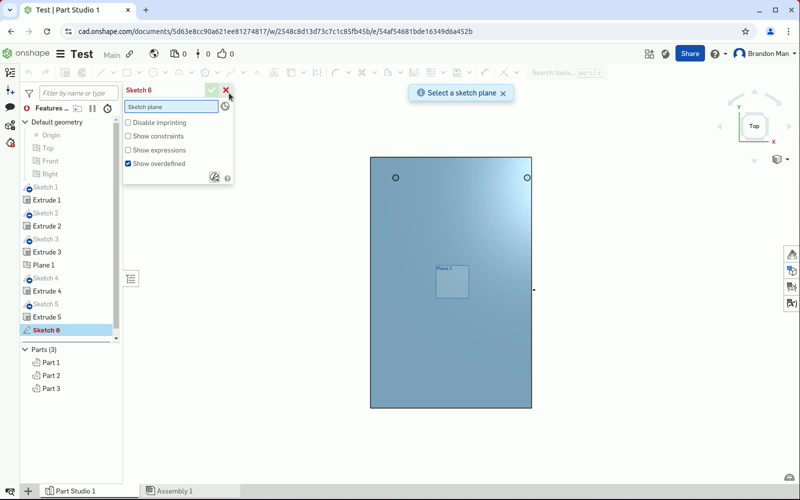
mouse_move(69, 267)
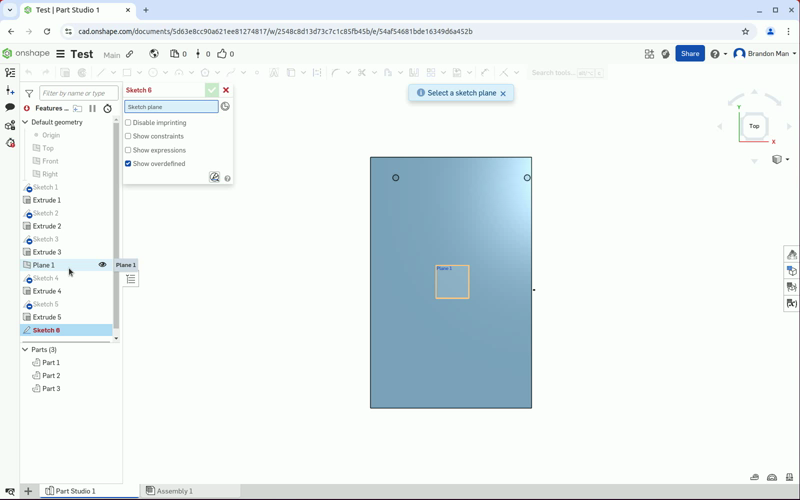
click(69, 267)
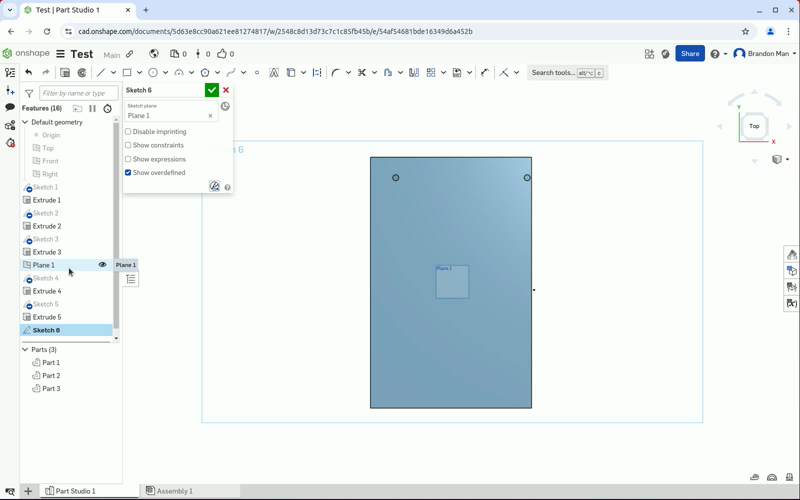
mouse_move(73, 352)
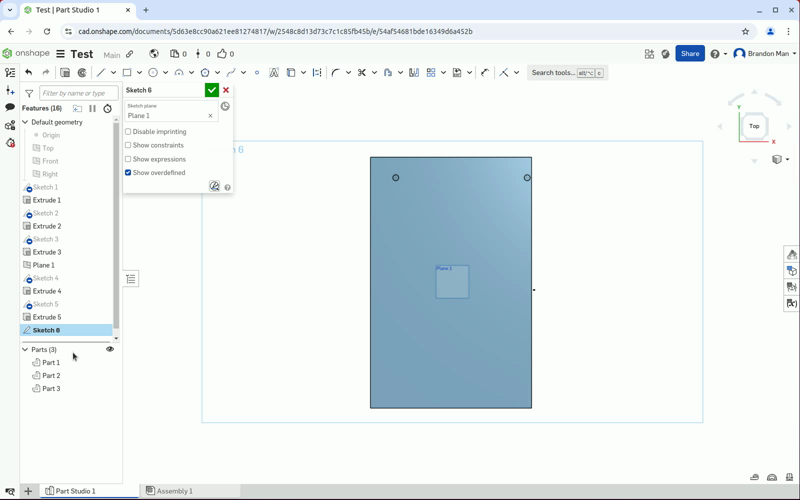
key(y)
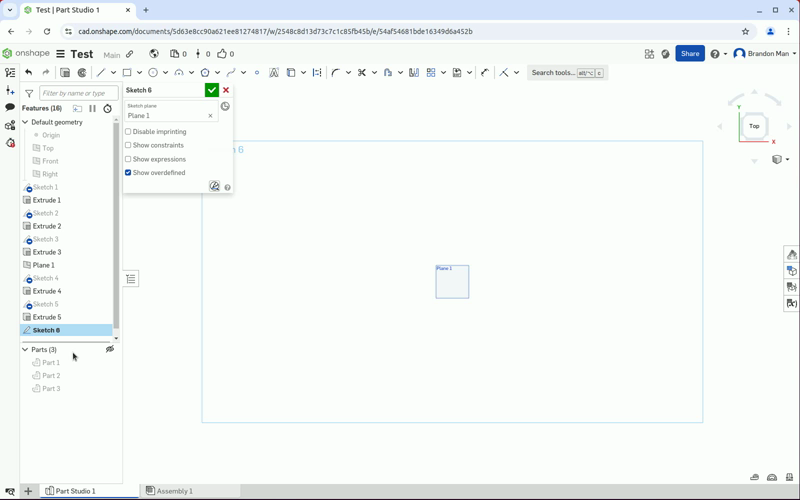
key(c)
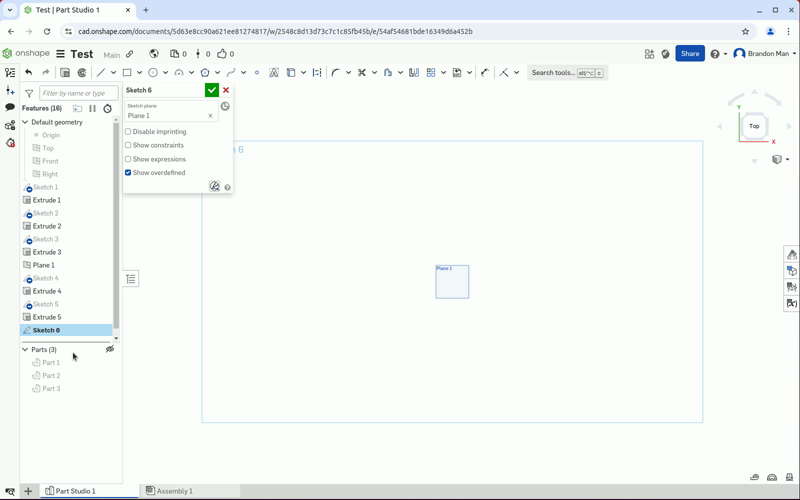
key_down(shift)
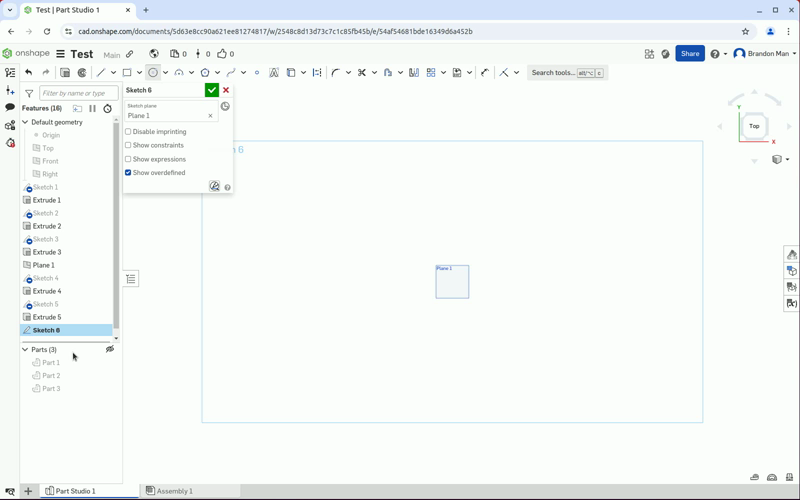
mouse_move(396, 388)
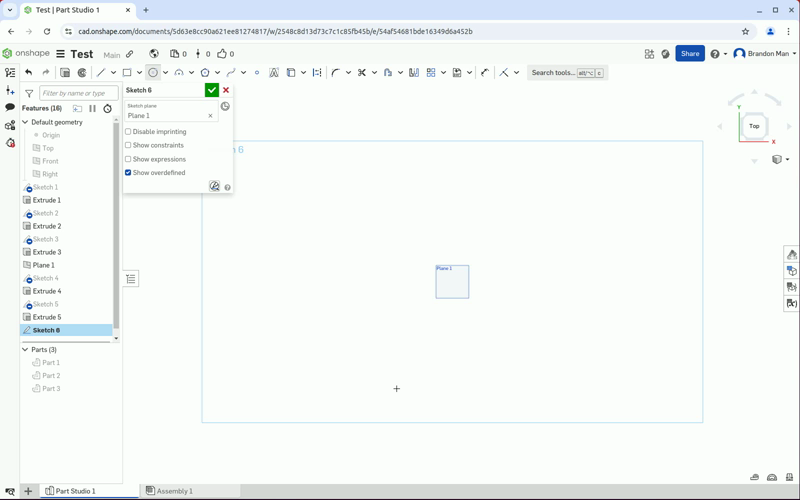
click(396, 388)
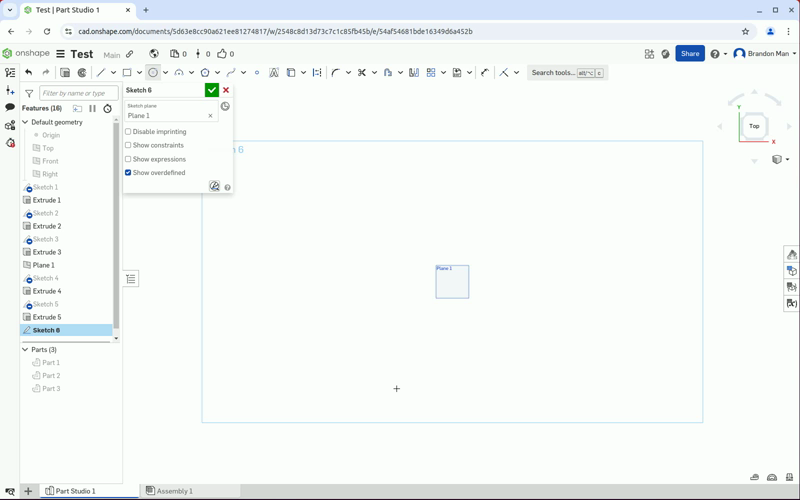
key_up(shift)
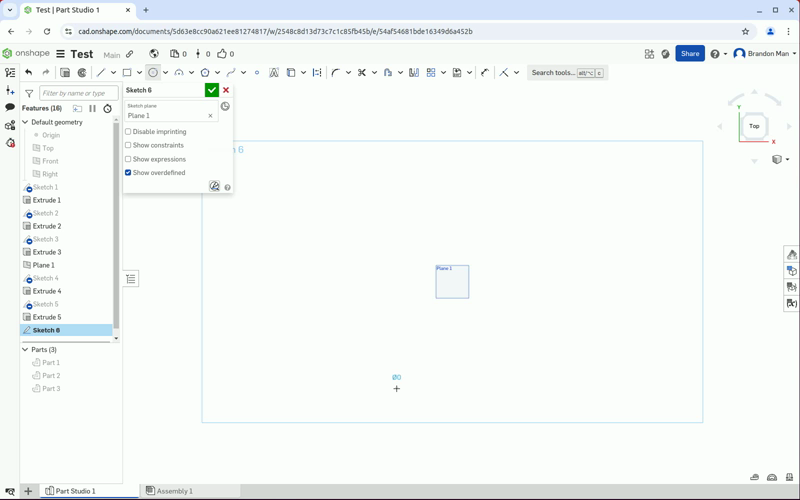
mouse_move(399, 388)
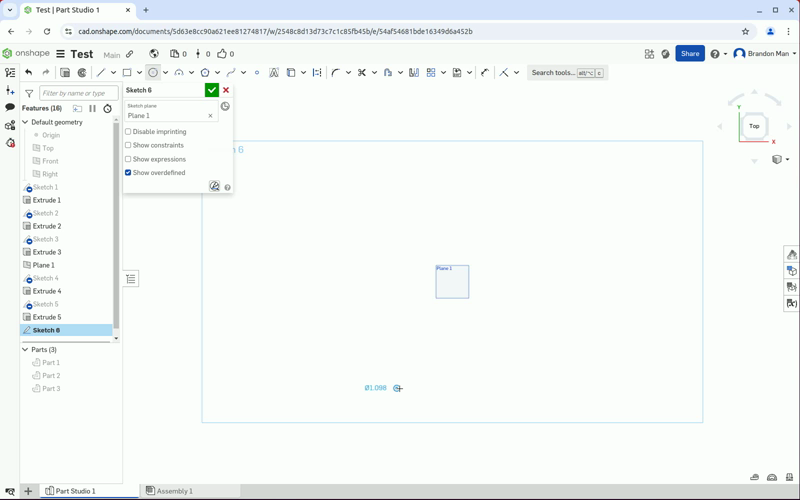
click(399, 388)
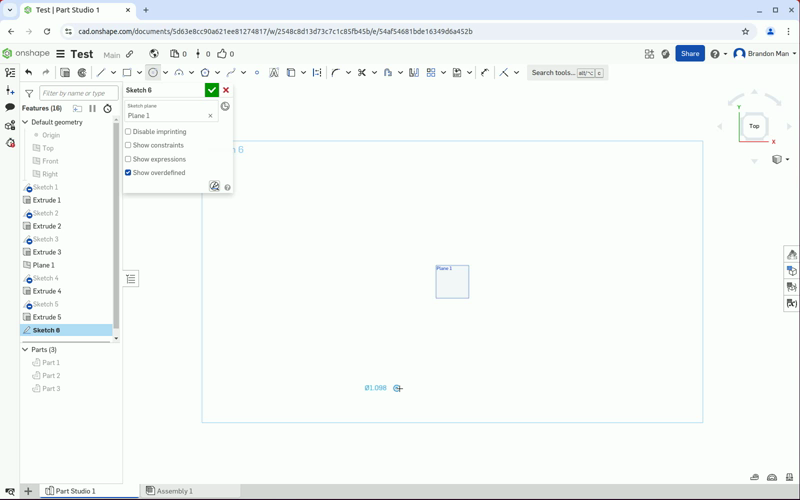
key(esc)
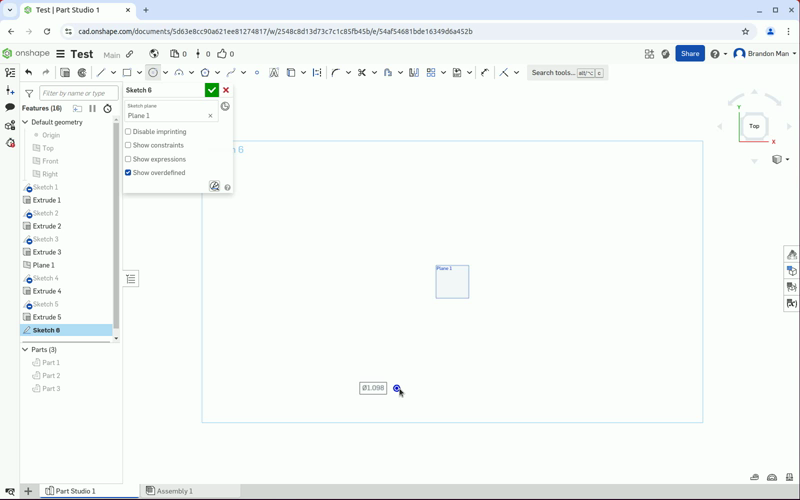
mouse_move(396, 386)
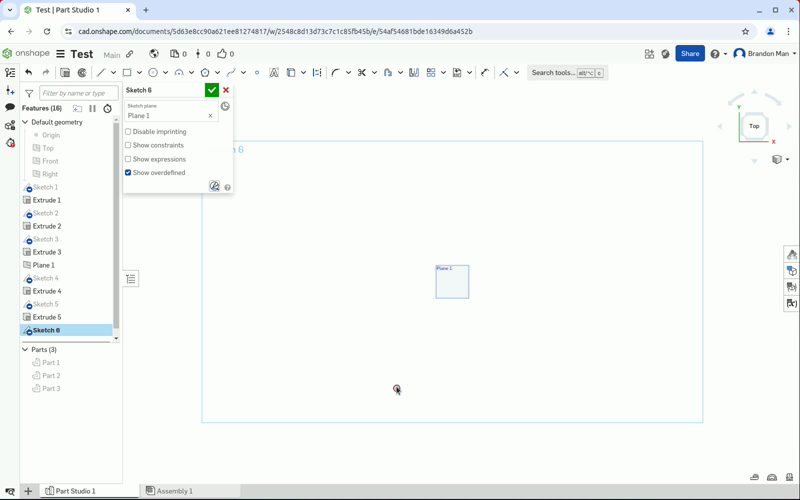
scroll(6)
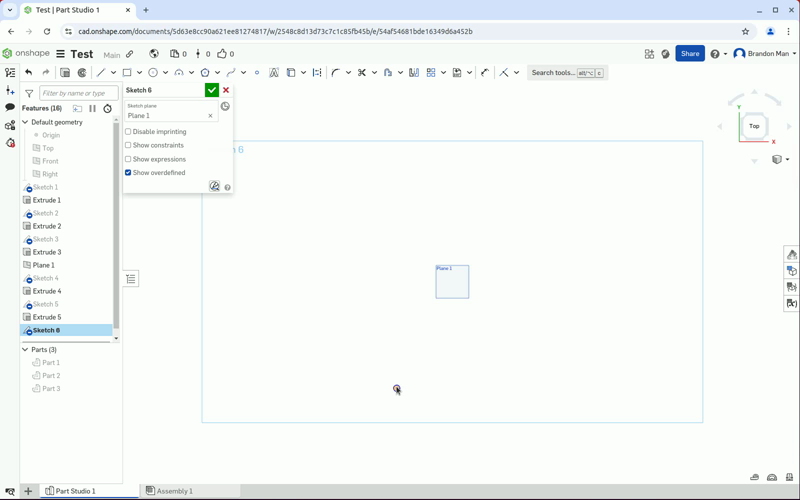
scroll(6)
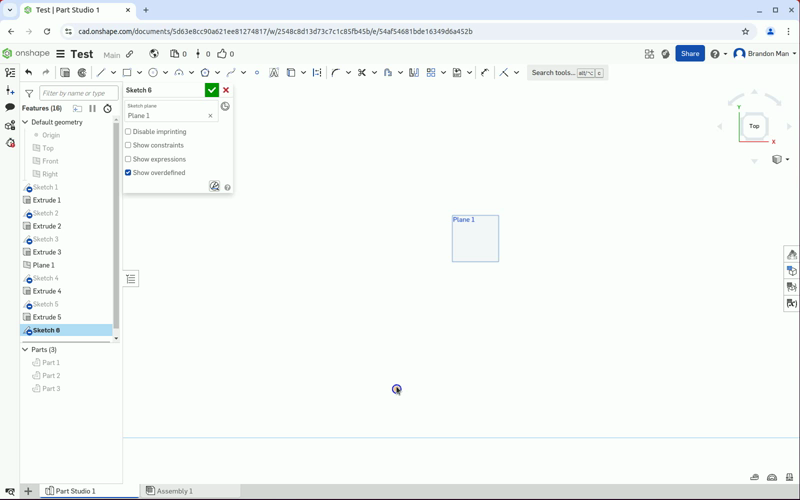
scroll(6)
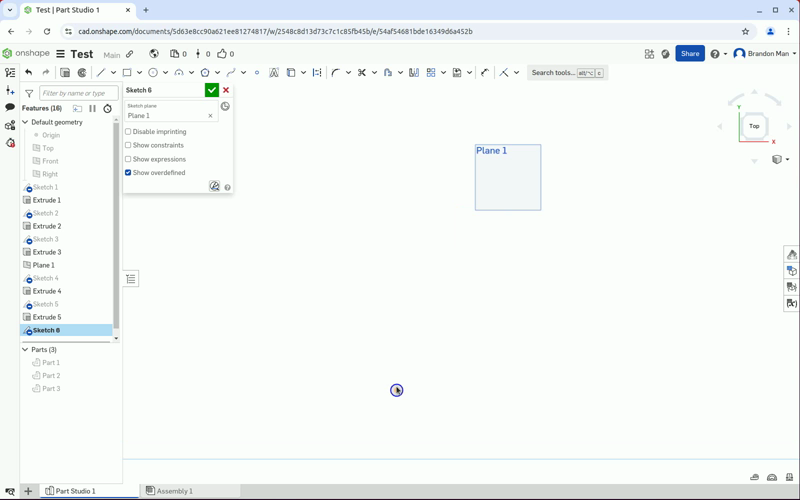
scroll(6)
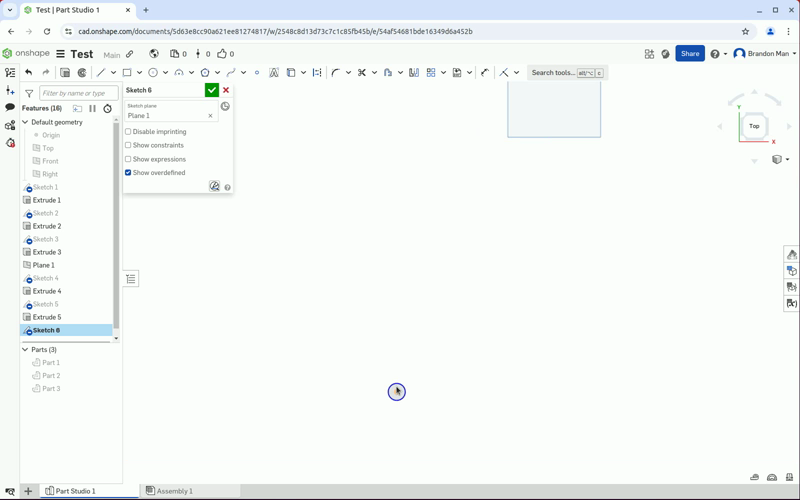
scroll(6)
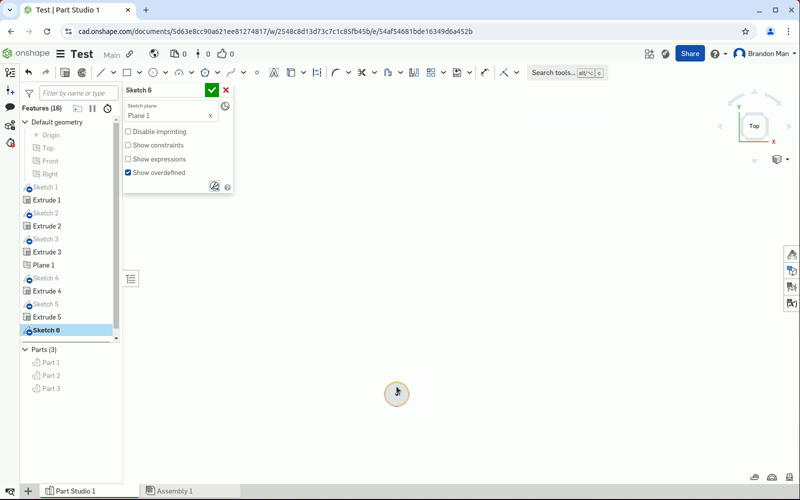
scroll(6)
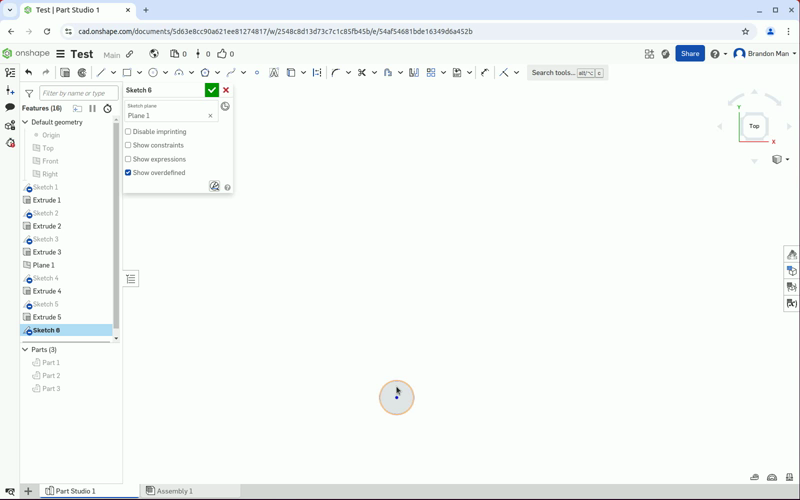
scroll(6)
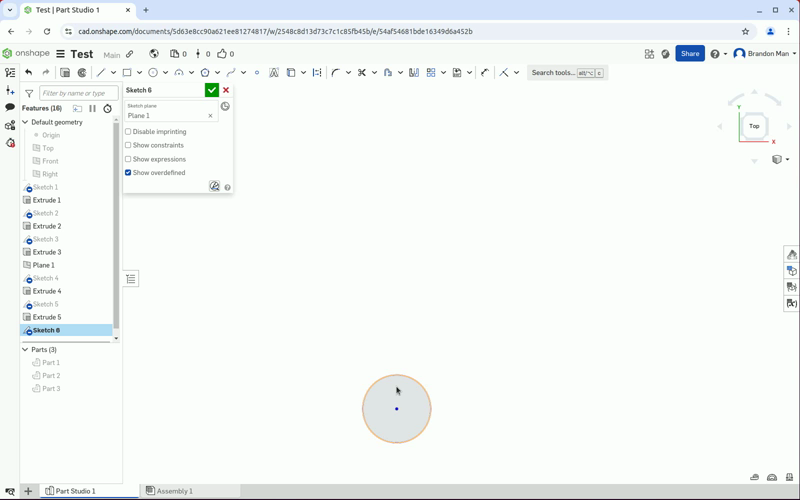
click(396, 386)
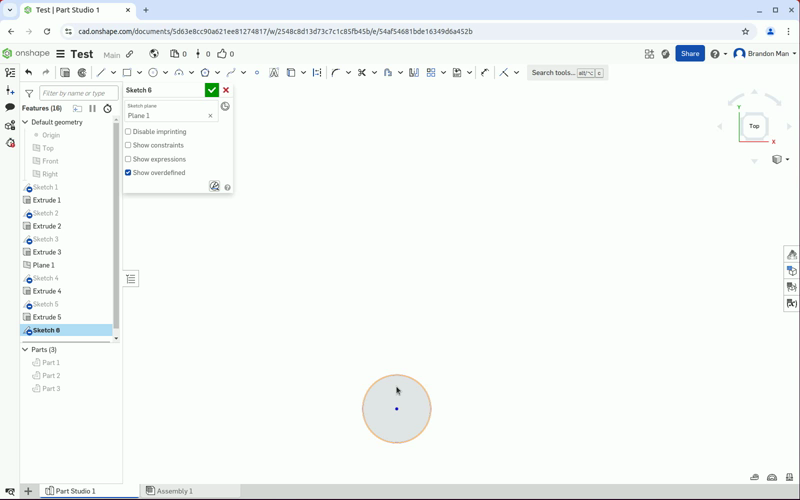
scroll(-6)
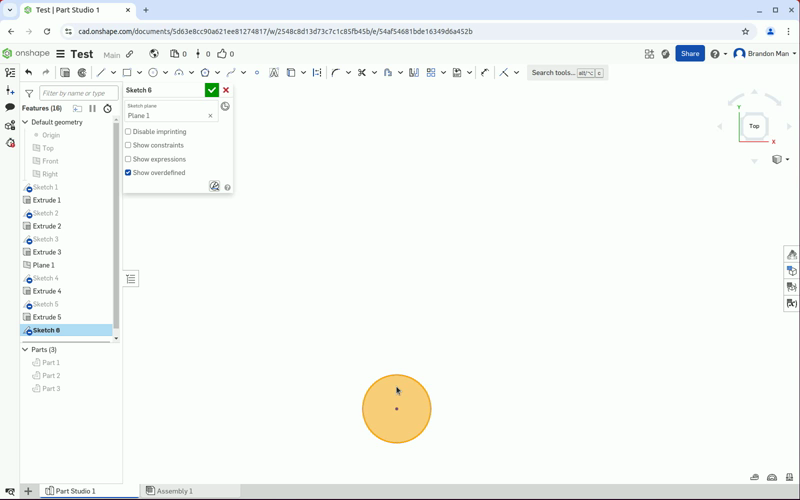
scroll(-6)
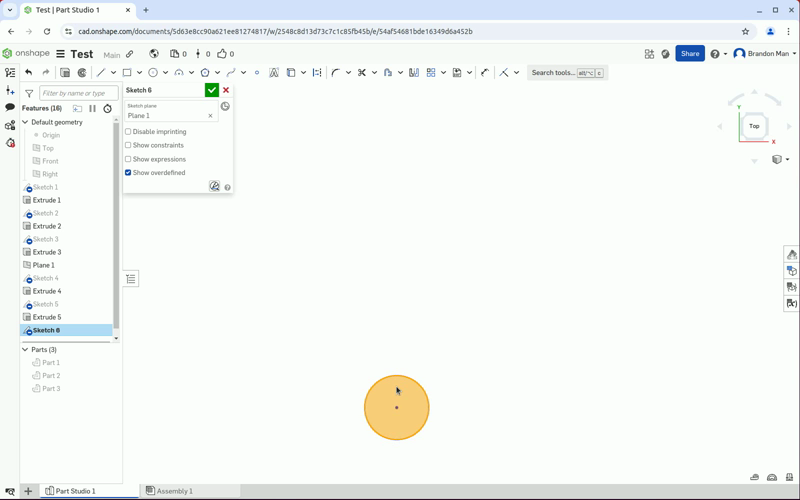
scroll(-6)
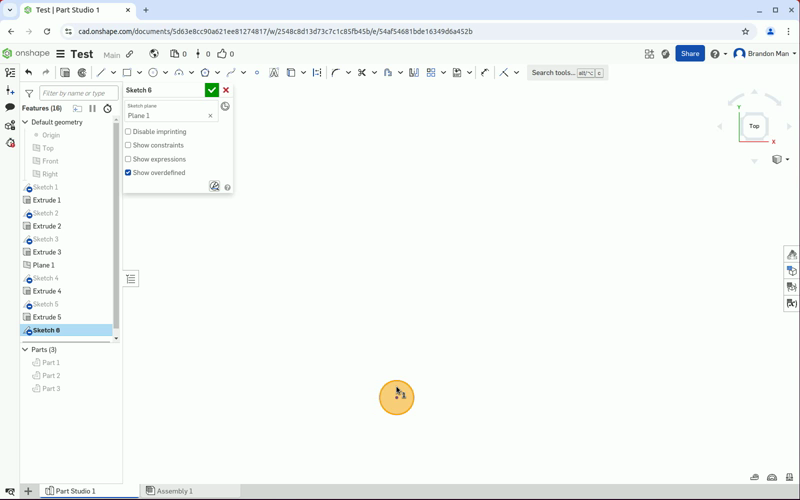
scroll(-6)
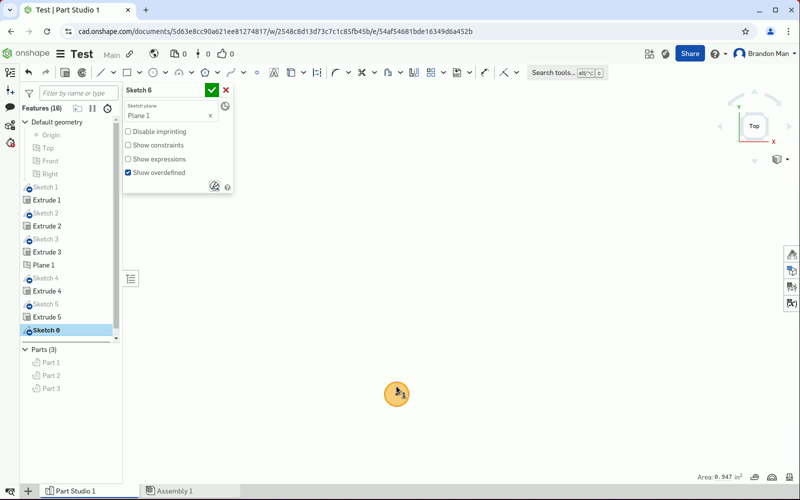
scroll(-6)
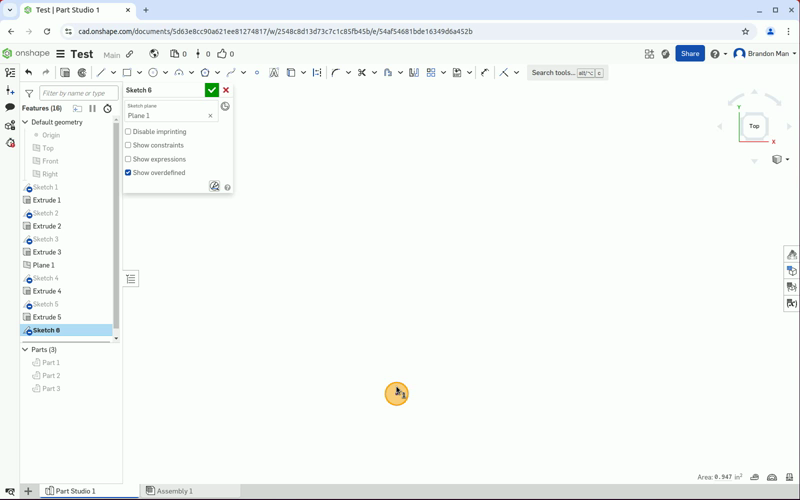
scroll(-6)
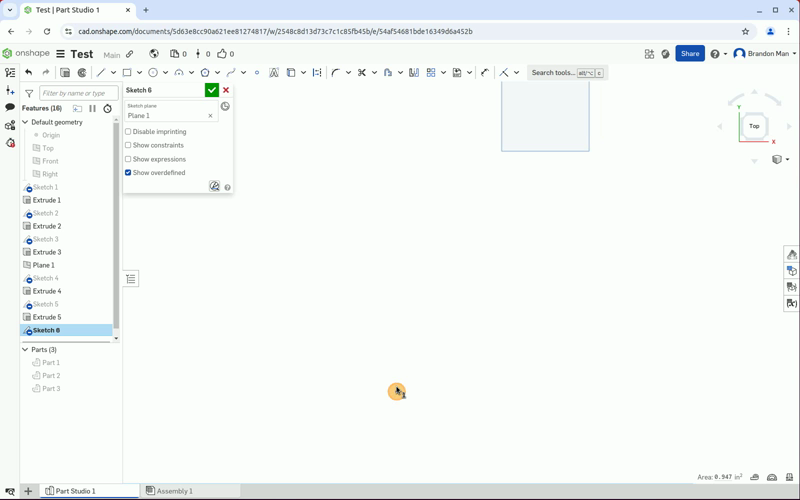
scroll(-6)
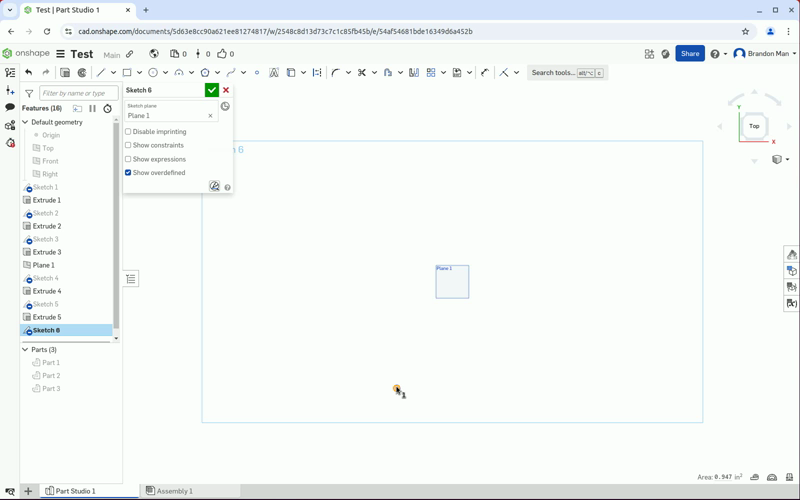
mouse_move(73, 352)
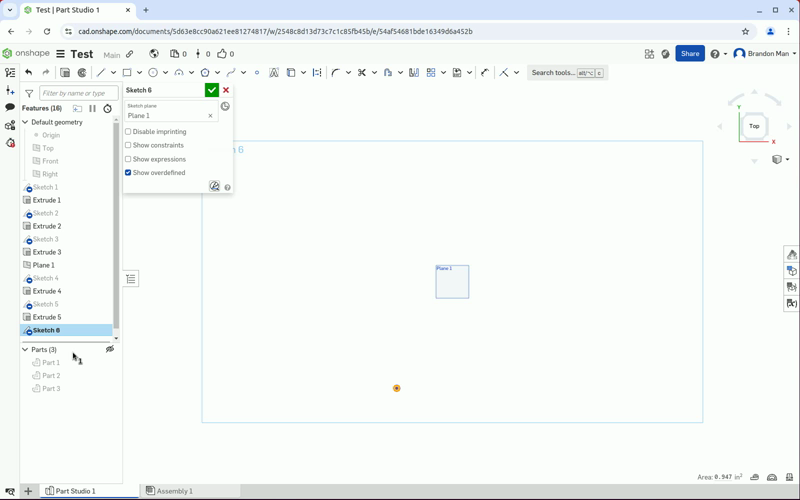
key(shift+y)
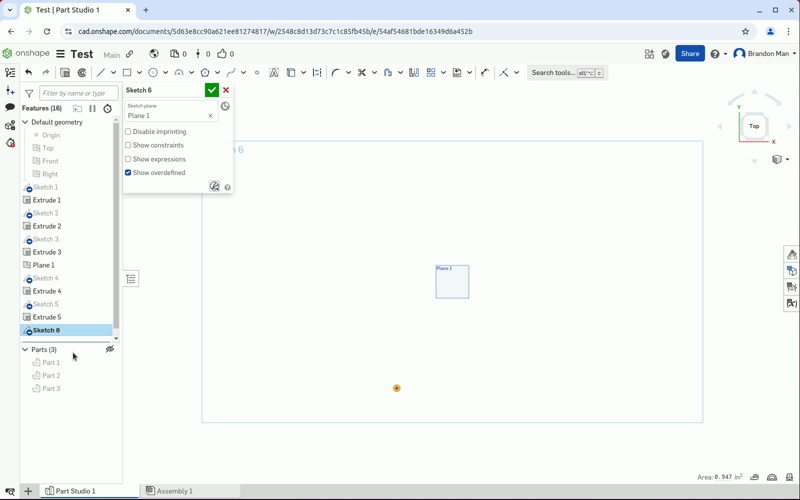
key(shift+e)
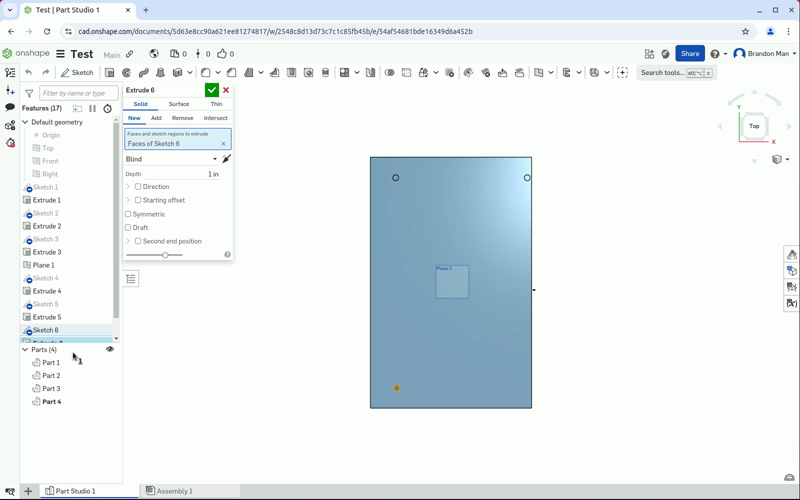
mouse_move(143, 106)
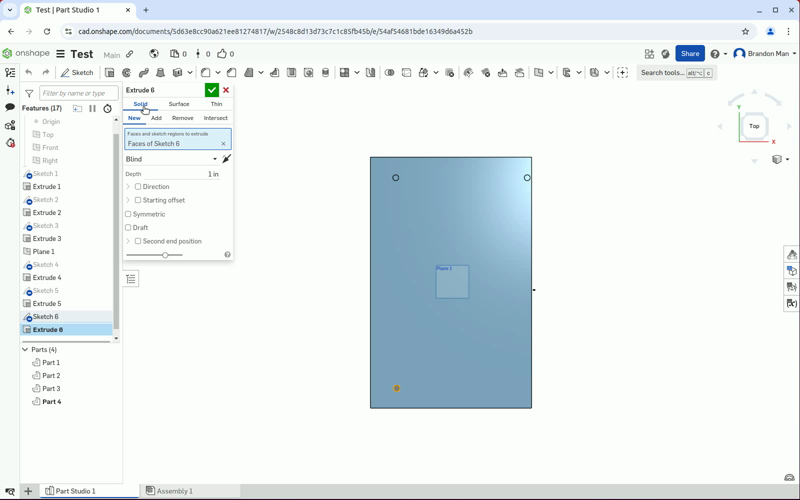
click(143, 106)
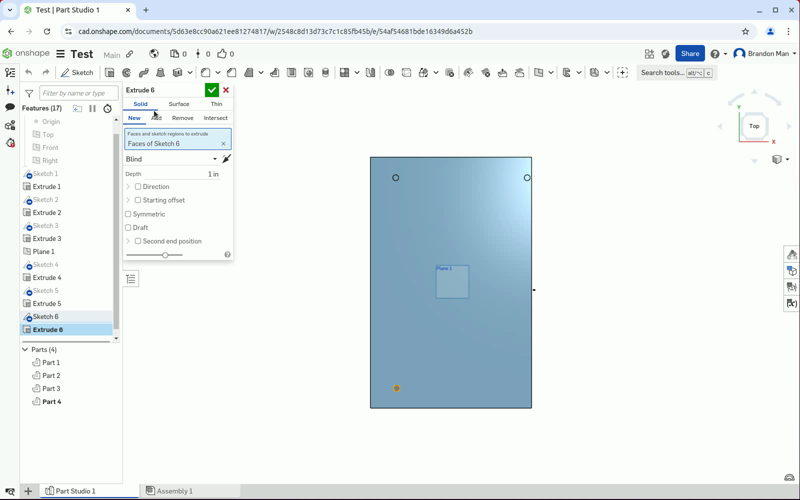
mouse_move(186, 120)
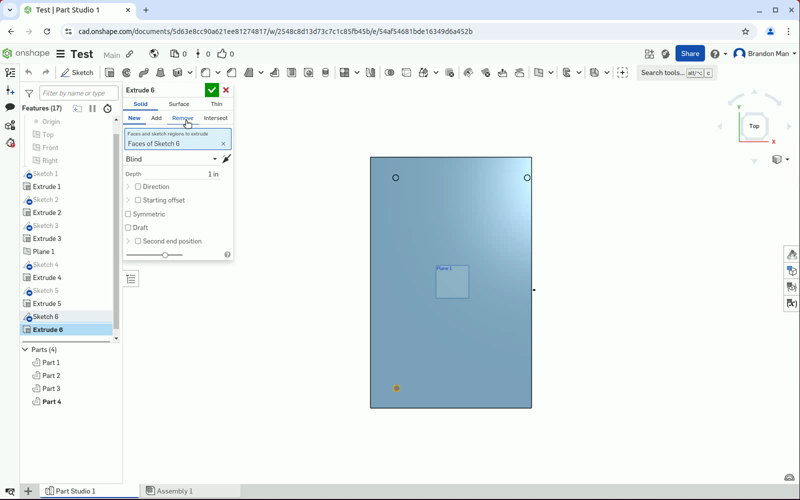
click(186, 120)
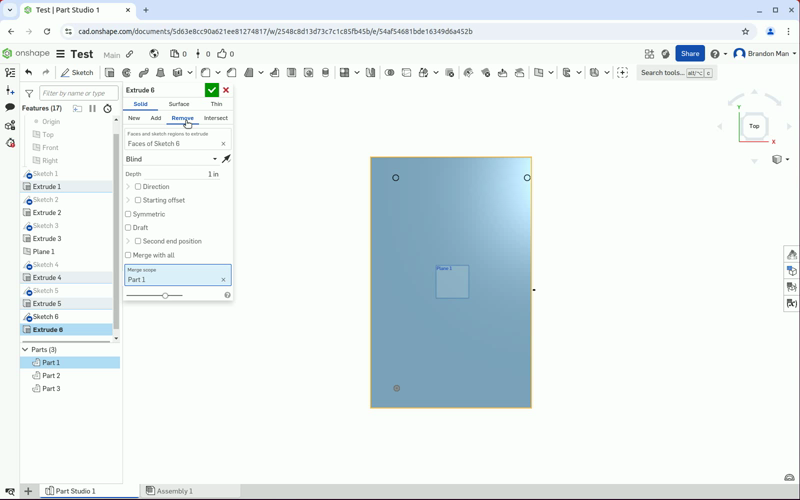
key(tab, 4)
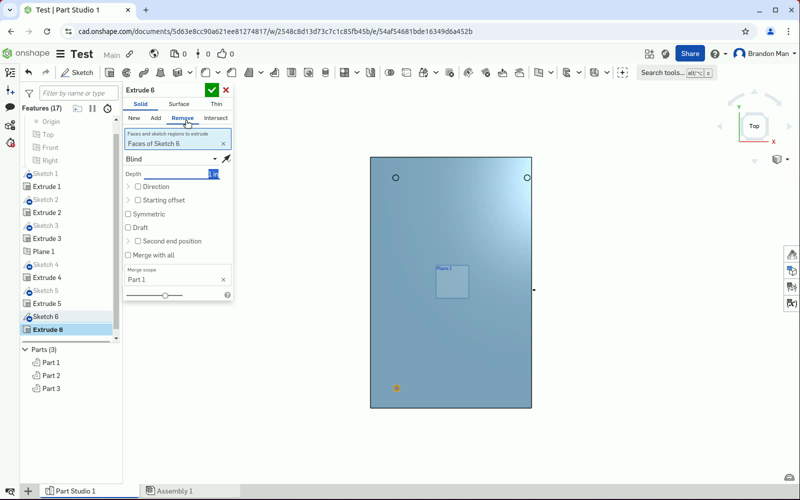
text(0.241)
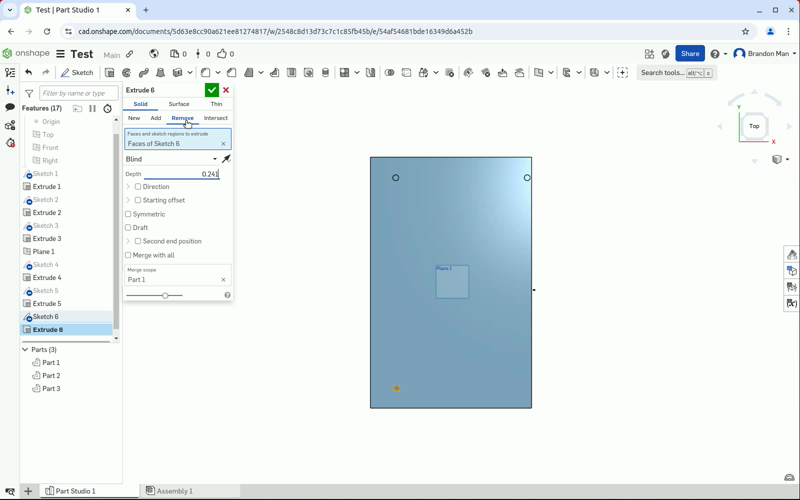
key(tab, 6)
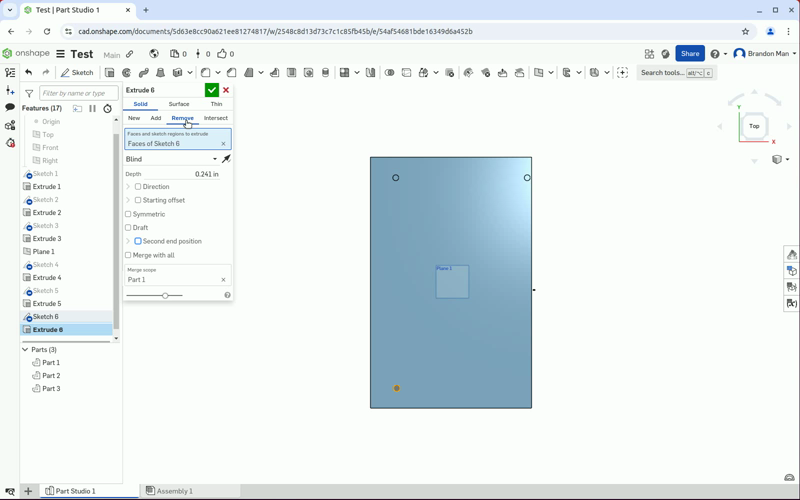
key(space)
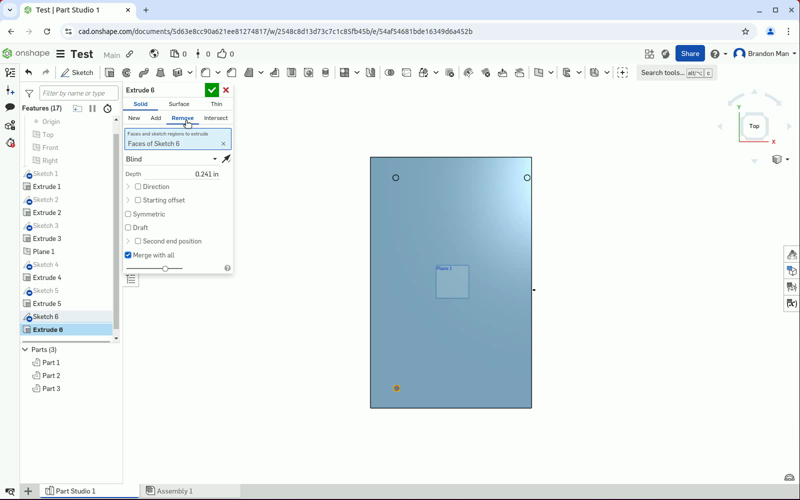
key(enter)
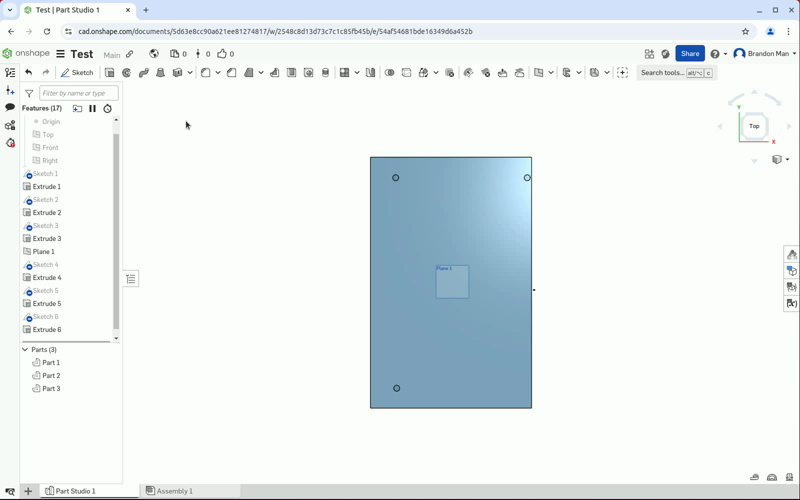
key(shift+h)
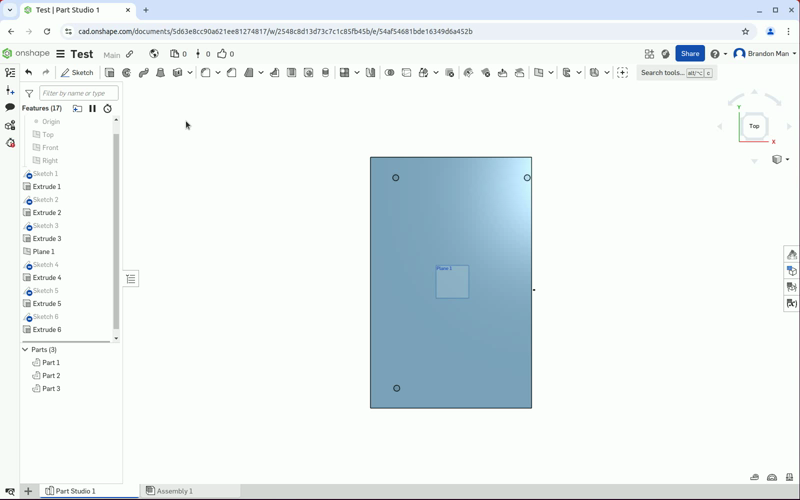
key(shift+h)
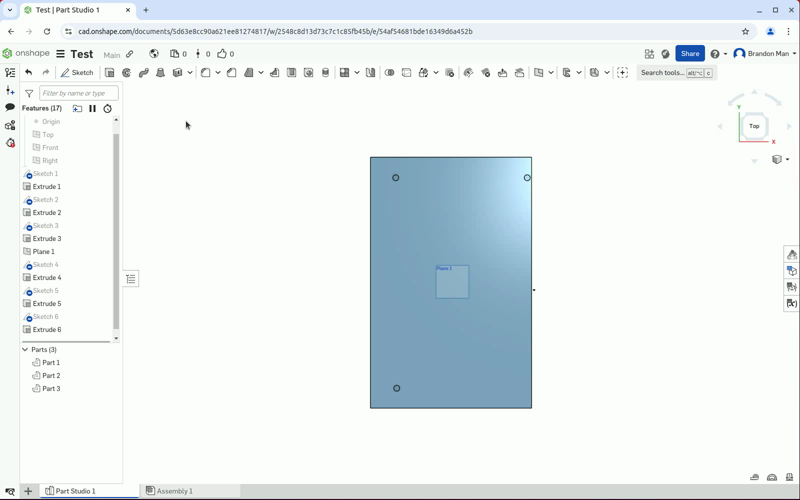
mouse_move(69, 176)
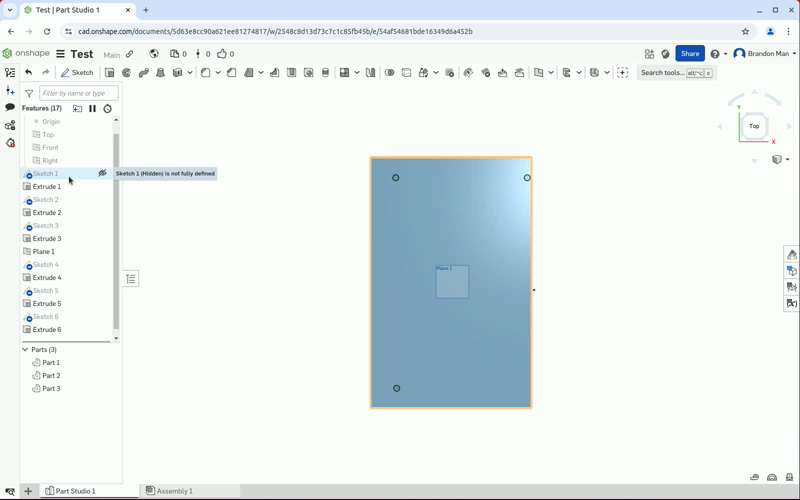
click(69, 176)
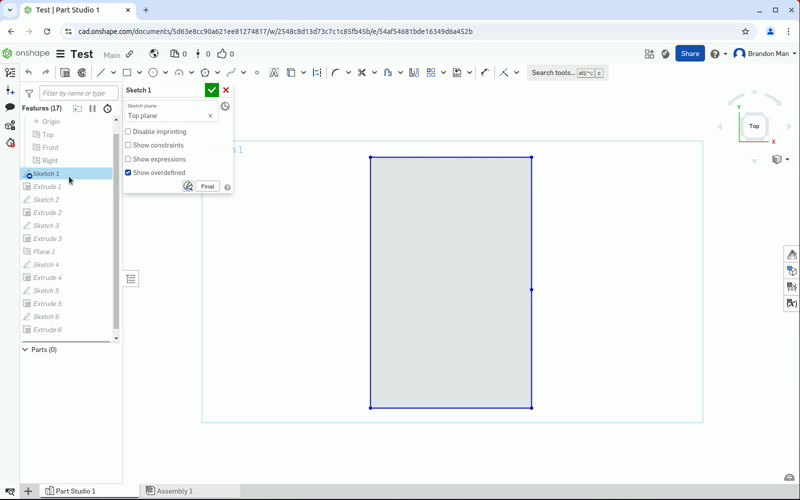
mouse_move(229, 92)
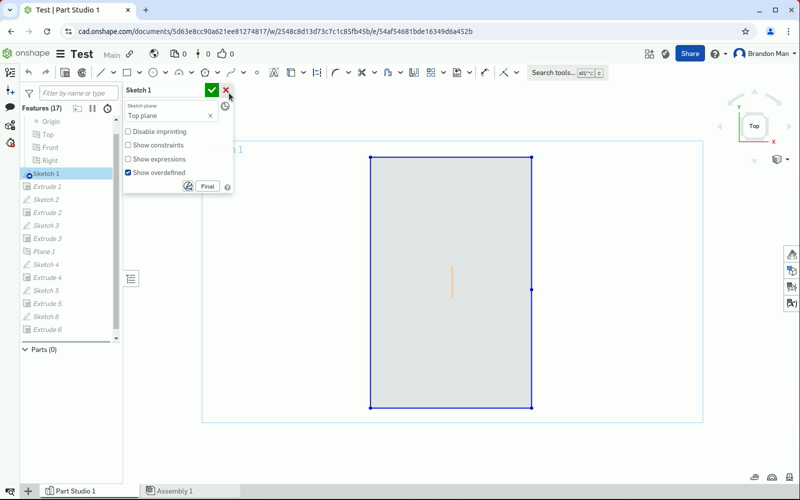
click(229, 92)
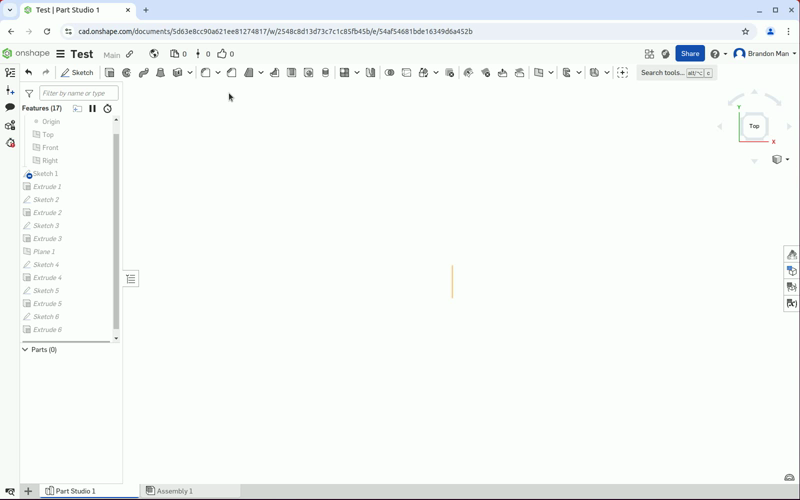
key(shift+s)
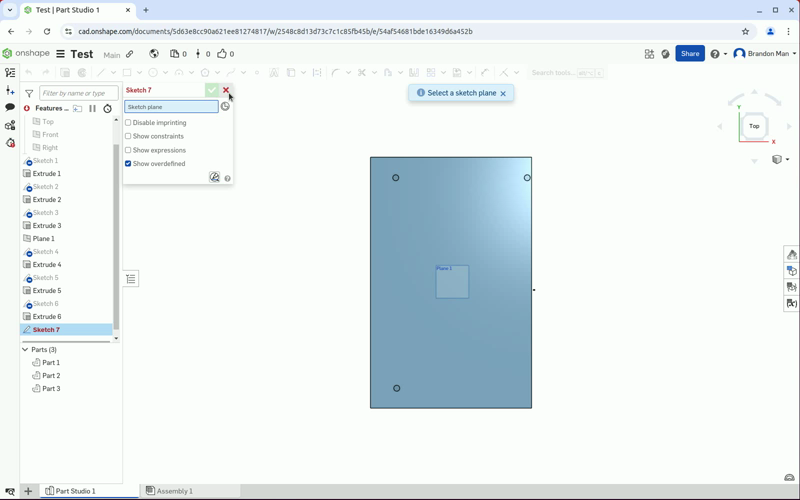
mouse_move(69, 241)
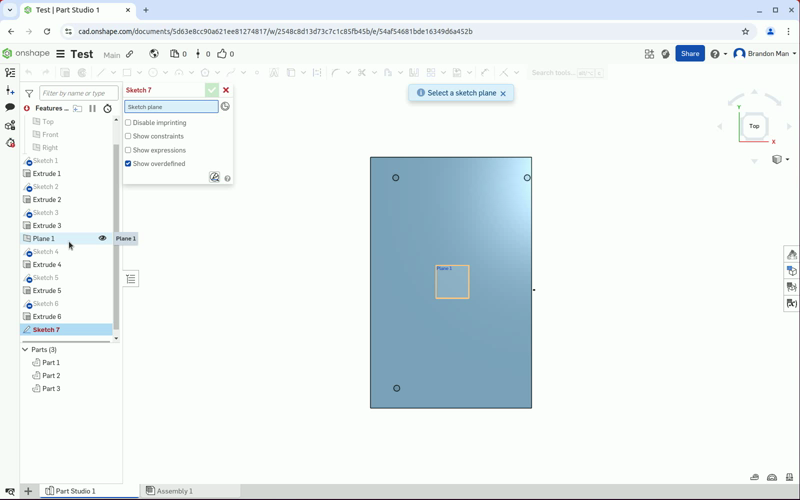
click(69, 241)
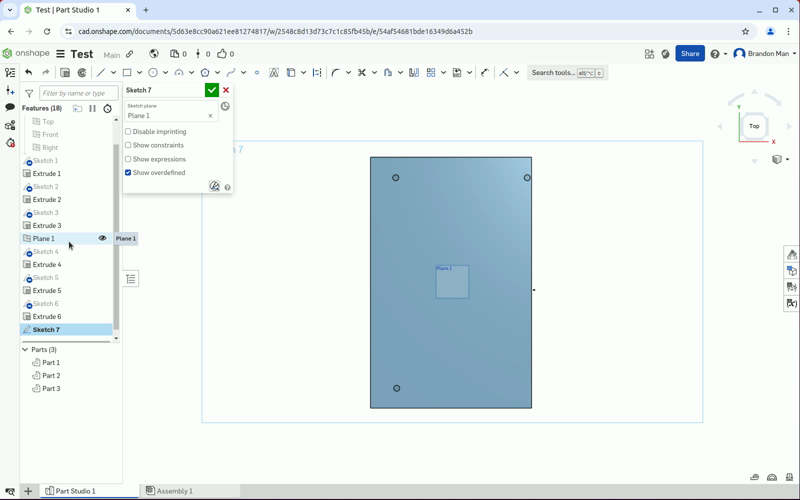
mouse_move(73, 352)
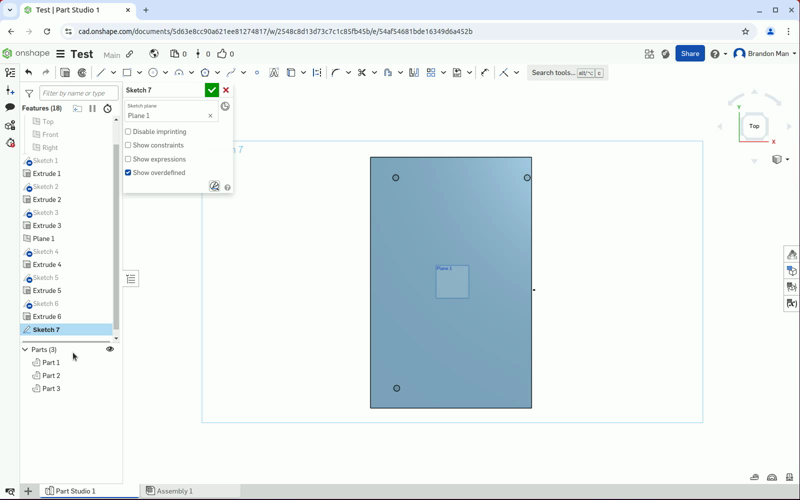
key(y)
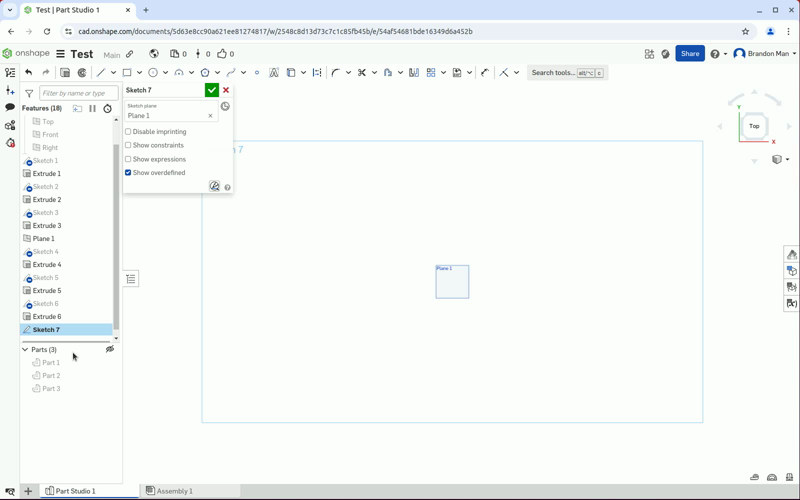
key(c)
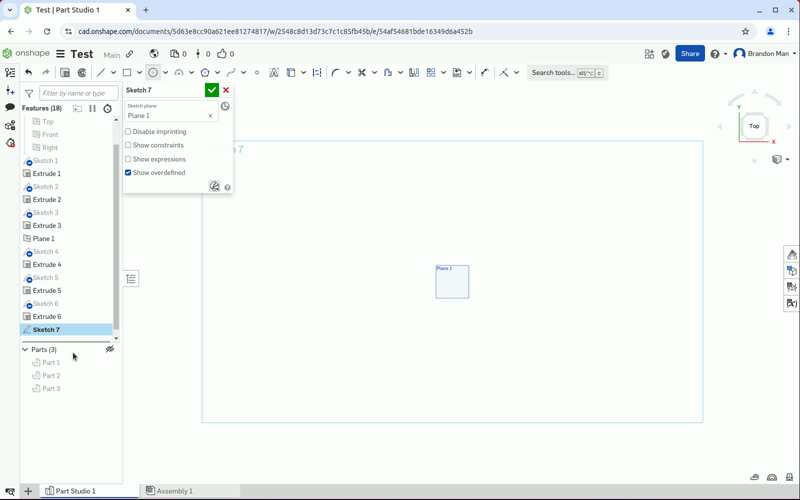
key_down(shift)
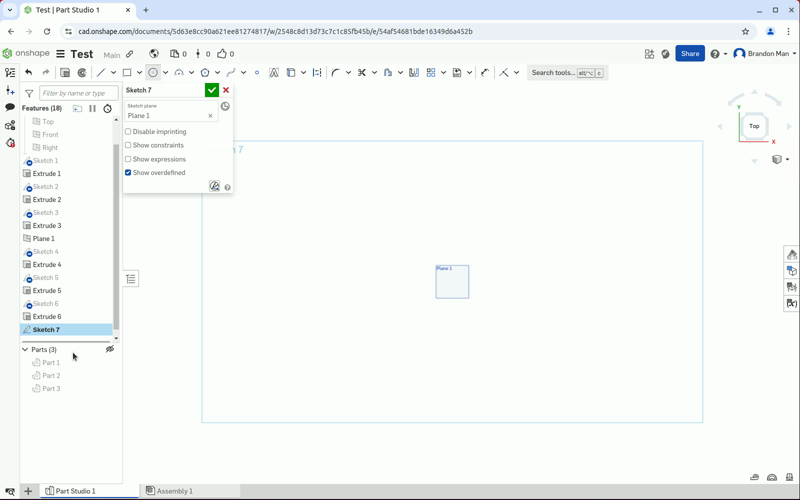
mouse_move(525, 389)
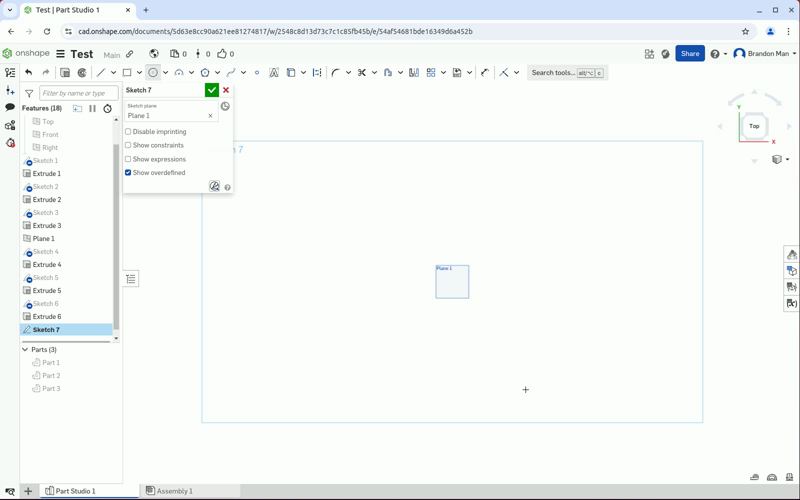
click(525, 389)
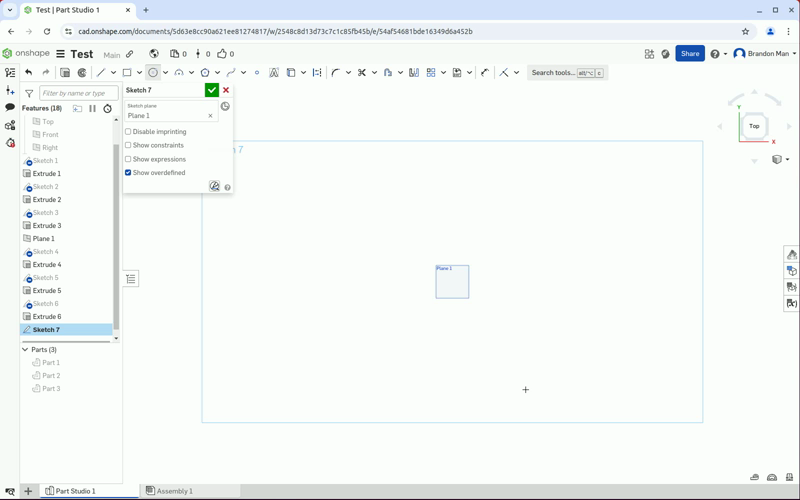
key_up(shift)
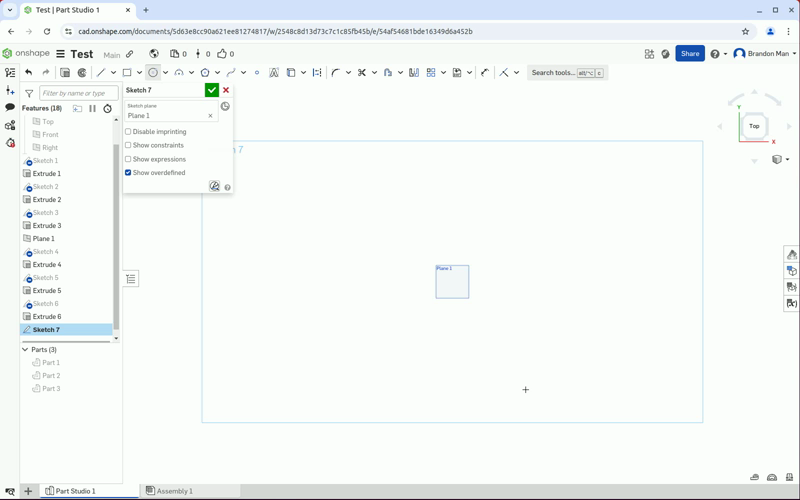
mouse_move(528, 389)
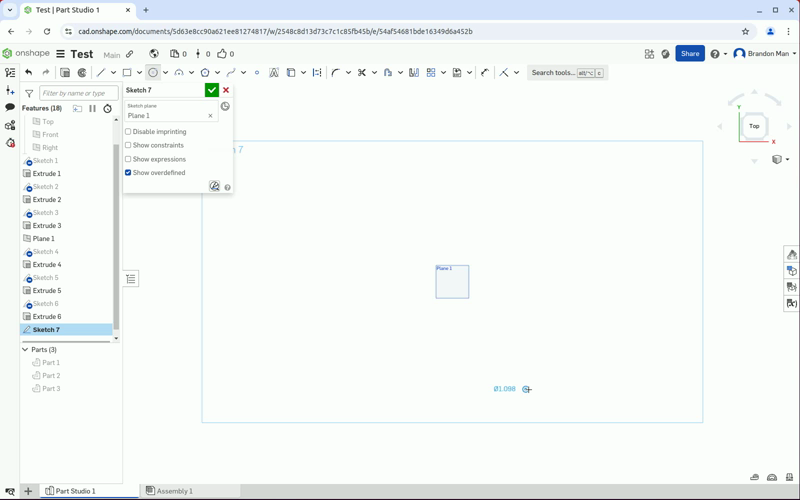
click(528, 389)
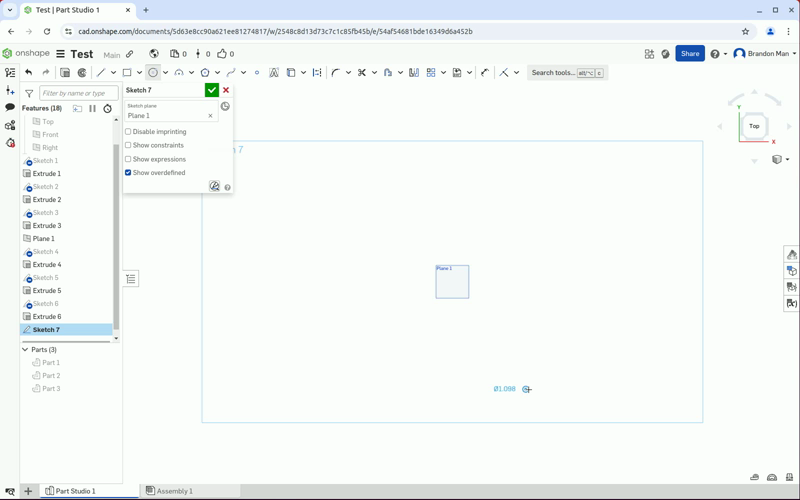
key(esc)
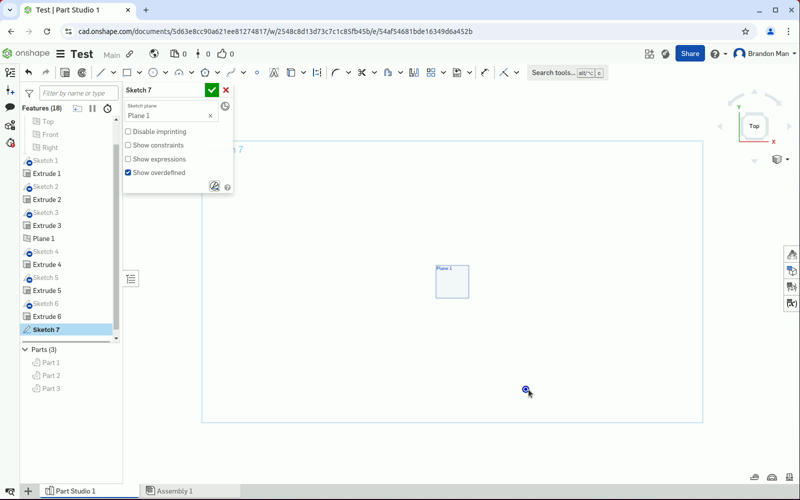
mouse_move(525, 391)
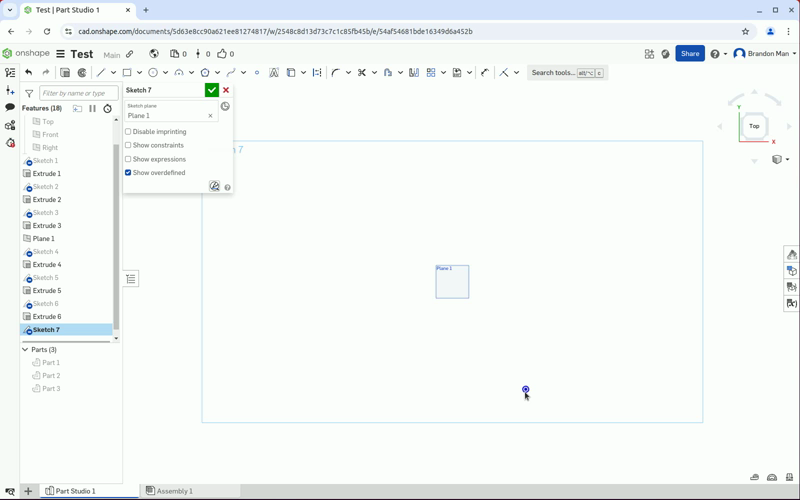
scroll(6)
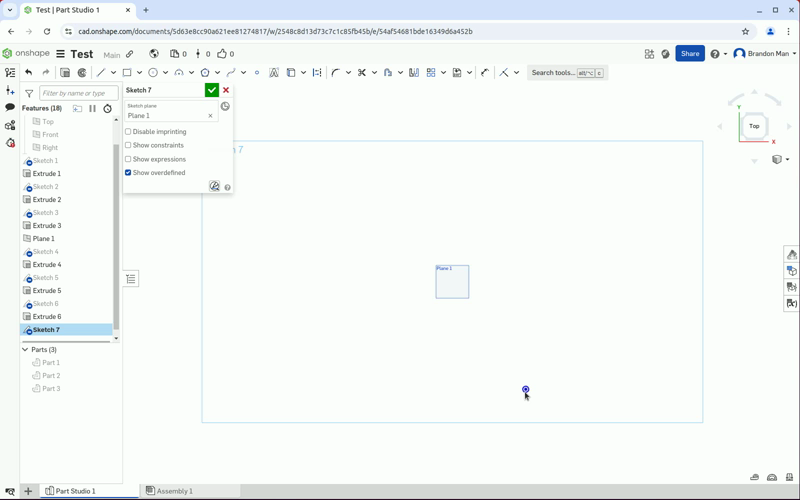
scroll(6)
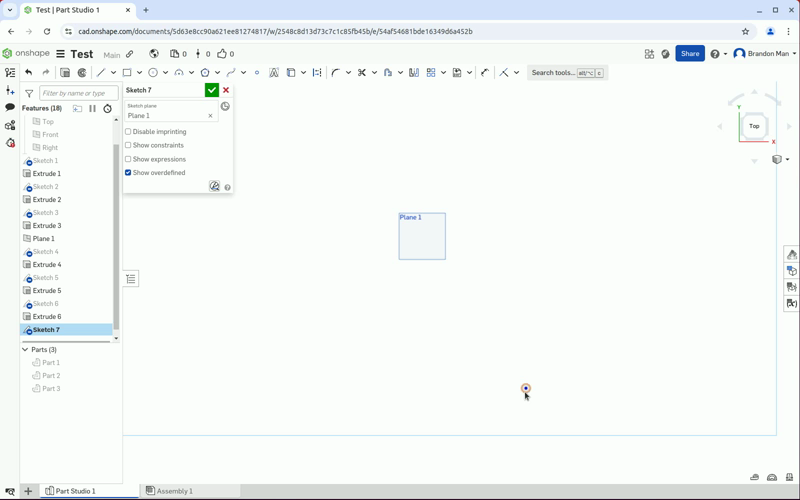
scroll(6)
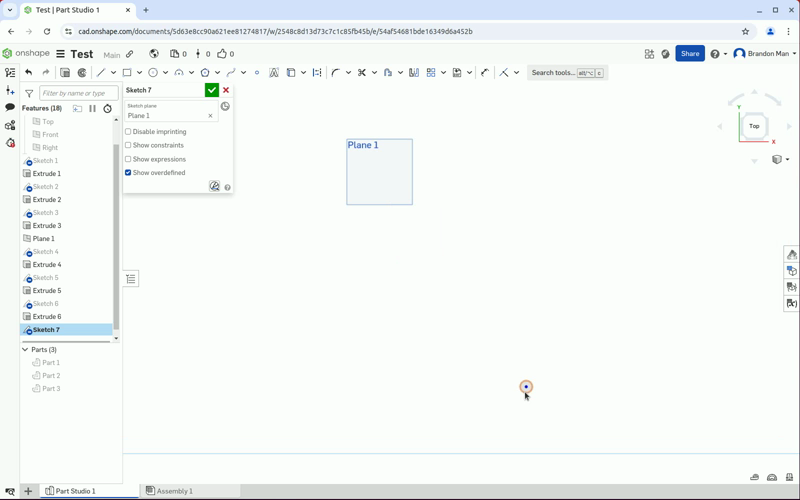
scroll(6)
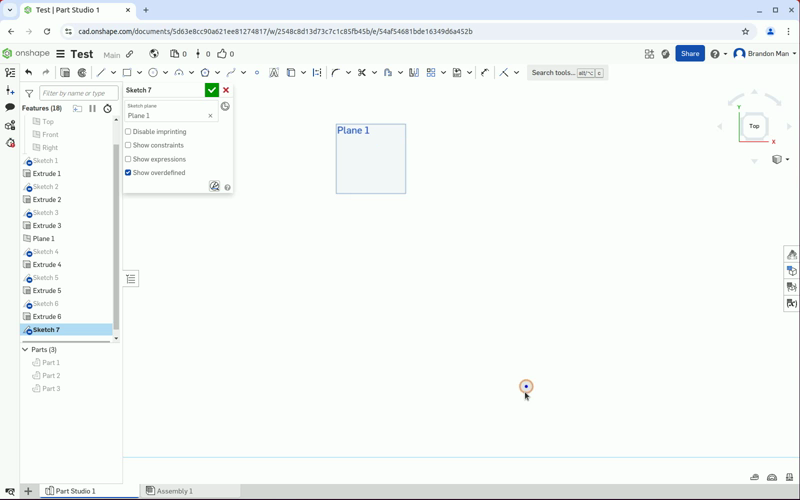
scroll(6)
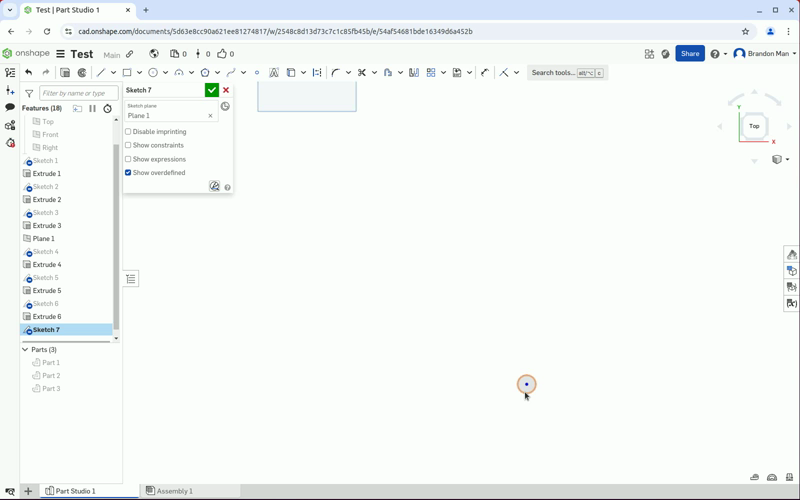
scroll(6)
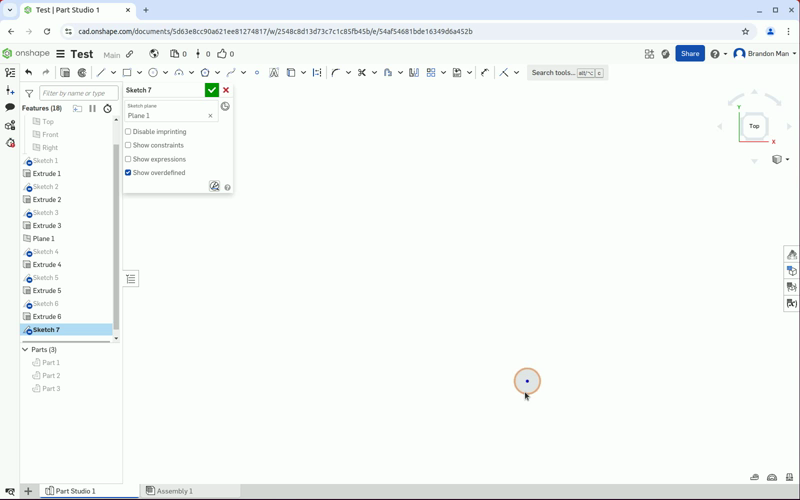
scroll(6)
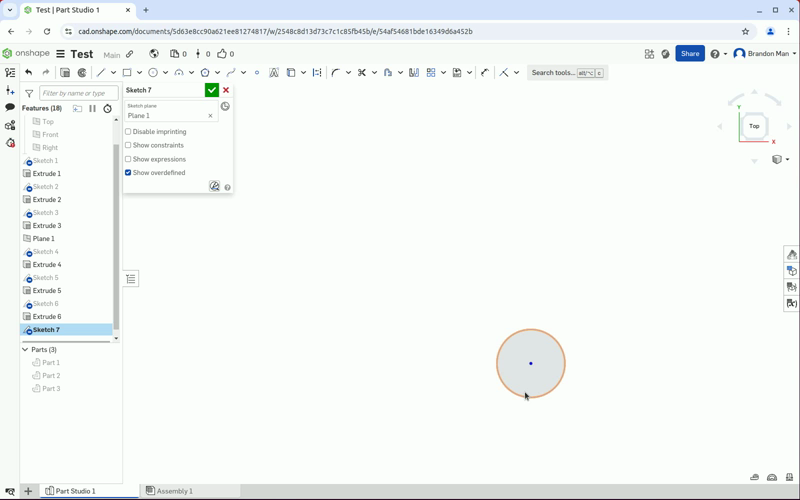
click(525, 391)
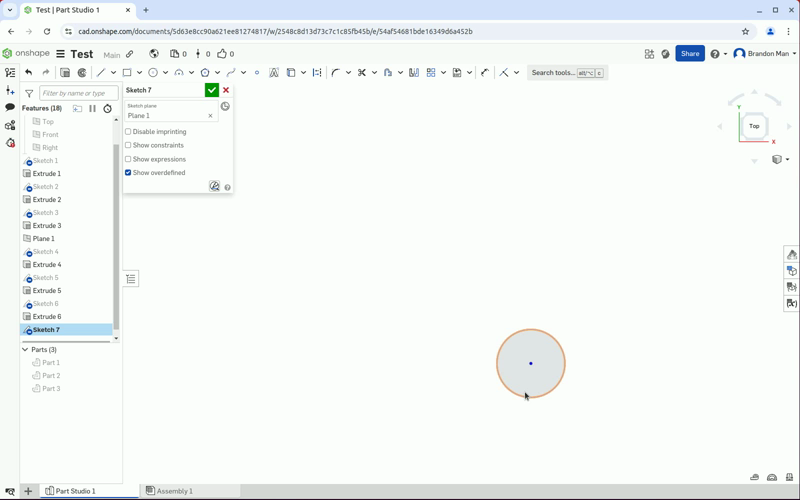
scroll(-6)
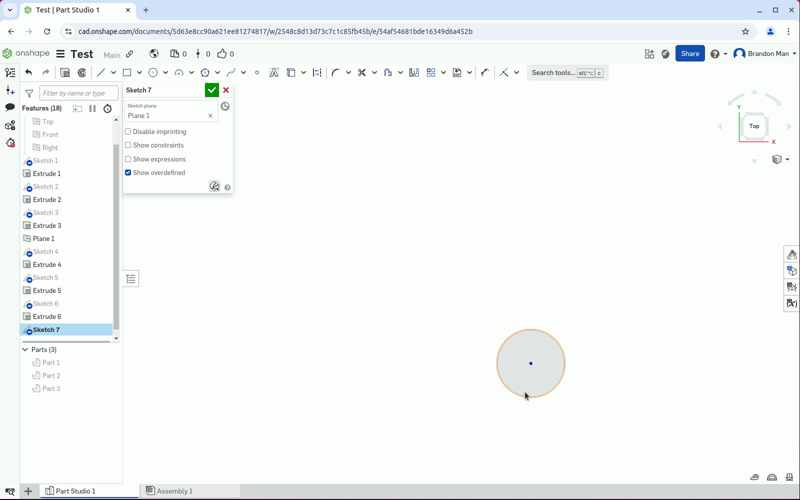
scroll(-6)
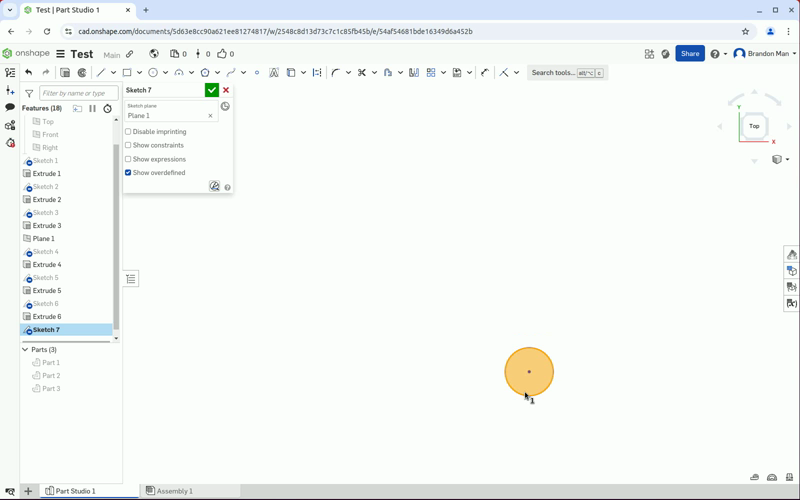
scroll(-6)
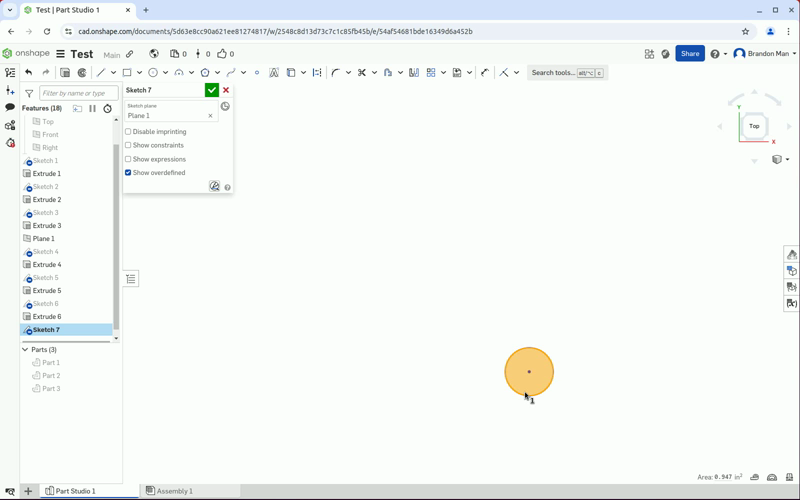
scroll(-6)
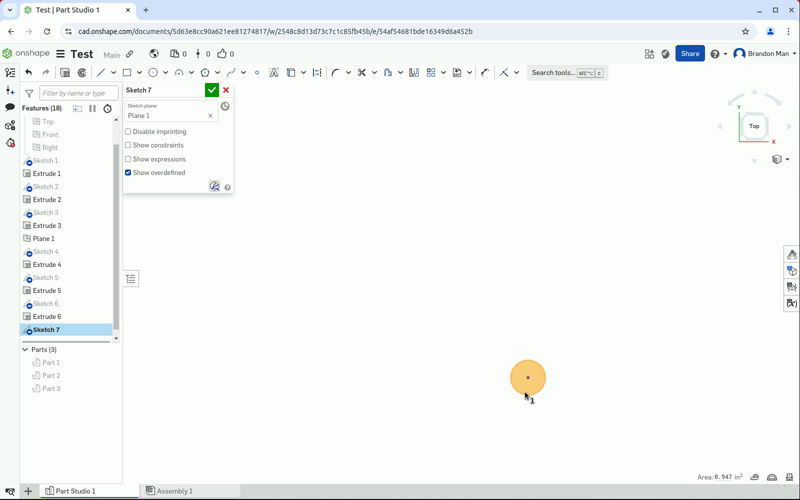
scroll(-6)
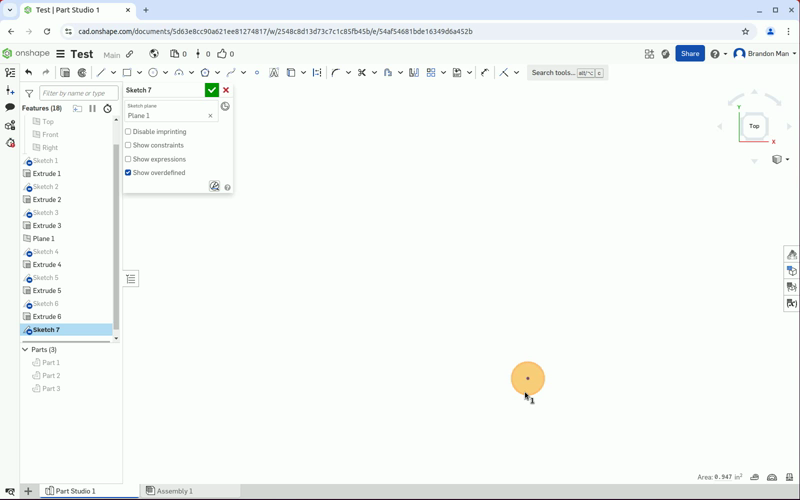
scroll(-6)
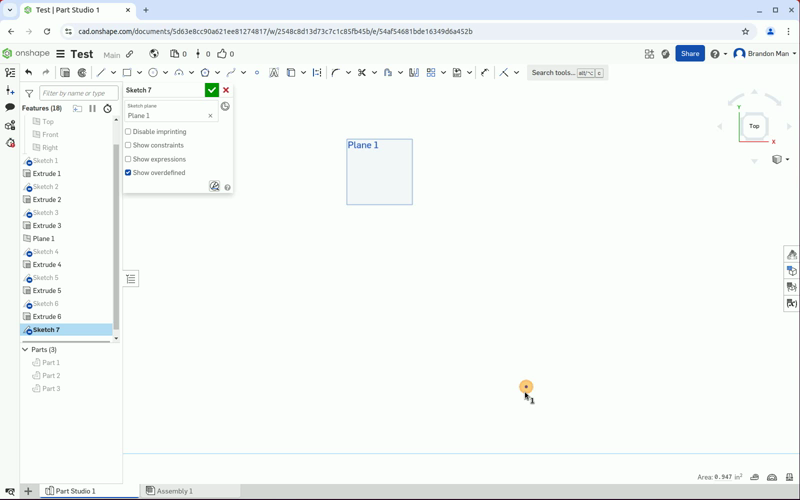
scroll(-6)
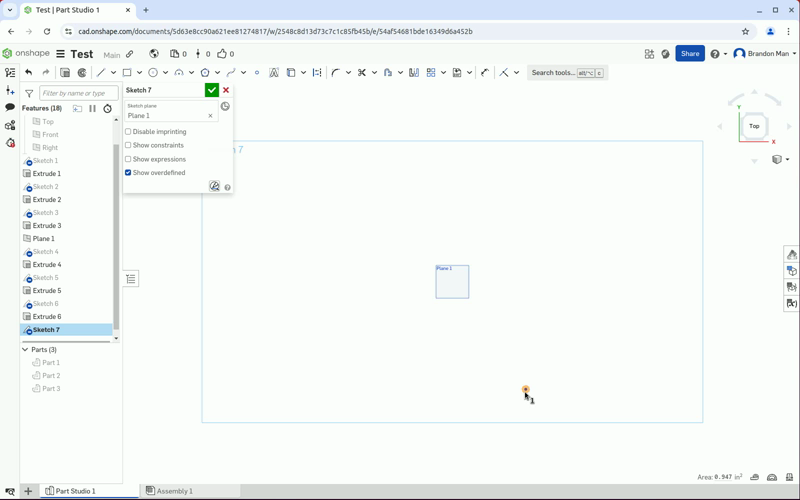
mouse_move(73, 352)
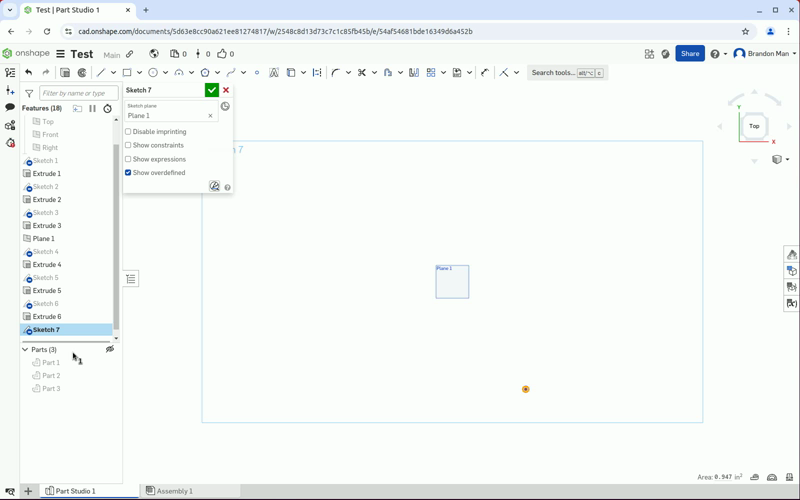
key(shift+y)
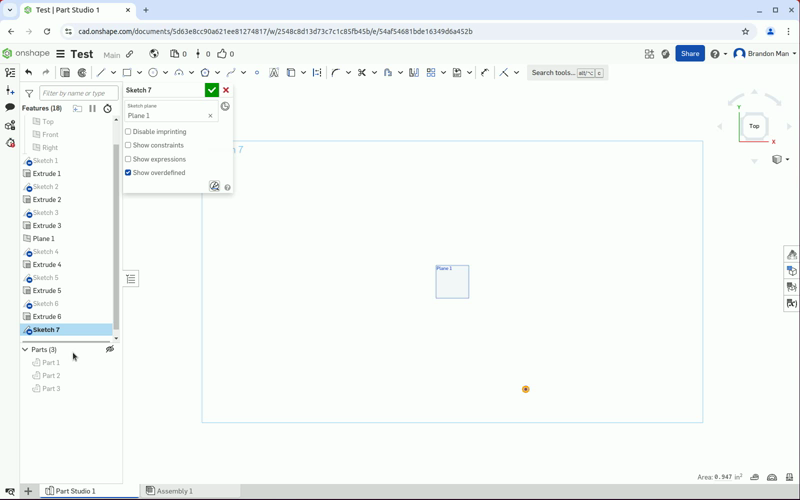
key(shift+e)
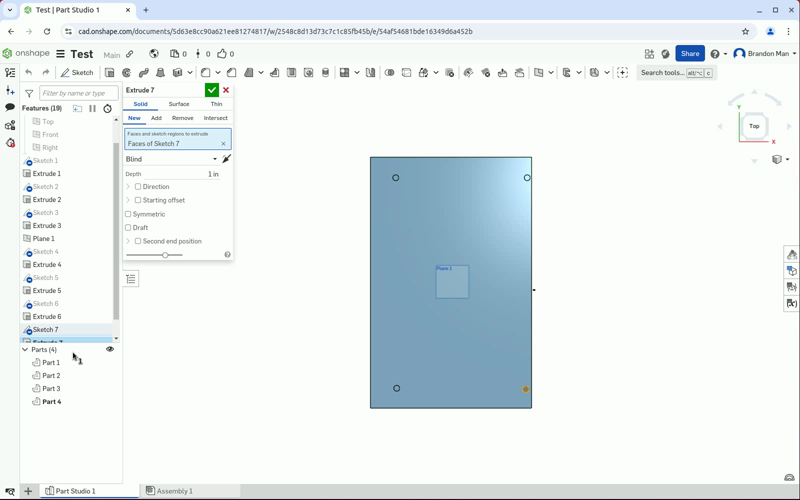
mouse_move(143, 106)
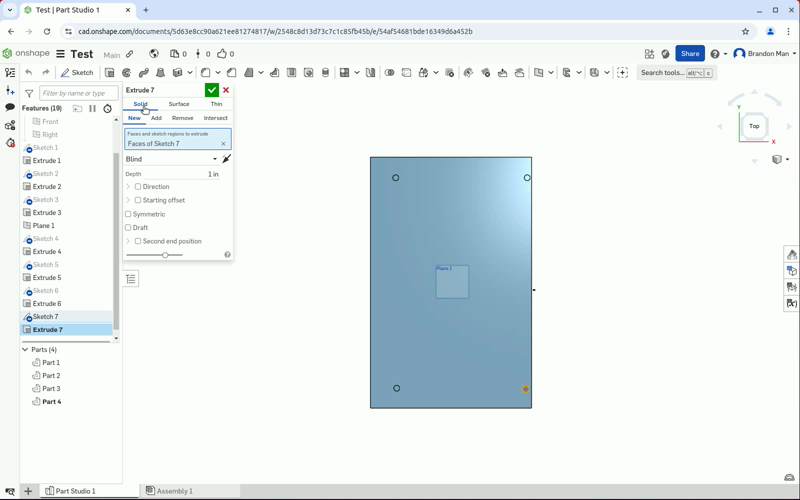
click(143, 106)
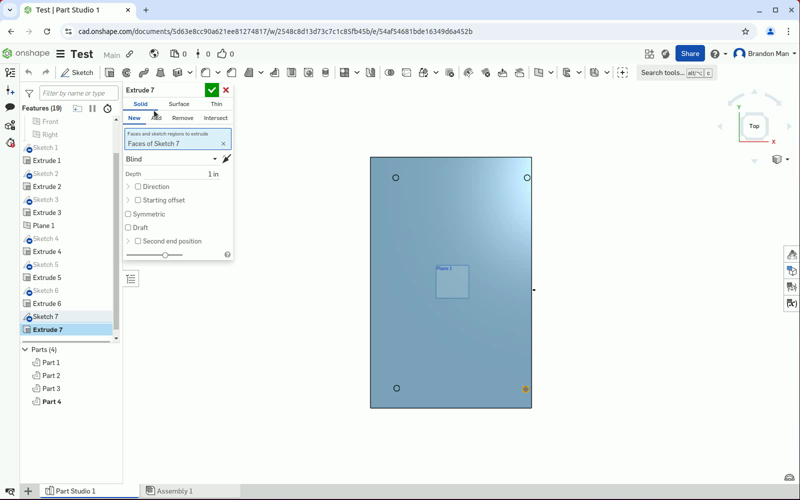
mouse_move(186, 120)
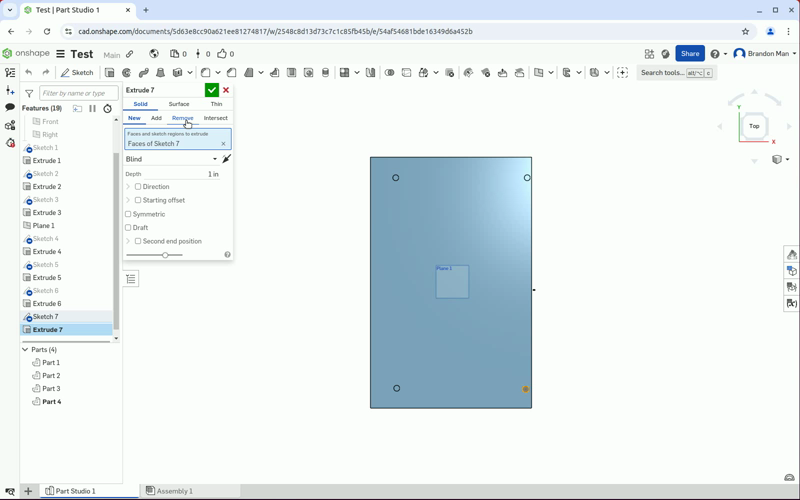
click(186, 120)
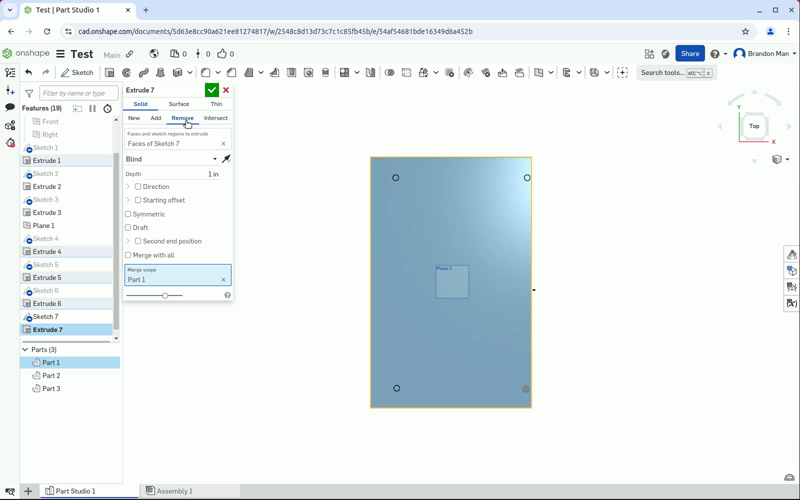
key(tab, 4)
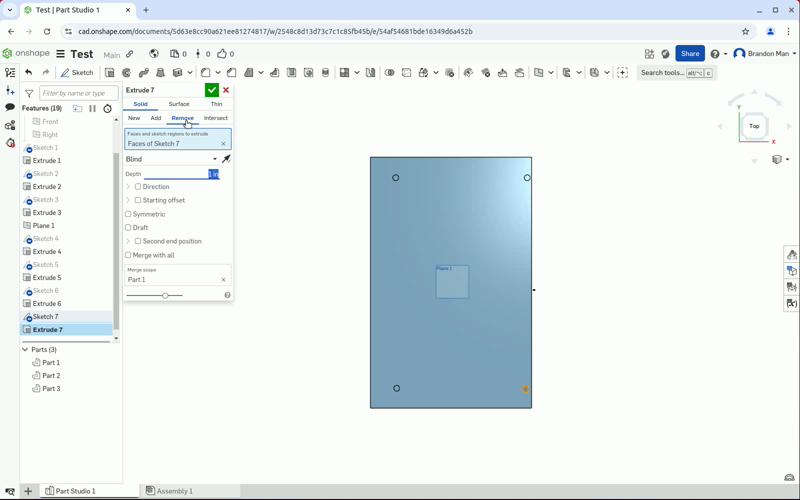
text(0.241)
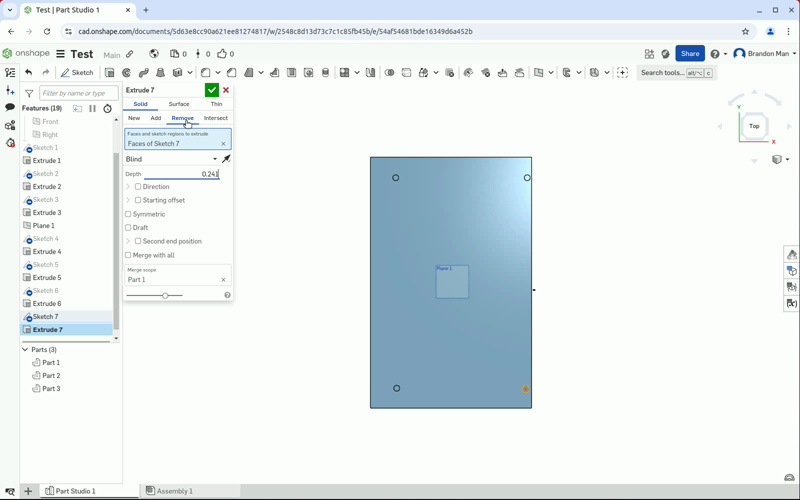
key(tab, 6)
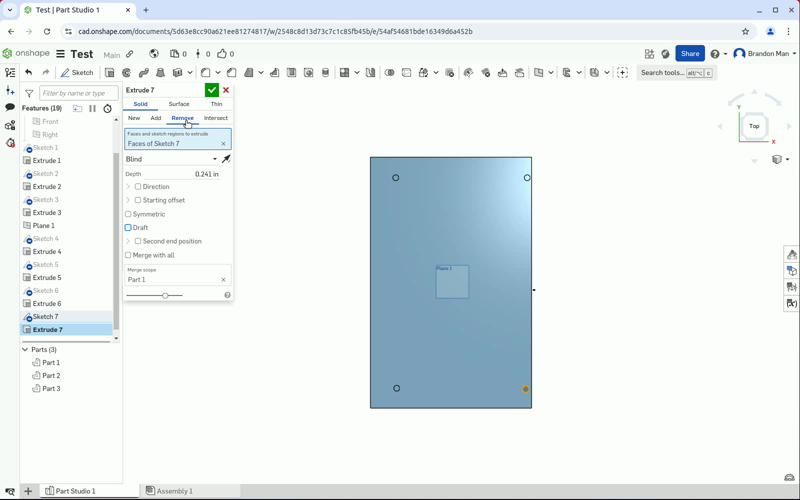
key(space)
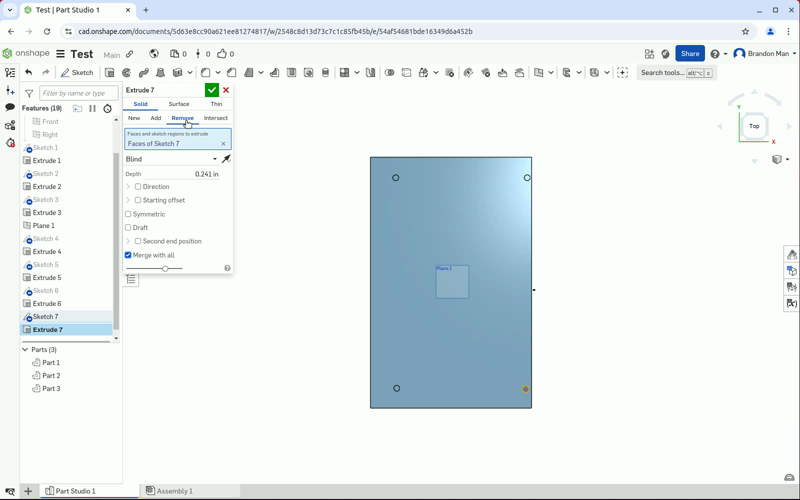
key(enter)
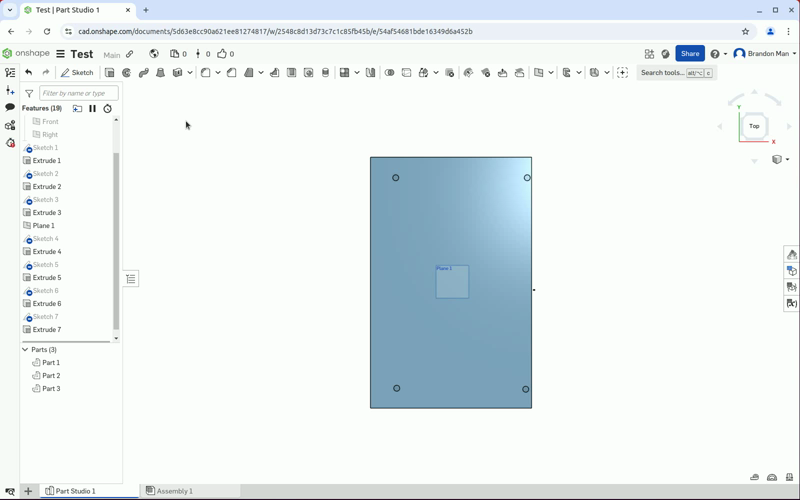
key(shift+h)
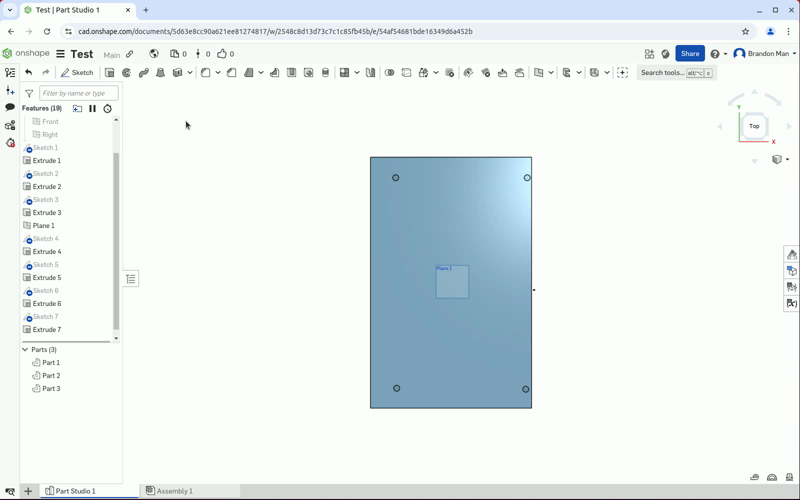
key(shift+h)
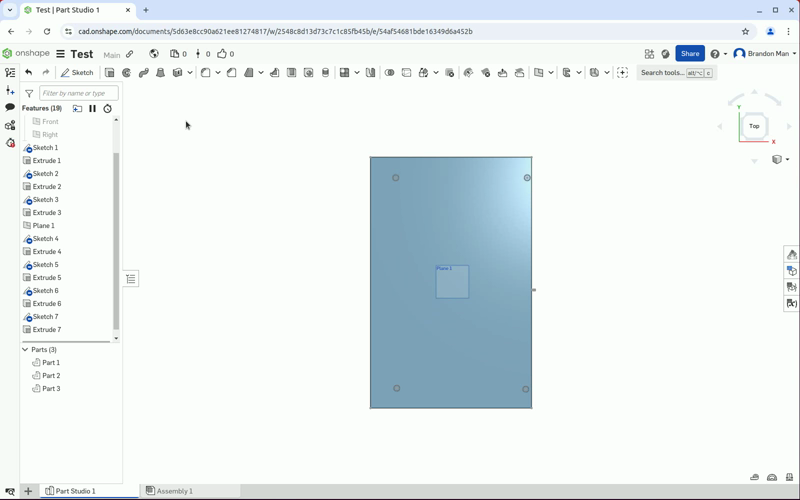
key(shift+7)
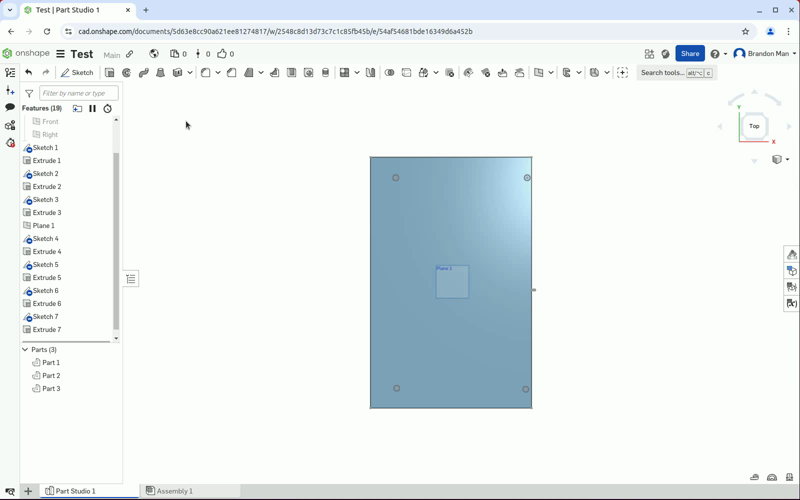
key(up, 3)
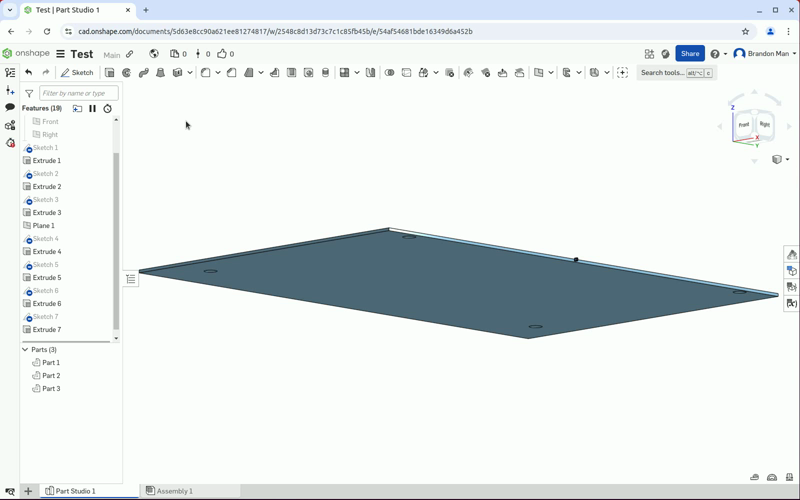
key(left, 3)
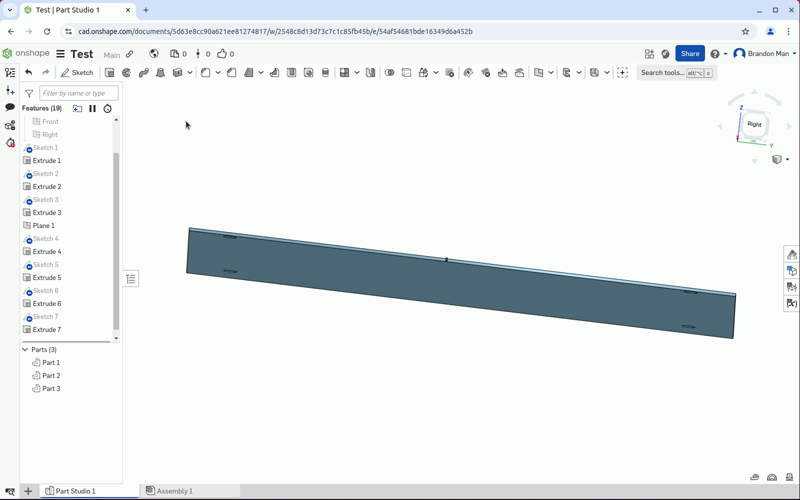
key(right, 3)
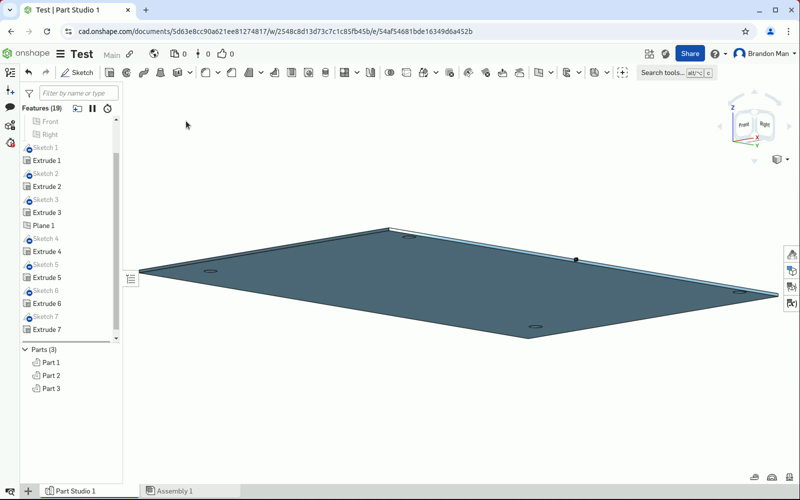
key(down, 3)
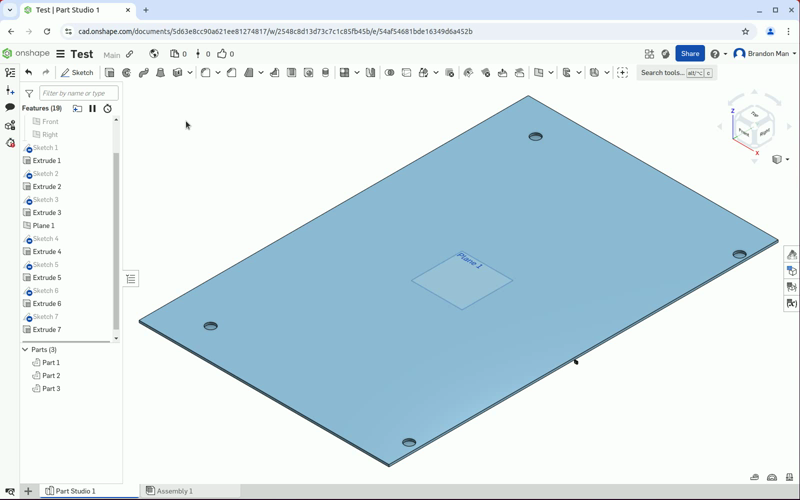
mouse_move(69, 150)
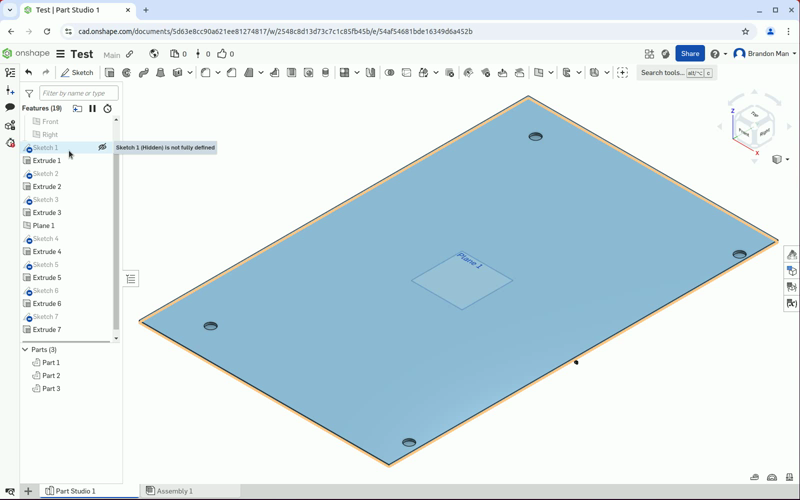
click(69, 150)